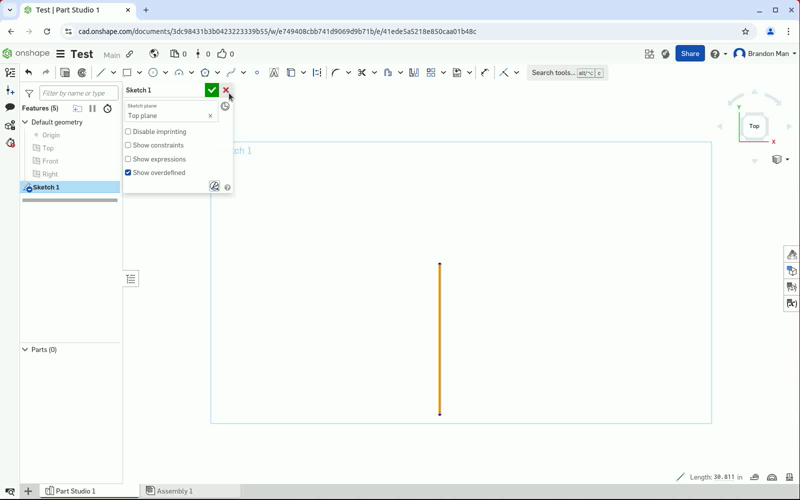
key(shift+h)
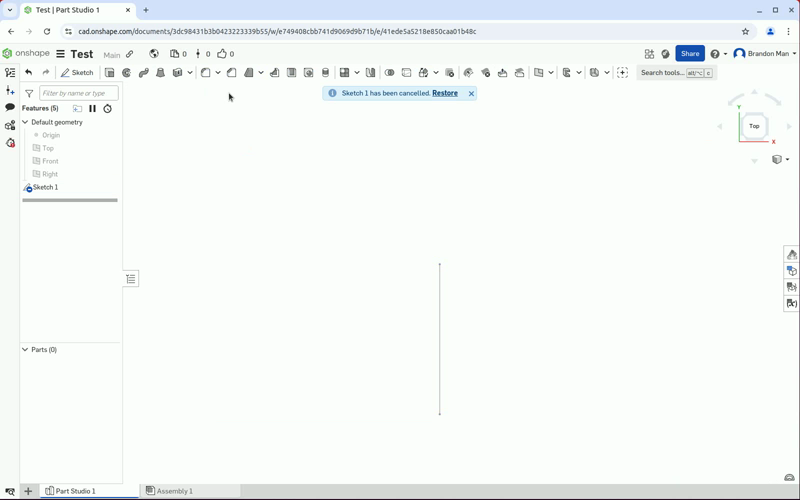
key(shift+s)
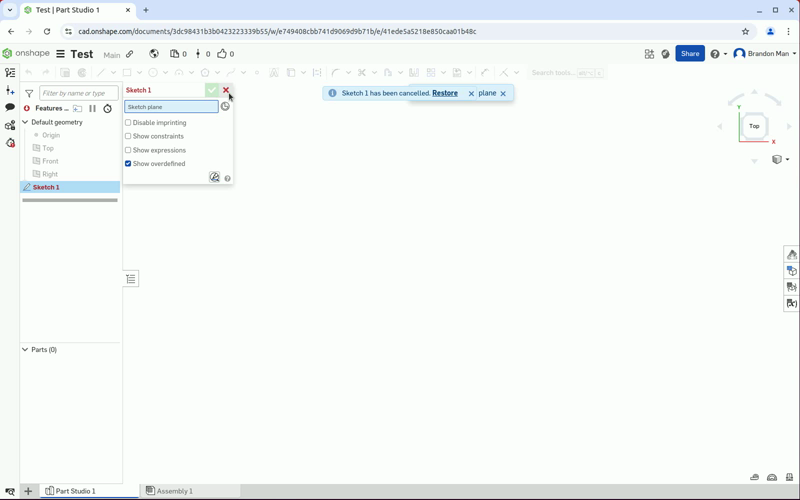
mouse_move(73, 150)
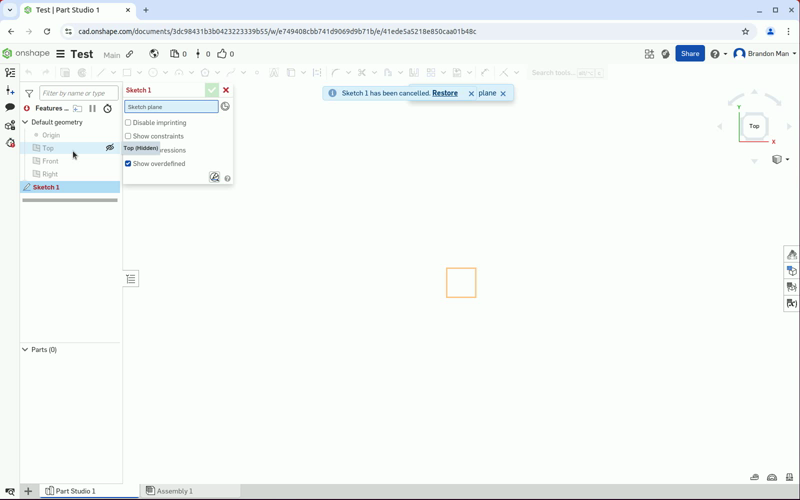
click(73, 150)
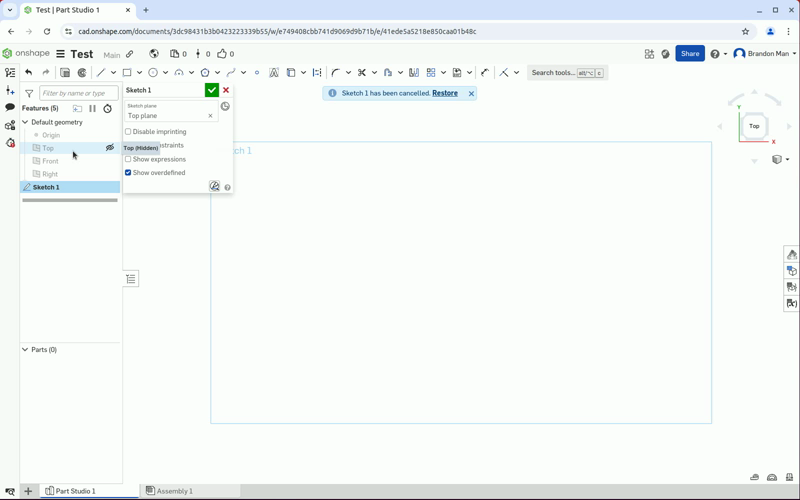
mouse_move(73, 352)
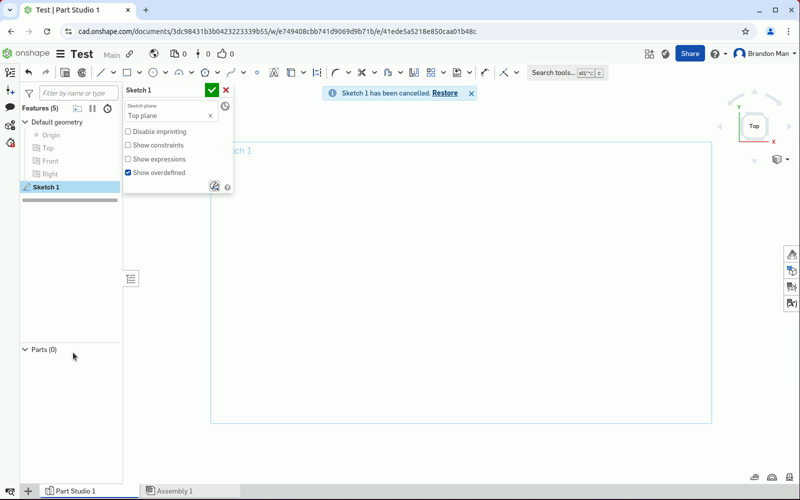
key(y)
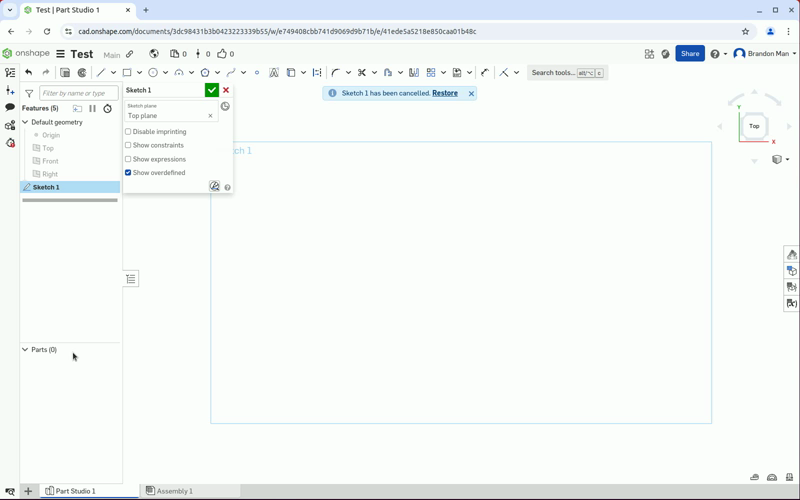
key(l)
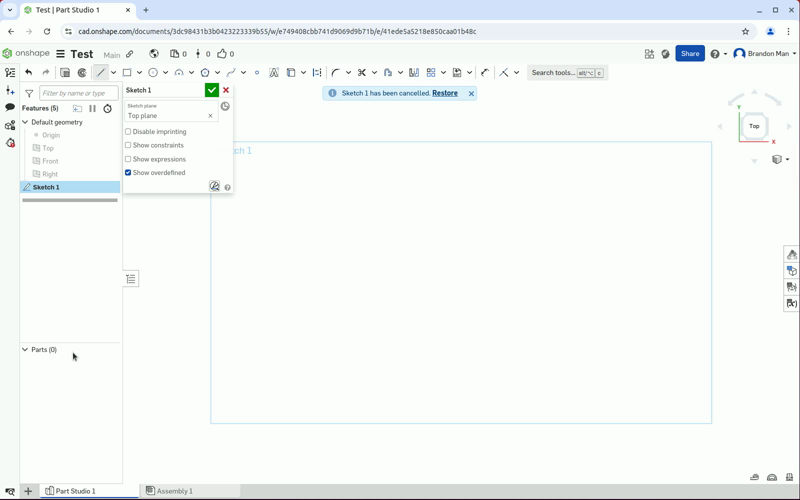
key_down(shift)
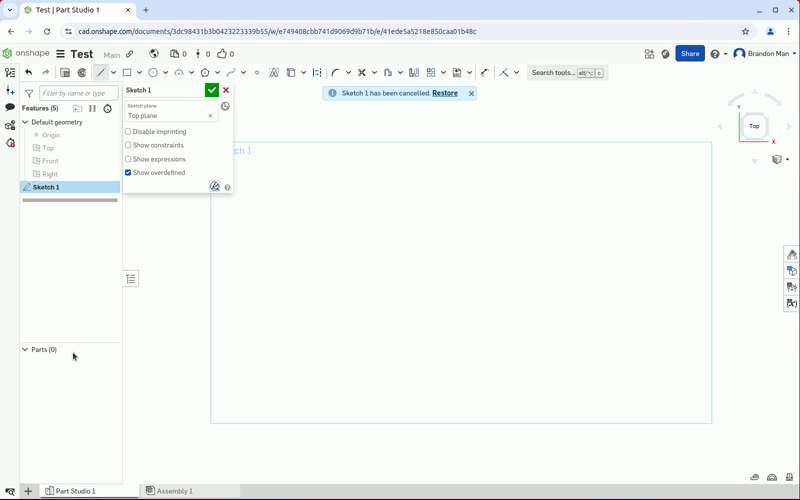
mouse_move(430, 285)
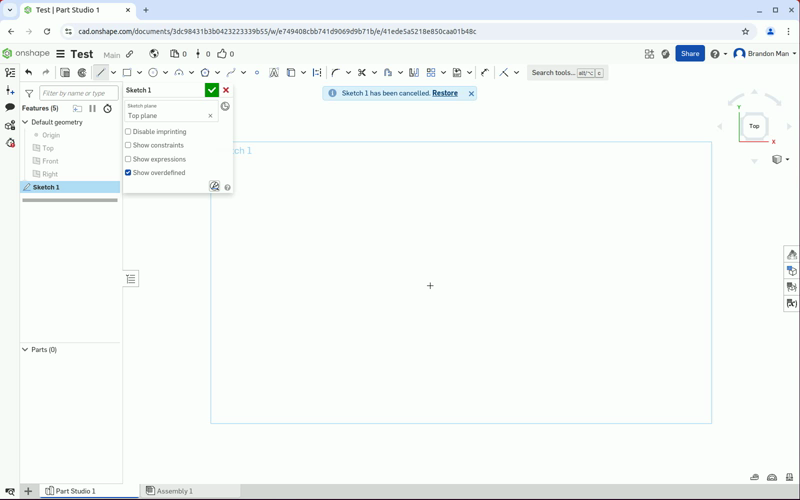
click(430, 285)
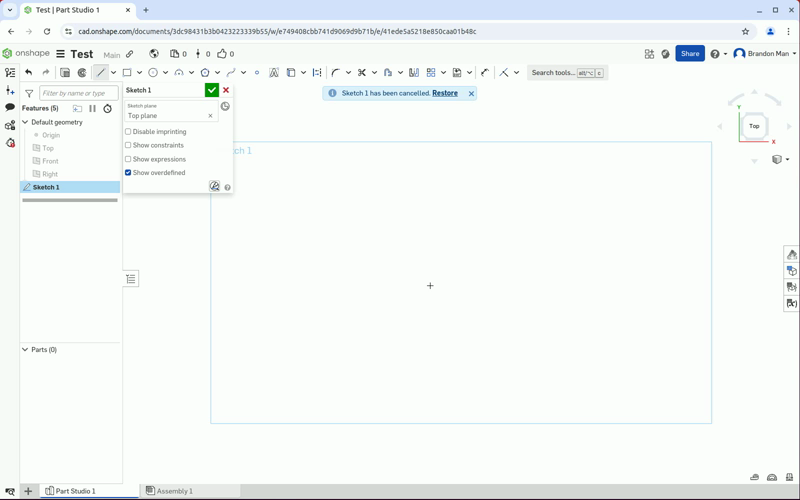
key_up(shift)
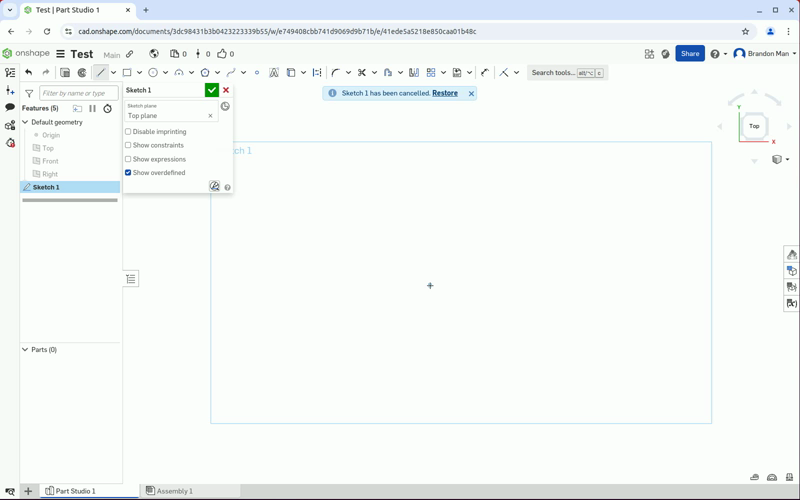
key_down(shift)
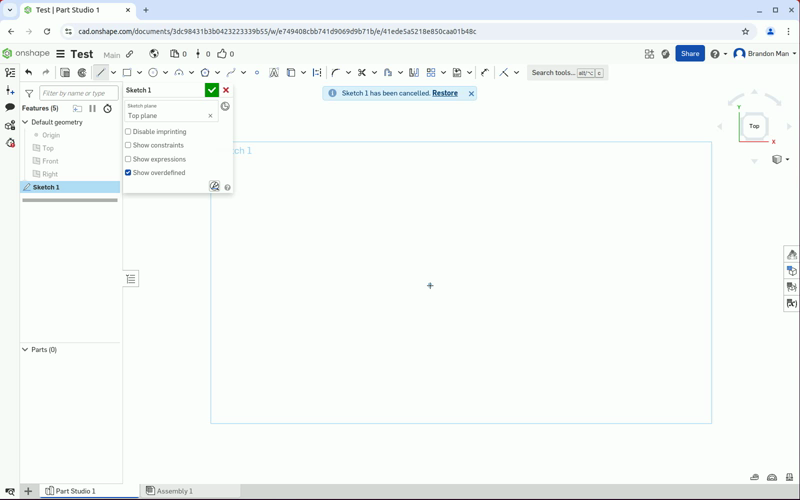
mouse_move(460, 285)
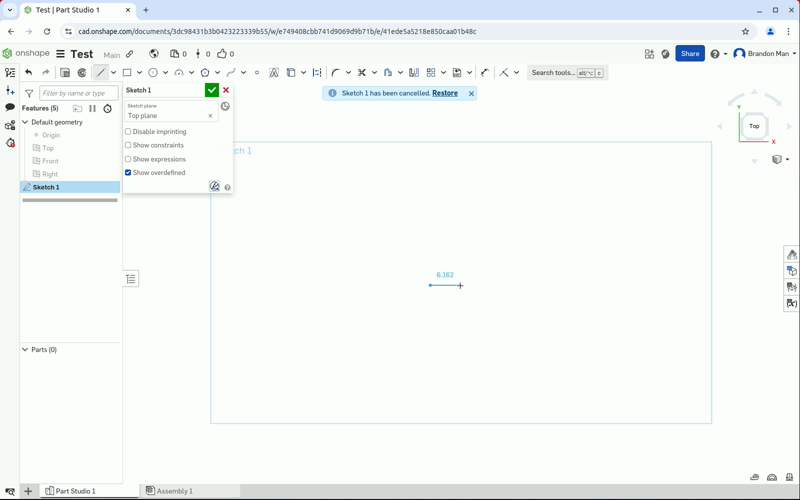
mouse_move(431, 285)
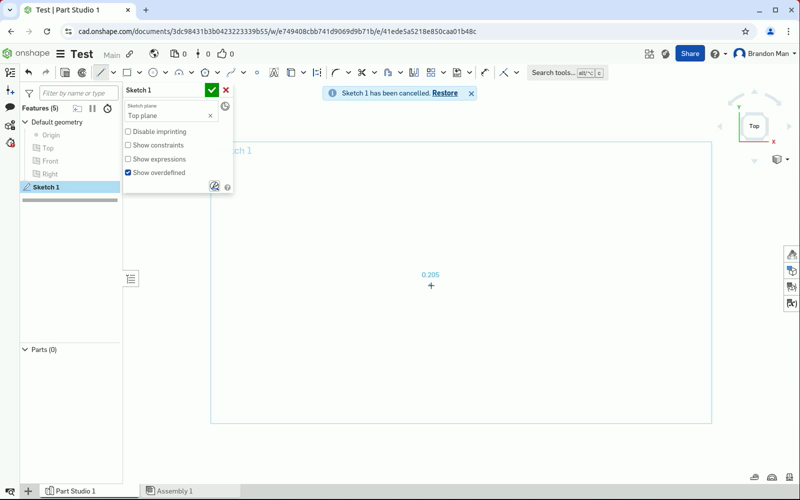
scroll(6)
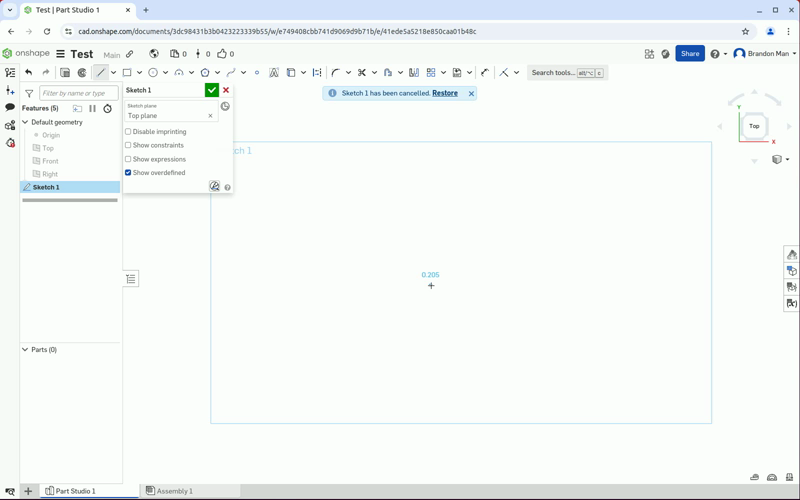
scroll(6)
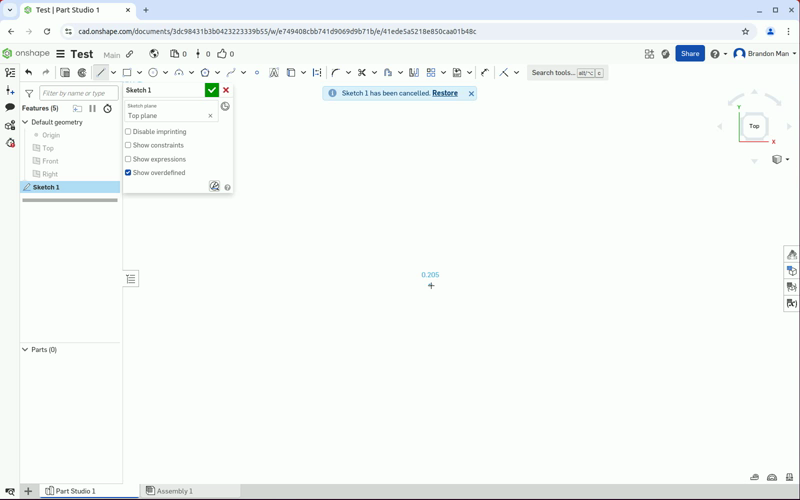
scroll(6)
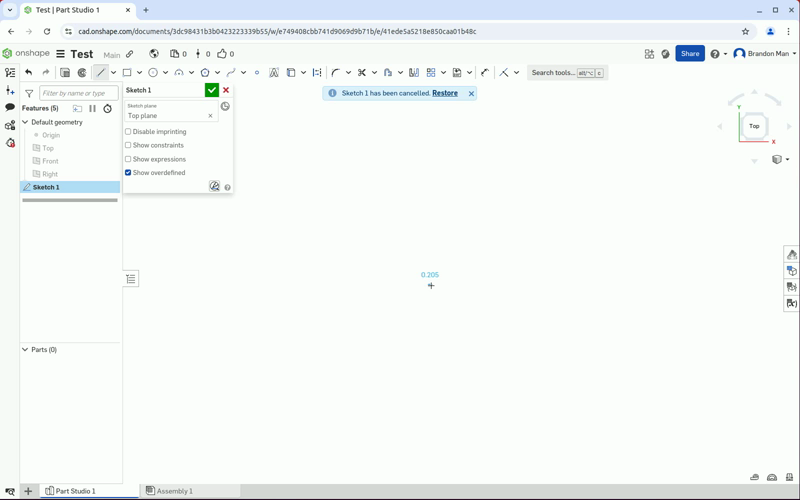
scroll(6)
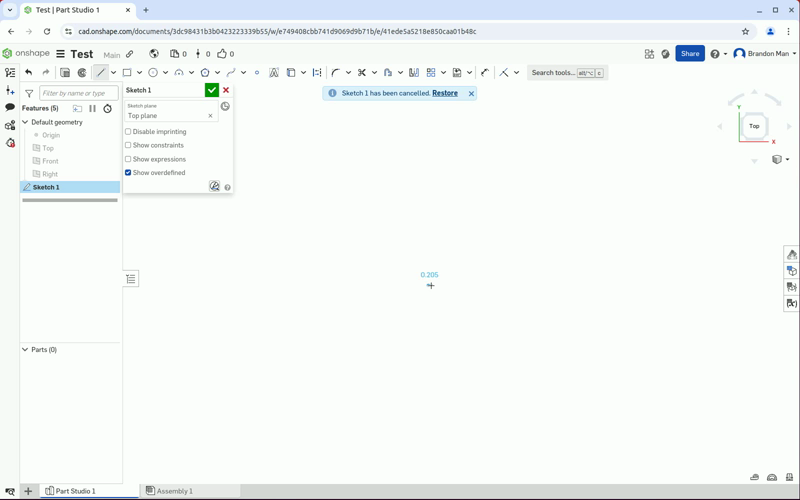
scroll(6)
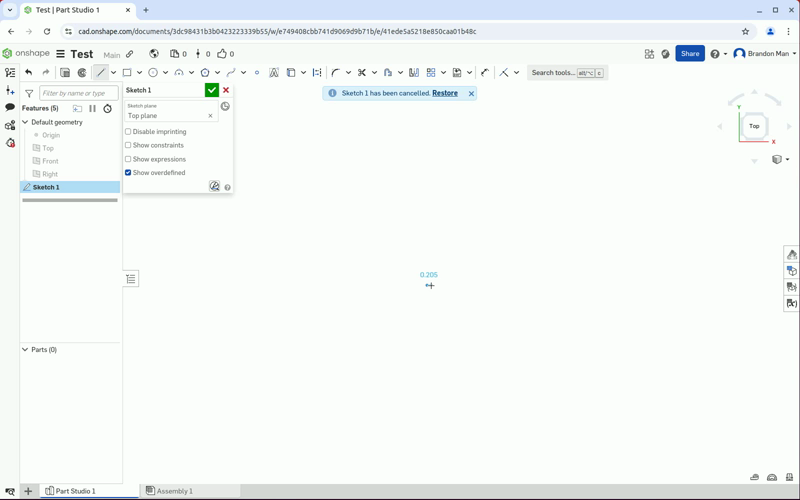
scroll(6)
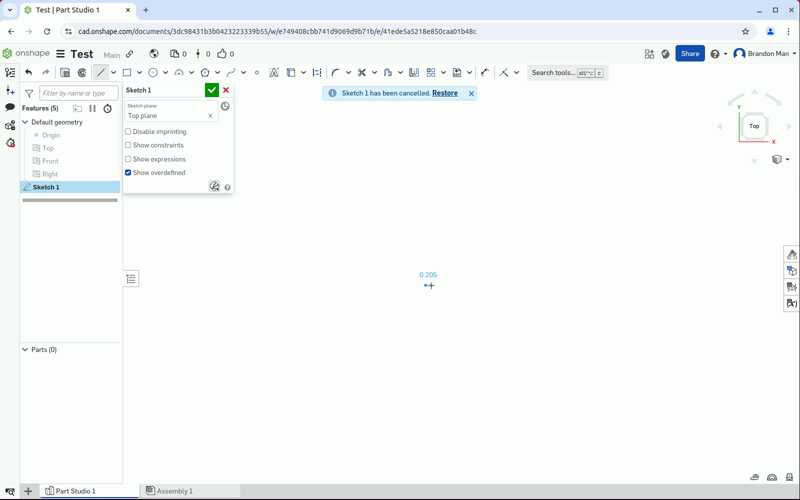
scroll(6)
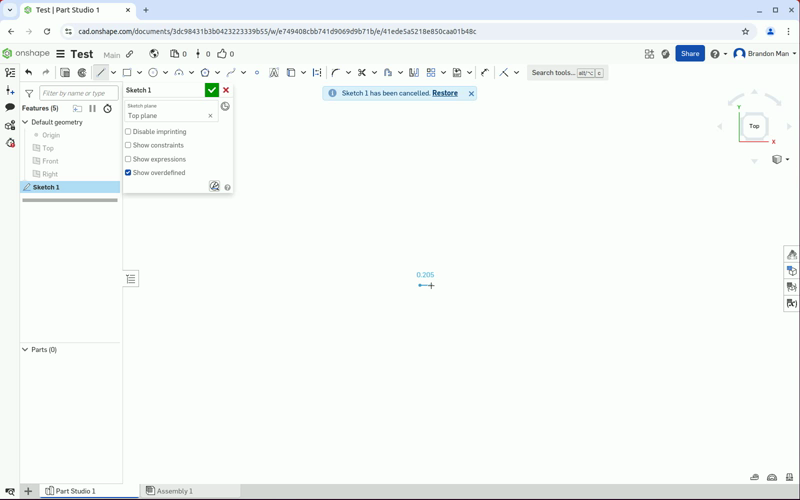
click(431, 285)
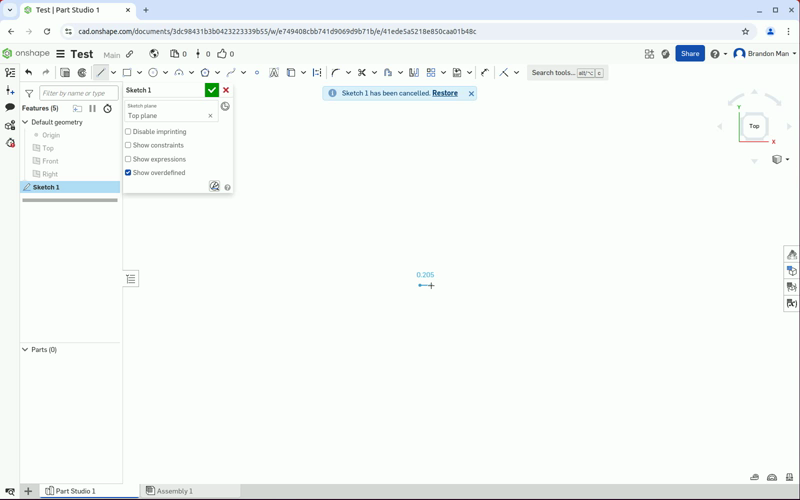
scroll(-6)
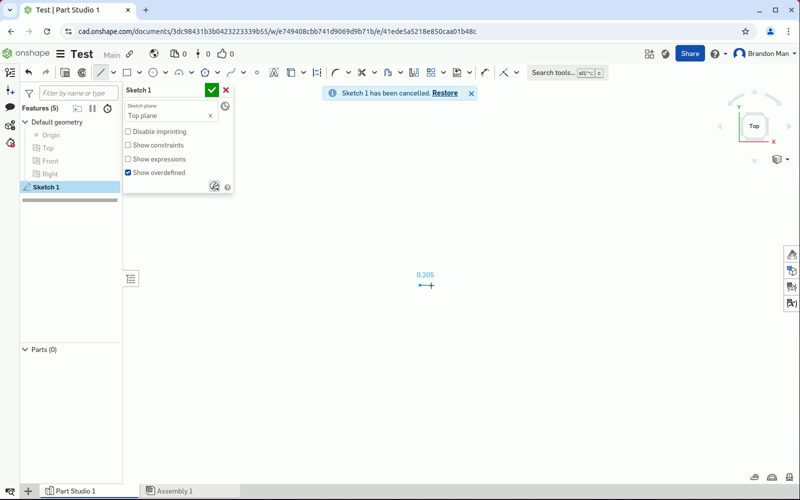
scroll(-6)
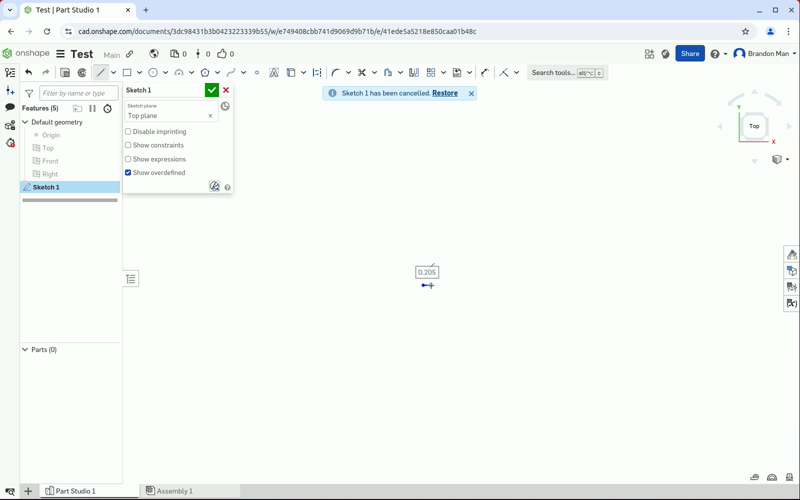
scroll(-6)
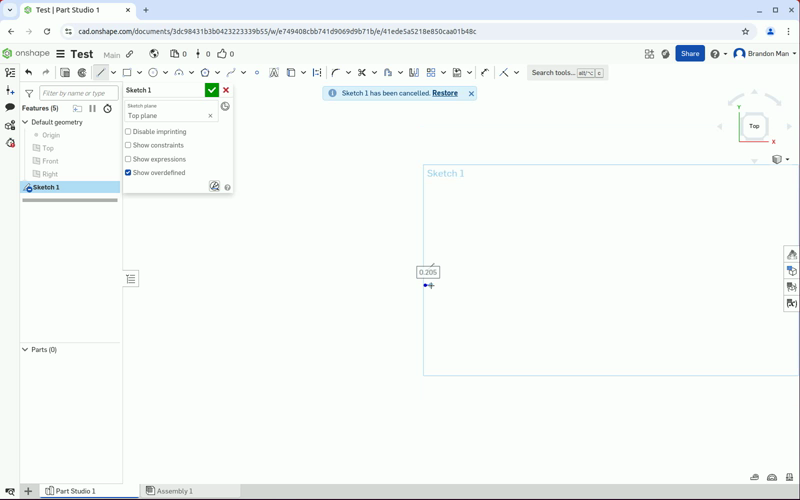
scroll(-6)
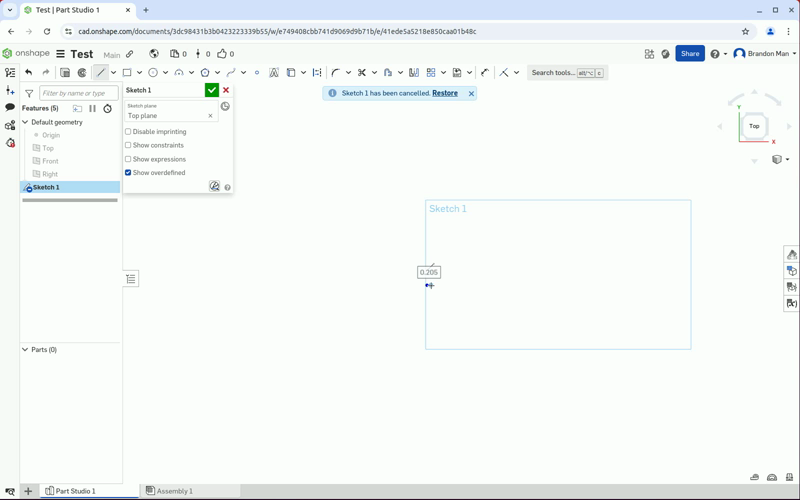
scroll(-6)
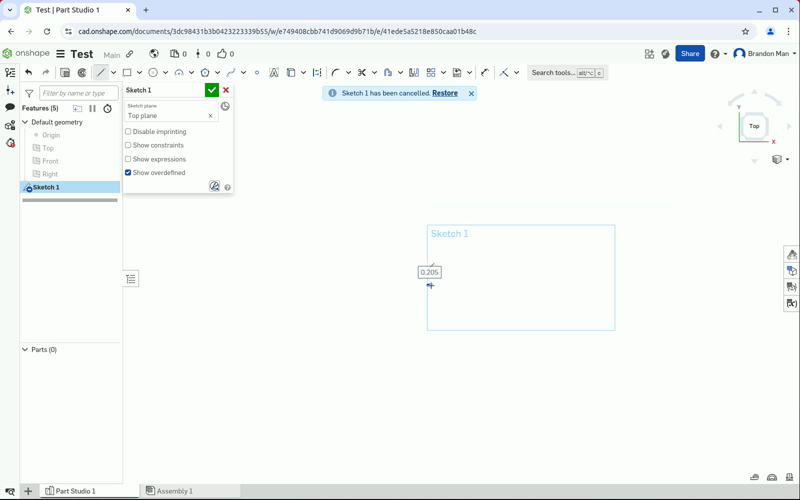
scroll(-6)
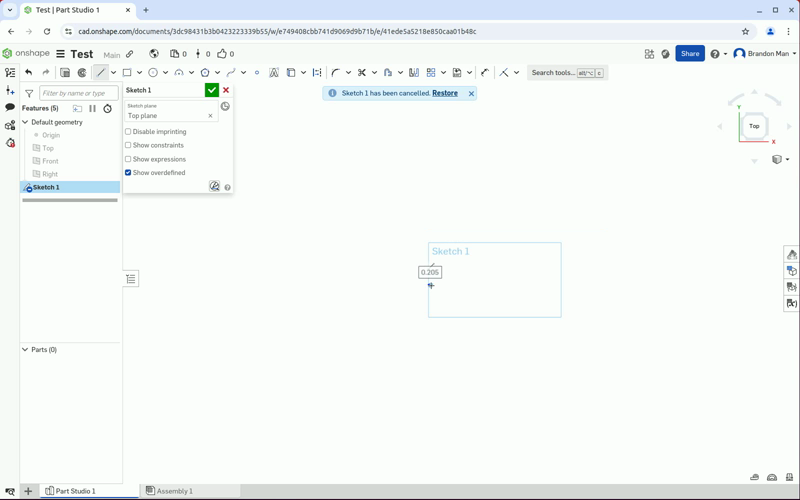
scroll(-6)
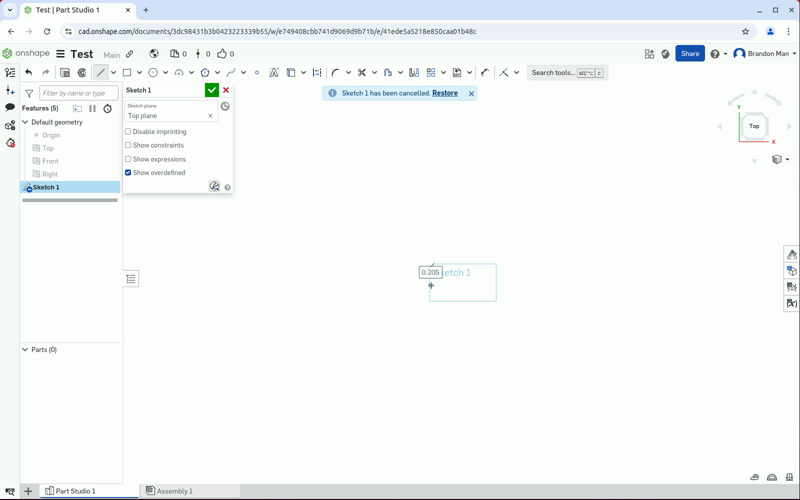
key_up(shift)
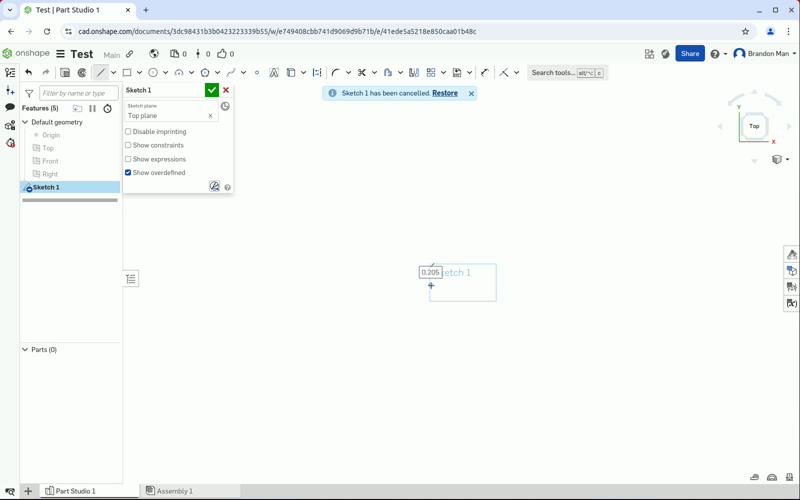
key_down(shift)
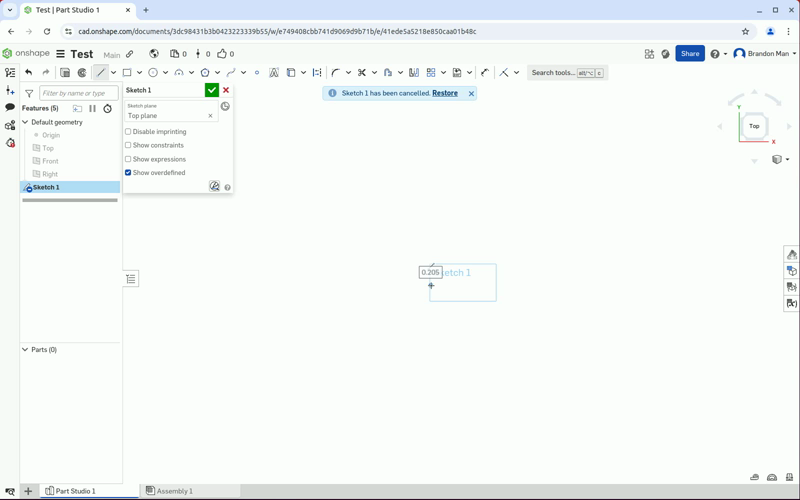
mouse_move(461, 285)
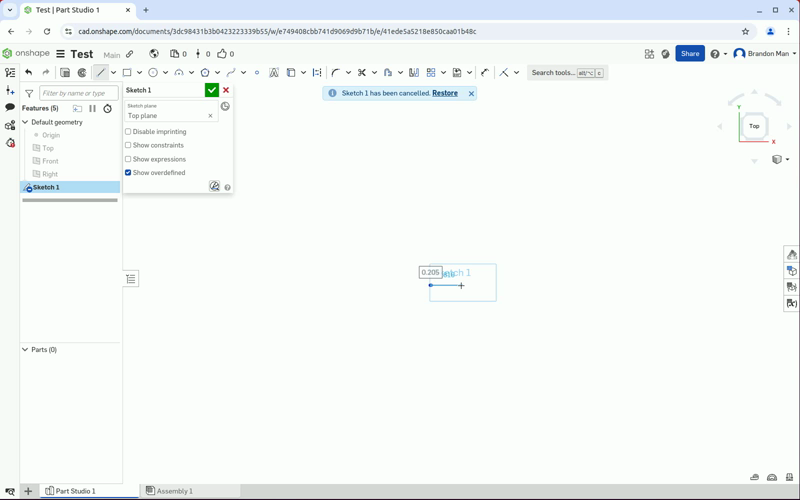
mouse_move(431, 252)
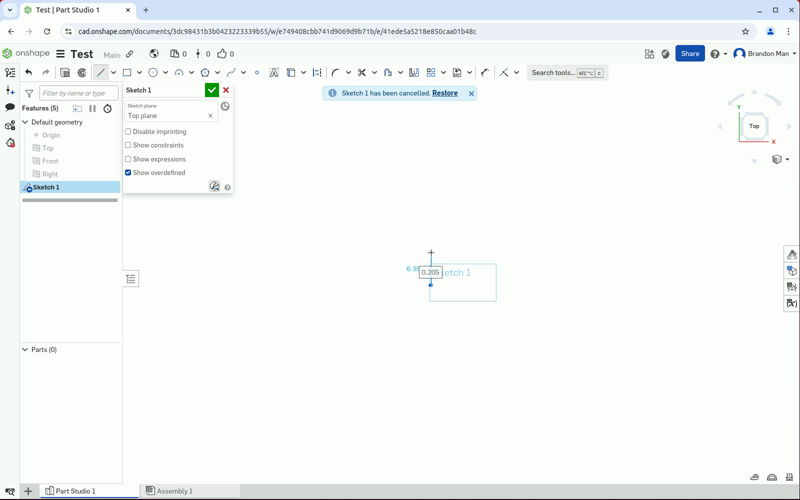
click(431, 252)
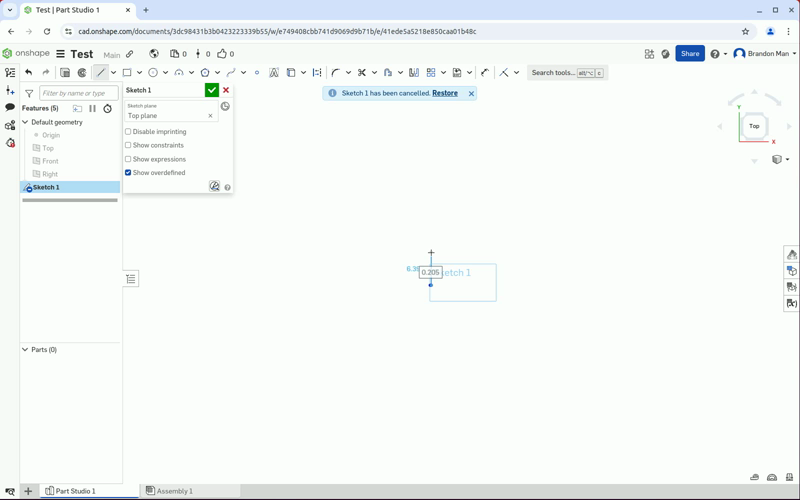
key_up(shift)
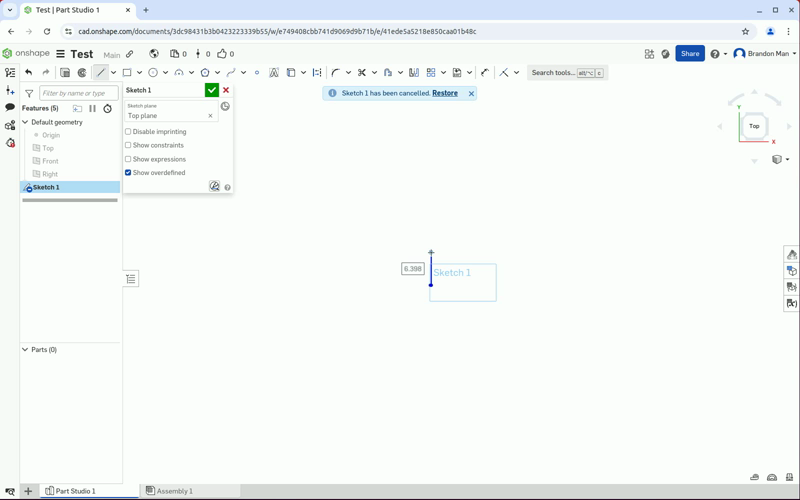
key_down(shift)
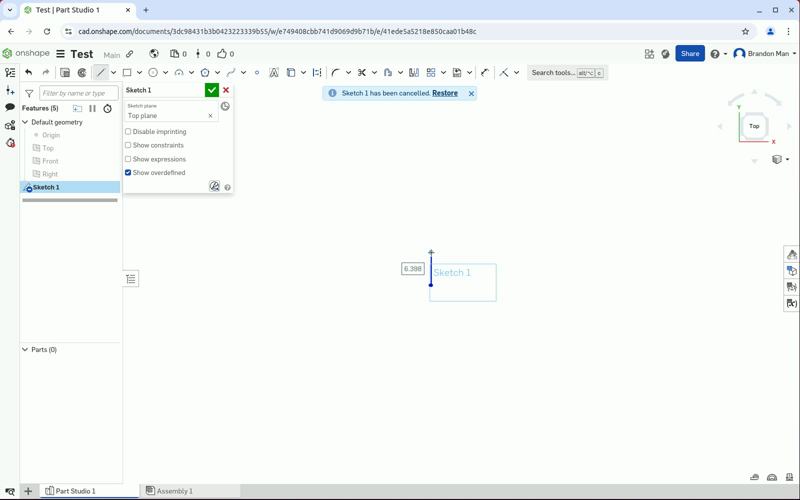
mouse_move(461, 252)
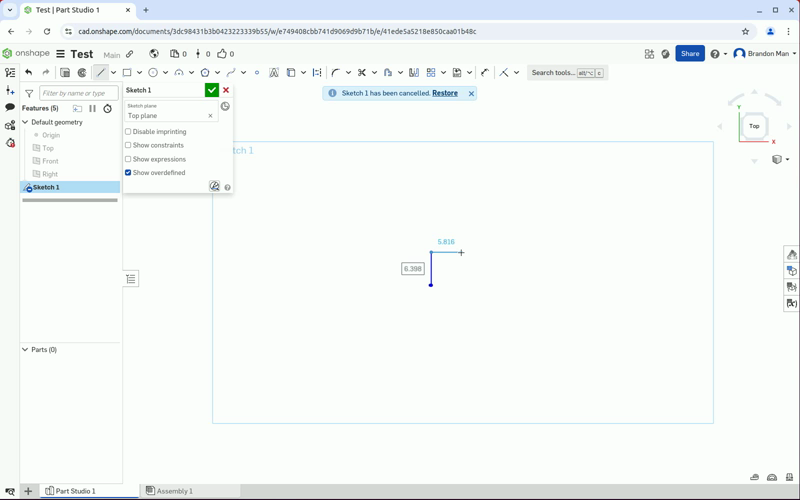
mouse_move(465, 252)
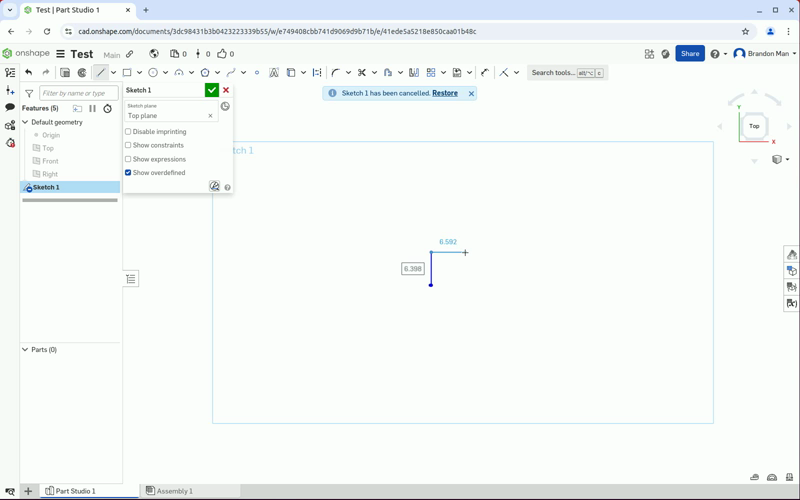
click(465, 252)
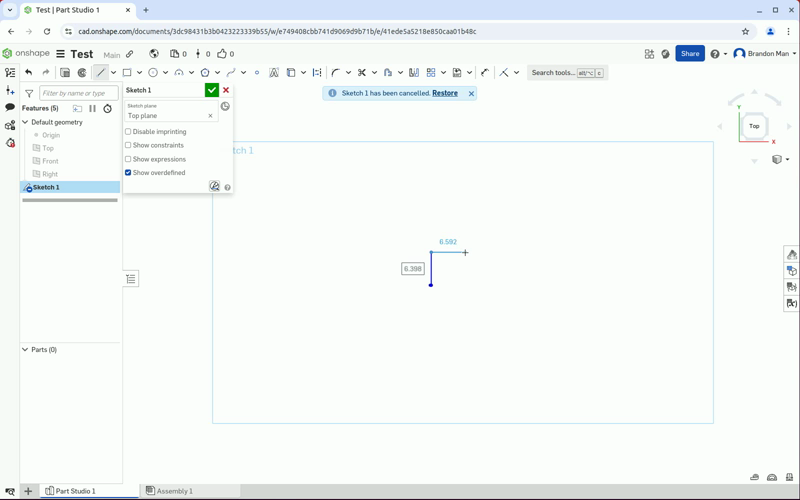
key_up(shift)
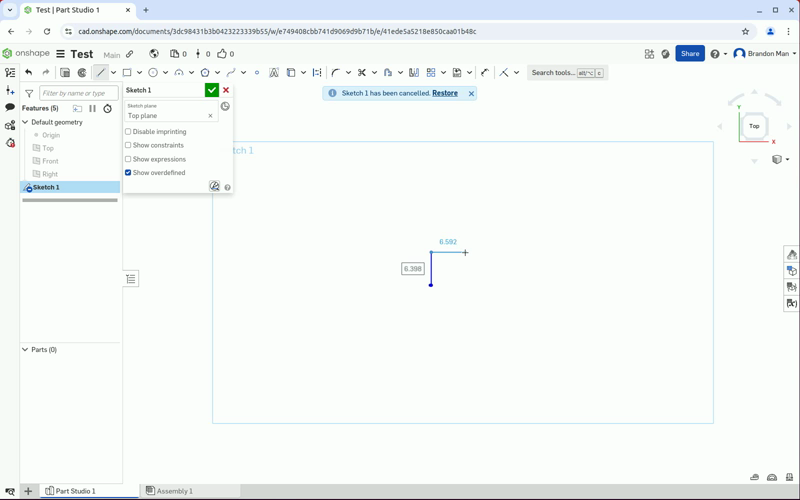
key_down(shift)
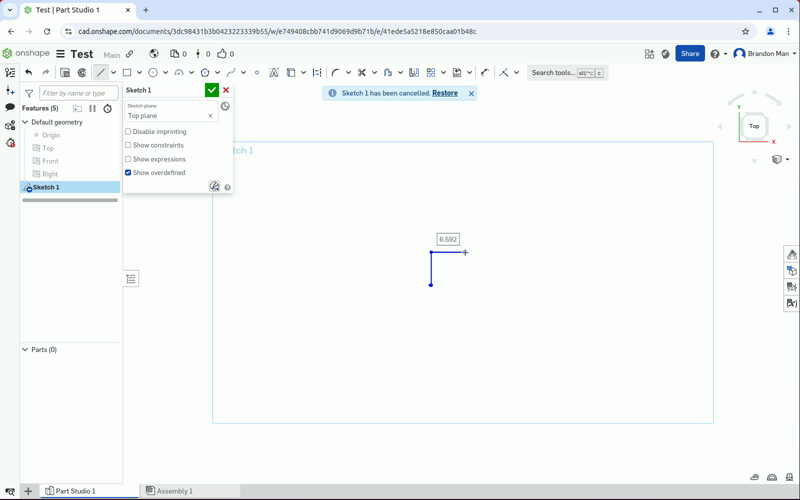
mouse_move(495, 252)
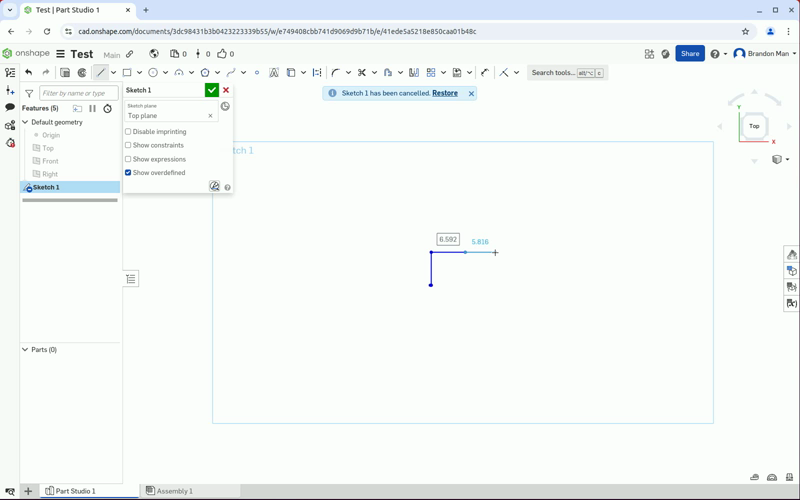
mouse_move(465, 285)
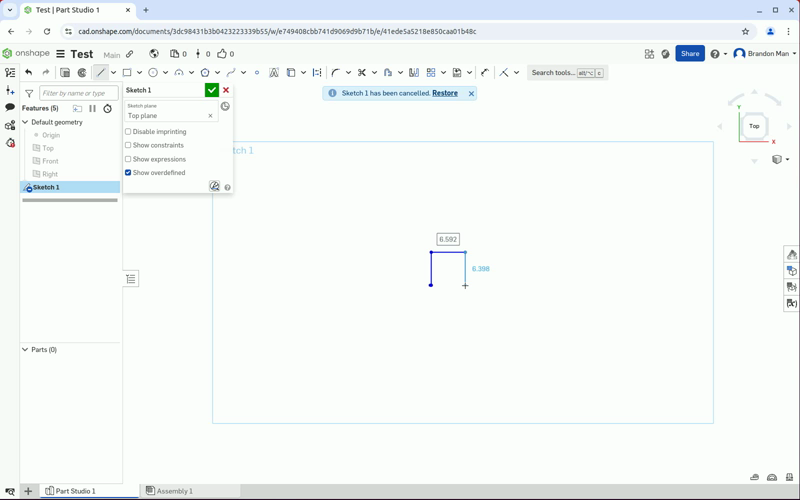
click(465, 285)
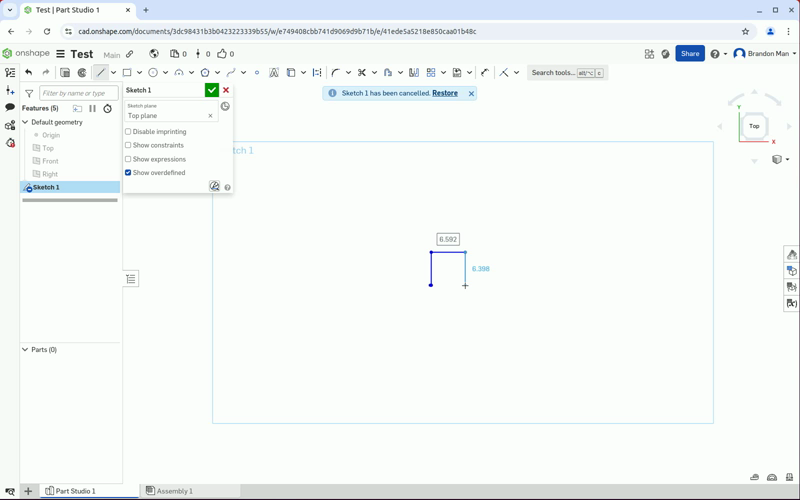
key_up(shift)
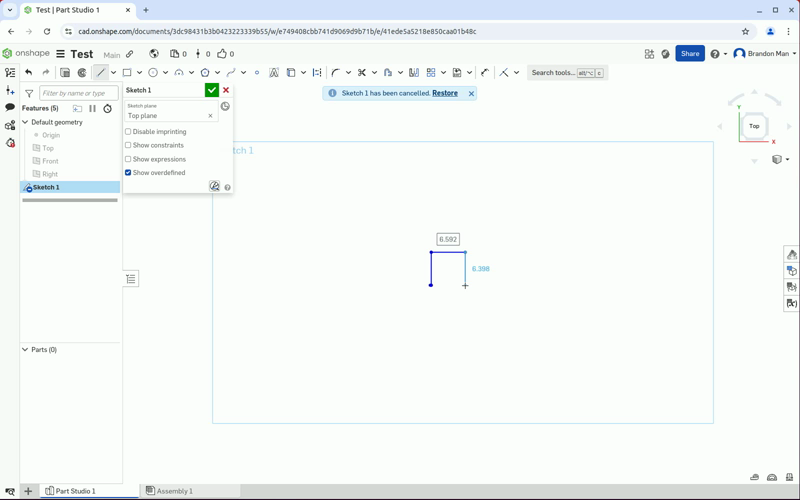
key_down(shift)
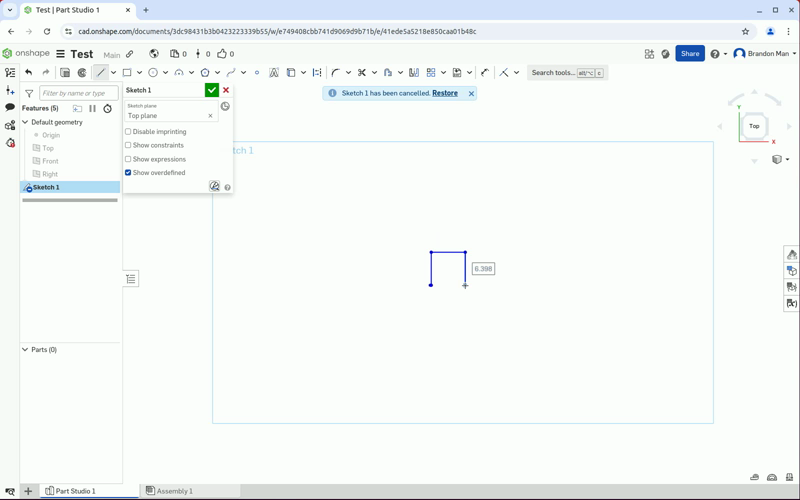
mouse_move(495, 285)
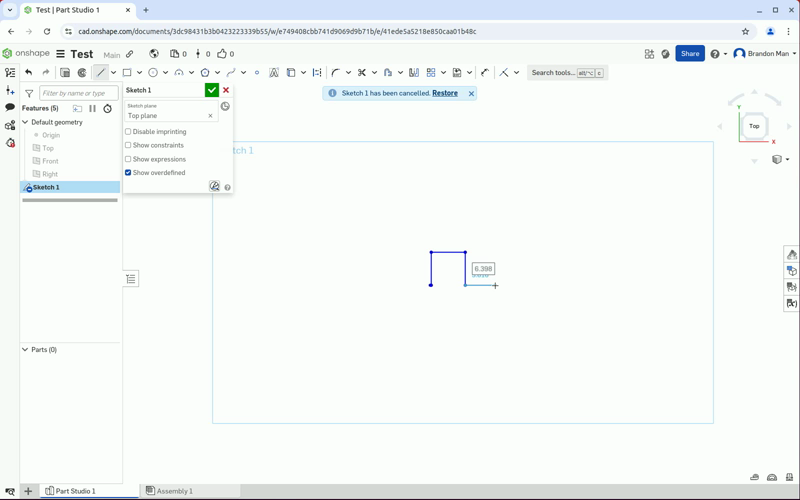
mouse_move(466, 285)
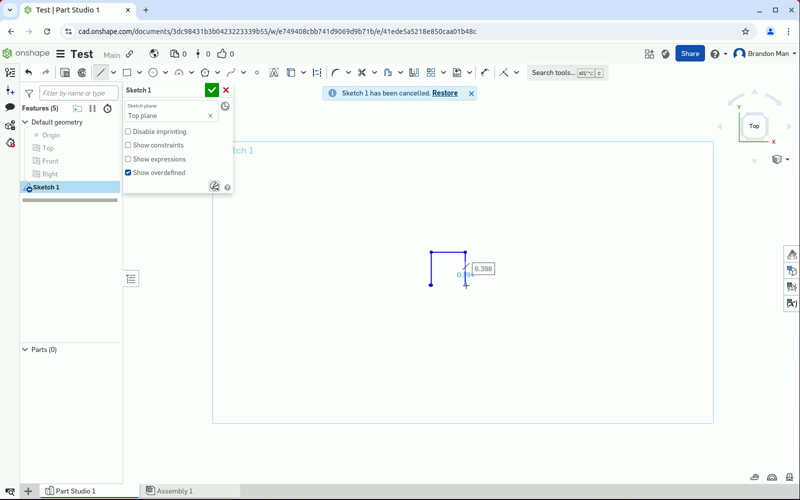
scroll(6)
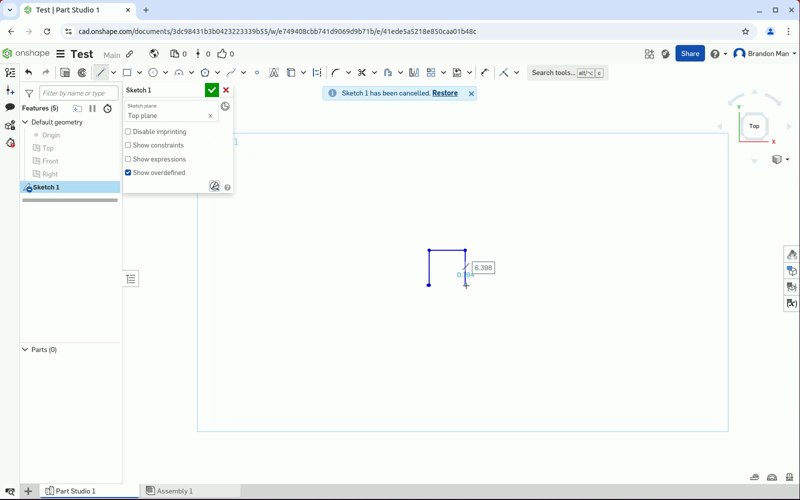
scroll(6)
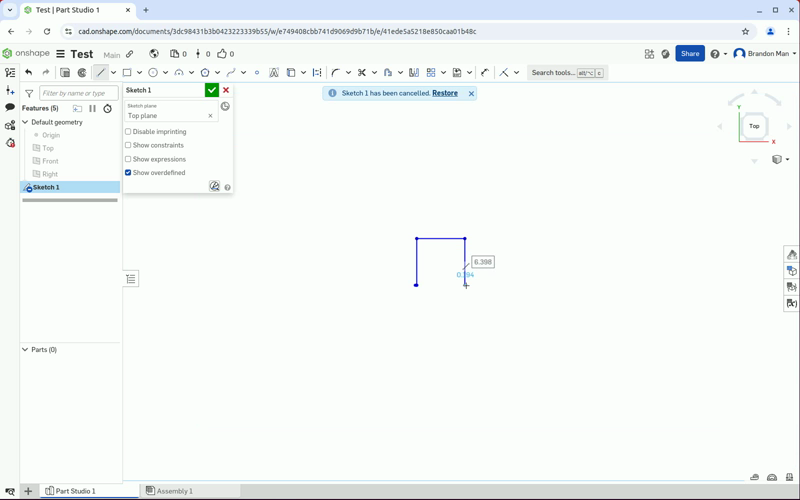
scroll(6)
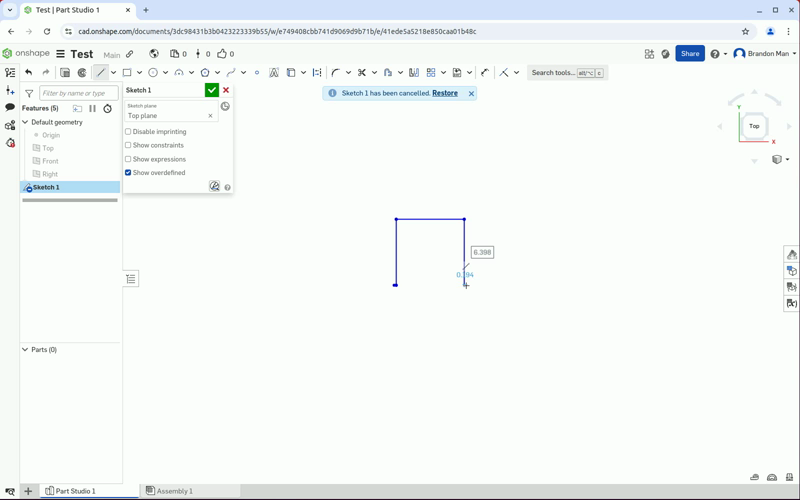
scroll(6)
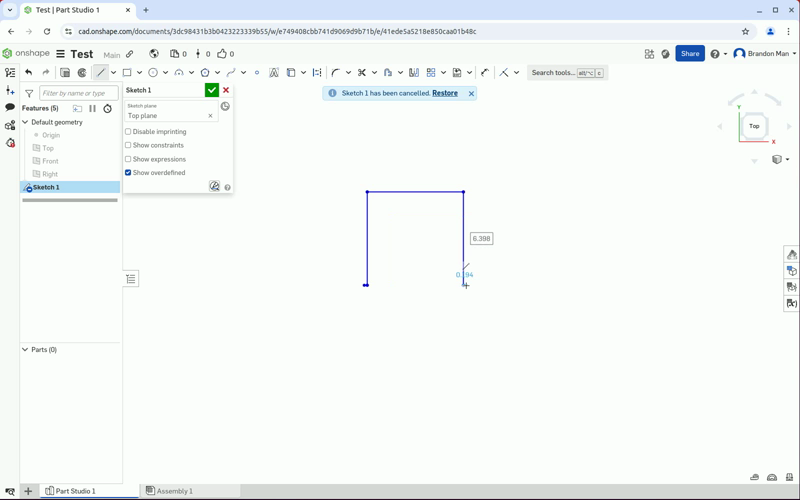
scroll(6)
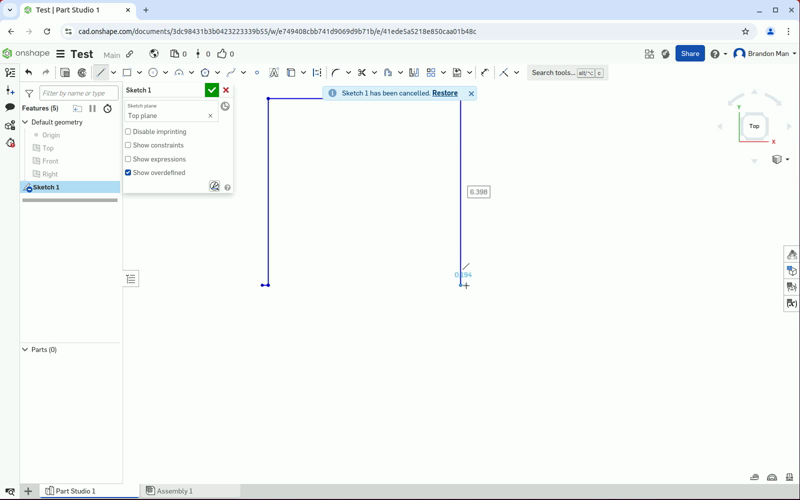
scroll(6)
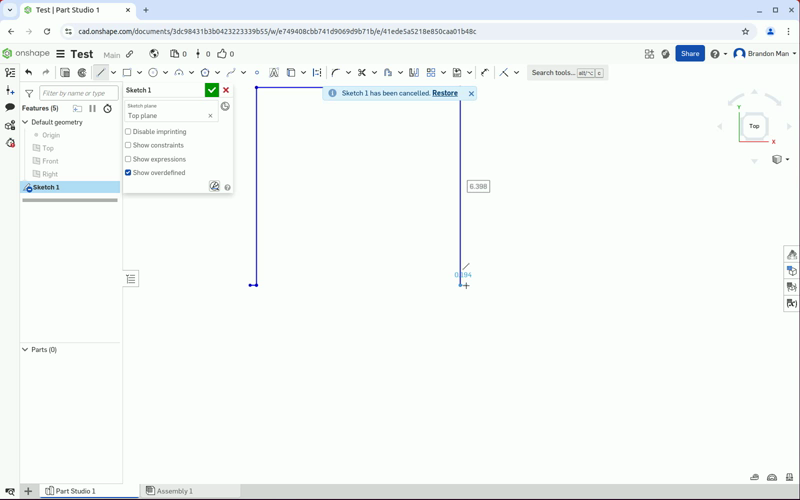
scroll(6)
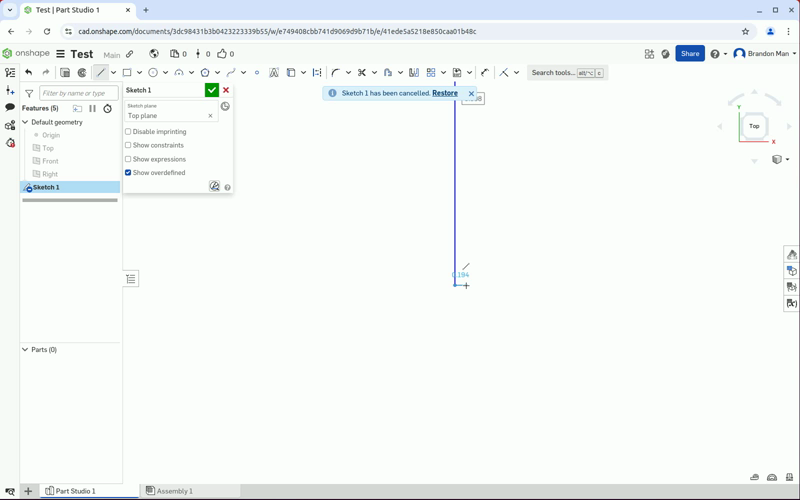
click(466, 285)
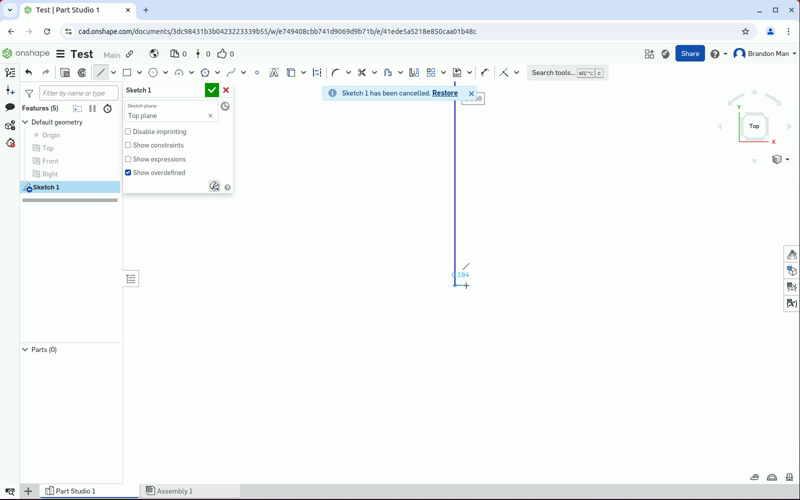
scroll(-6)
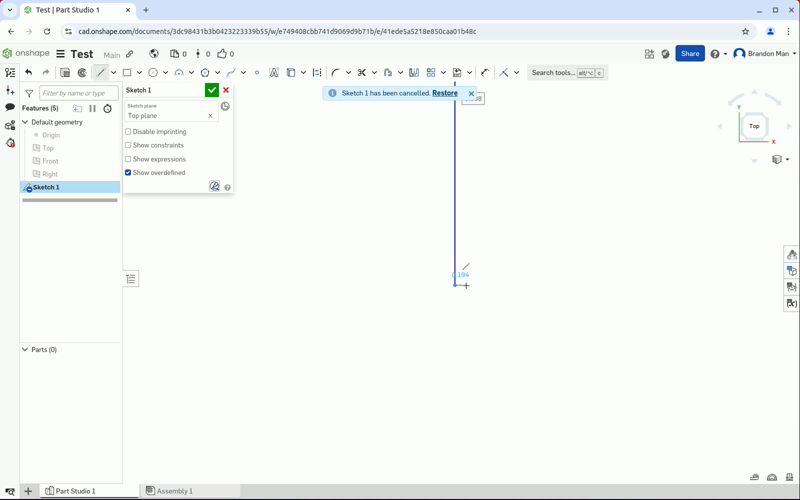
scroll(-6)
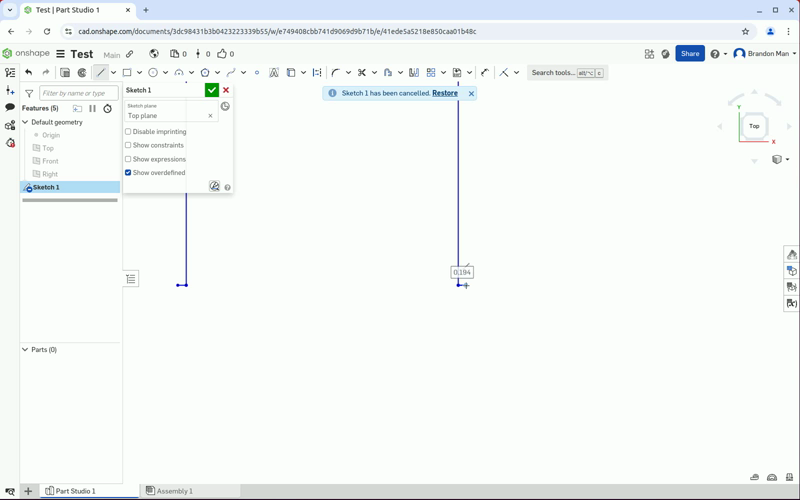
scroll(-6)
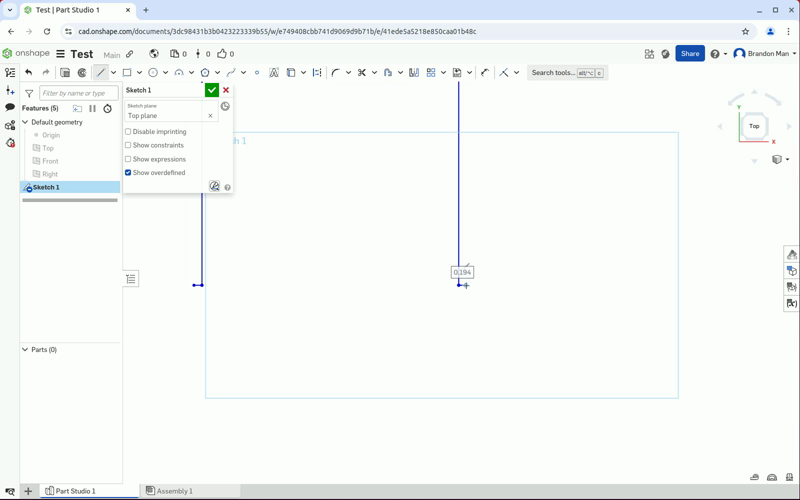
scroll(-6)
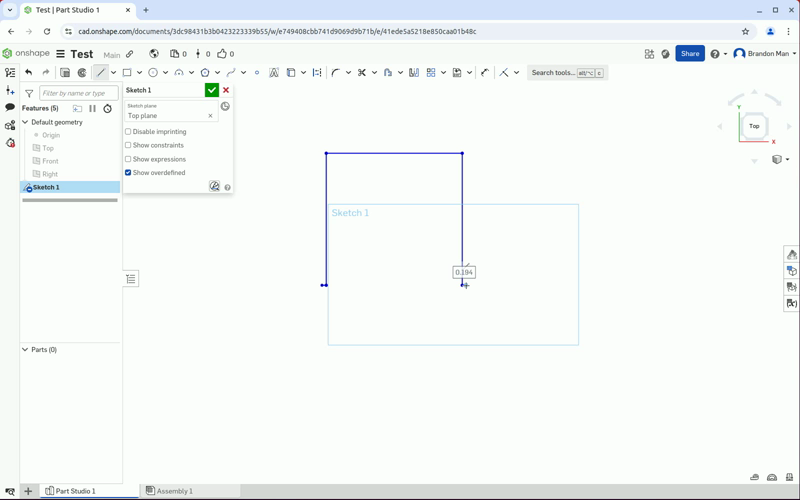
scroll(-6)
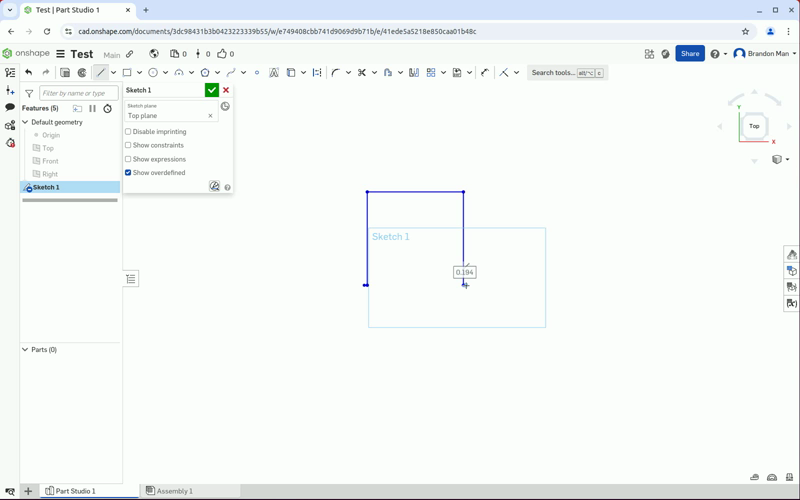
scroll(-6)
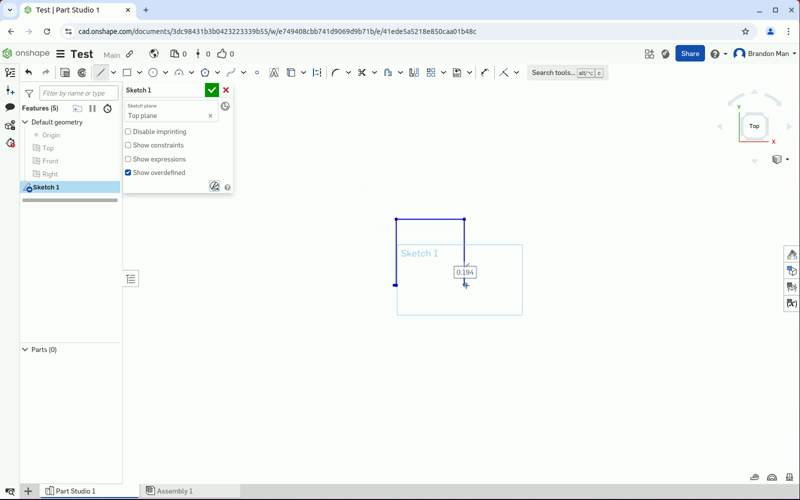
scroll(-6)
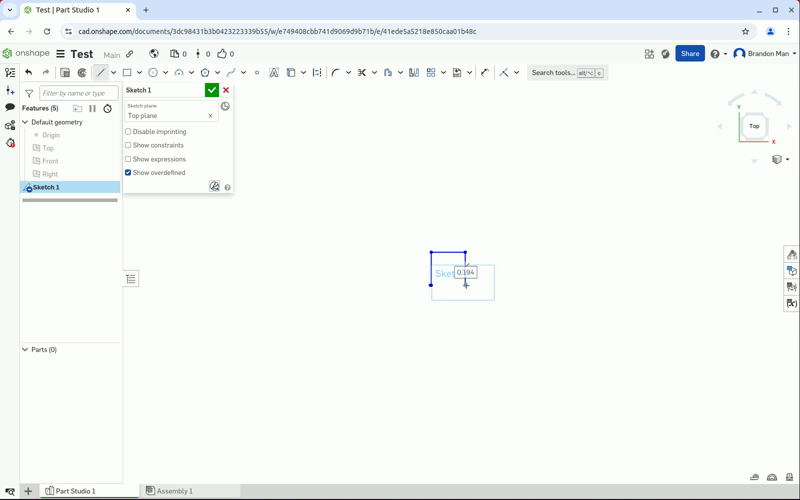
key_up(shift)
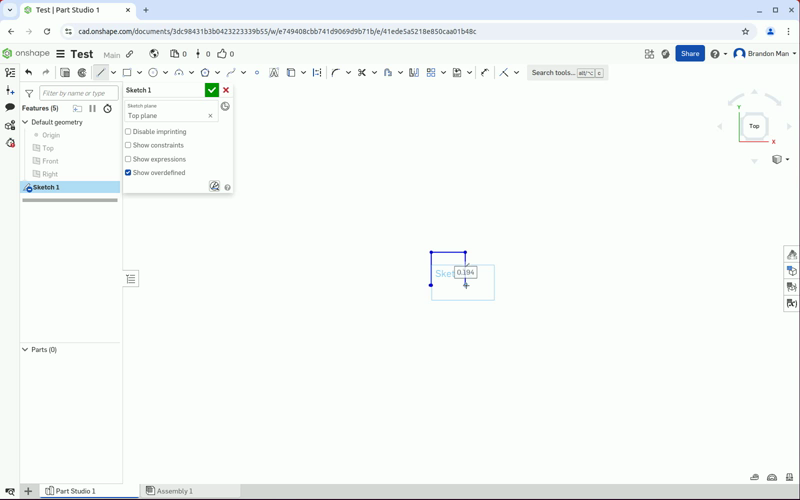
key_down(shift)
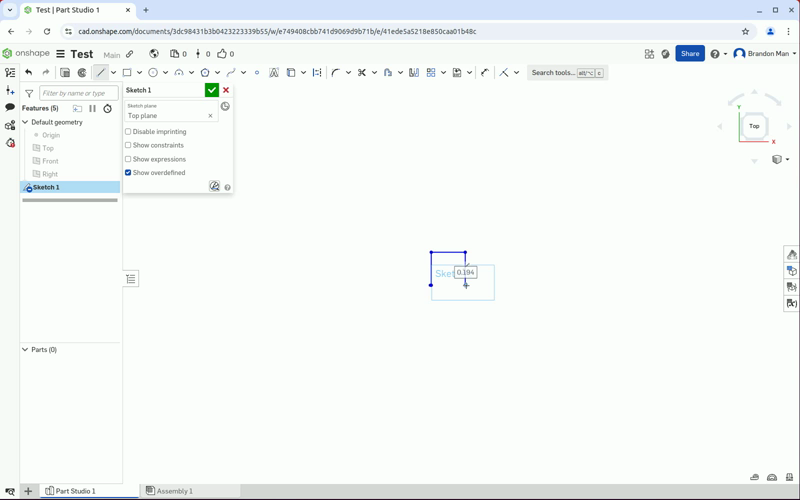
mouse_move(496, 285)
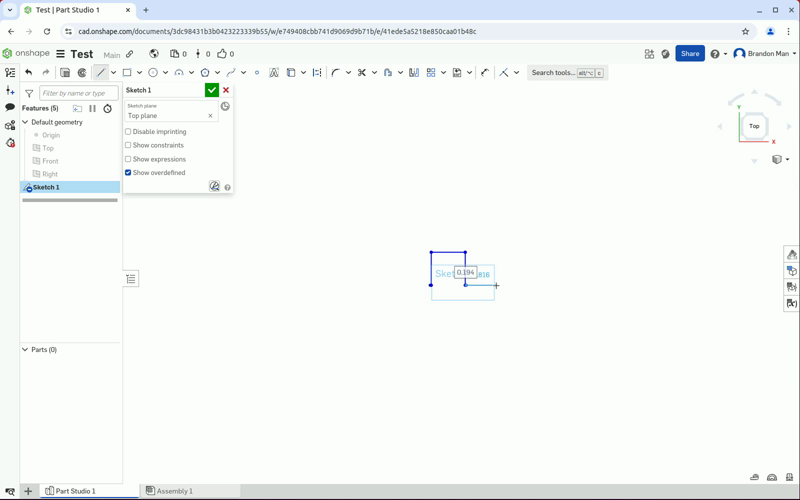
mouse_move(466, 252)
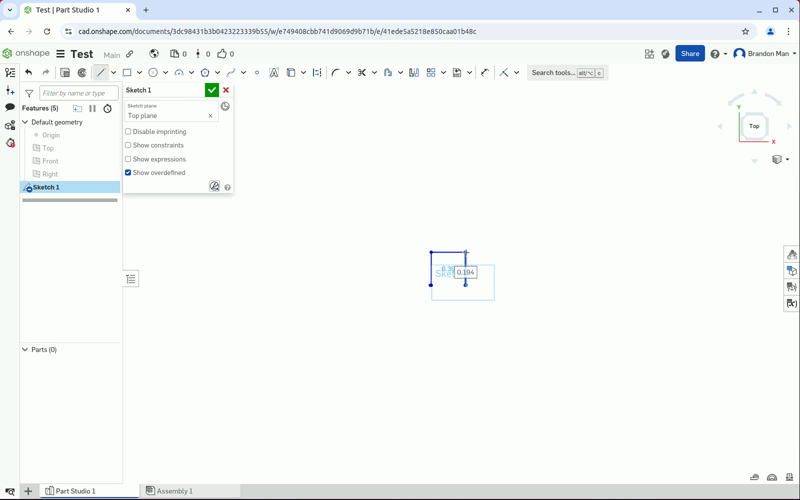
scroll(6)
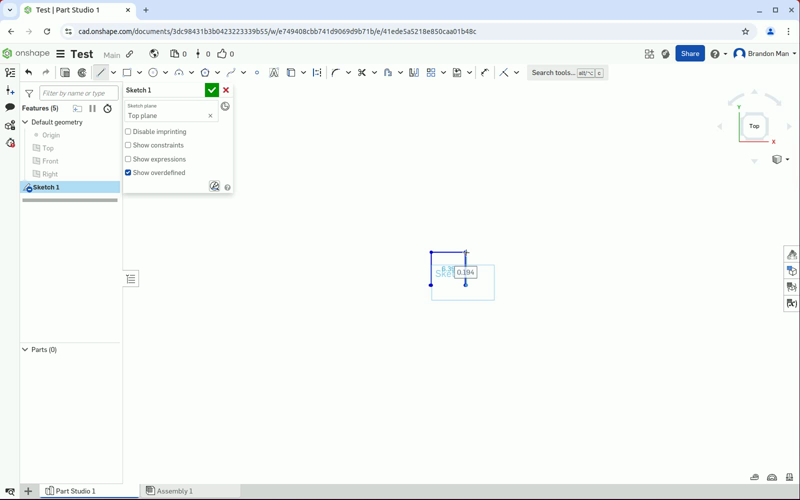
scroll(6)
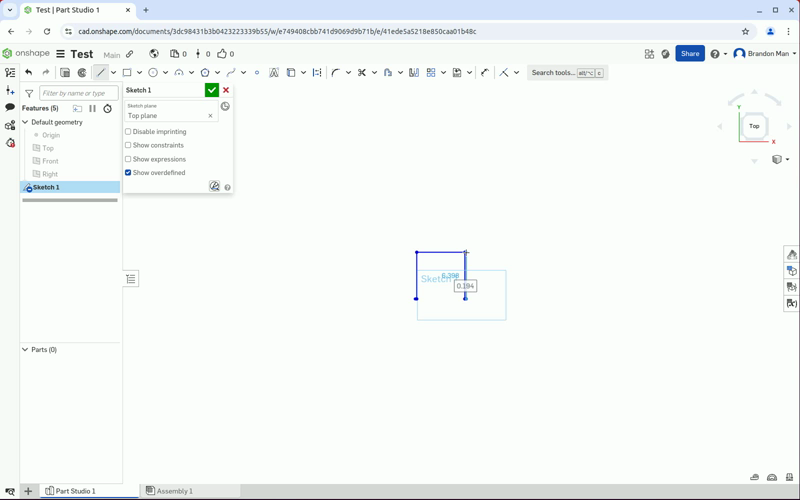
scroll(6)
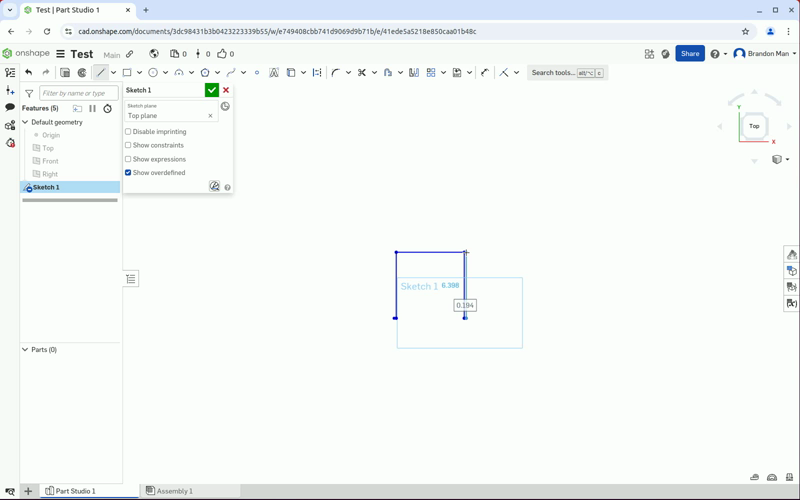
scroll(6)
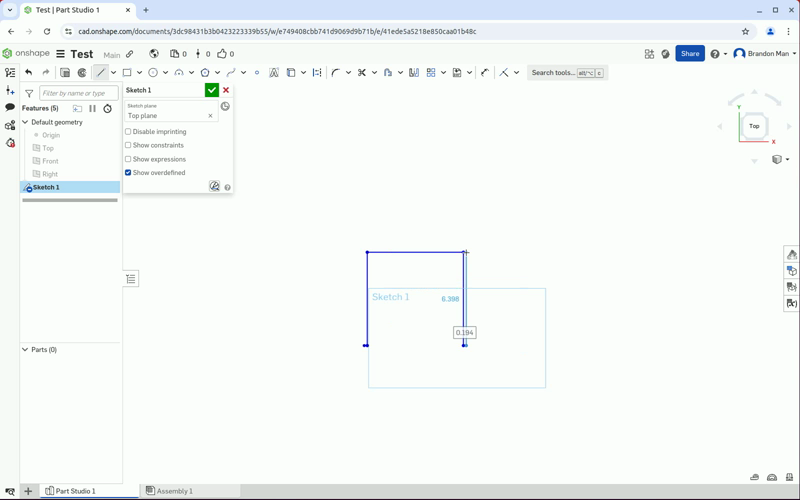
scroll(6)
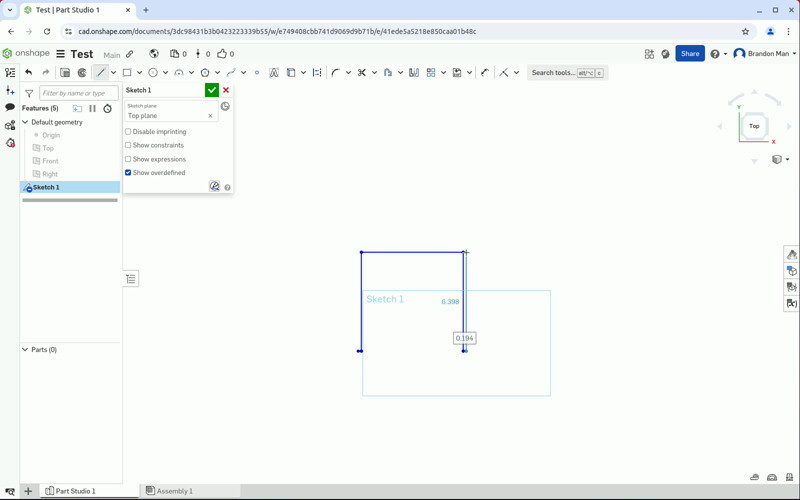
scroll(6)
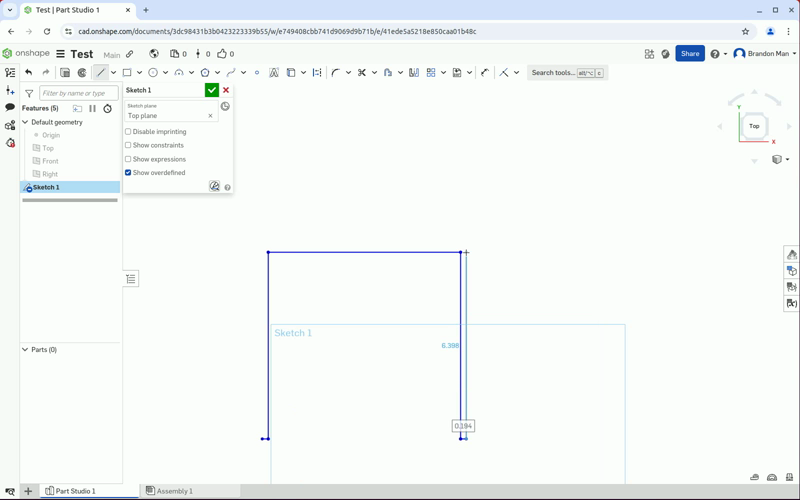
scroll(6)
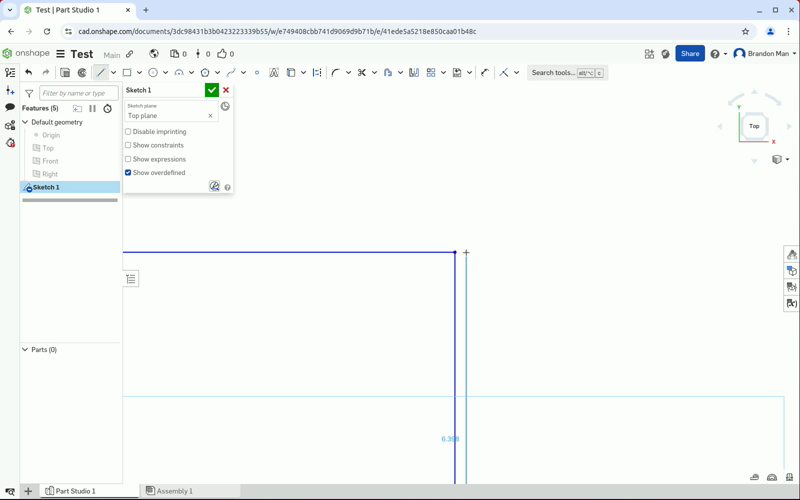
click(466, 252)
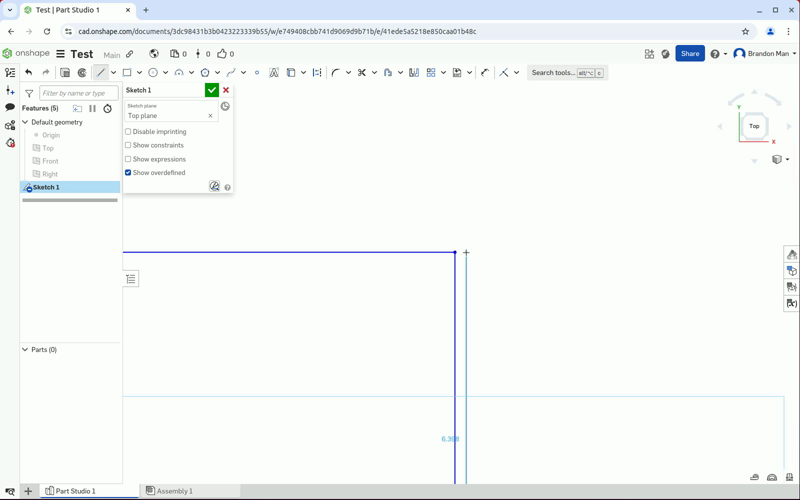
scroll(-6)
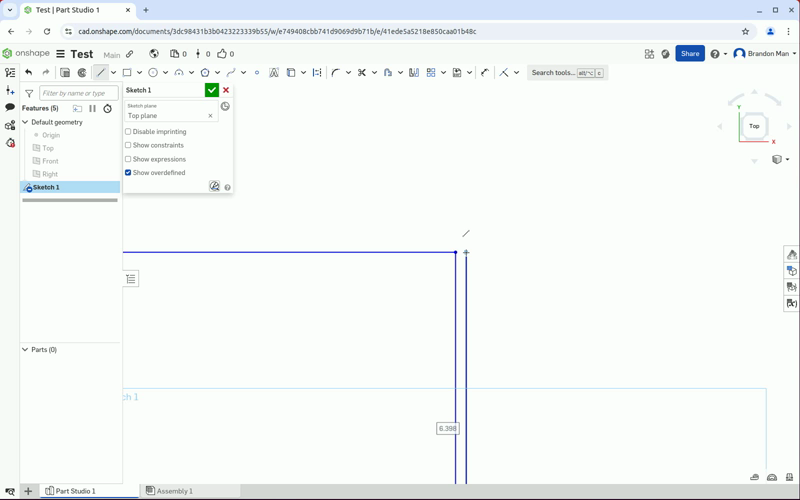
scroll(-6)
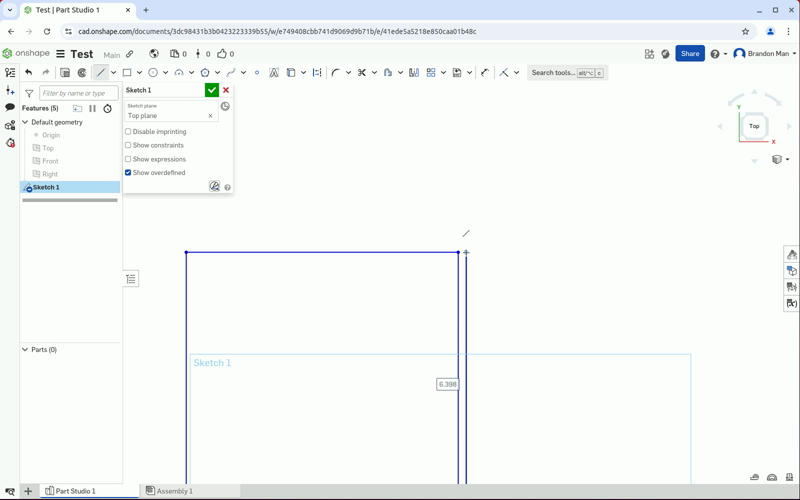
scroll(-6)
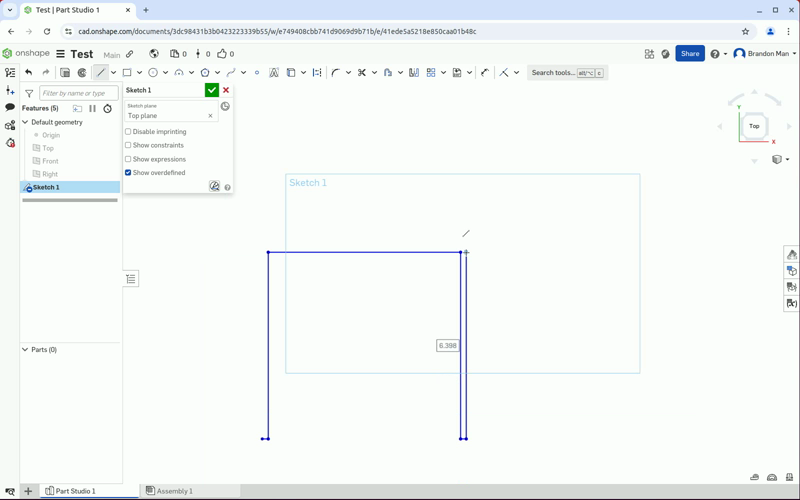
scroll(-6)
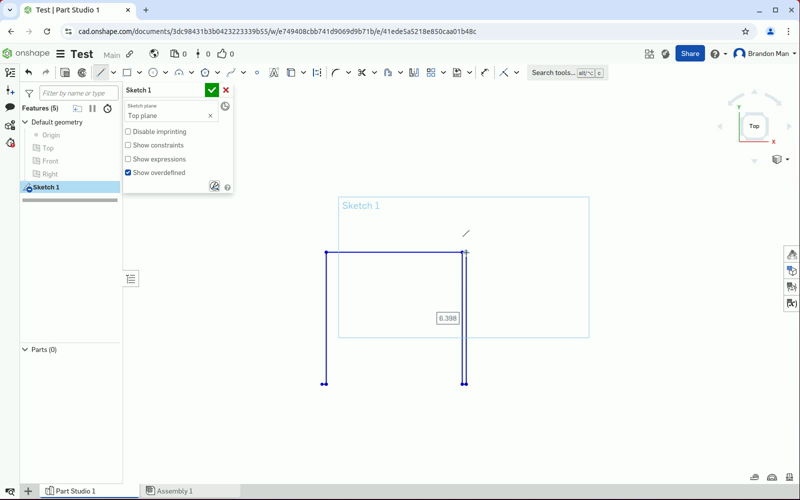
scroll(-6)
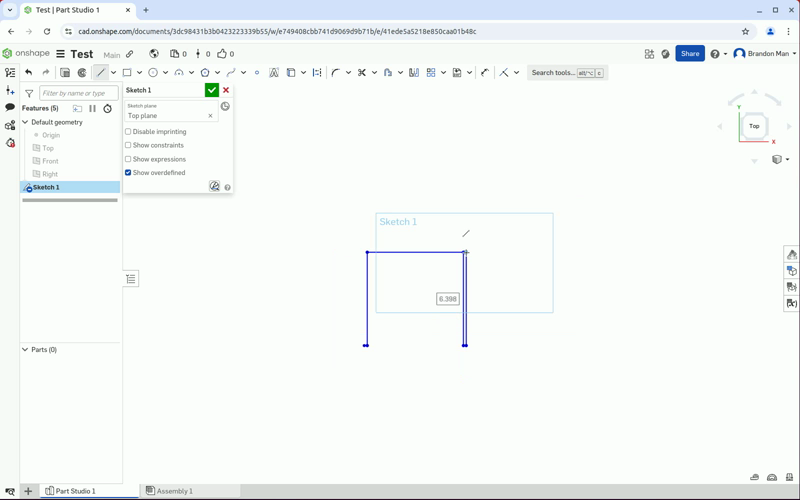
scroll(-6)
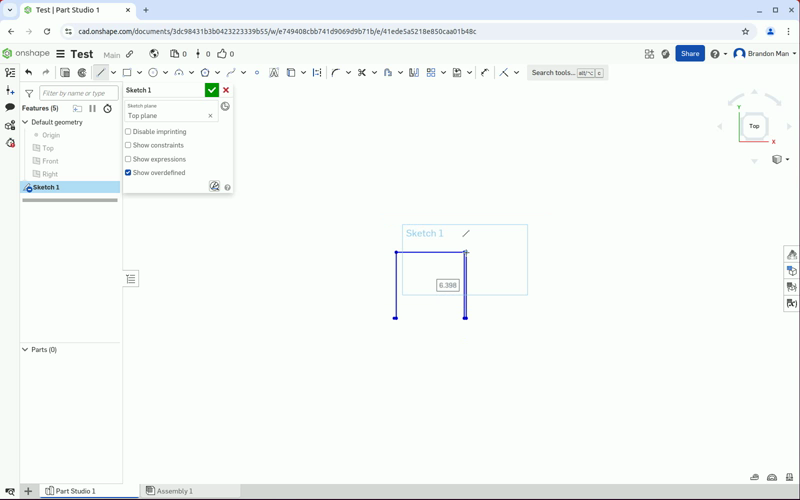
scroll(-6)
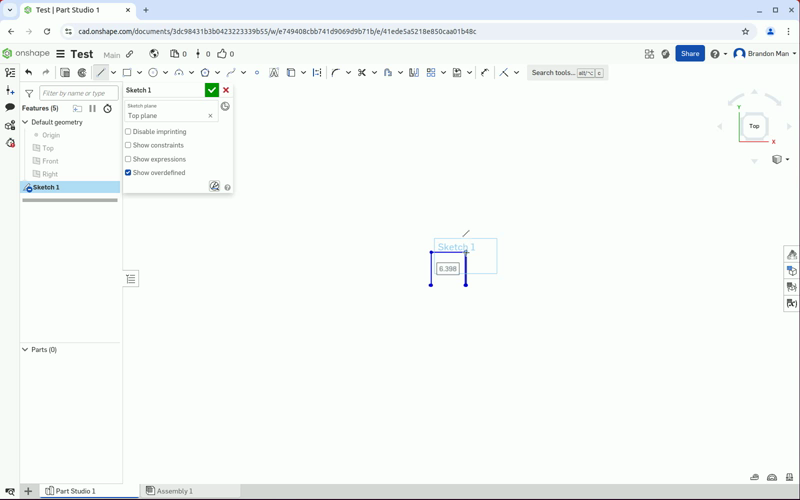
key_up(shift)
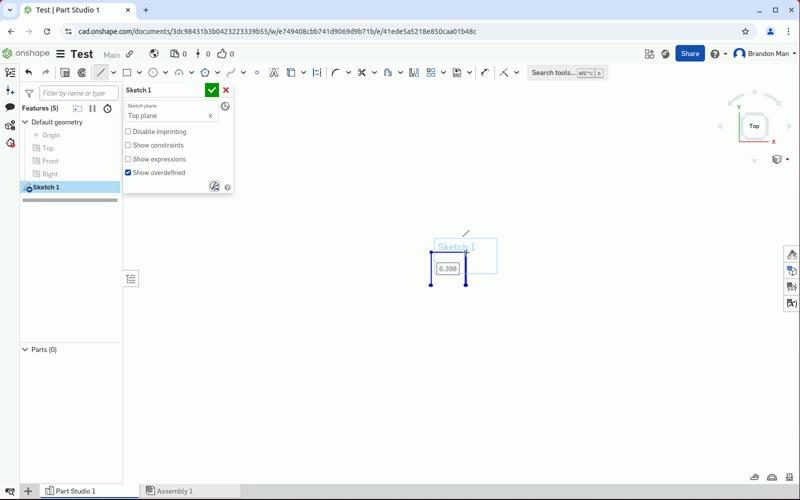
key_down(shift)
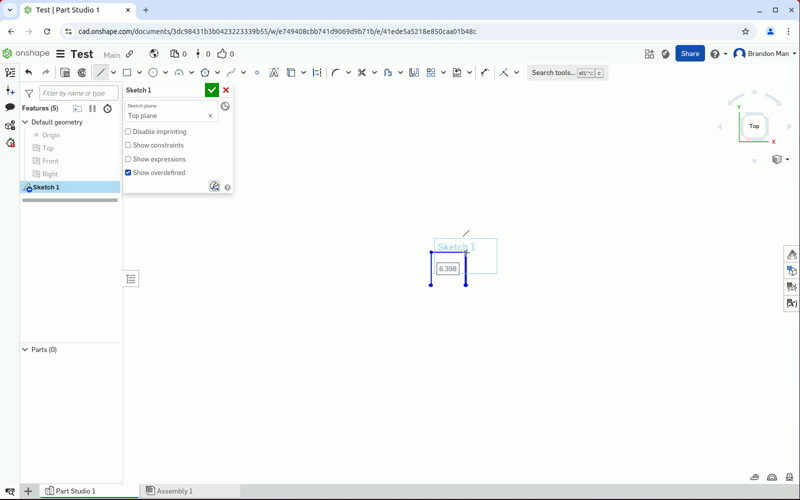
mouse_move(496, 252)
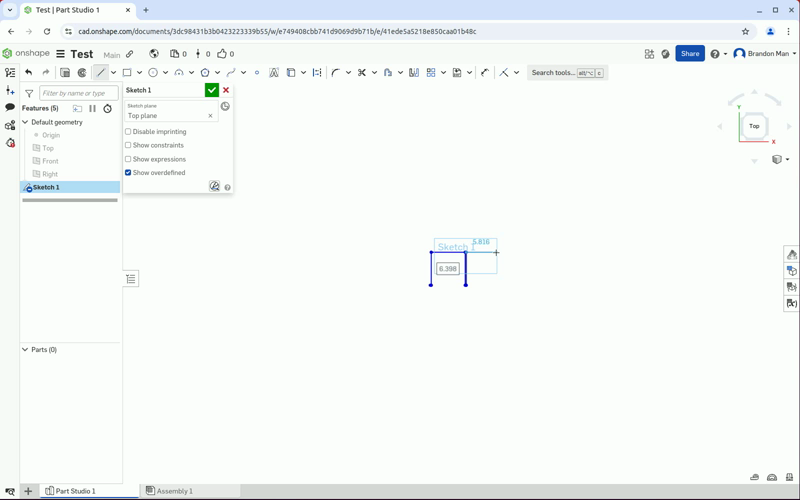
mouse_move(430, 252)
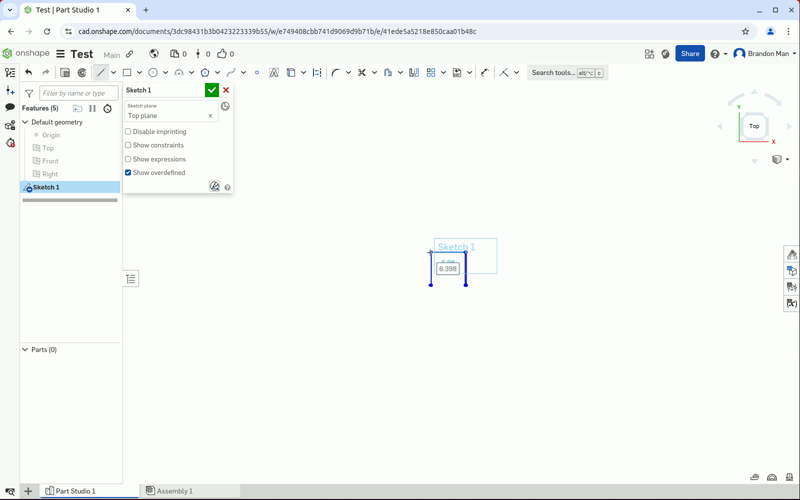
scroll(6)
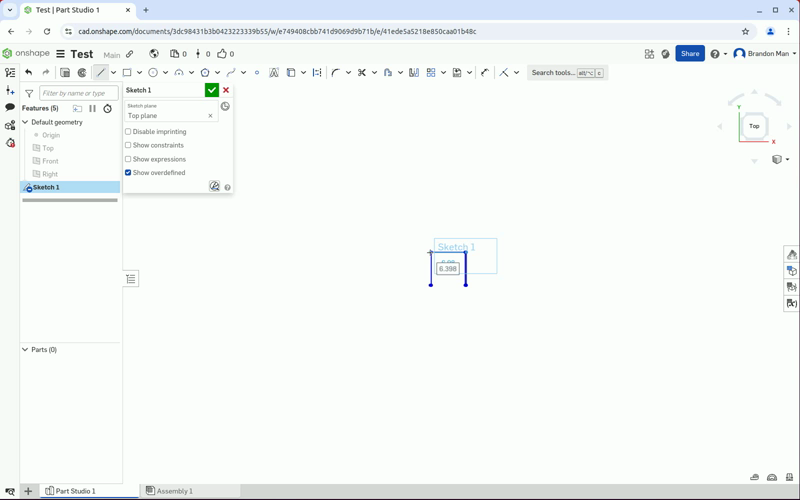
scroll(6)
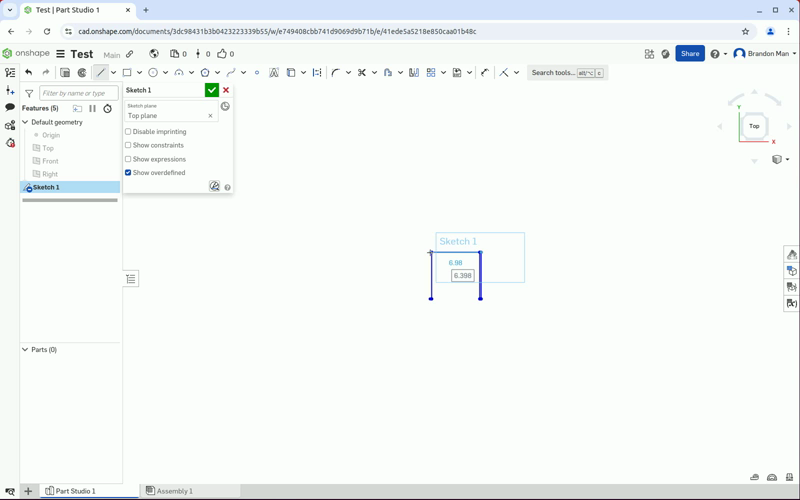
scroll(6)
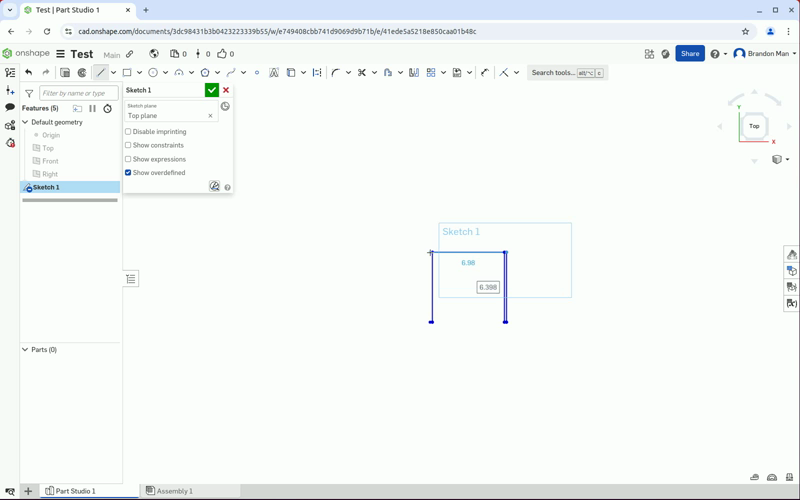
scroll(6)
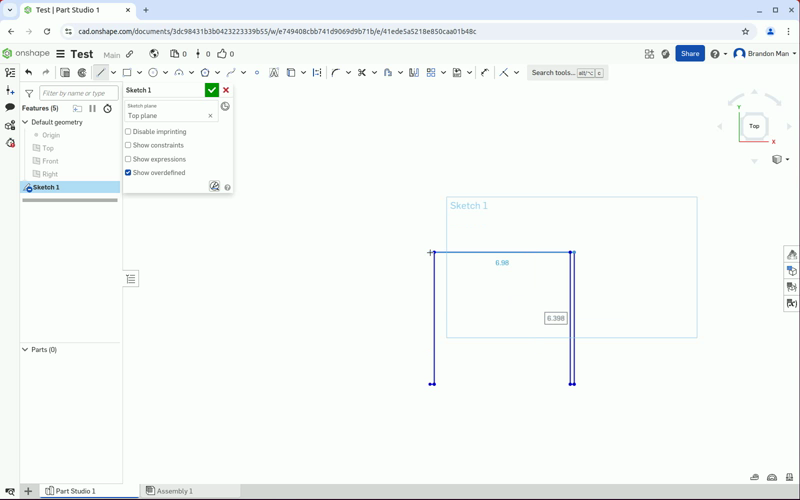
scroll(6)
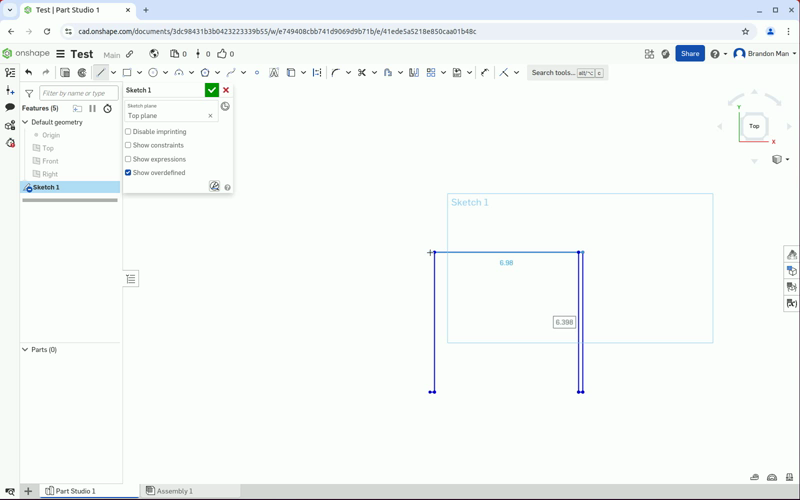
scroll(6)
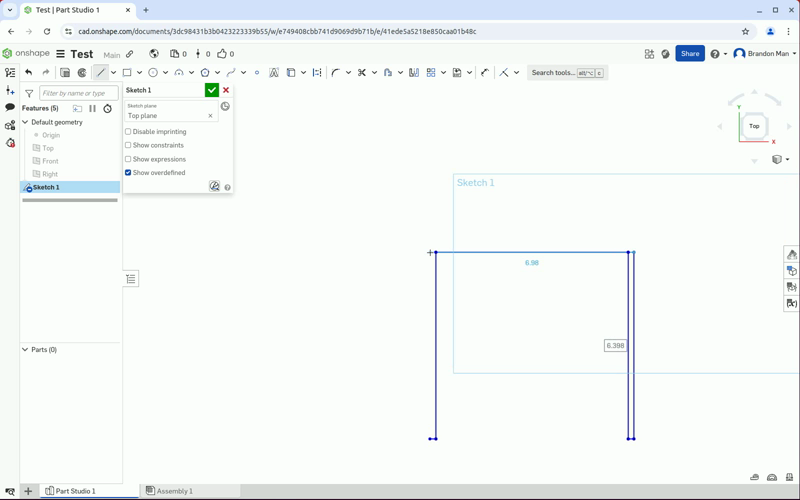
scroll(6)
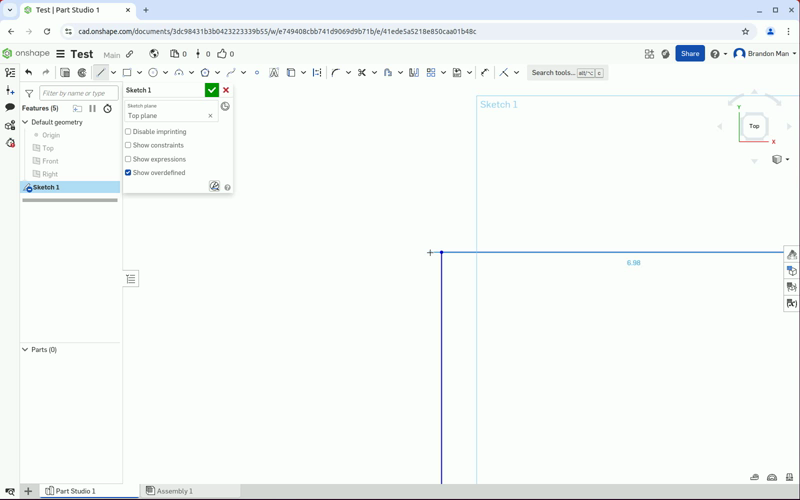
click(430, 252)
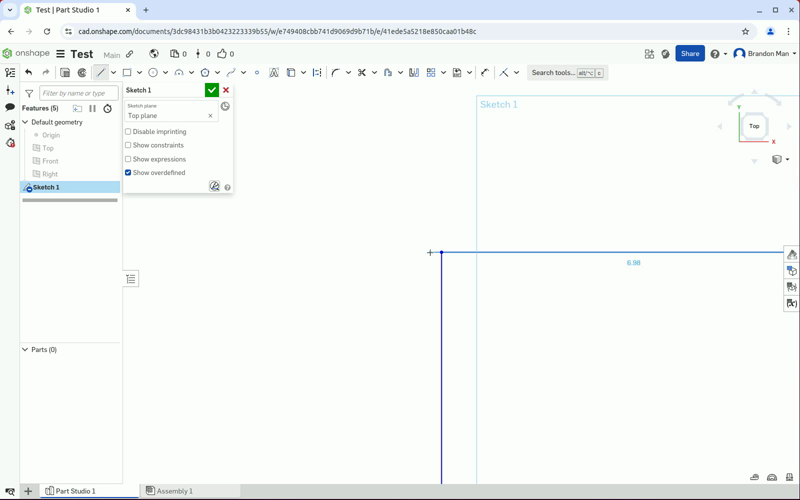
scroll(-6)
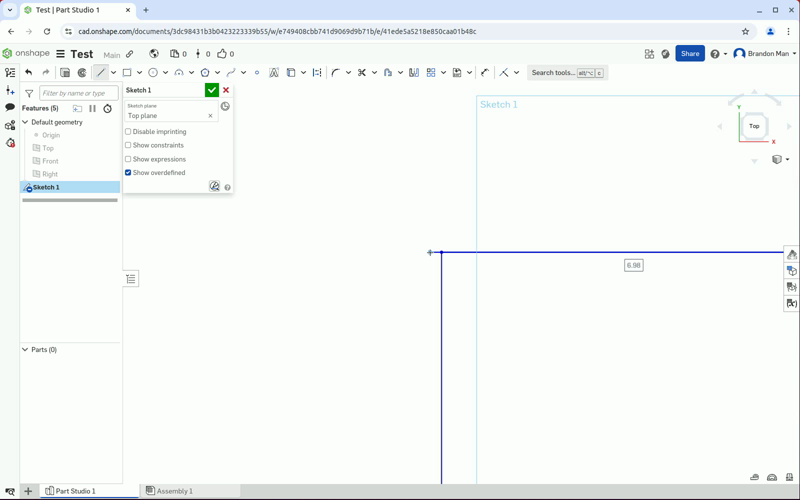
scroll(-6)
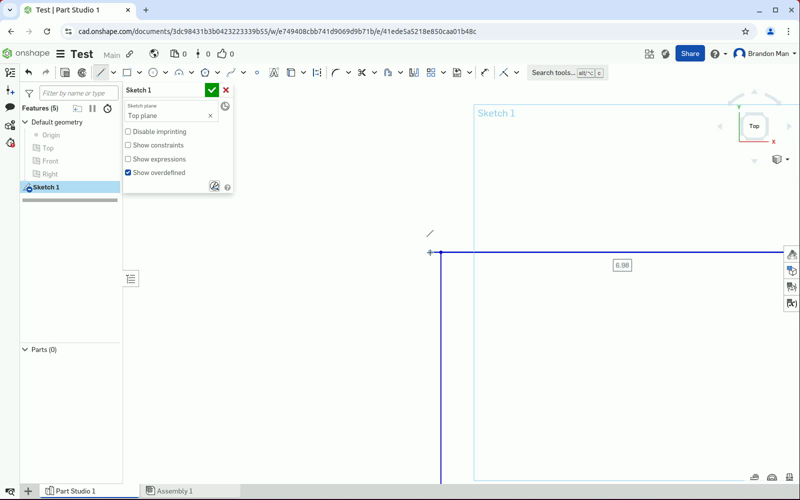
scroll(-6)
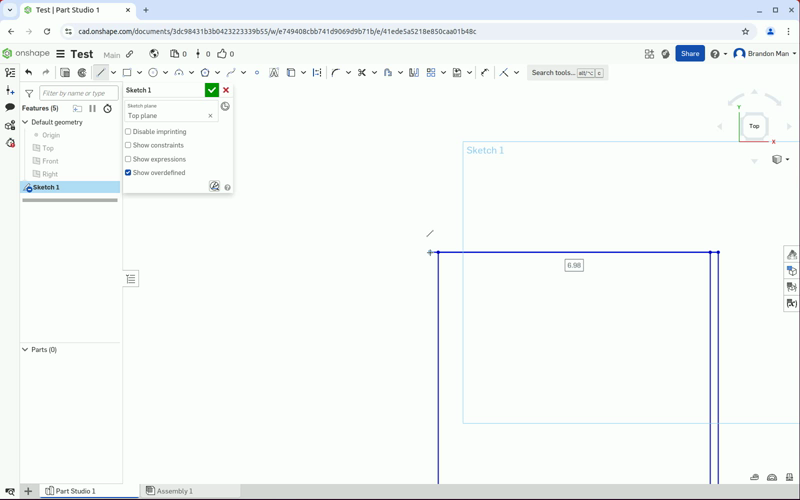
scroll(-6)
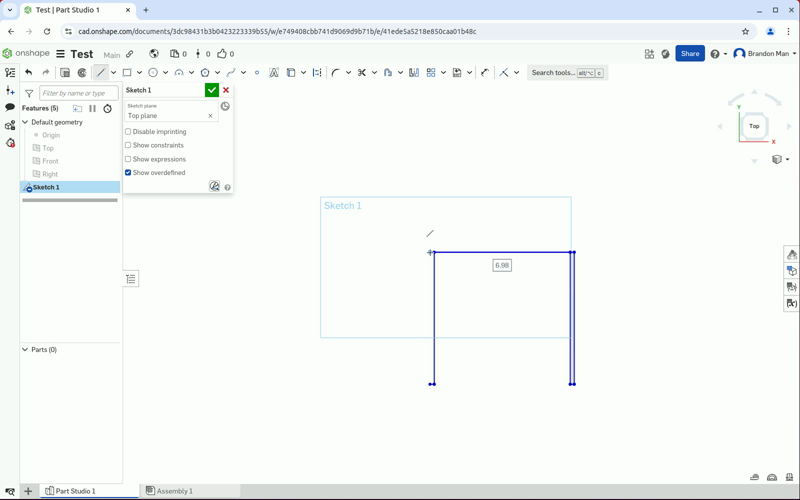
scroll(-6)
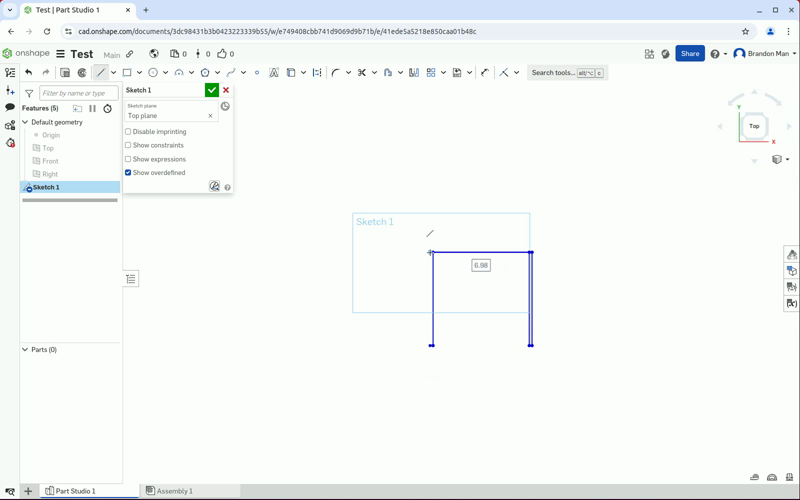
scroll(-6)
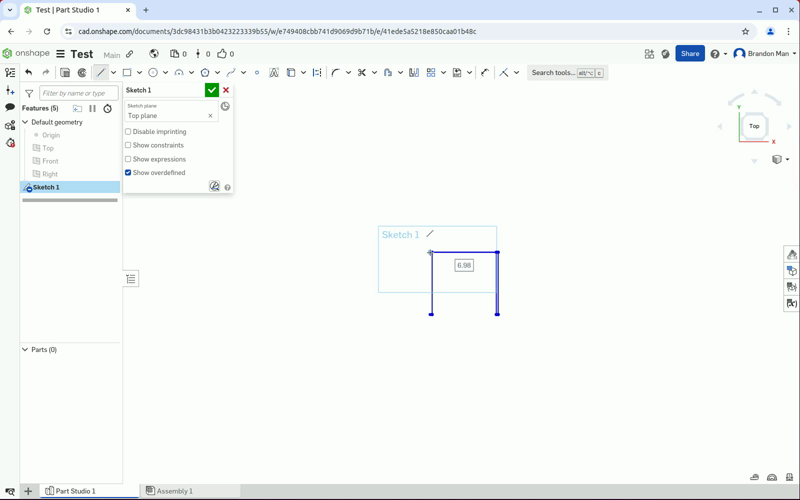
scroll(-6)
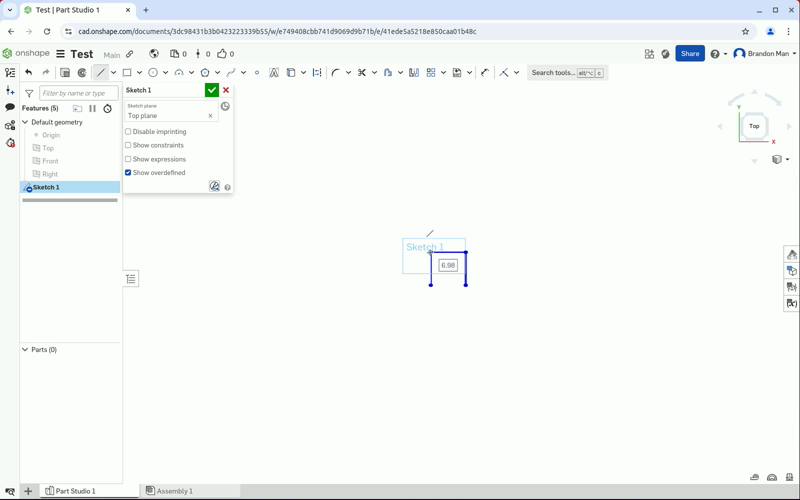
key_up(shift)
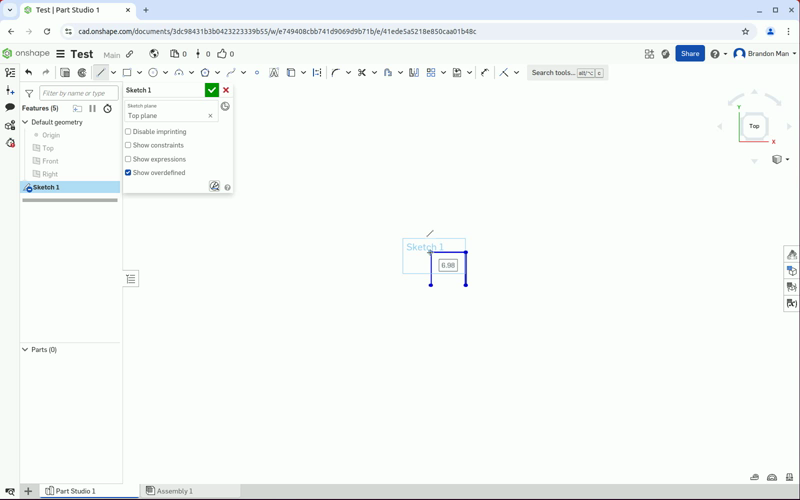
mouse_move(460, 252)
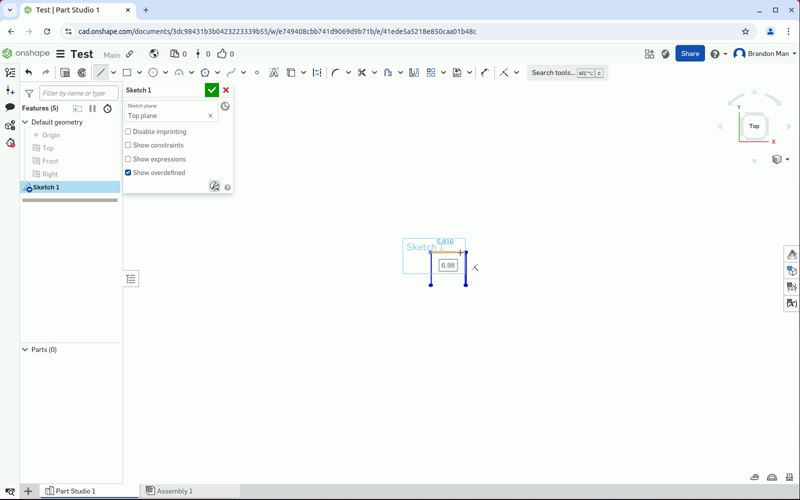
key_down(shift)
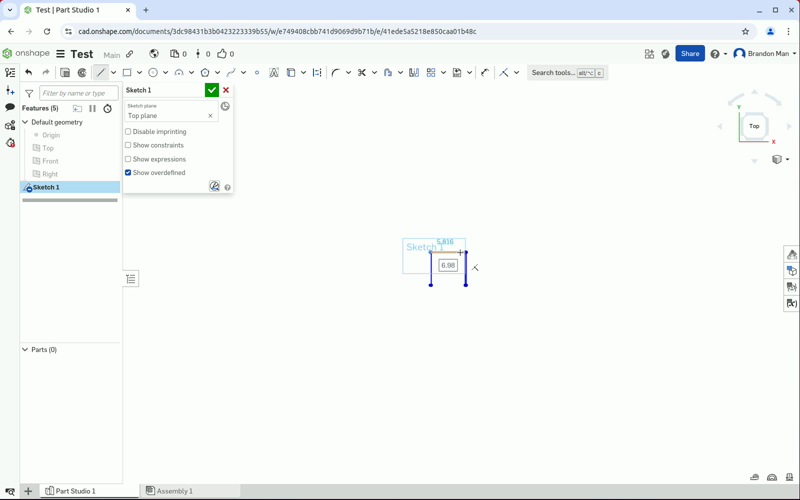
mouse_move(430, 285)
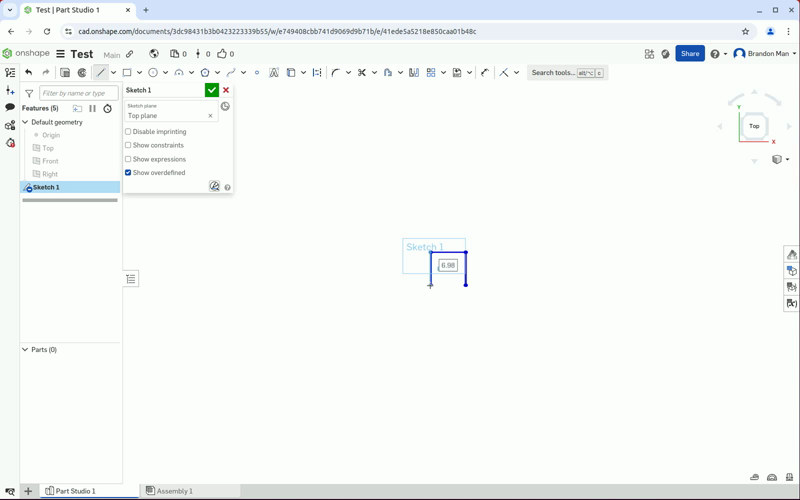
scroll(6)
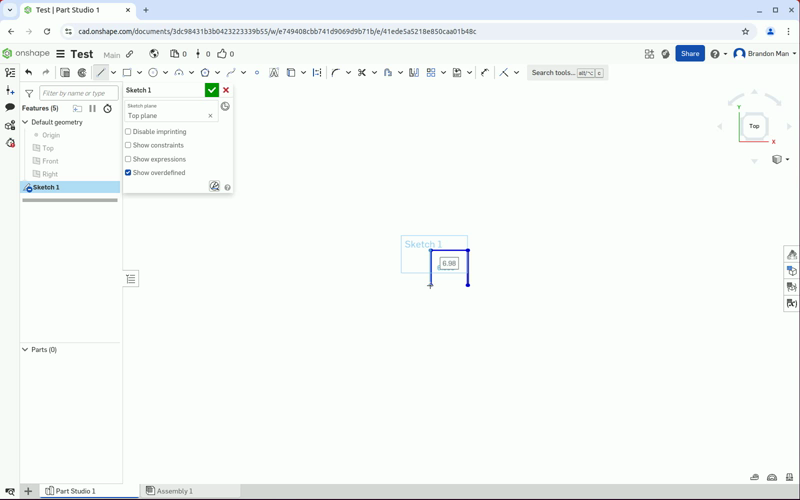
scroll(6)
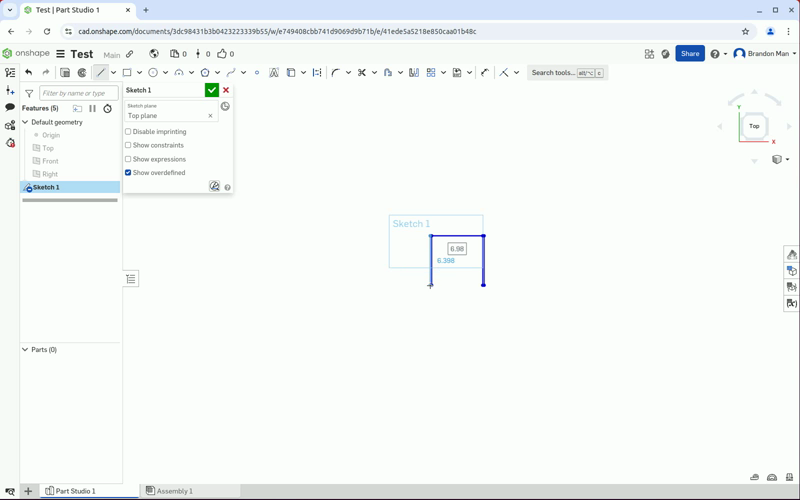
scroll(6)
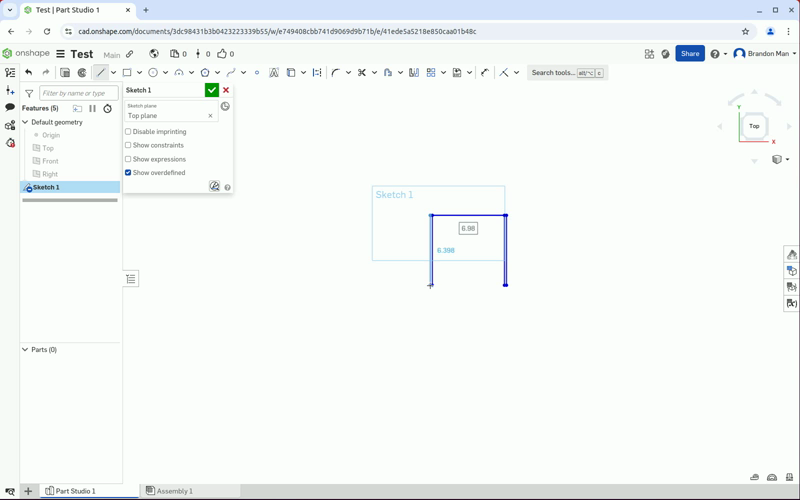
scroll(6)
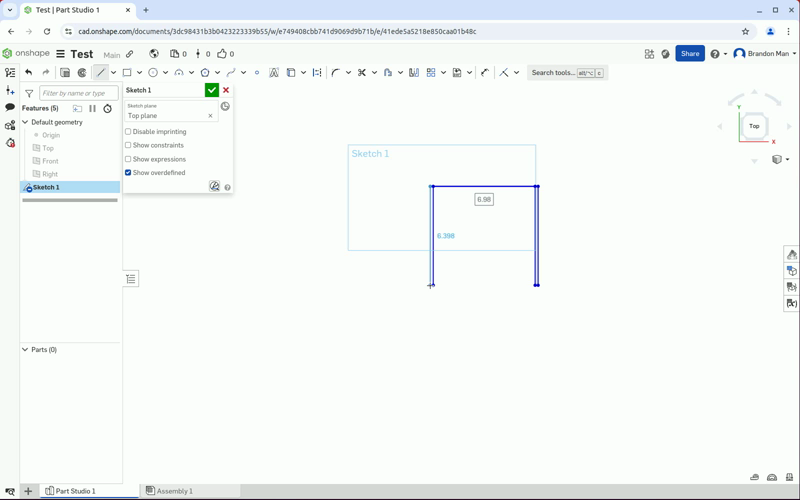
scroll(6)
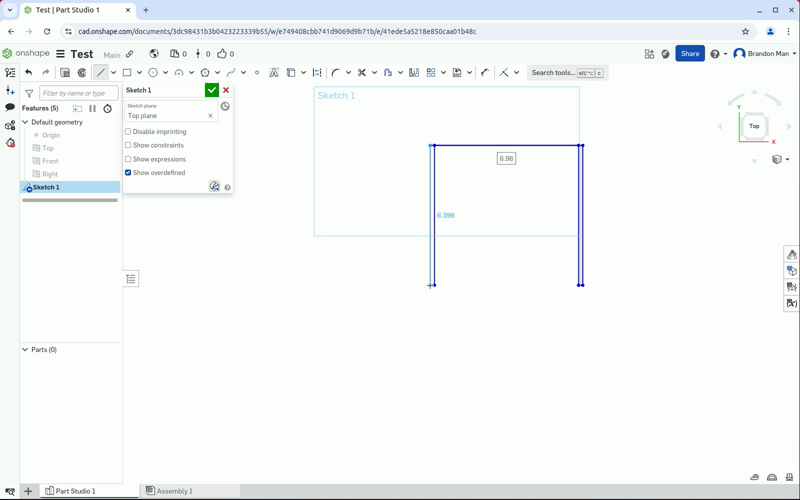
scroll(6)
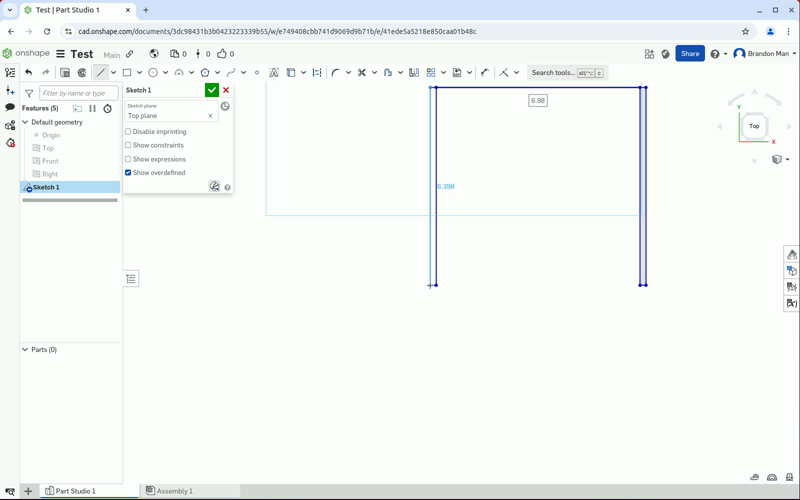
scroll(6)
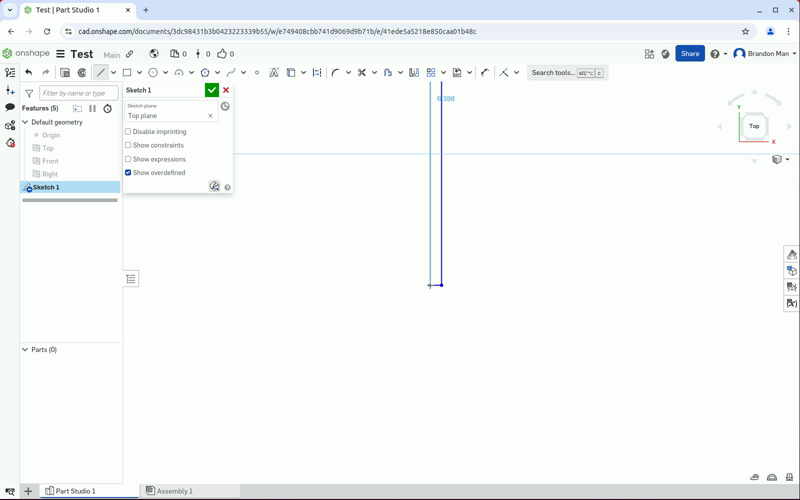
key_up(shift)
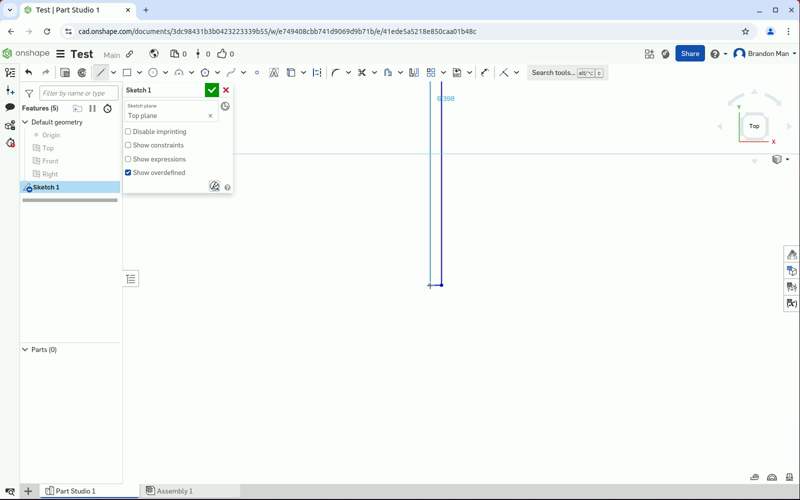
click(430, 285)
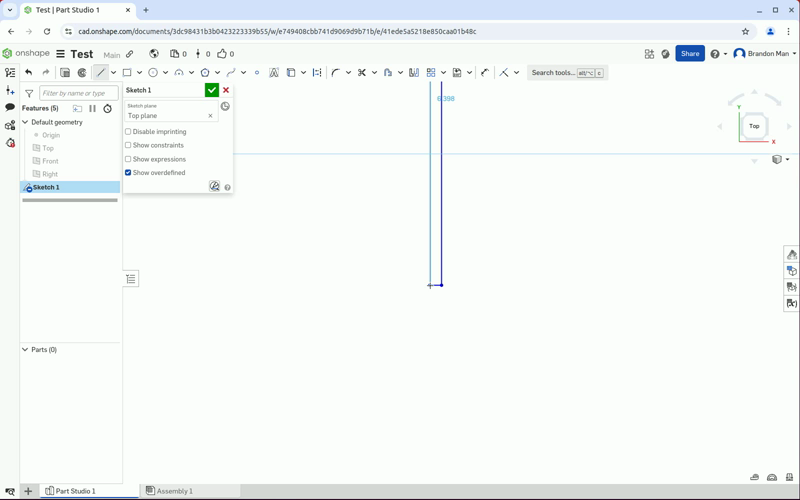
scroll(-6)
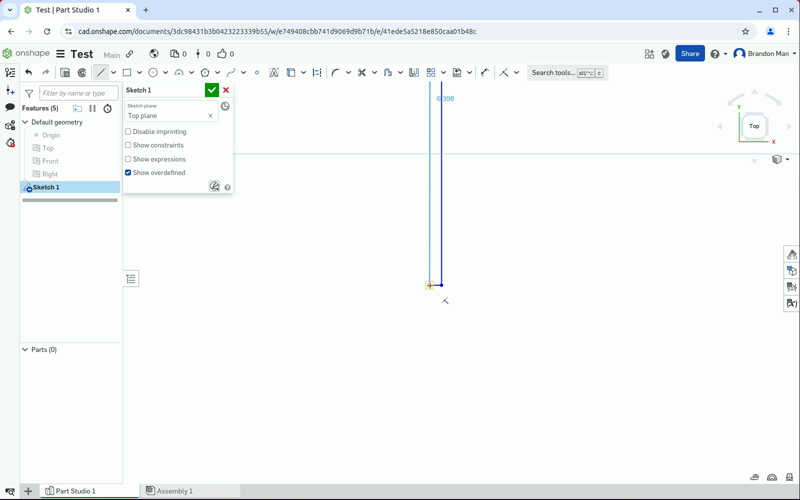
scroll(-6)
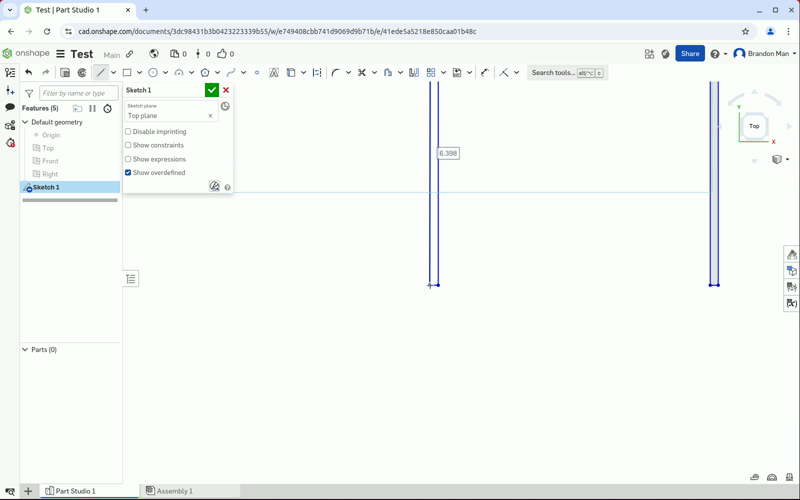
scroll(-6)
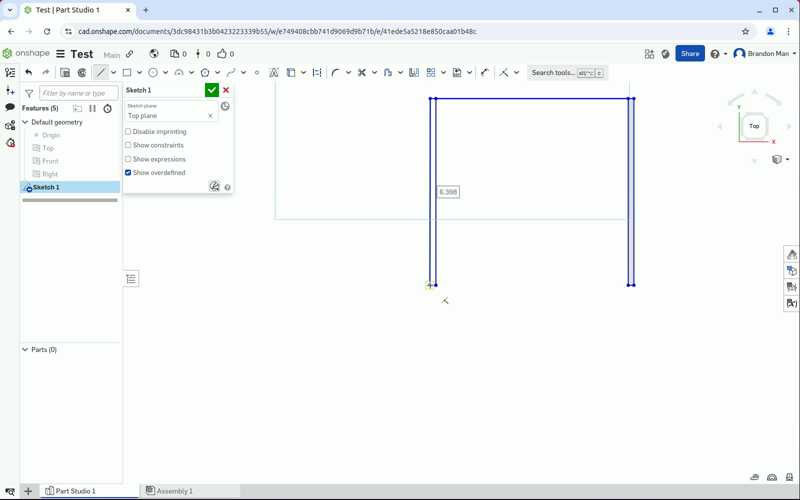
scroll(-6)
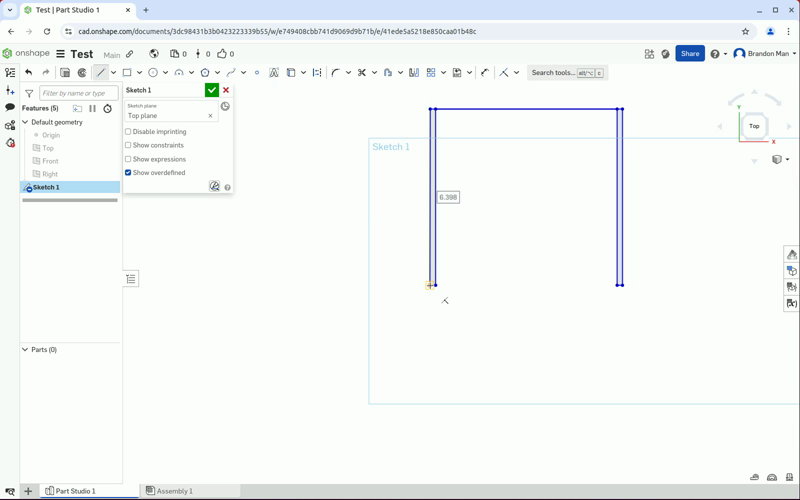
scroll(-6)
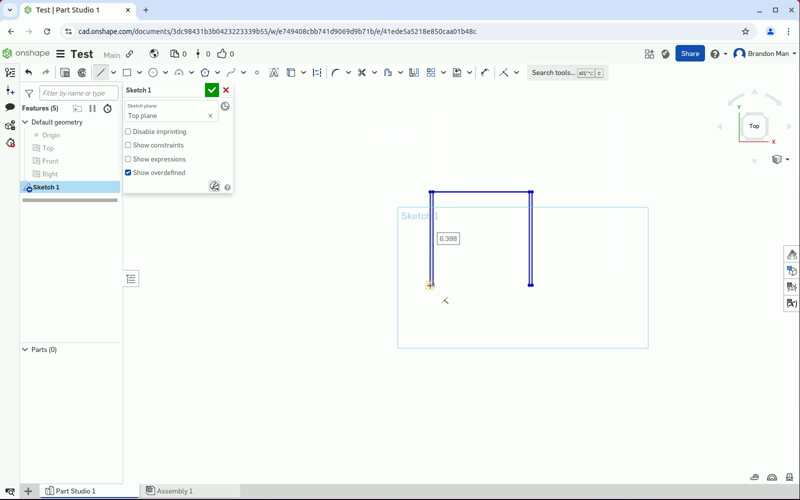
scroll(-6)
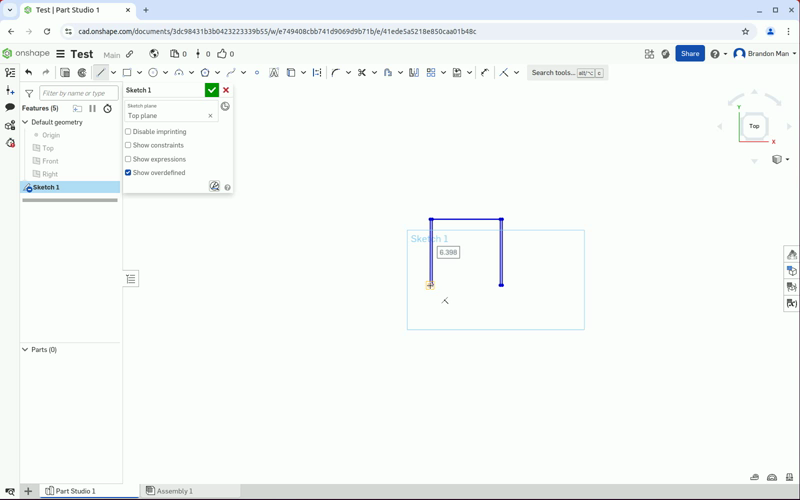
scroll(-6)
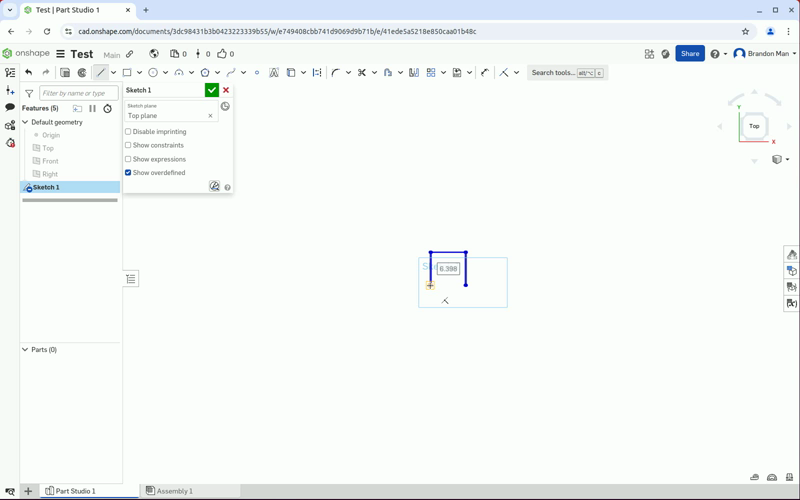
key(esc)
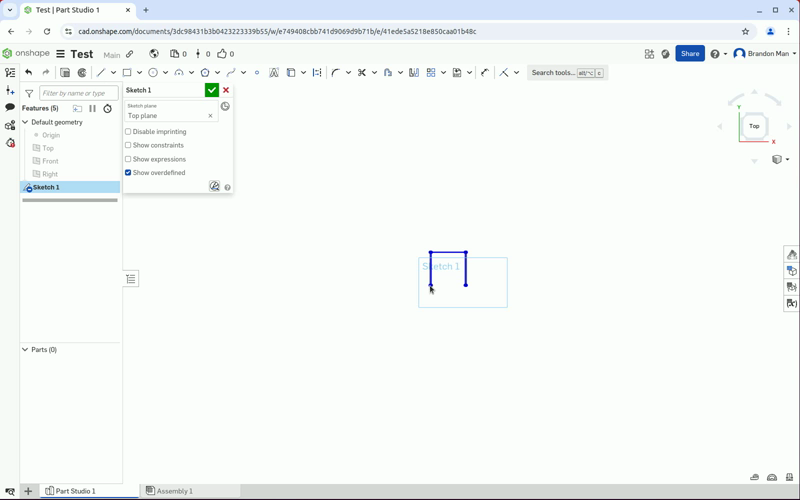
mouse_move(431, 283)
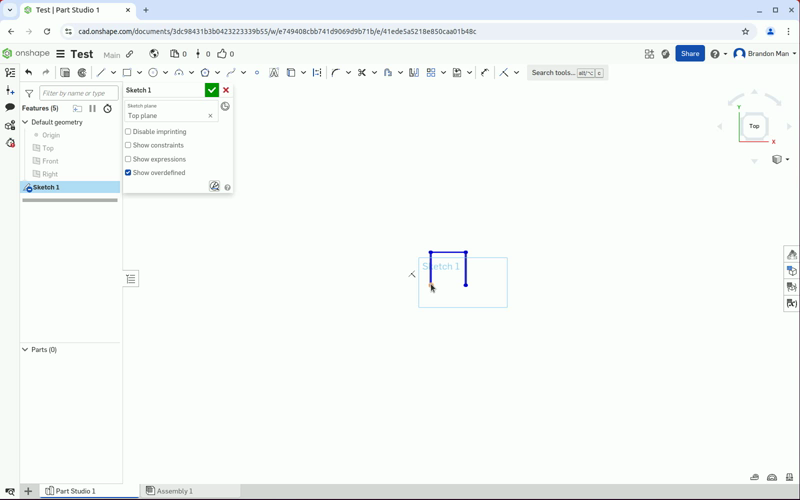
scroll(6)
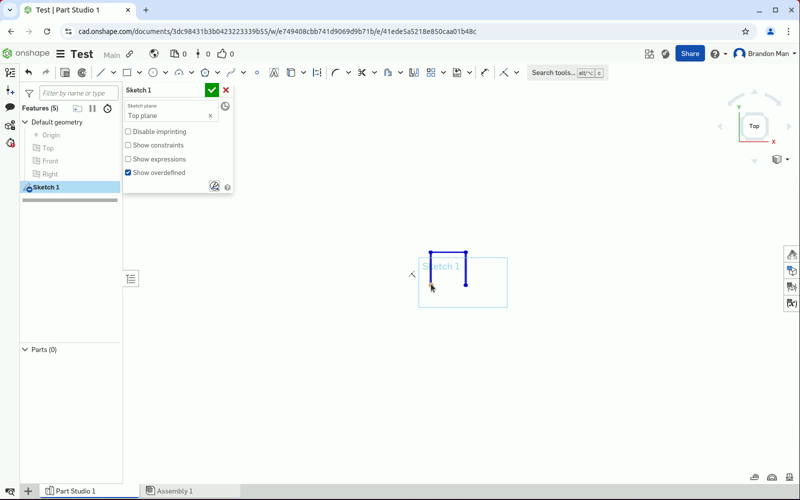
scroll(6)
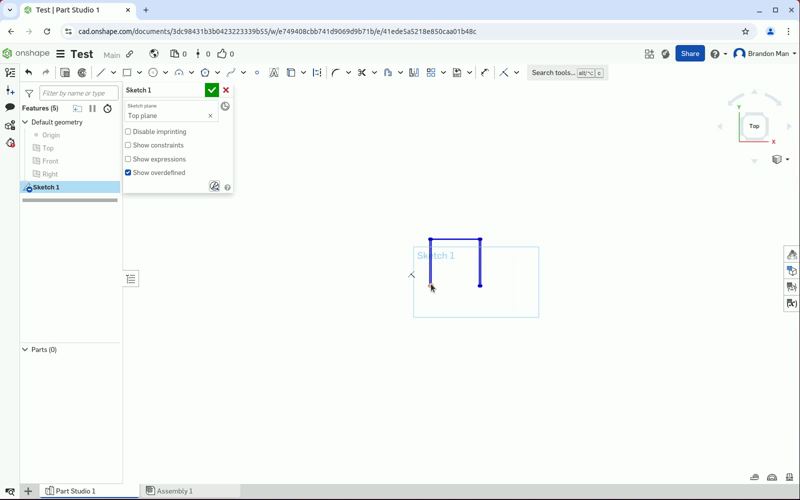
scroll(6)
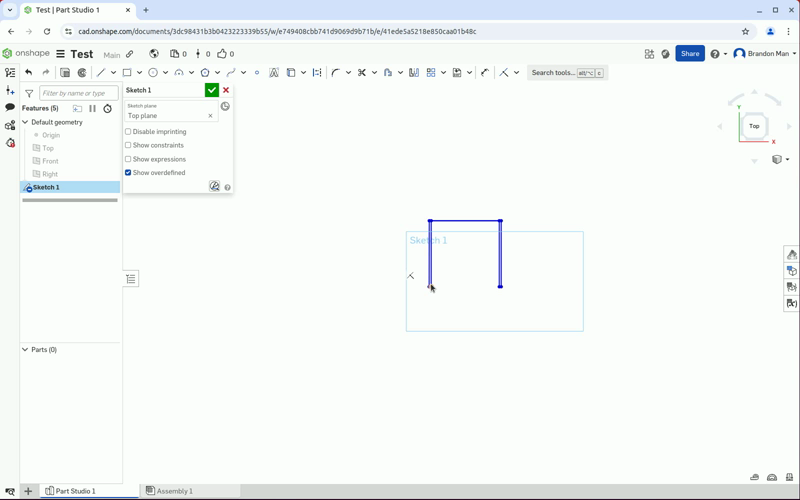
scroll(6)
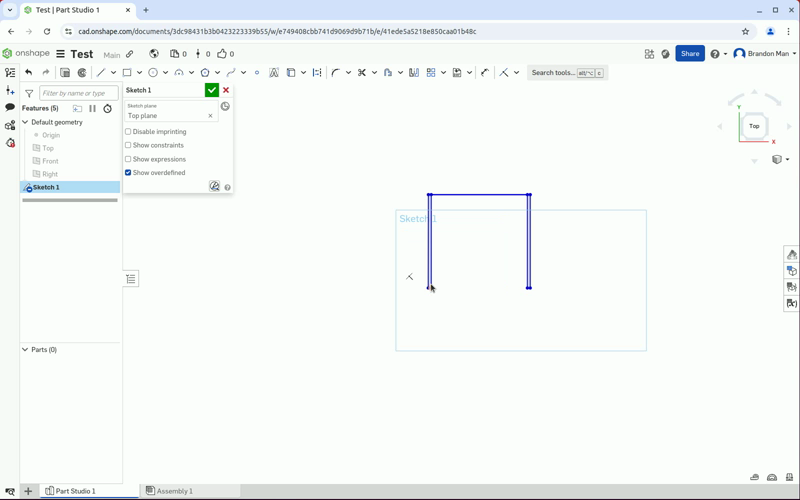
scroll(6)
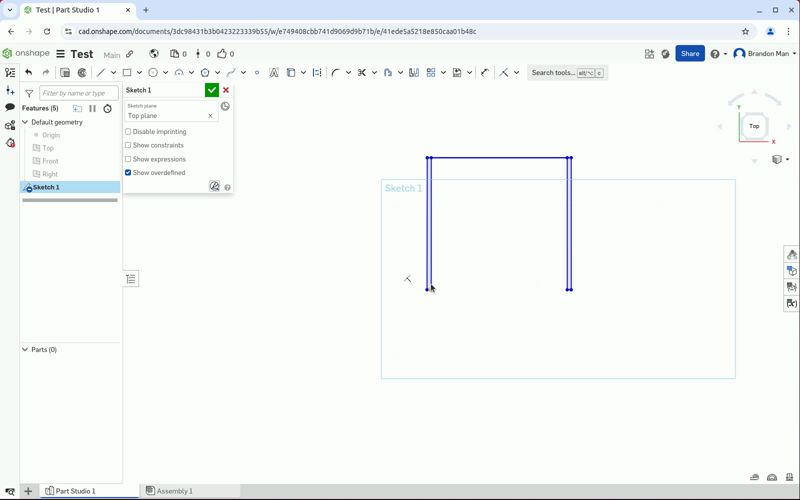
scroll(6)
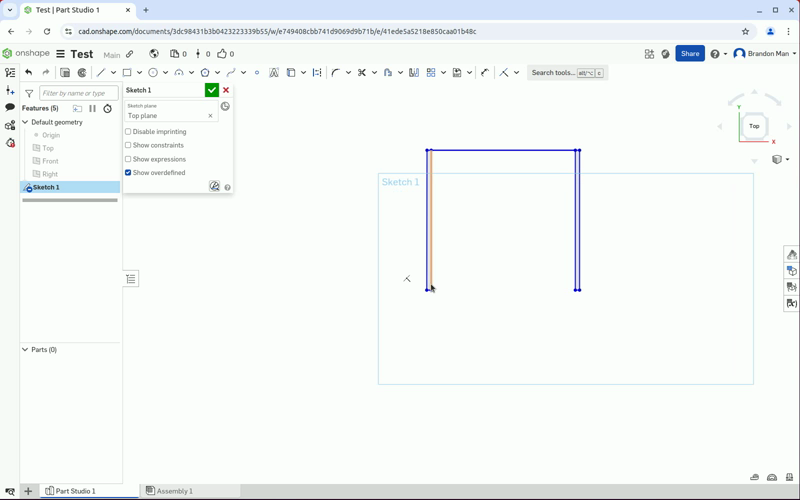
scroll(6)
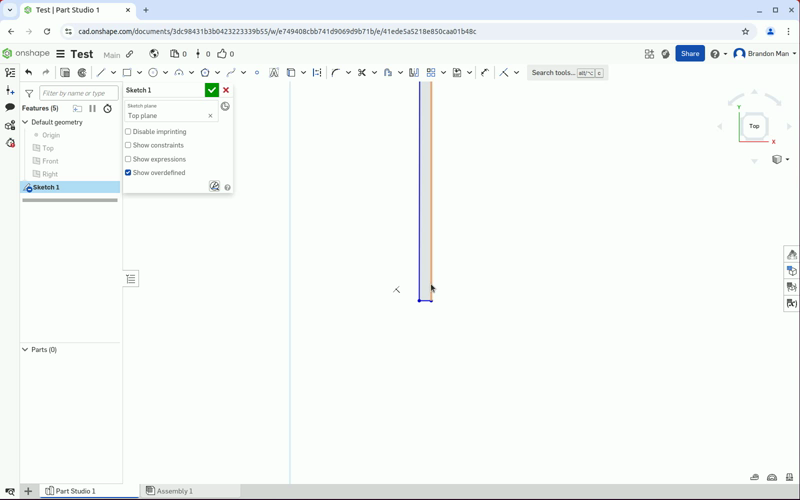
click(431, 283)
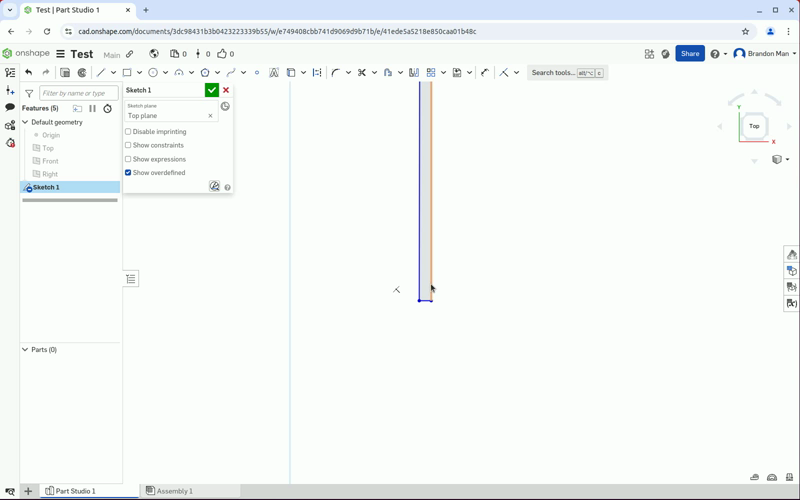
scroll(-6)
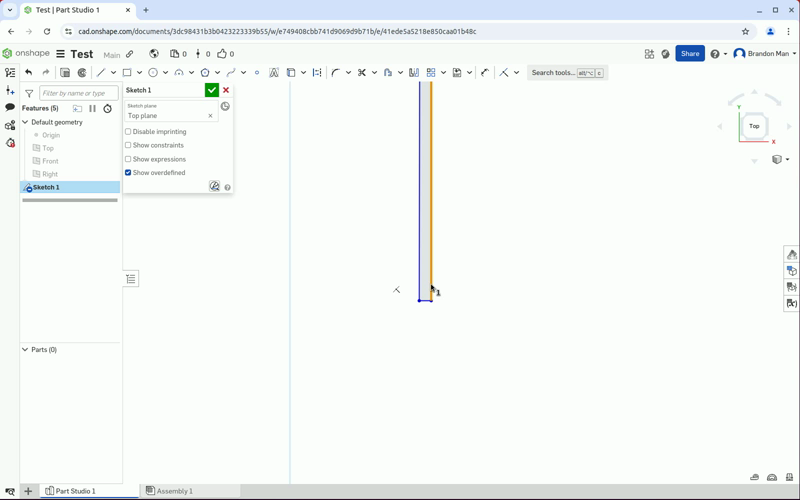
scroll(-6)
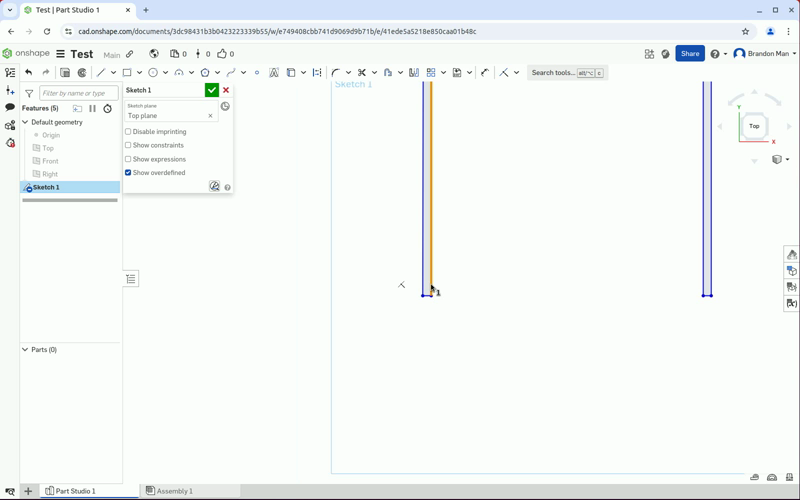
scroll(-6)
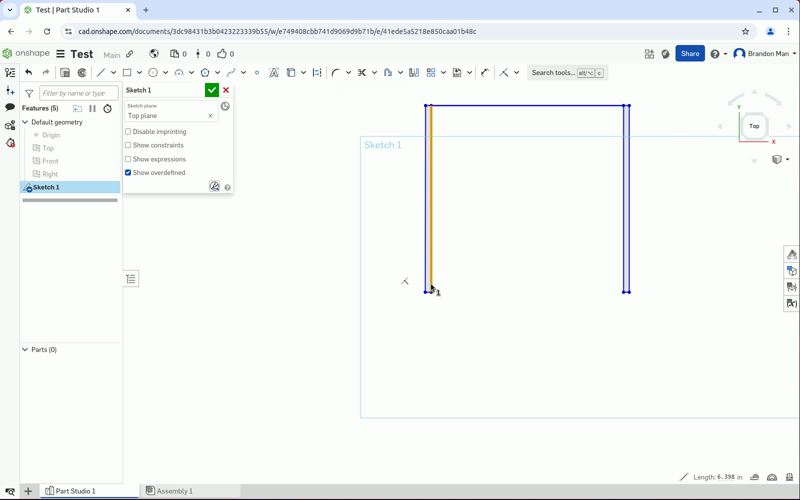
scroll(-6)
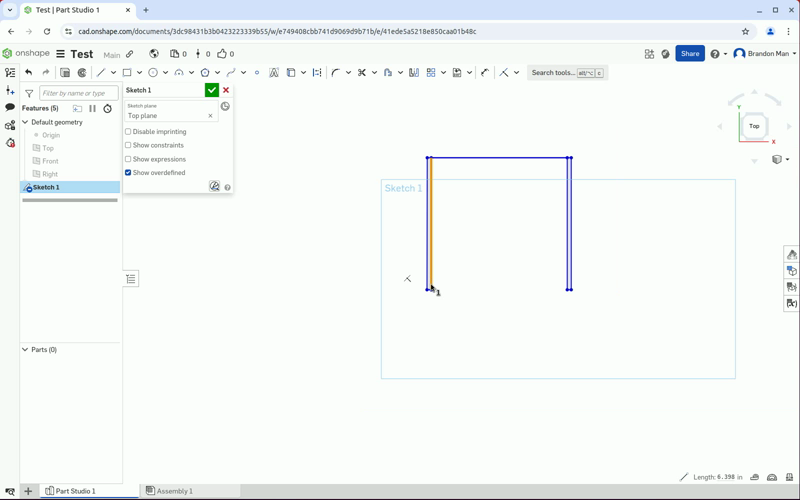
scroll(-6)
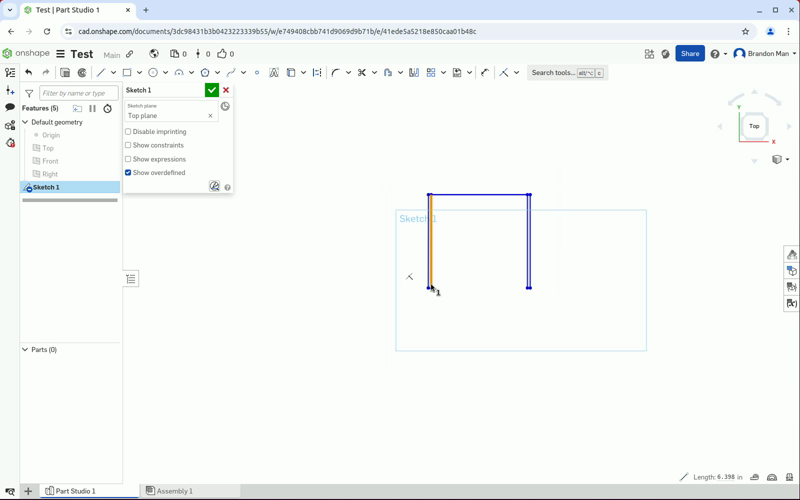
scroll(-6)
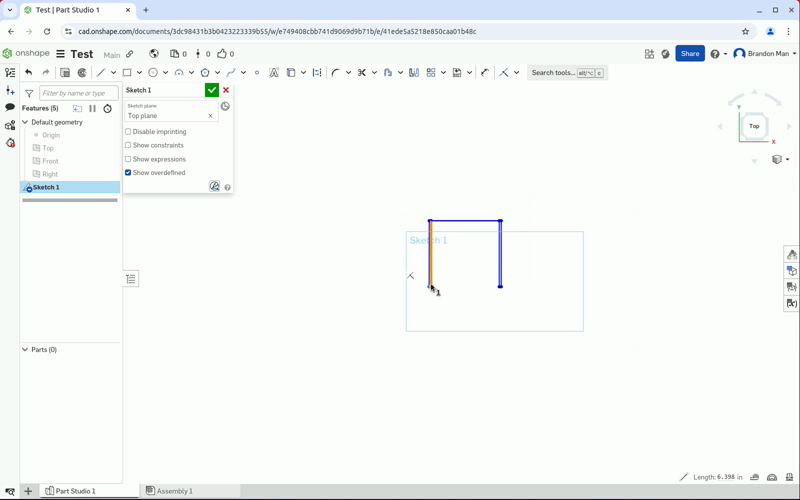
scroll(-6)
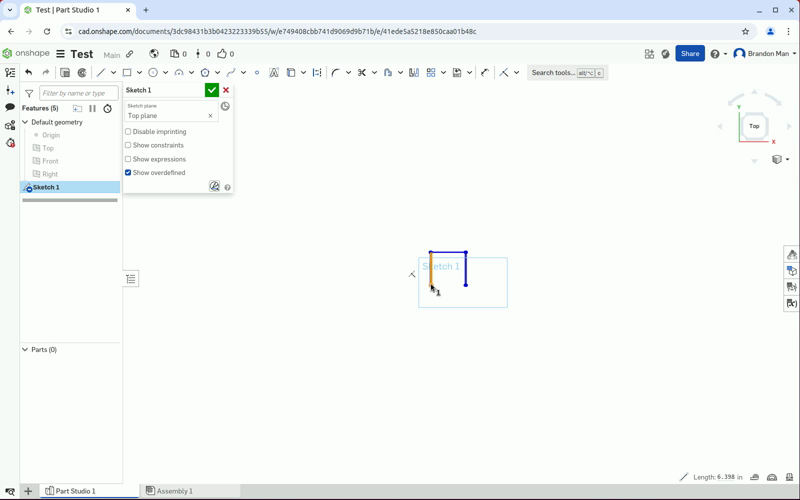
mouse_move(73, 352)
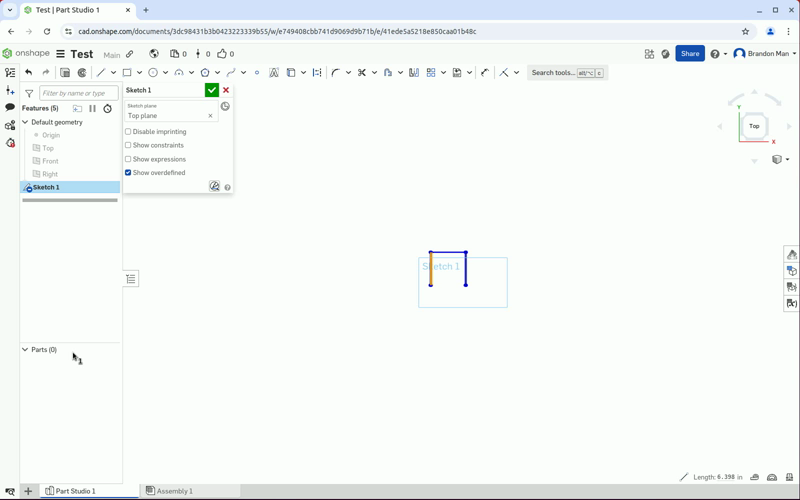
key(shift+y)
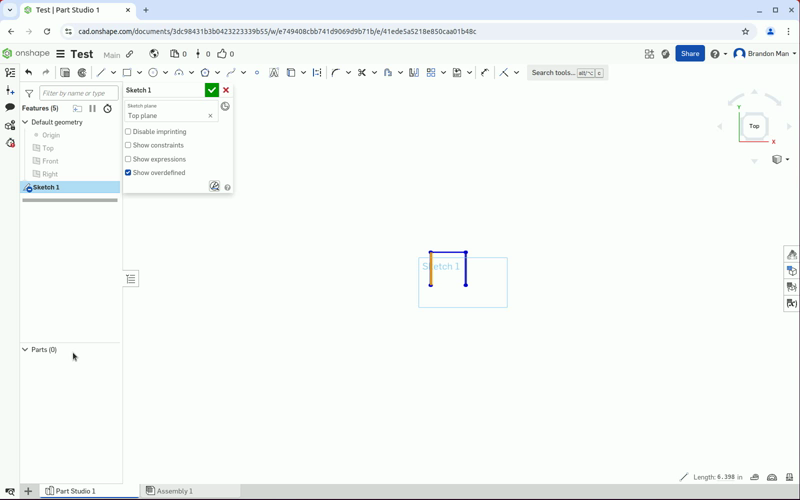
key(shift+e)
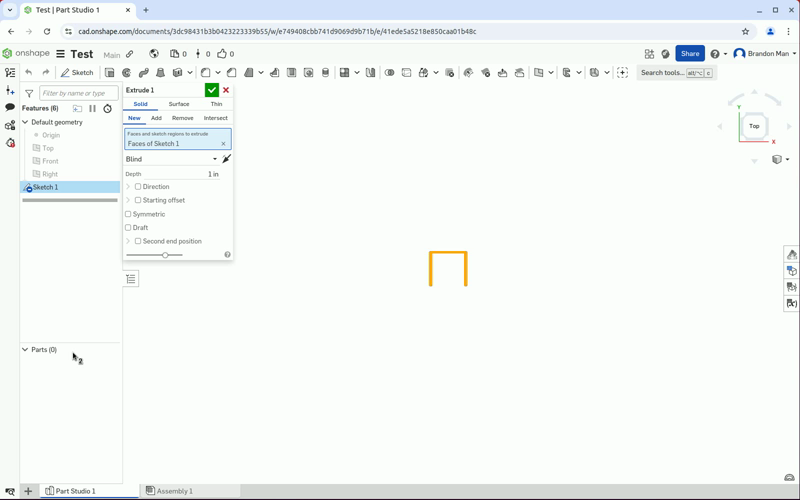
mouse_move(143, 106)
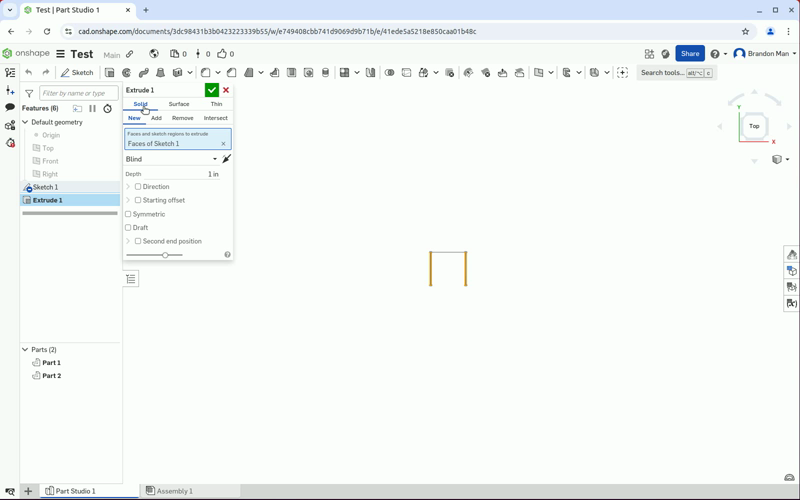
click(143, 106)
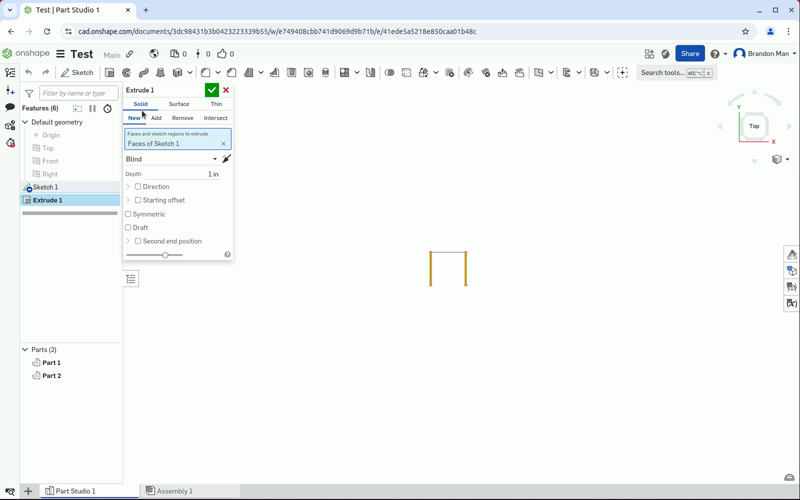
mouse_move(137, 120)
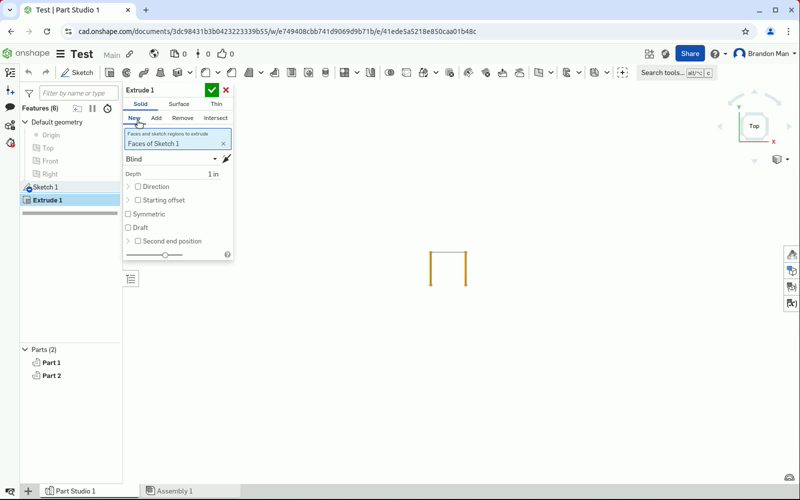
click(137, 120)
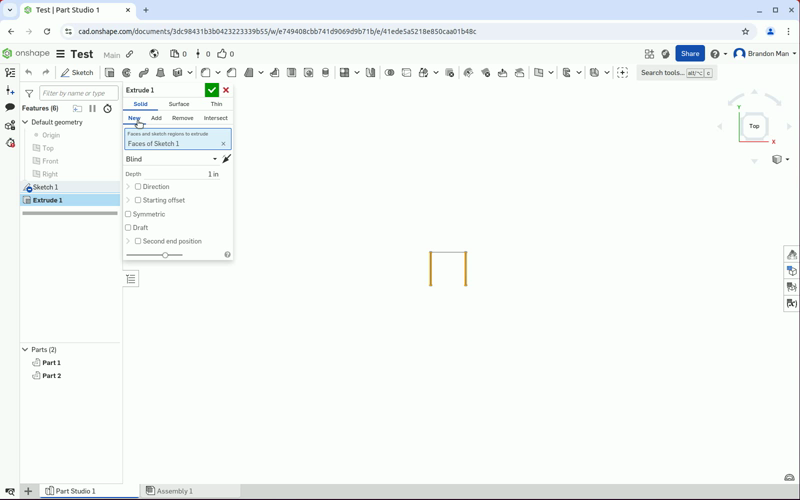
key(tab, 4)
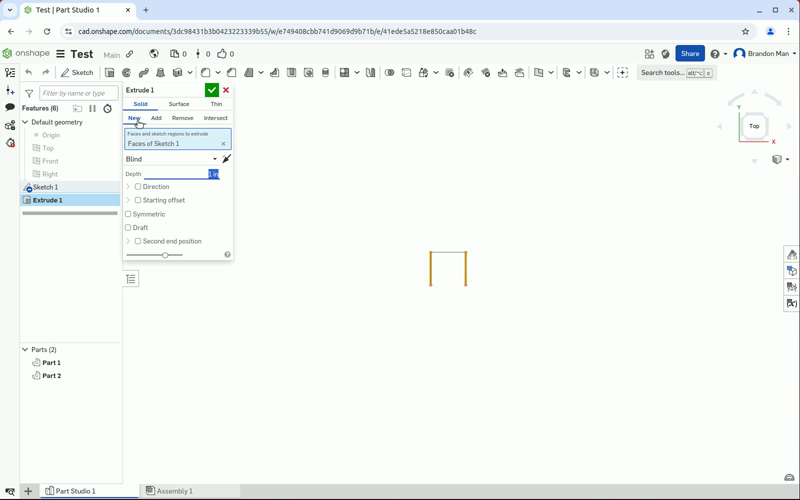
text(23.108)
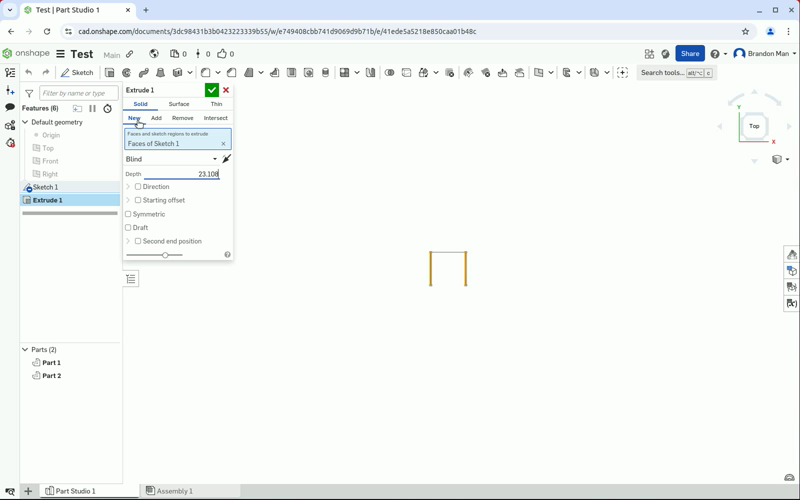
key(enter)
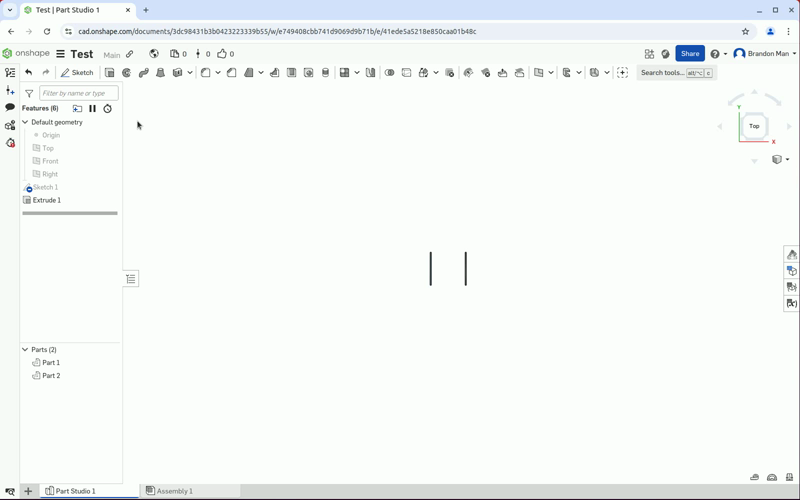
key(shift+h)
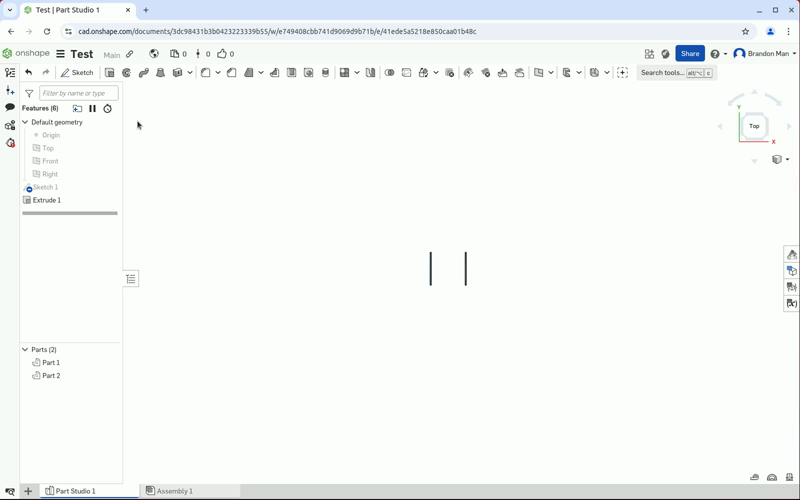
key(shift+h)
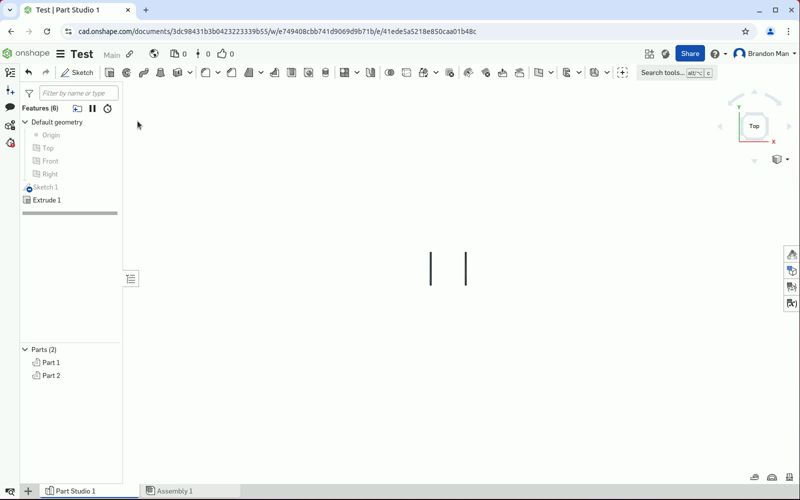
mouse_move(73, 189)
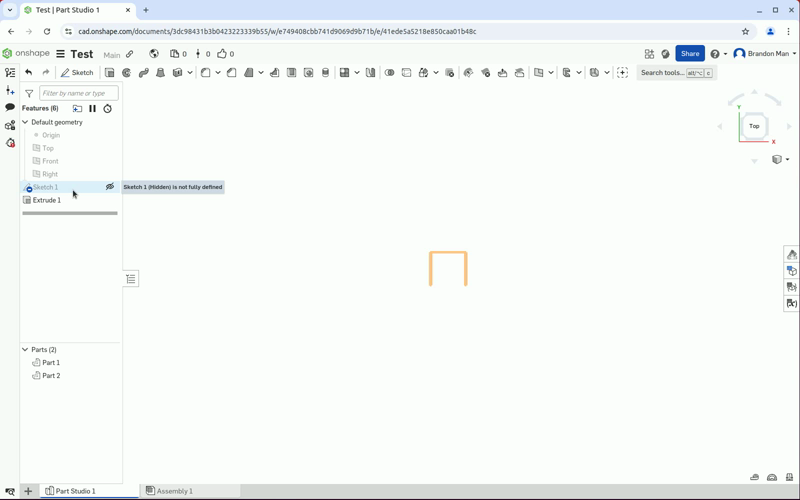
click(73, 189)
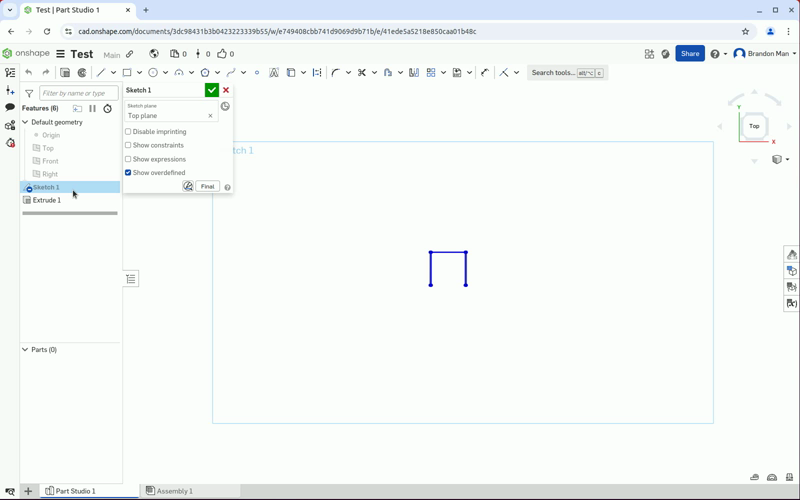
mouse_move(229, 92)
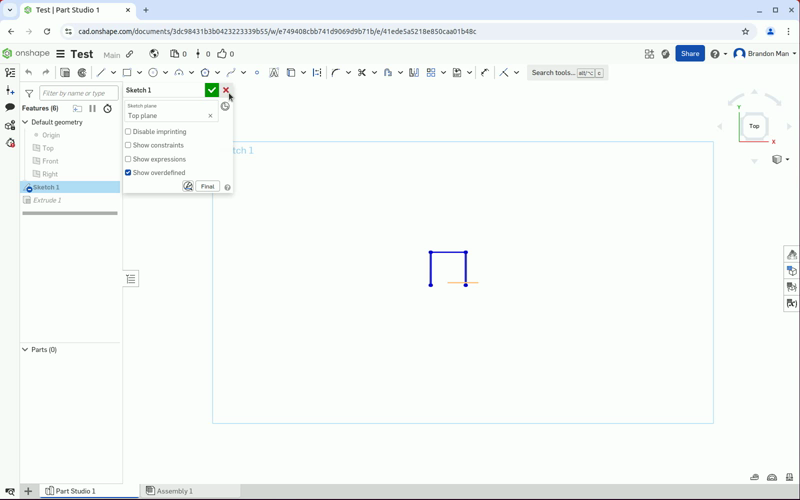
click(229, 92)
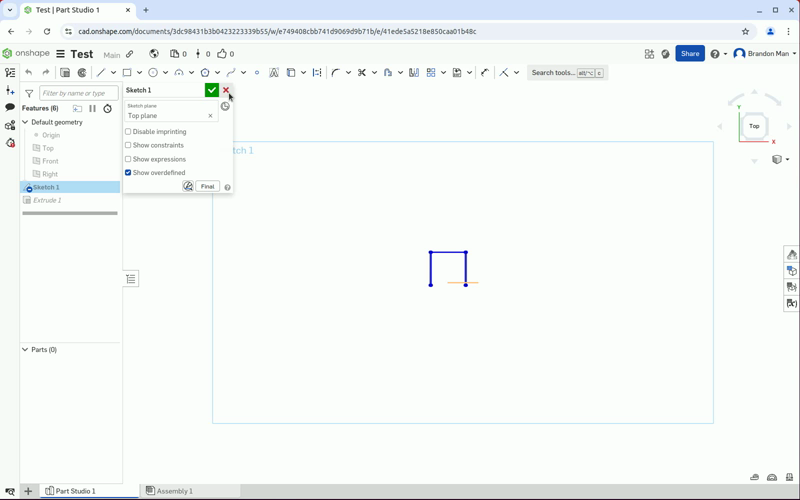
key(shift+s)
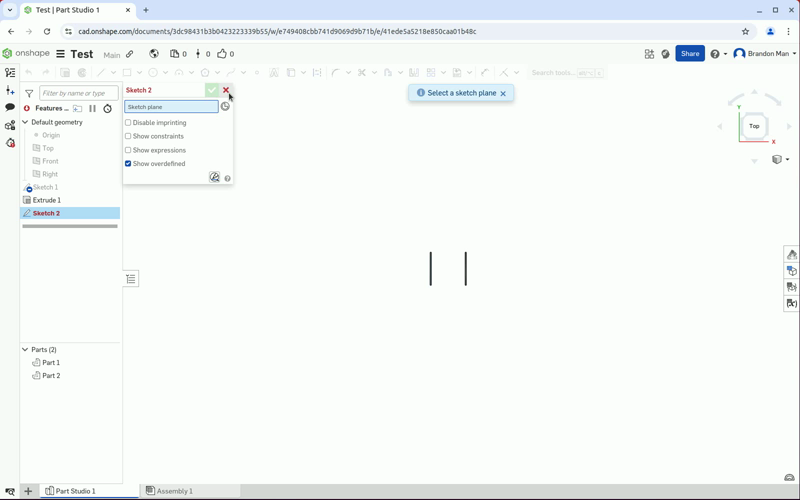
mouse_move(73, 150)
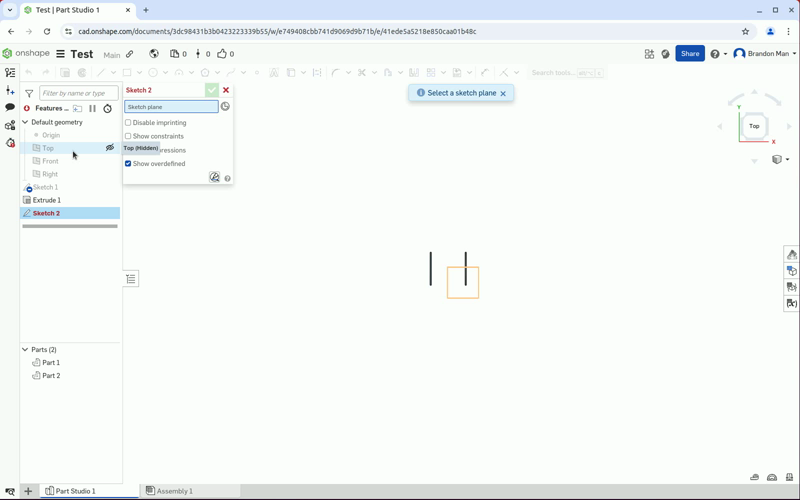
click(73, 150)
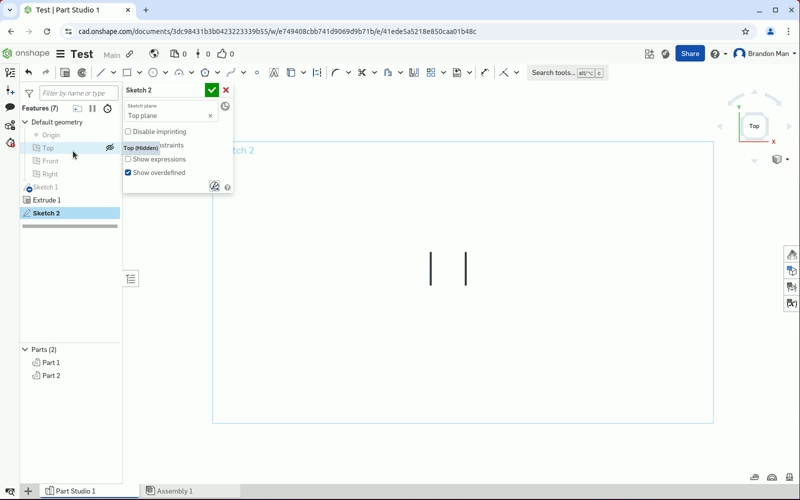
mouse_move(73, 352)
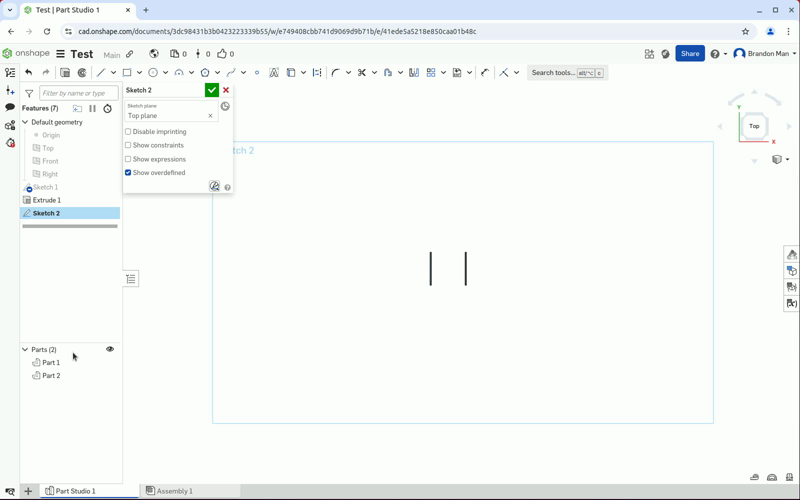
key(y)
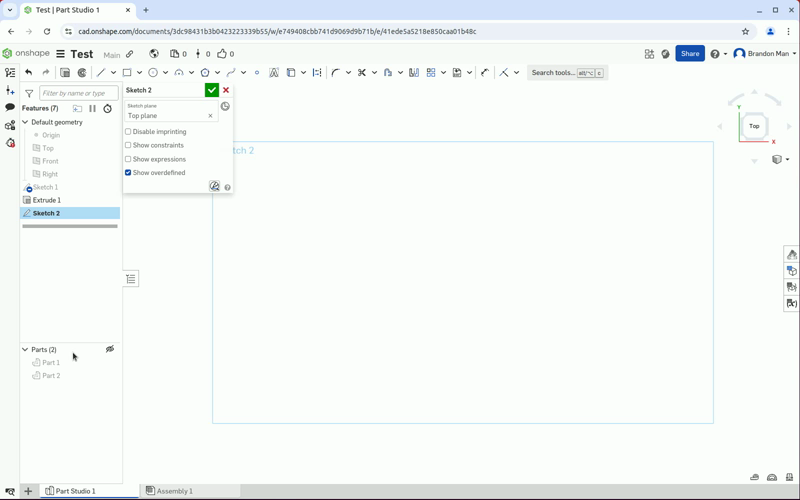
key(l)
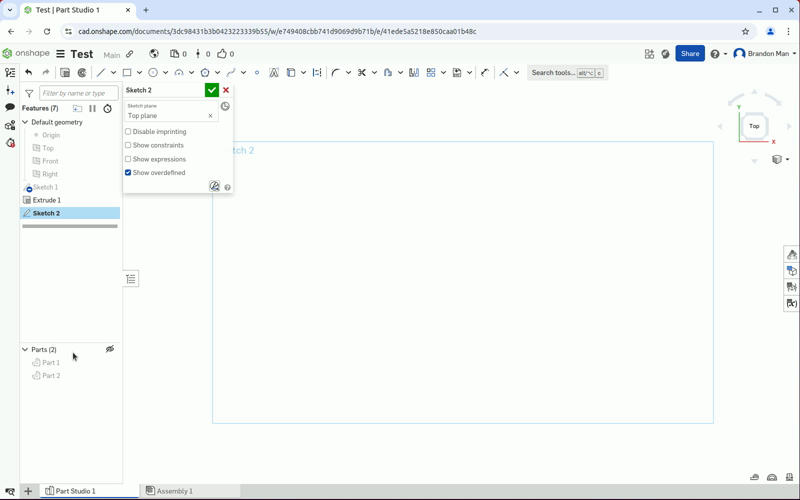
key_down(shift)
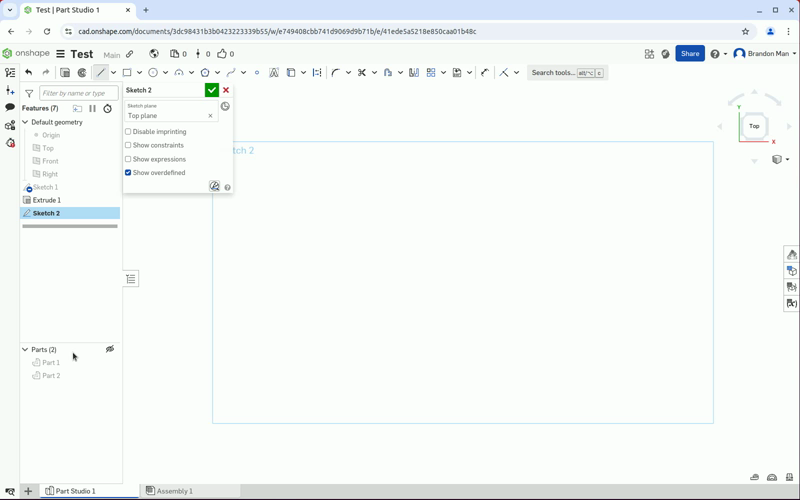
mouse_move(430, 285)
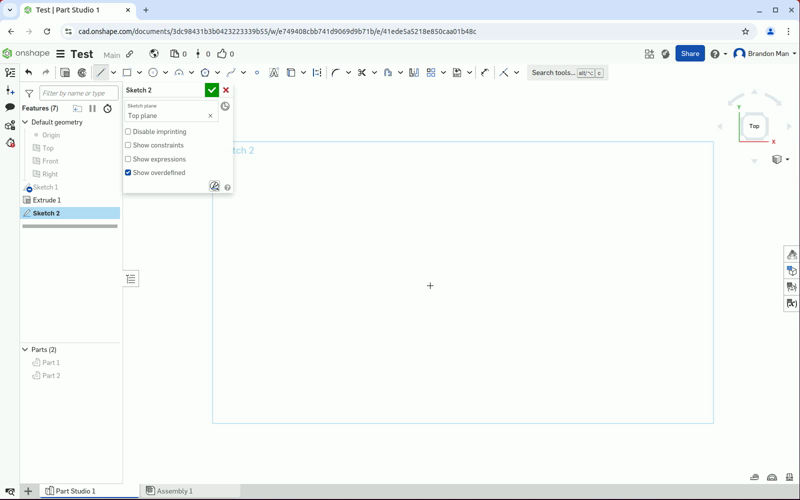
click(430, 285)
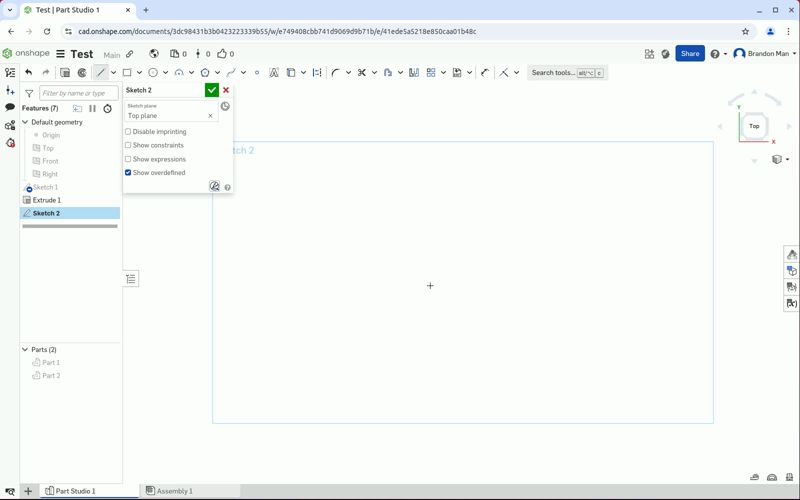
key_up(shift)
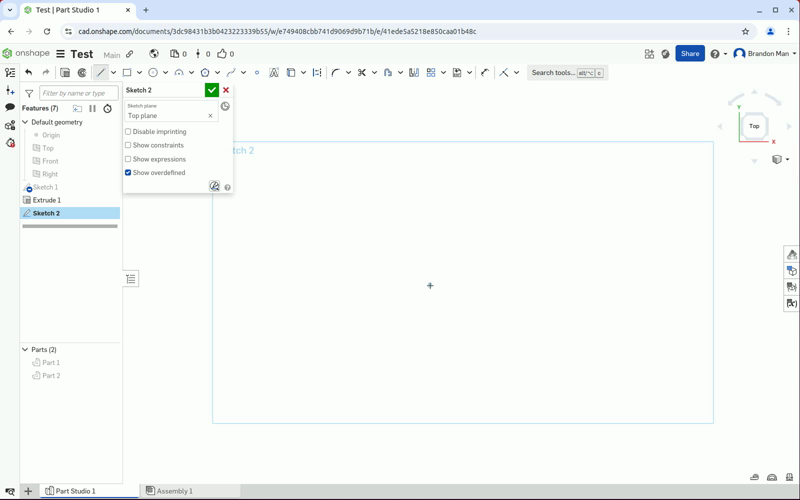
key_down(shift)
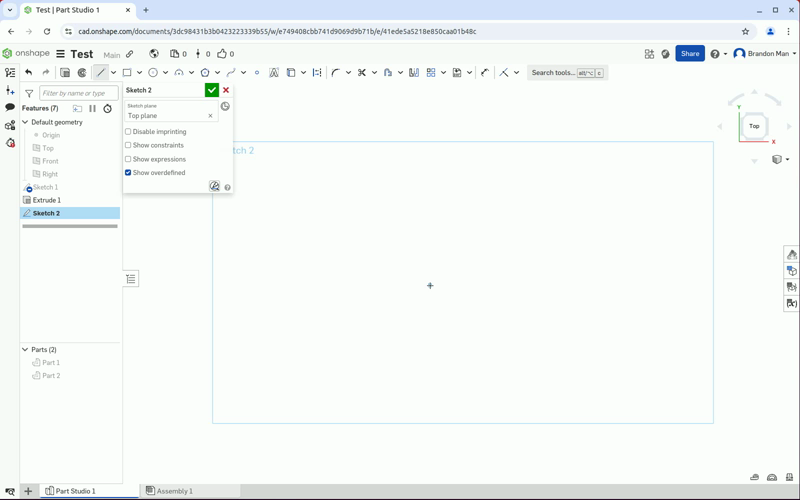
mouse_move(460, 285)
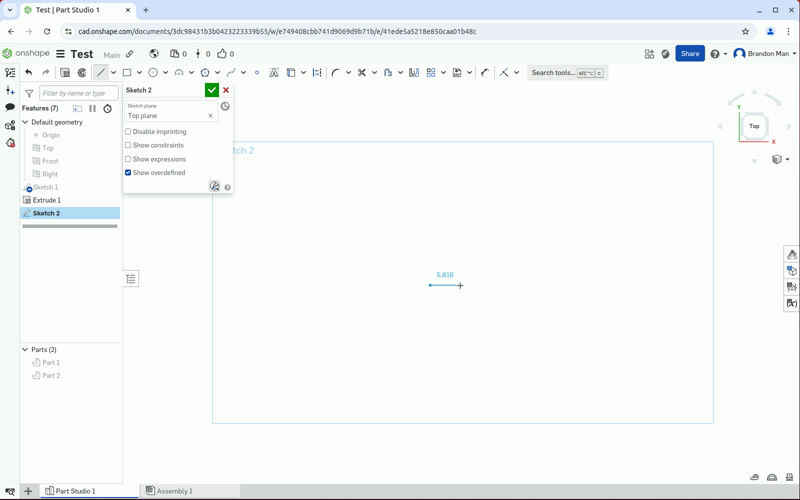
mouse_move(466, 285)
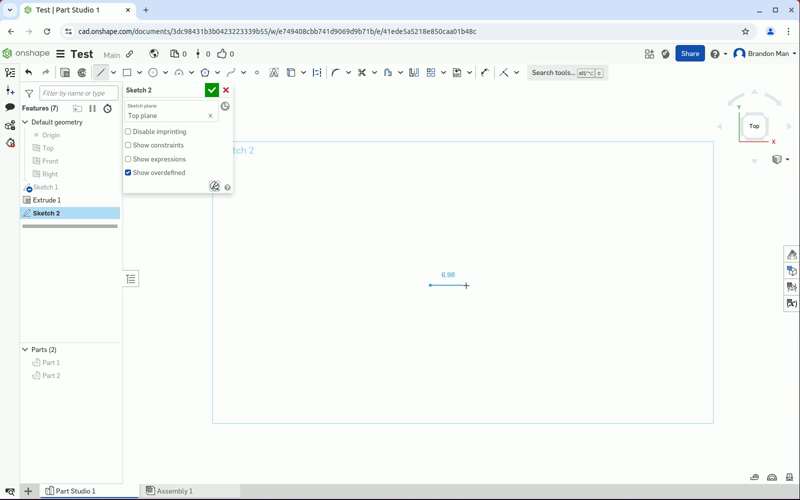
click(466, 285)
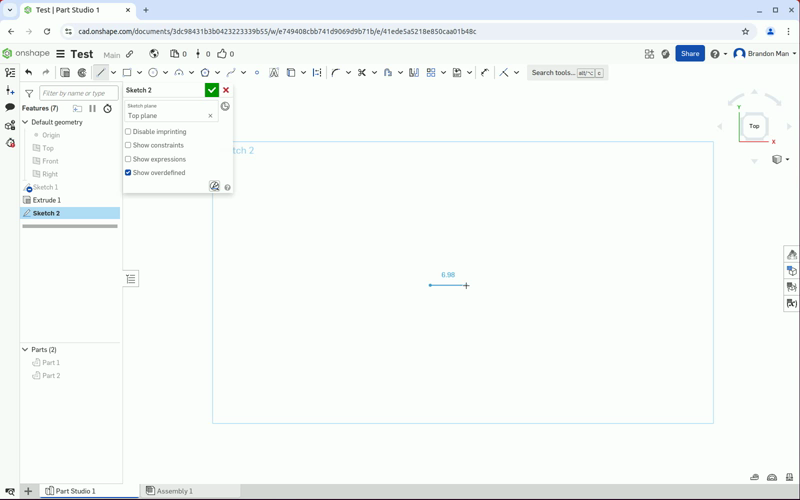
key_up(shift)
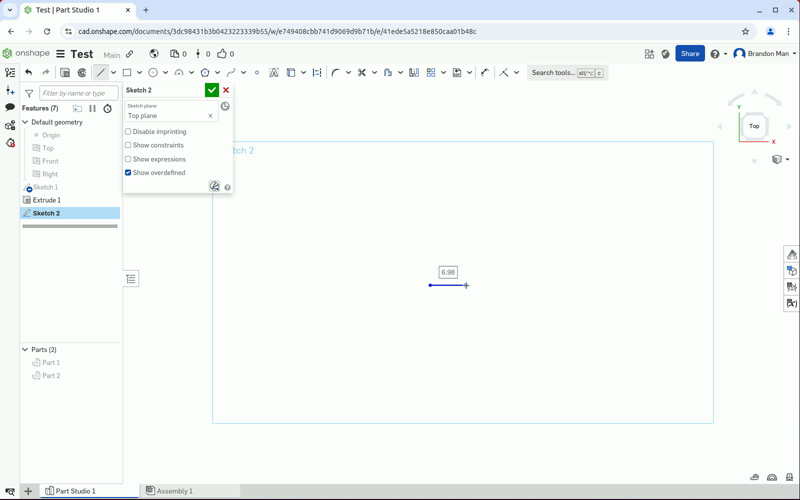
key_down(shift)
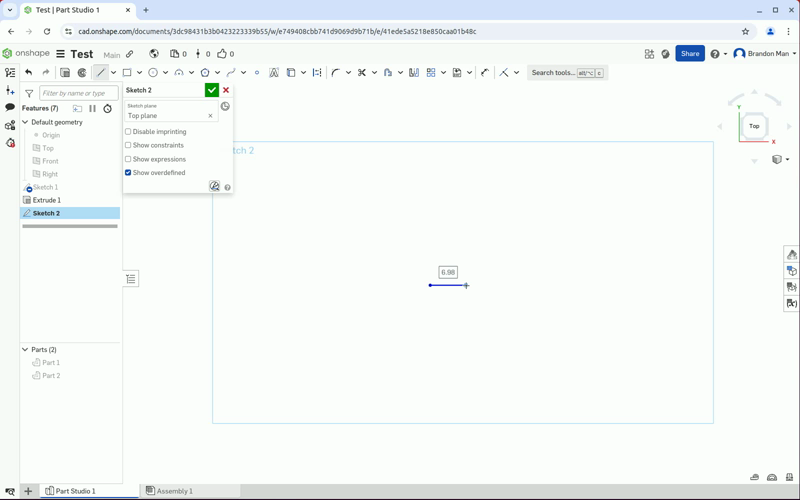
mouse_move(496, 285)
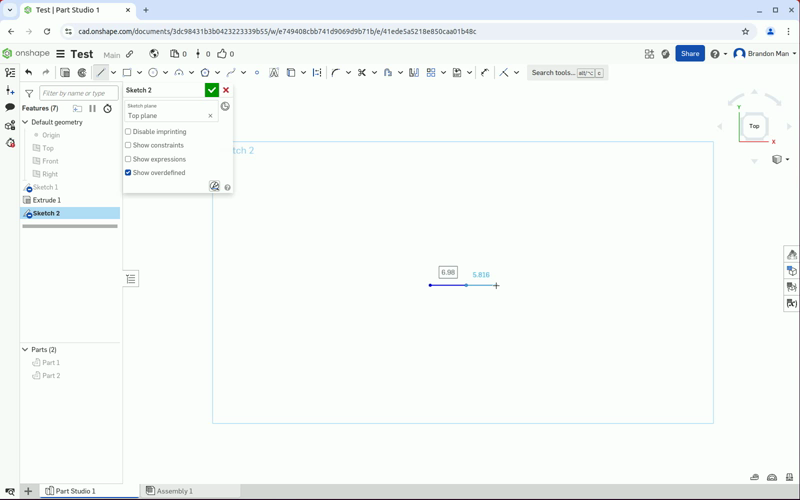
mouse_move(466, 252)
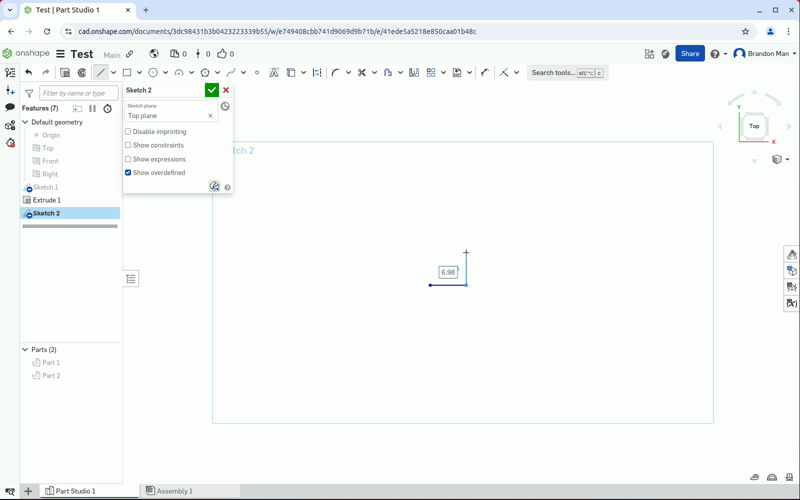
click(466, 252)
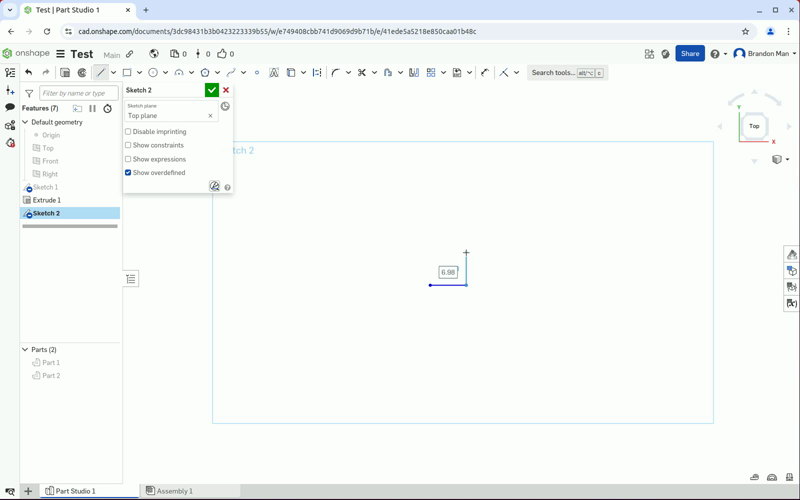
key_up(shift)
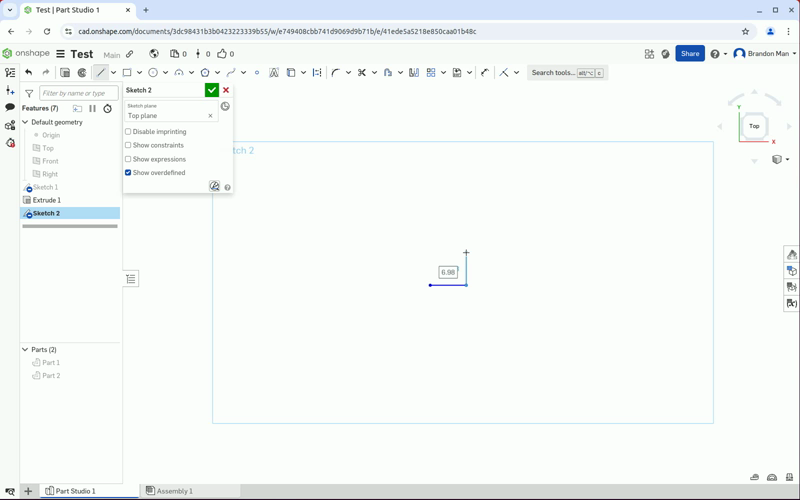
key_down(shift)
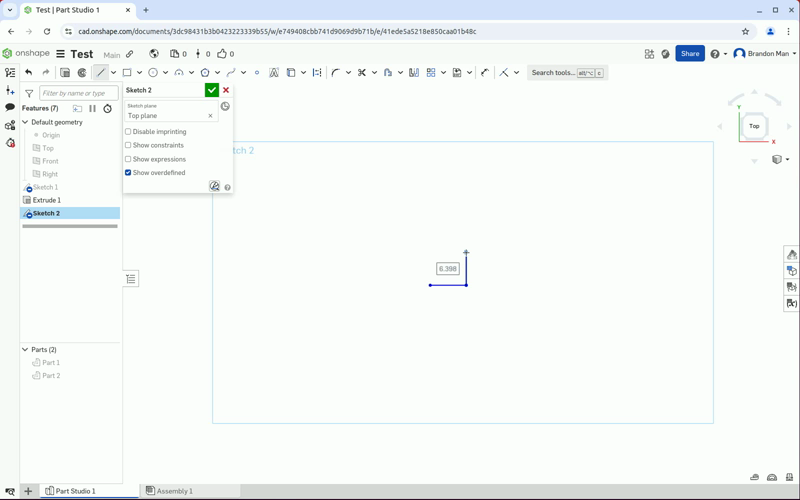
mouse_move(496, 252)
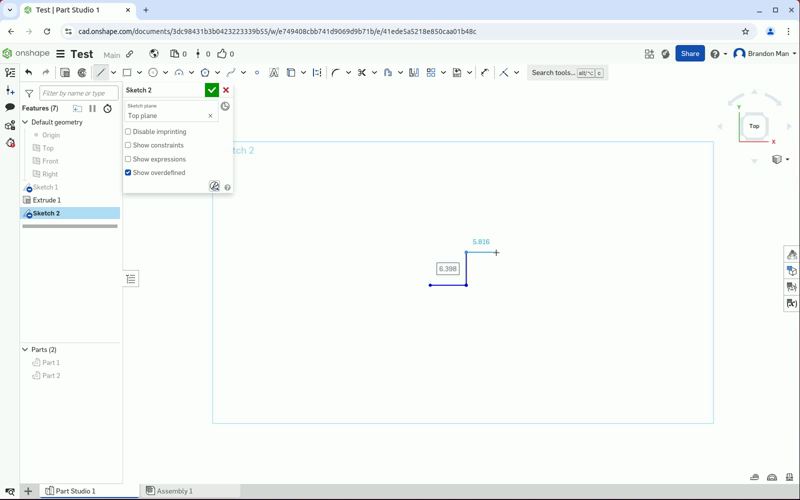
mouse_move(430, 252)
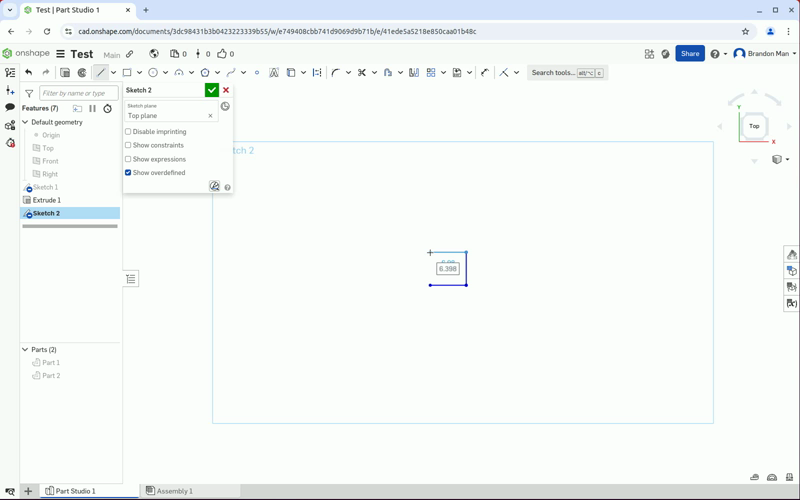
click(430, 252)
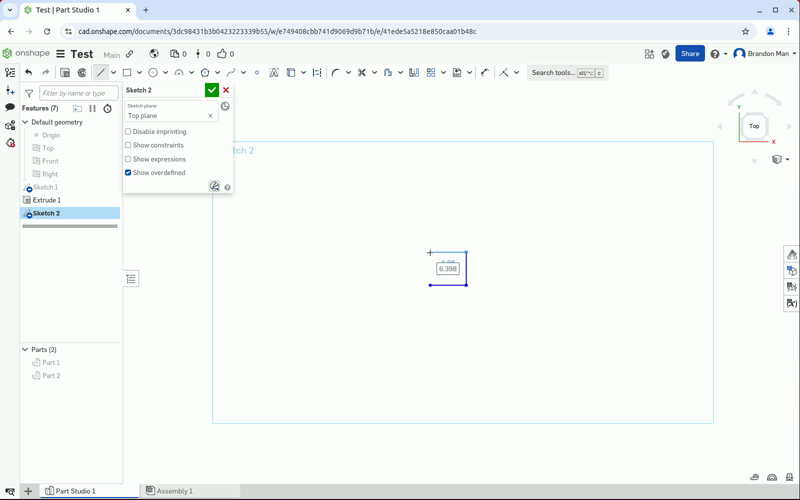
key_up(shift)
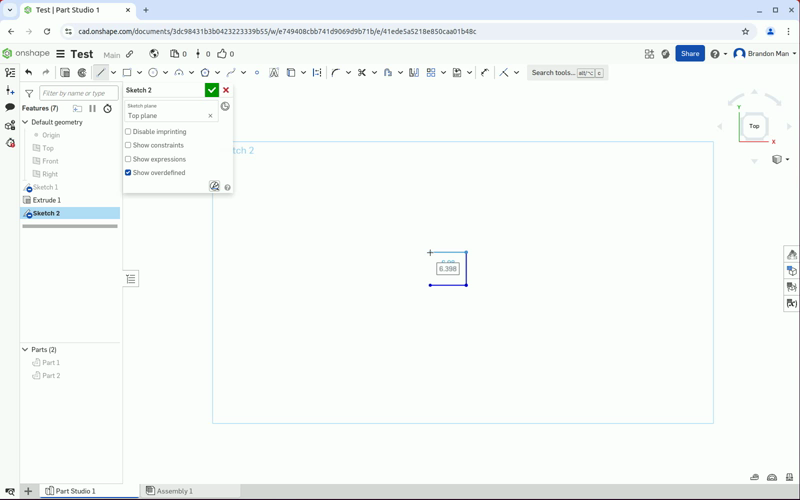
mouse_move(460, 252)
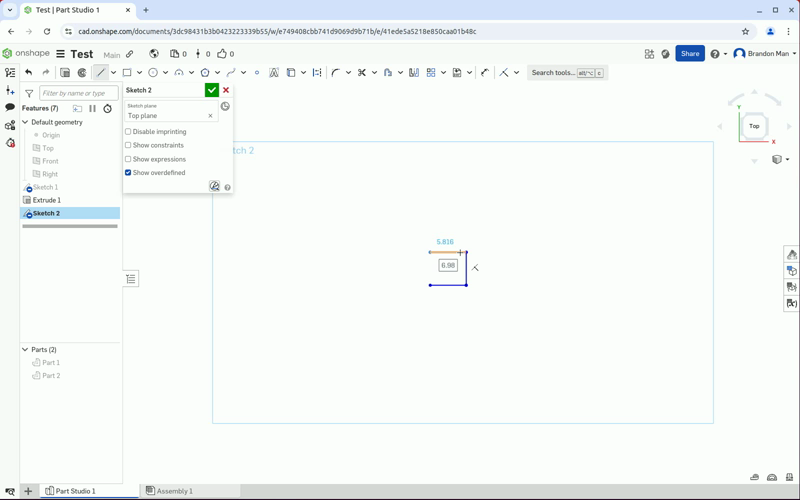
key_down(shift)
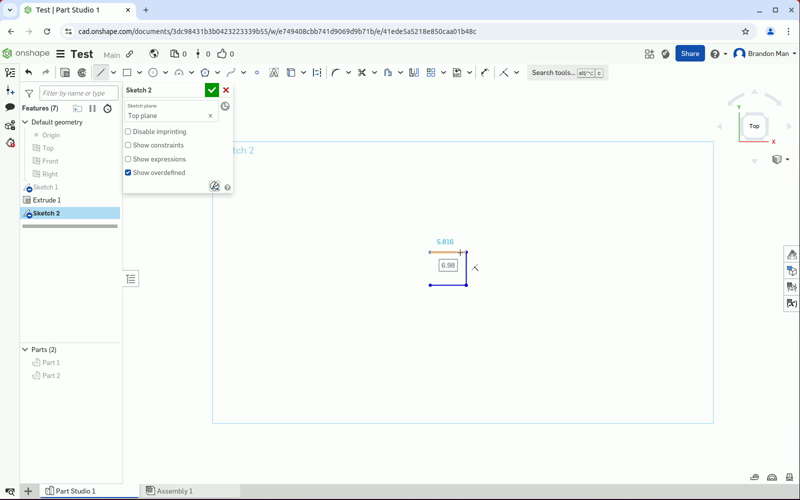
mouse_move(430, 285)
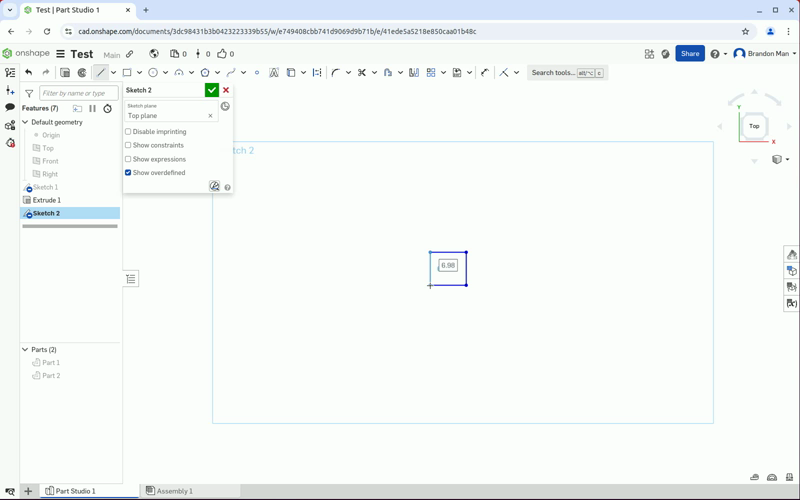
key_up(shift)
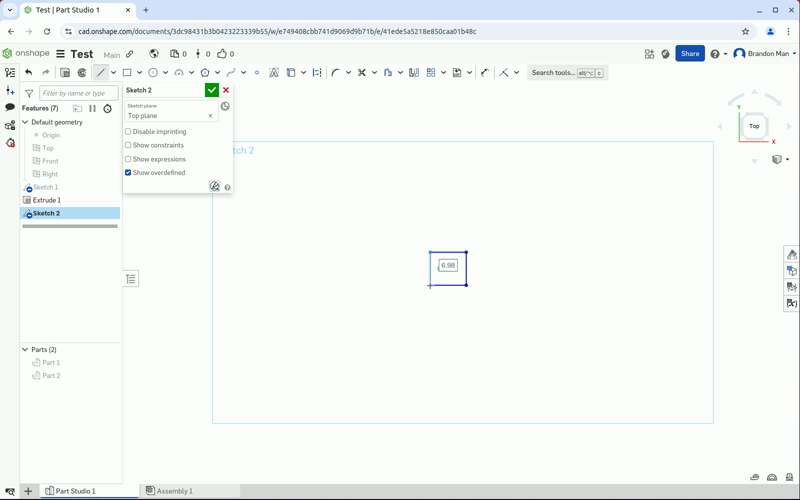
click(430, 285)
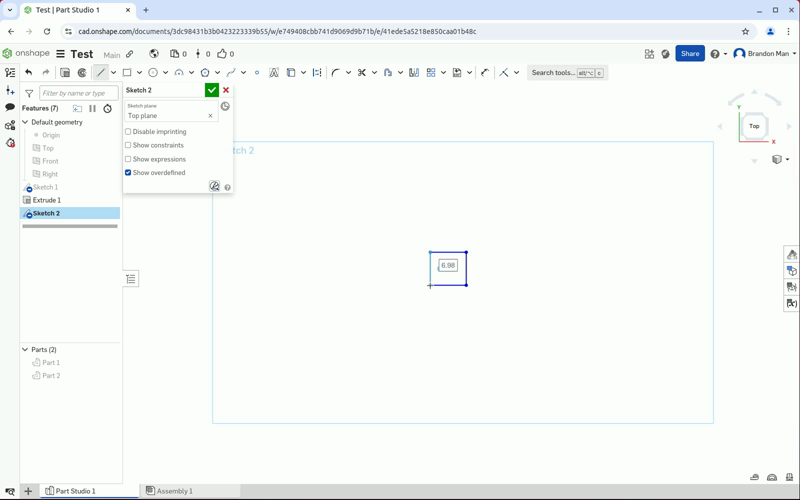
key(esc)
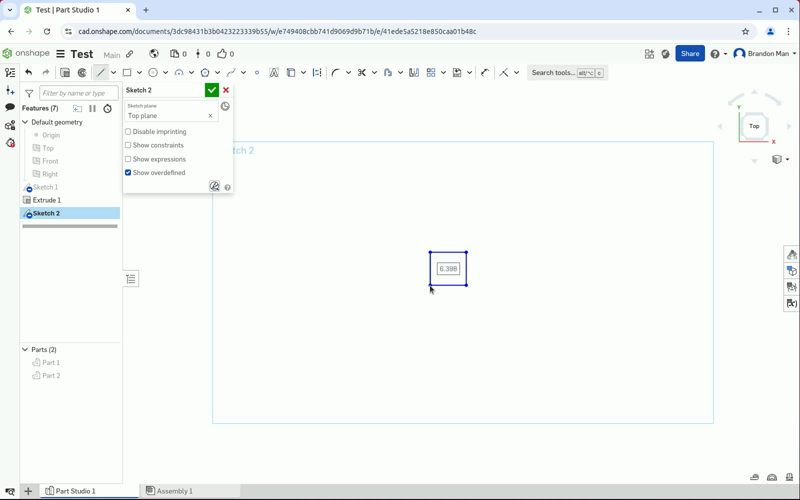
mouse_move(438, 256)
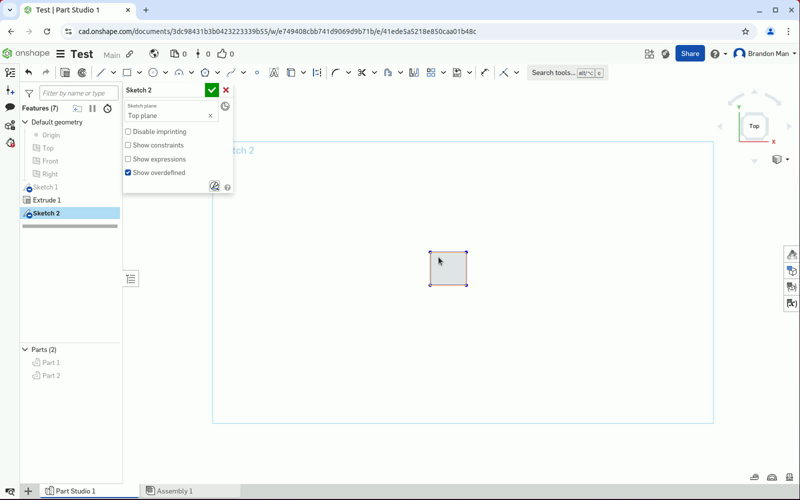
scroll(6)
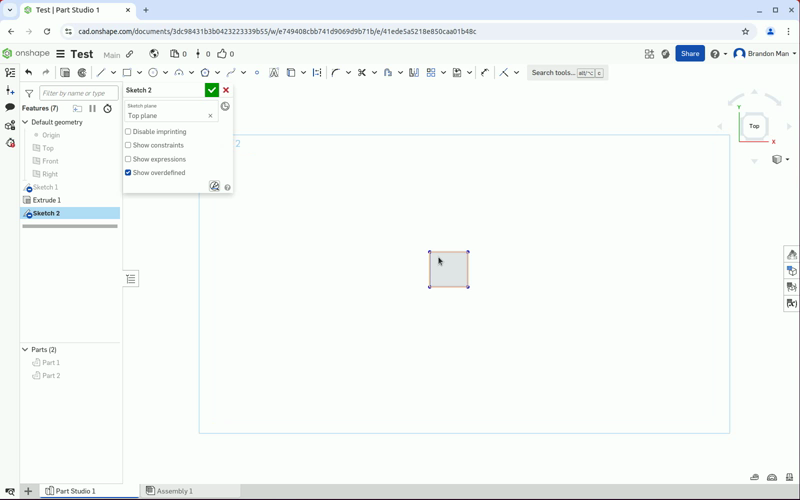
scroll(6)
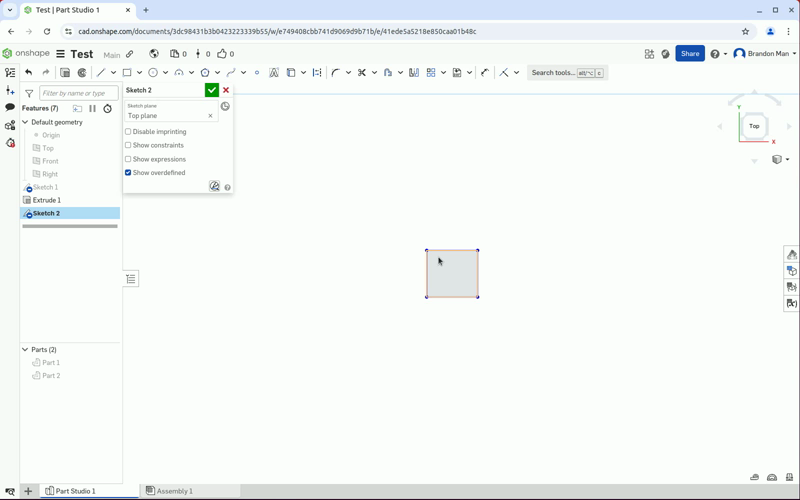
scroll(6)
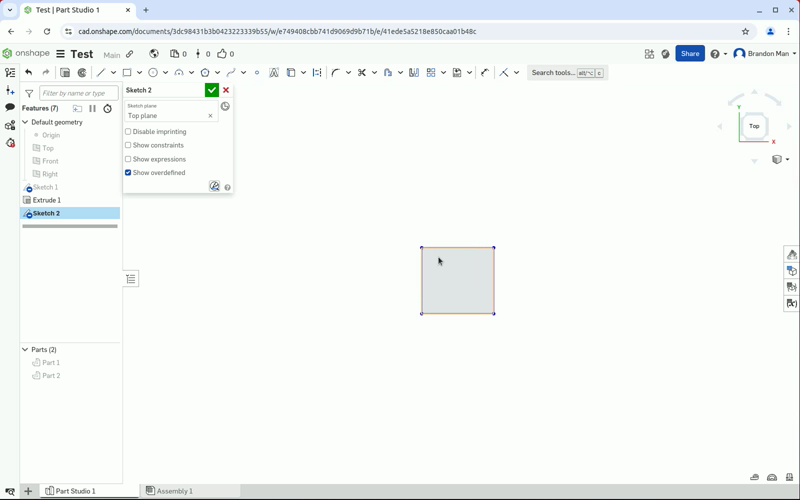
scroll(6)
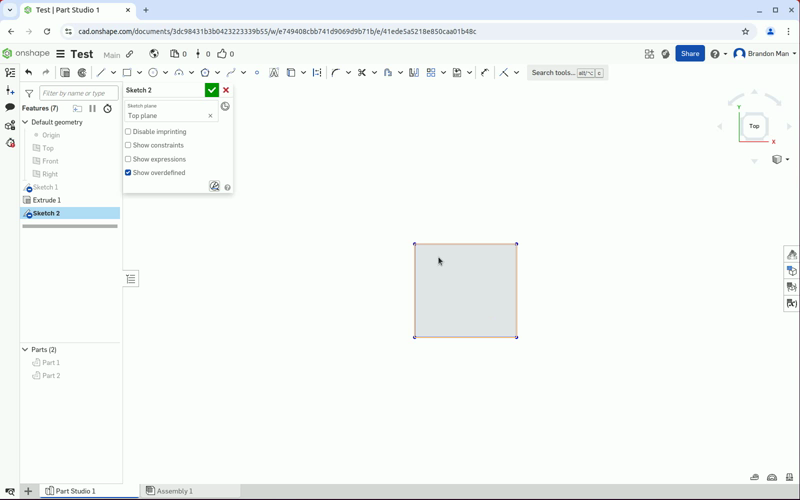
scroll(6)
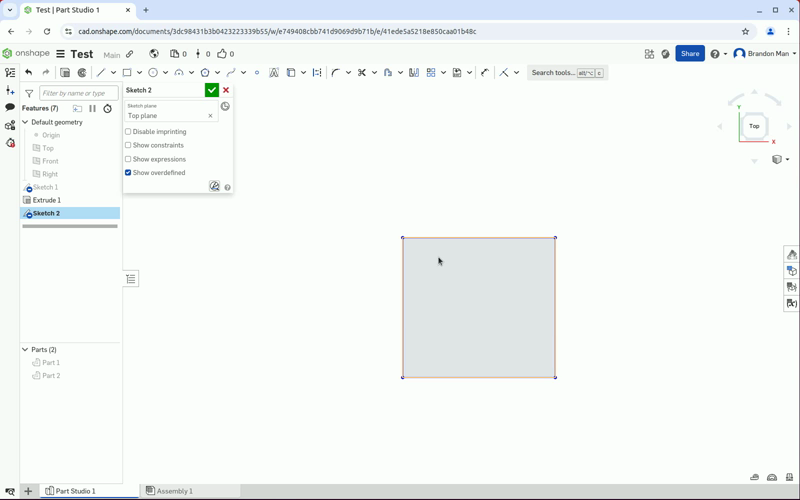
scroll(6)
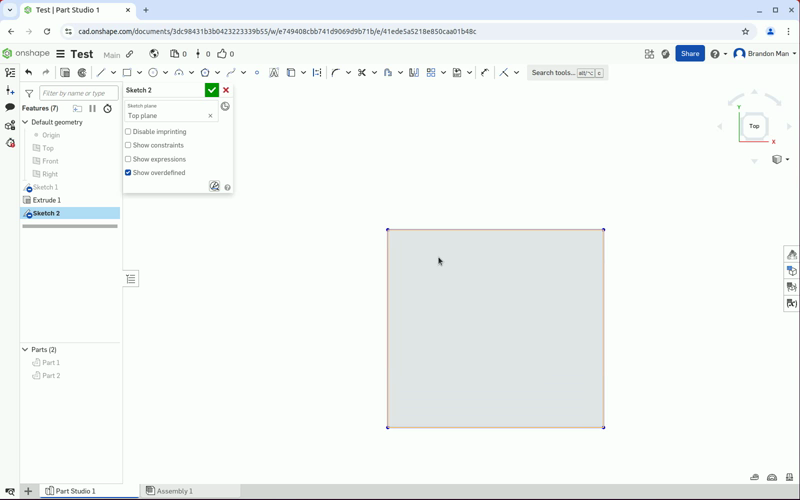
scroll(6)
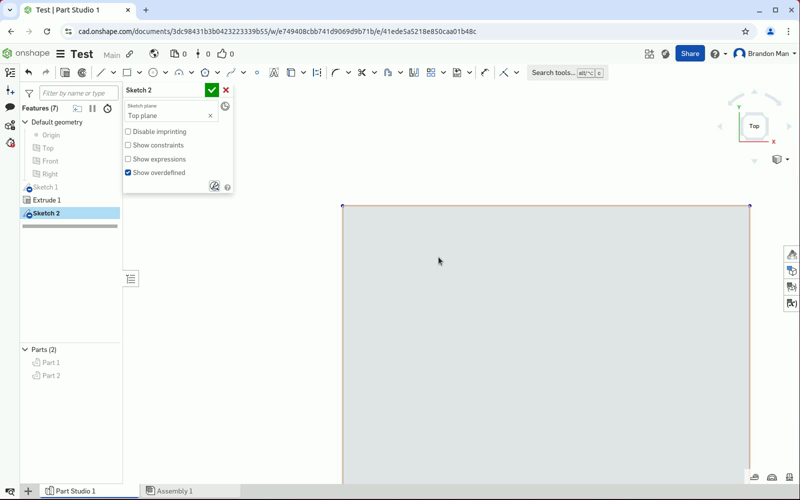
click(438, 256)
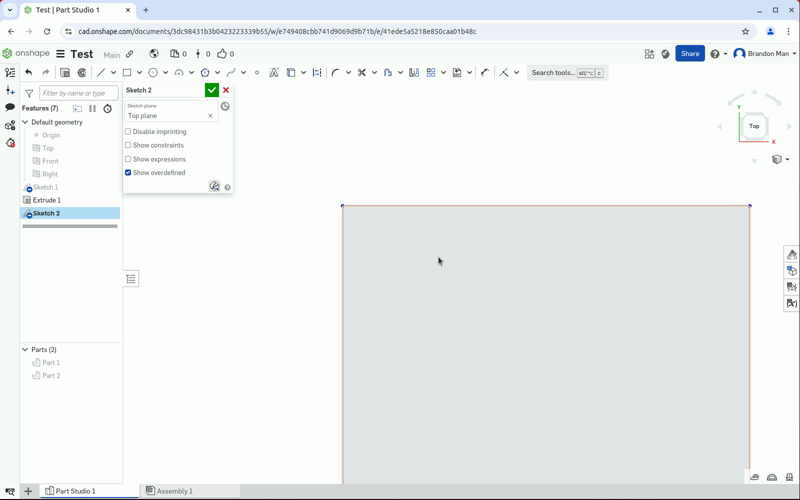
scroll(-6)
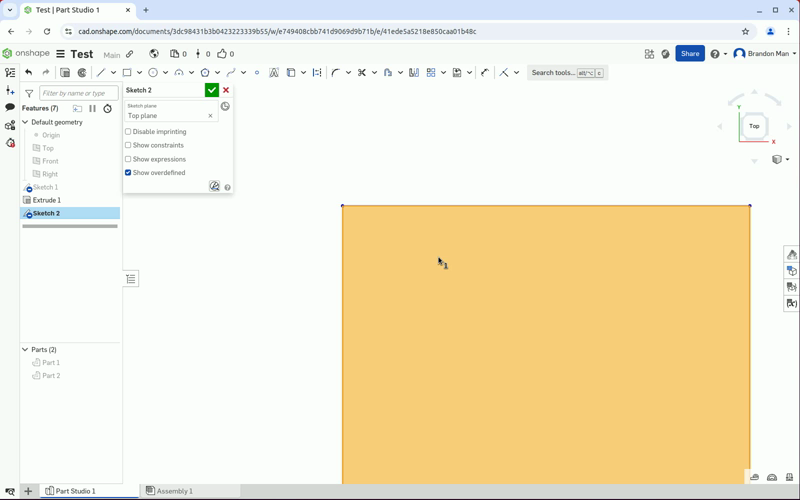
scroll(-6)
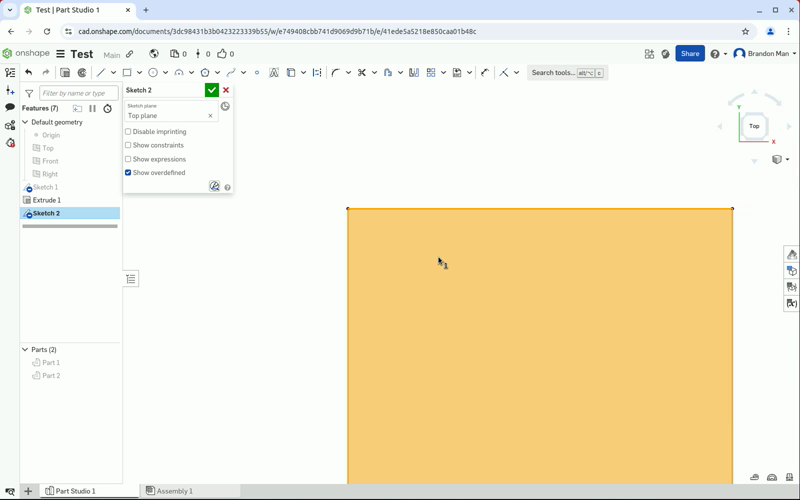
scroll(-6)
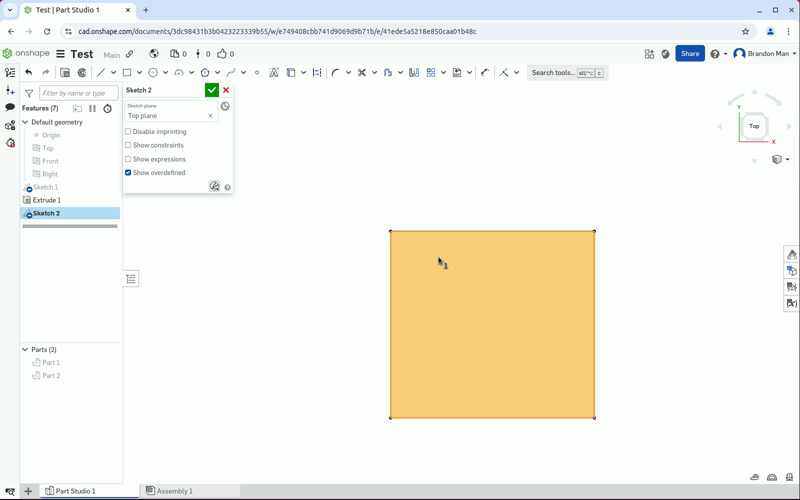
scroll(-6)
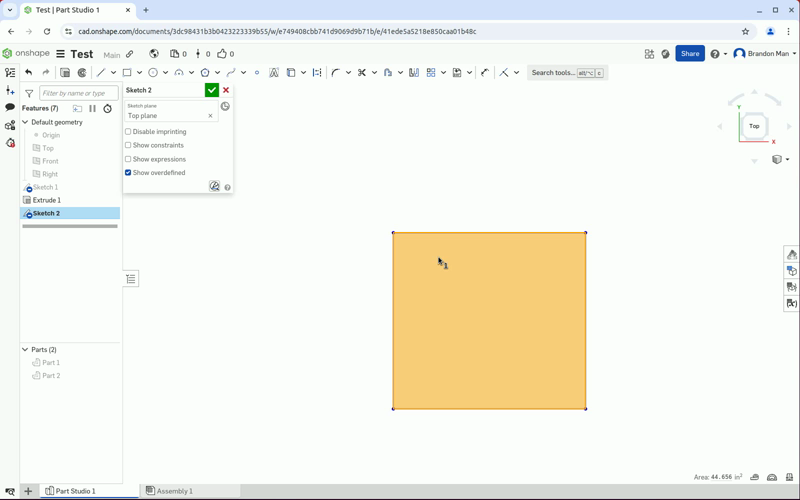
scroll(-6)
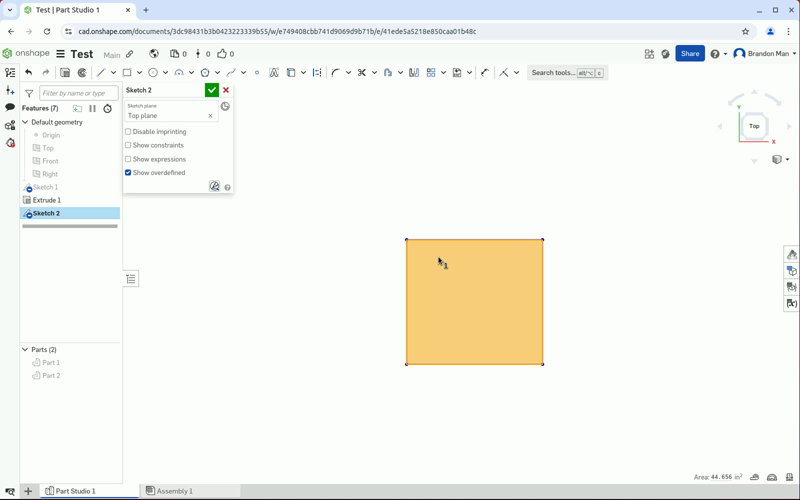
scroll(-6)
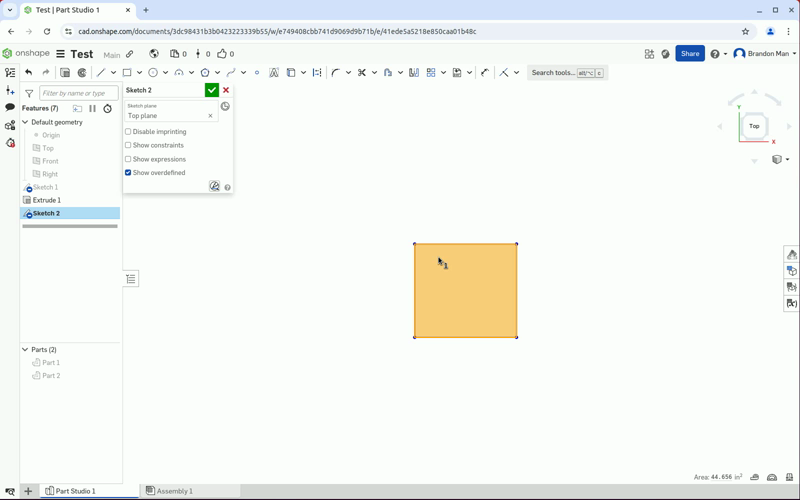
scroll(-6)
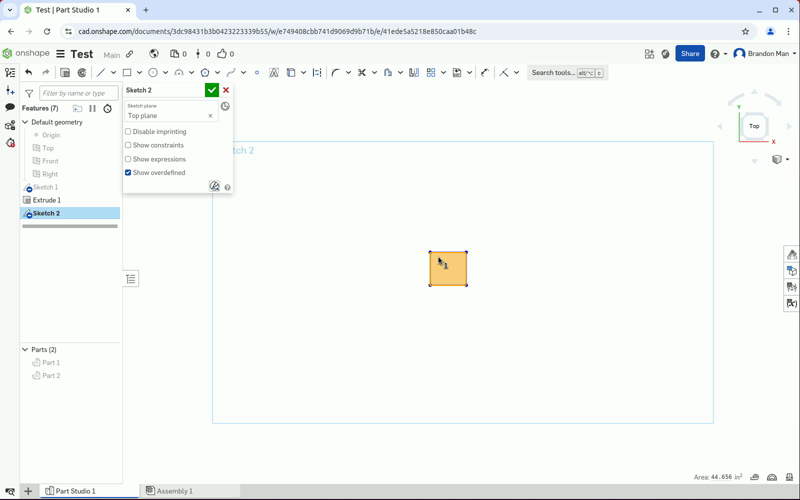
mouse_move(73, 352)
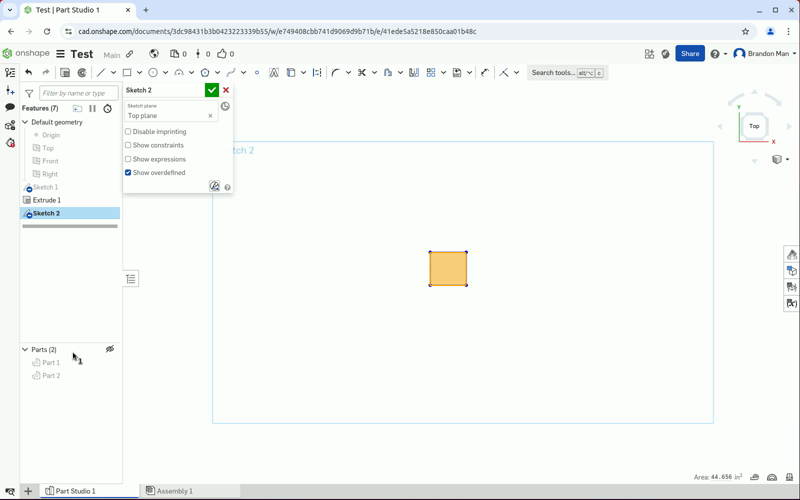
key(shift+y)
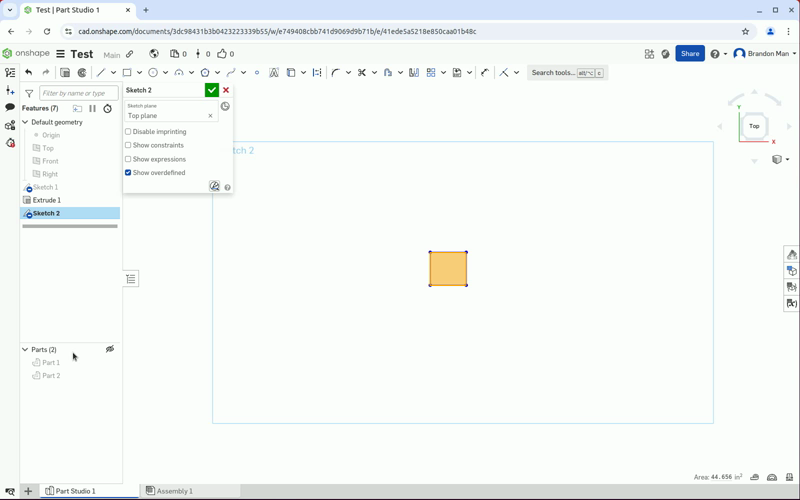
key(shift+e)
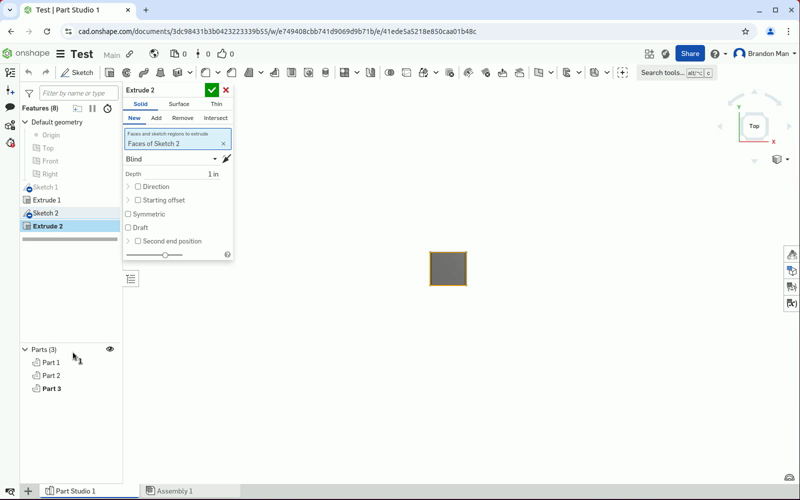
mouse_move(143, 106)
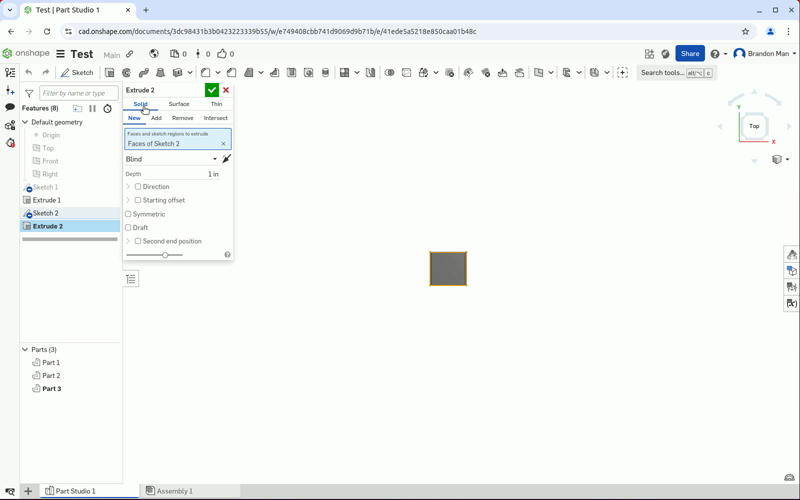
click(143, 106)
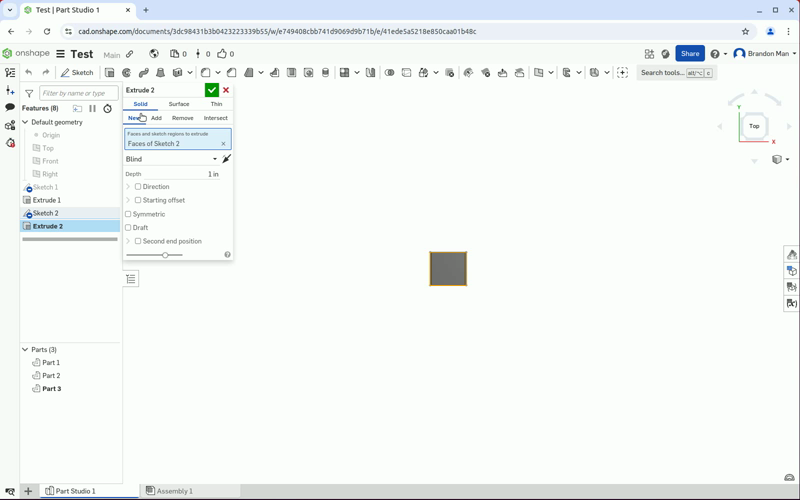
mouse_move(137, 120)
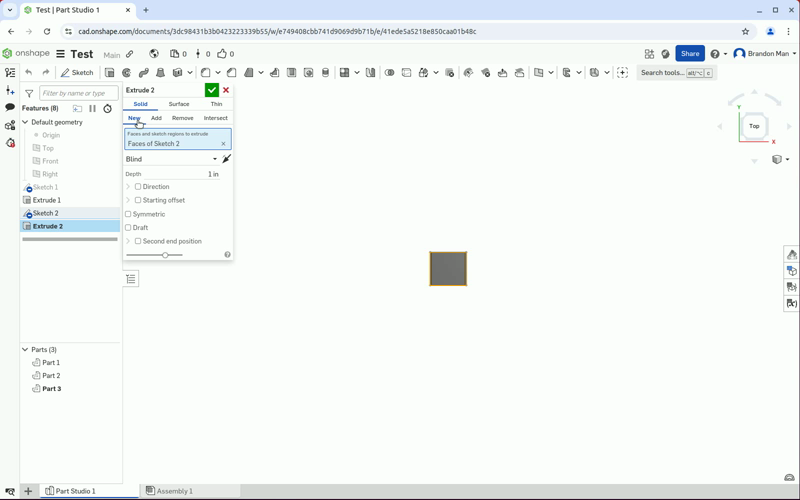
click(137, 120)
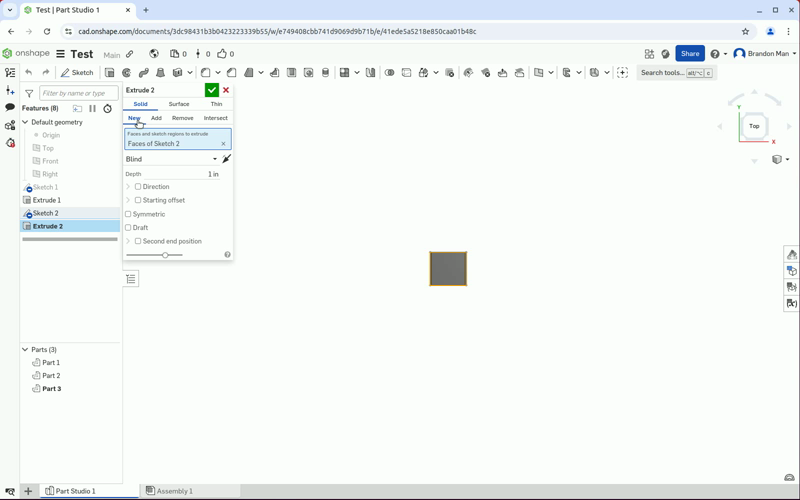
key(tab, 4)
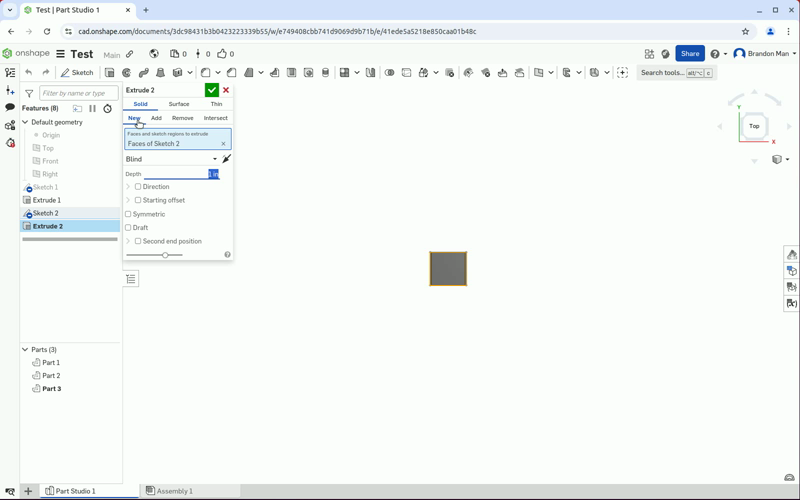
text(0.241)
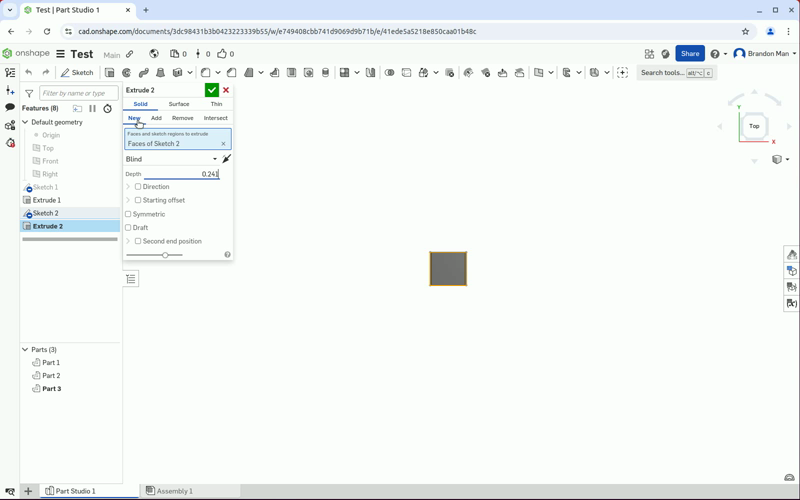
key(enter)
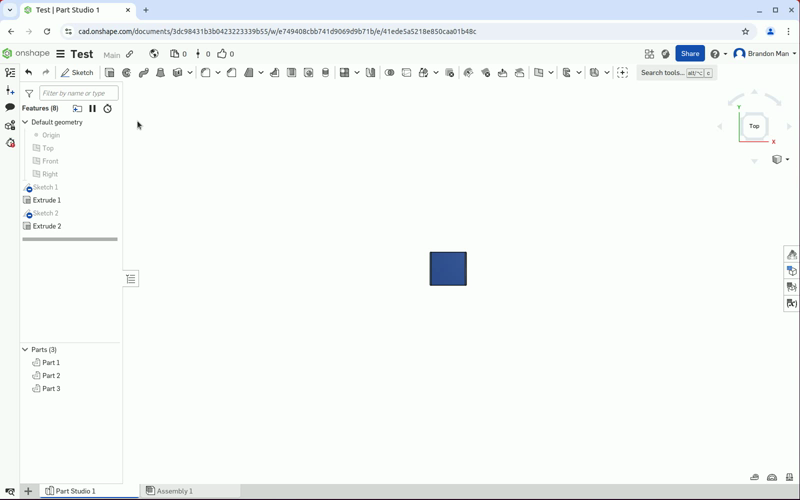
key(shift+h)
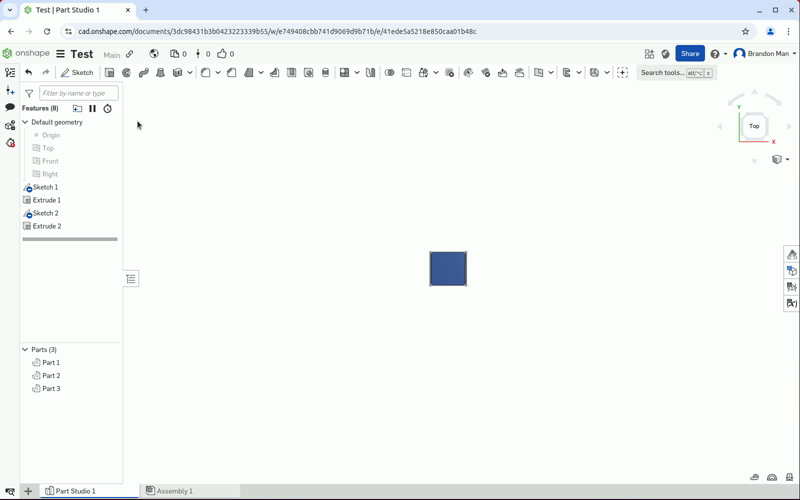
key(shift+h)
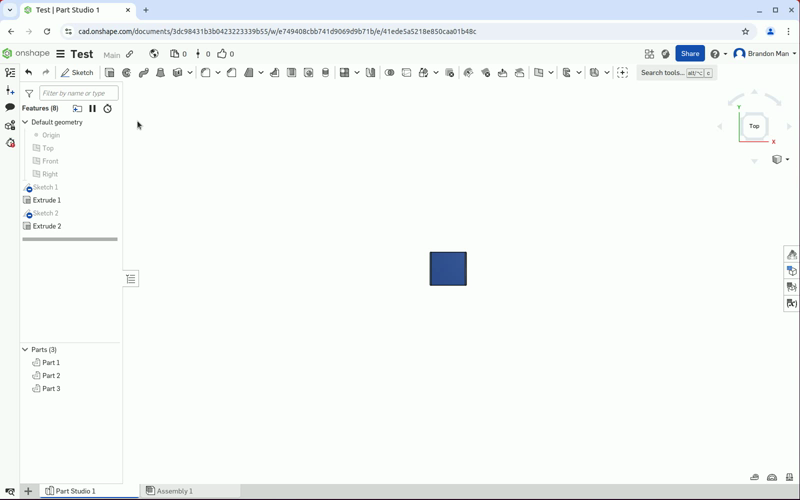
mouse_move(73, 189)
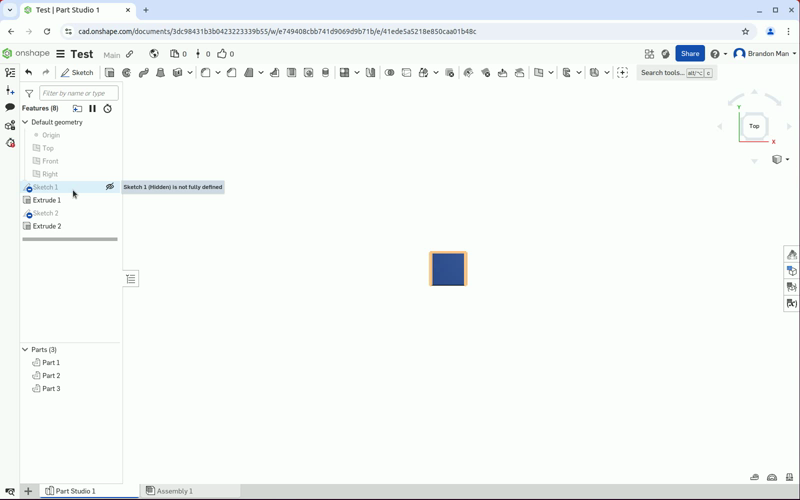
click(73, 189)
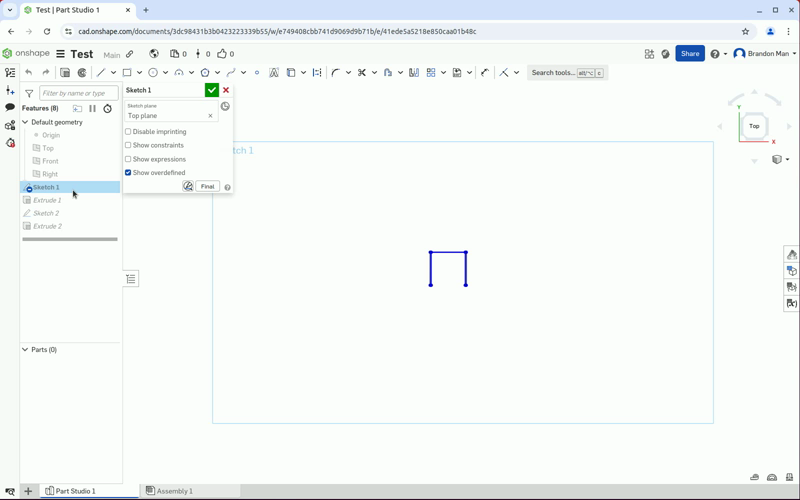
mouse_move(229, 92)
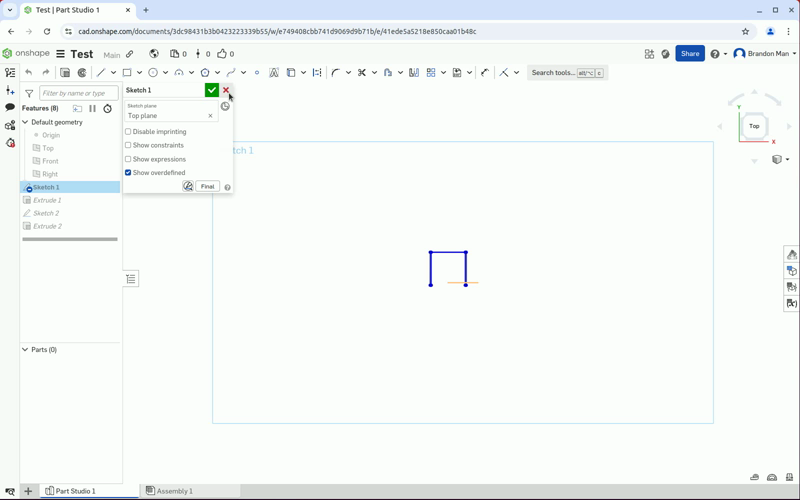
click(229, 92)
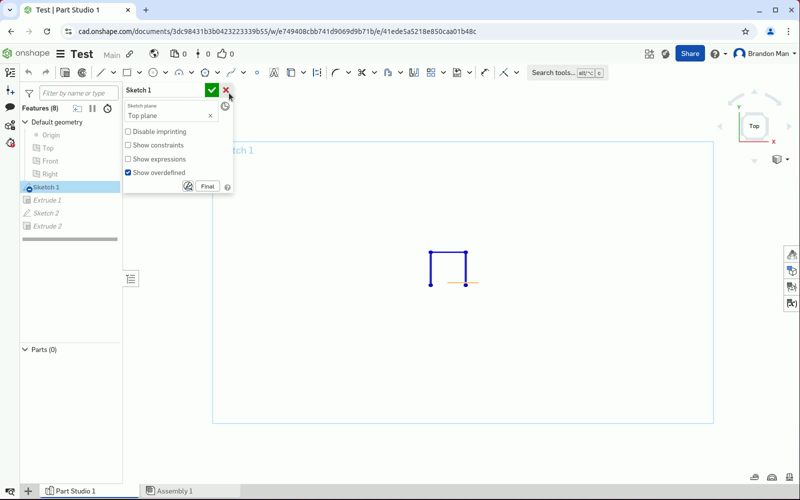
key(shift+s)
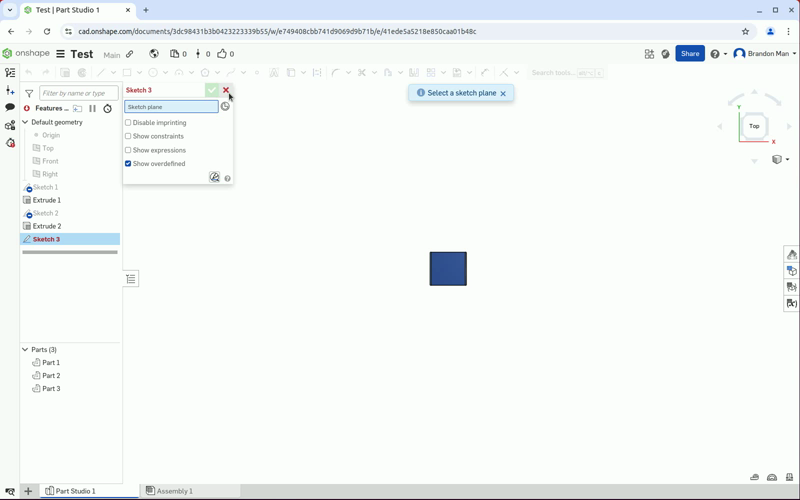
mouse_move(73, 150)
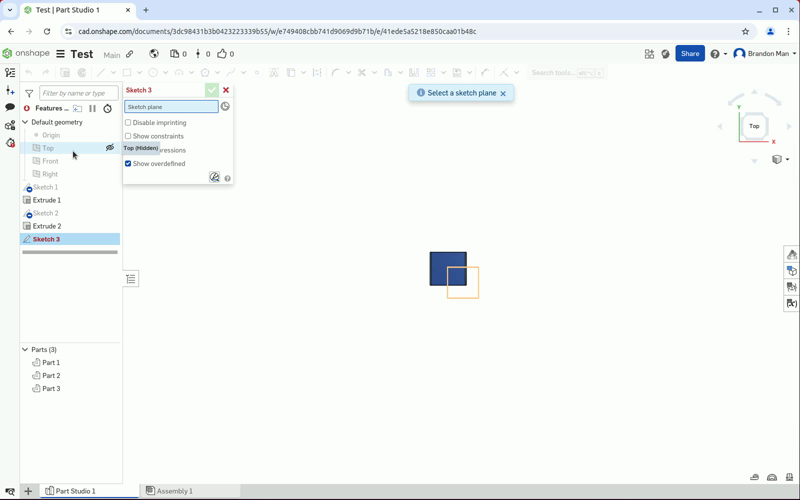
click(73, 150)
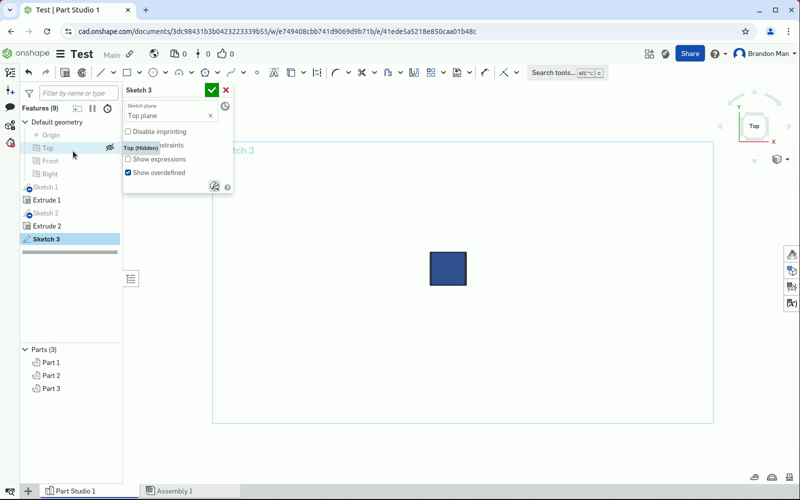
mouse_move(73, 352)
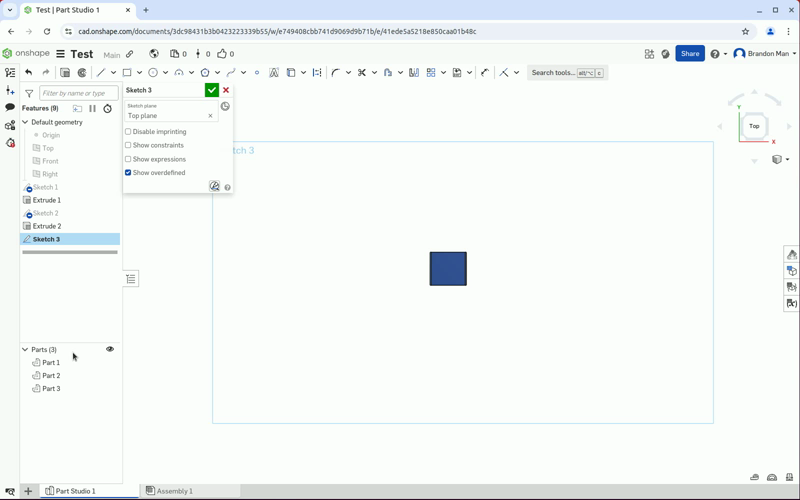
key(y)
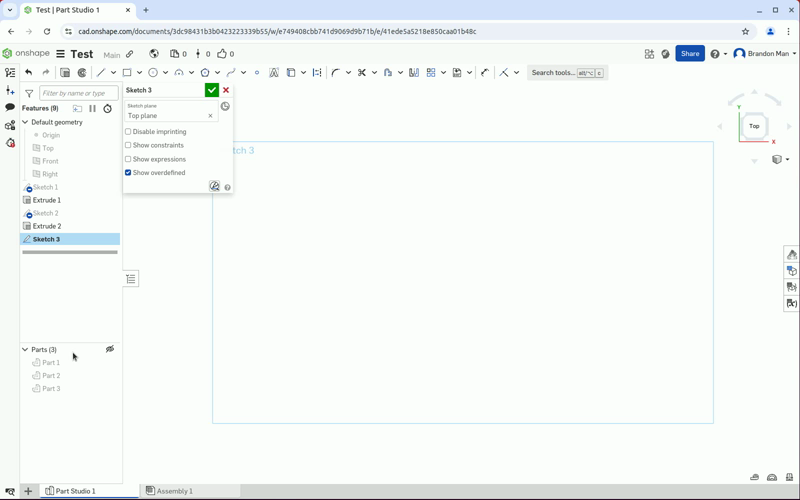
key(l)
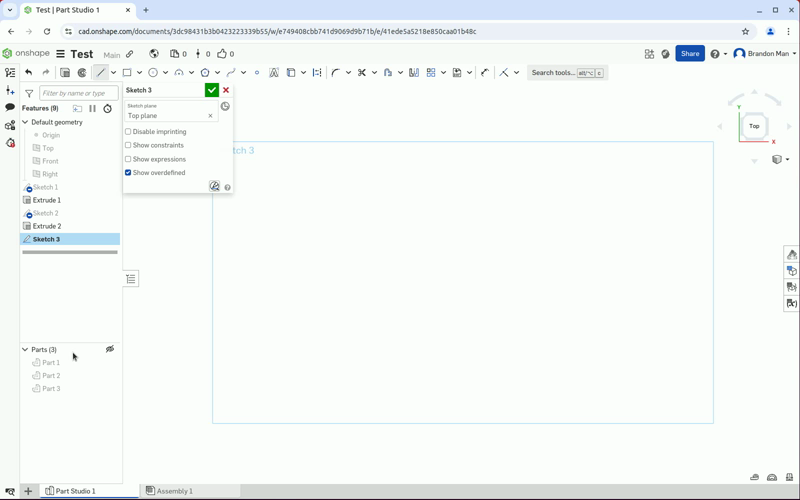
key_down(shift)
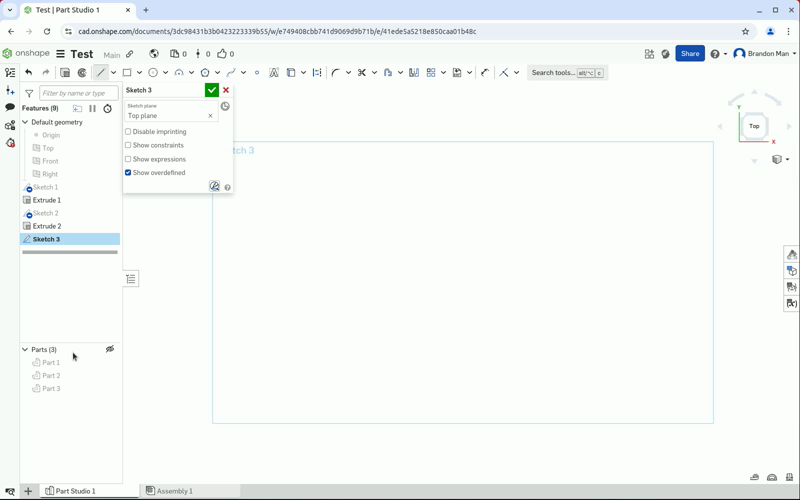
mouse_move(430, 285)
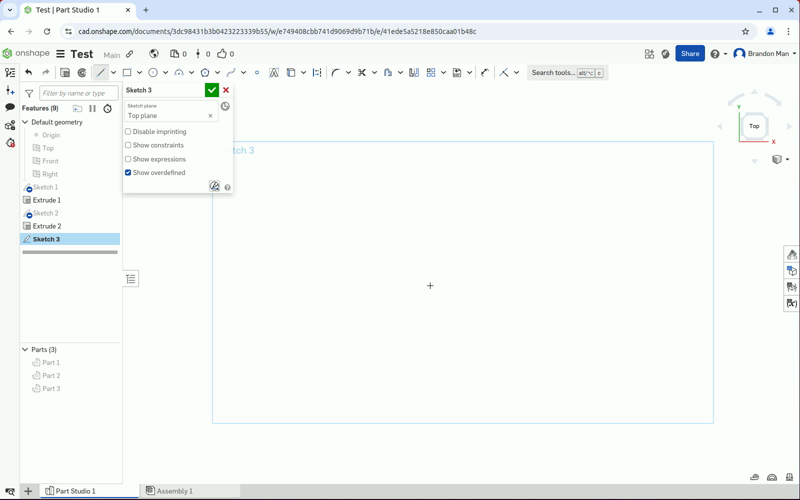
click(430, 285)
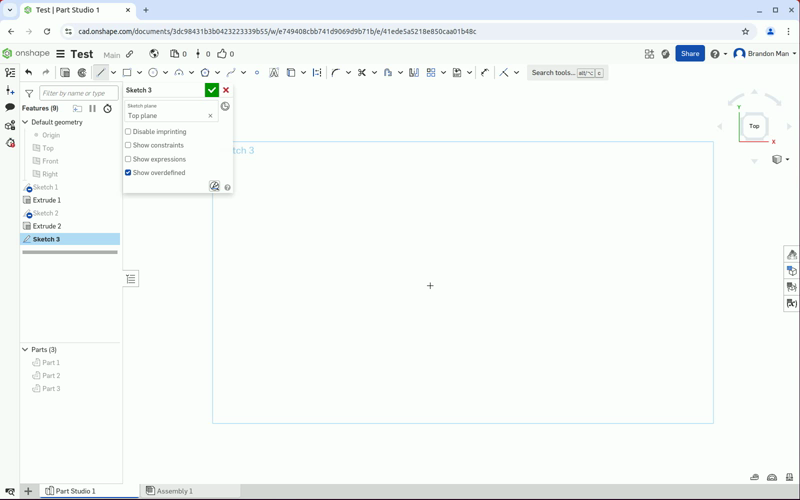
key_up(shift)
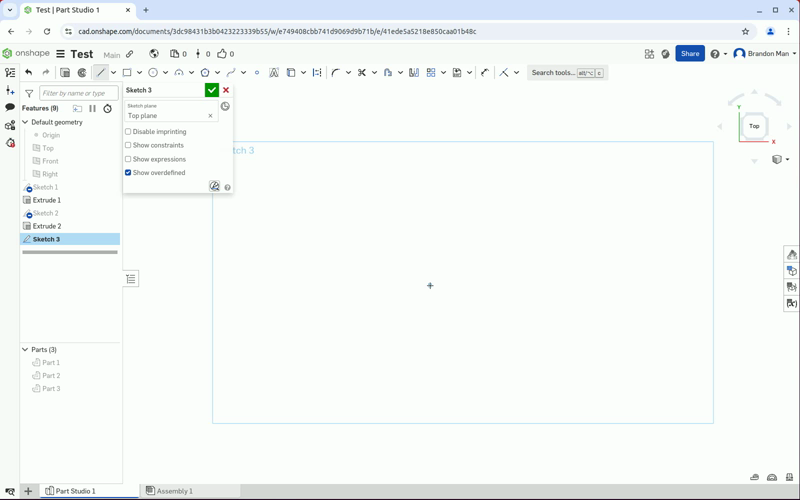
key_down(shift)
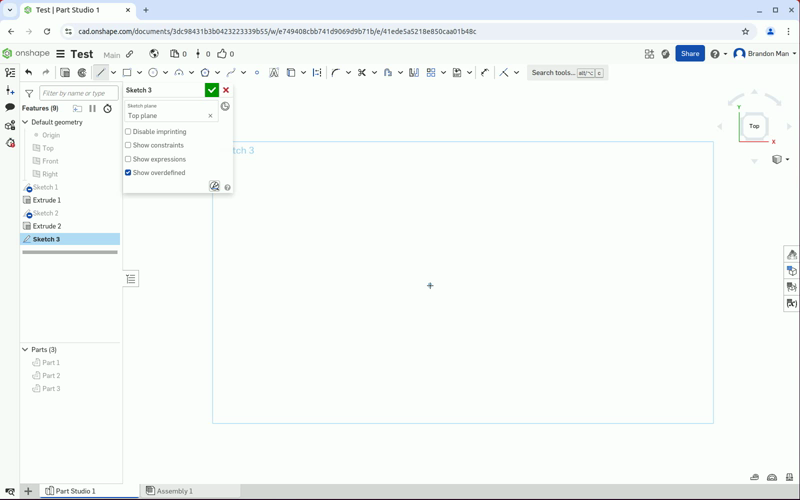
mouse_move(460, 285)
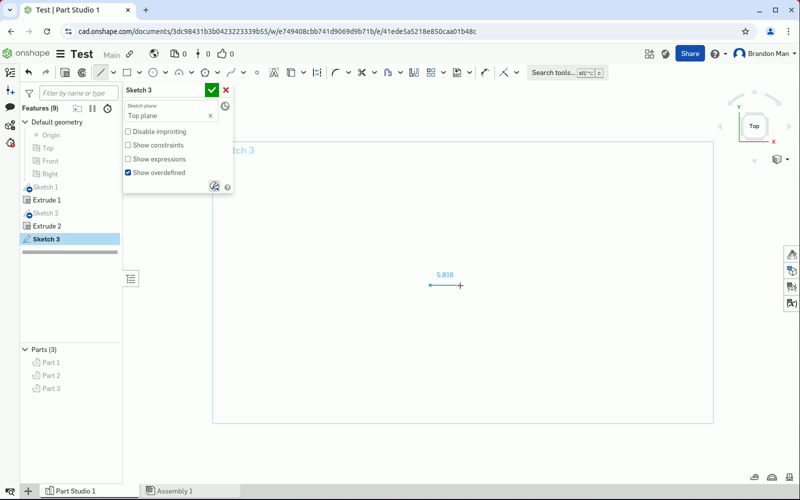
mouse_move(431, 285)
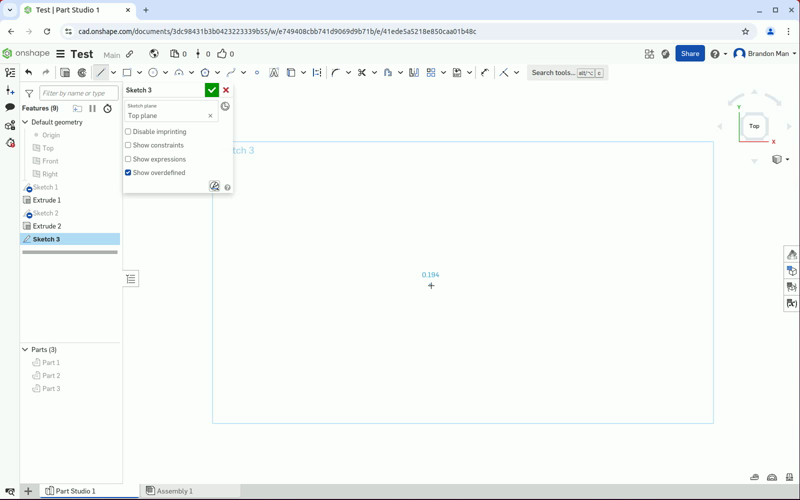
scroll(6)
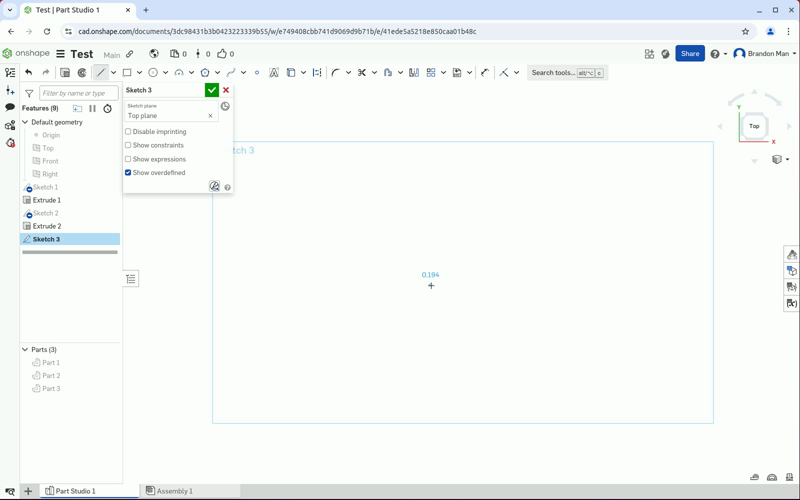
scroll(6)
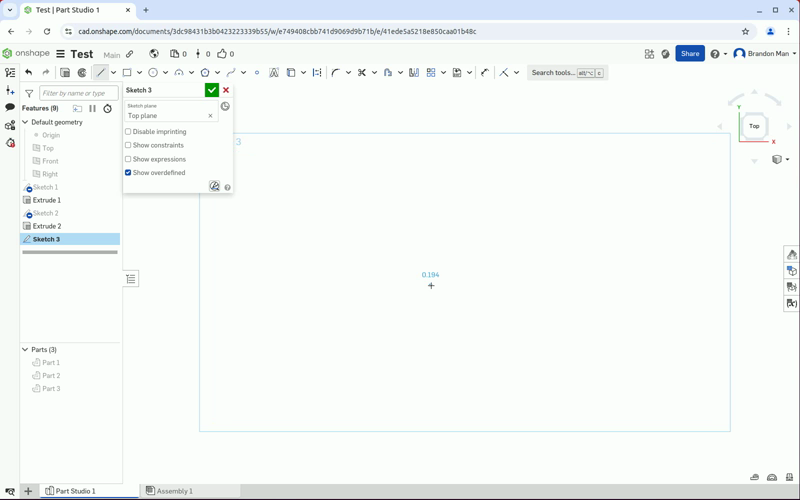
scroll(6)
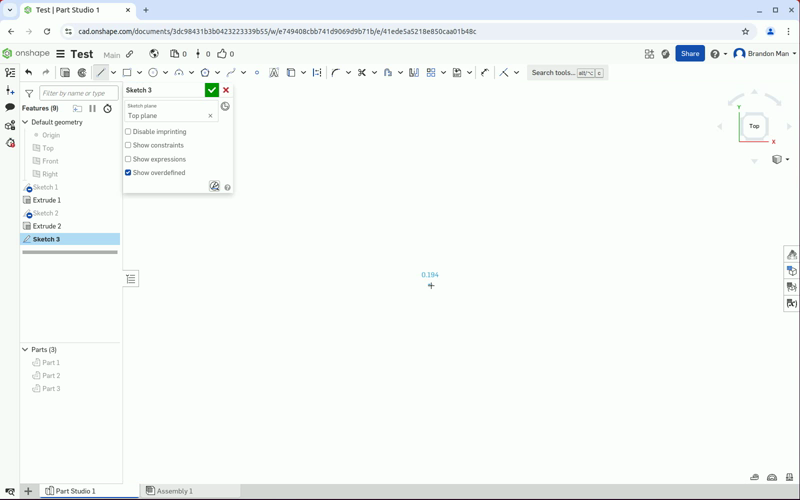
scroll(6)
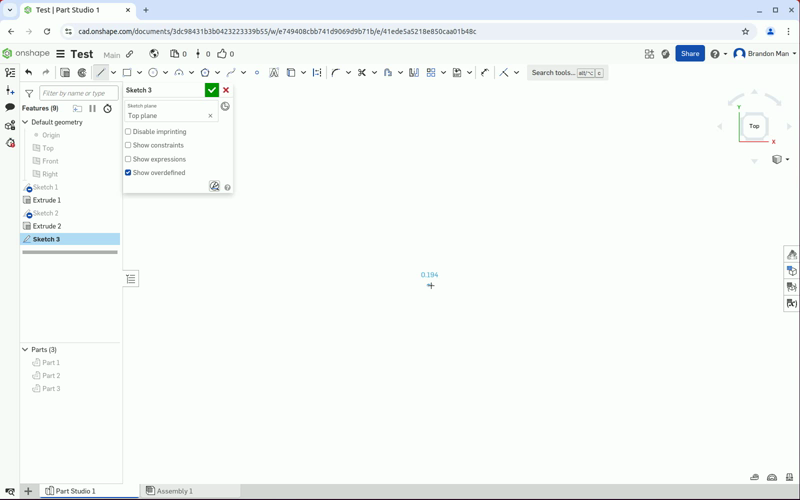
scroll(6)
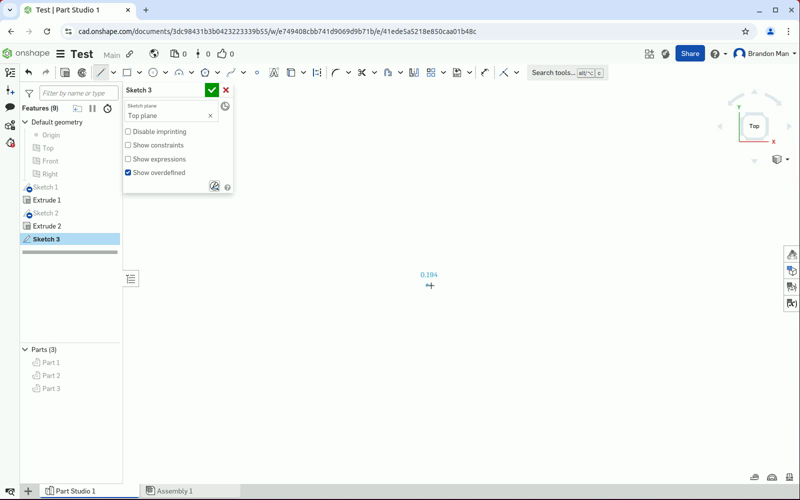
scroll(6)
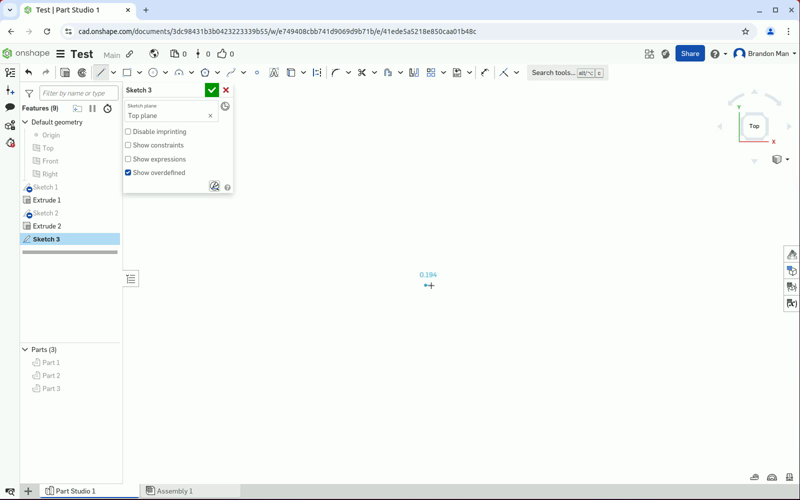
scroll(6)
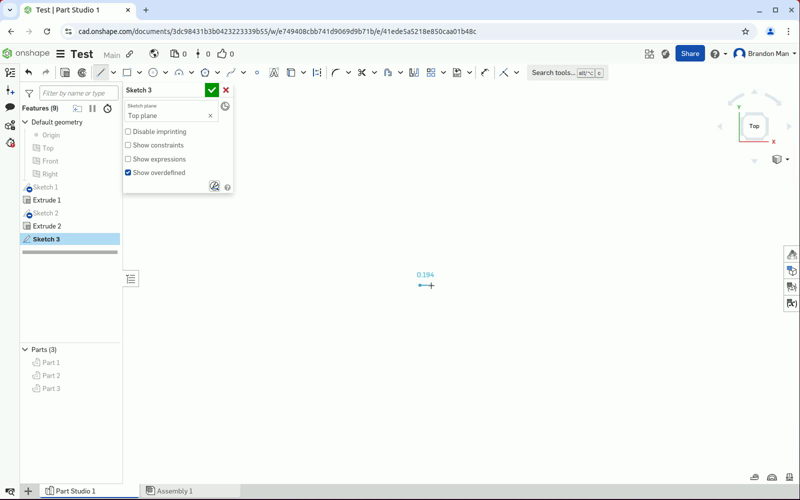
click(431, 285)
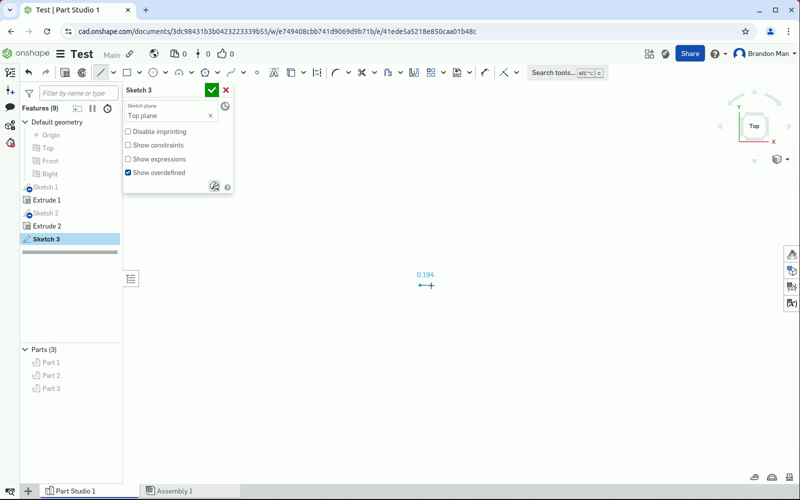
scroll(-6)
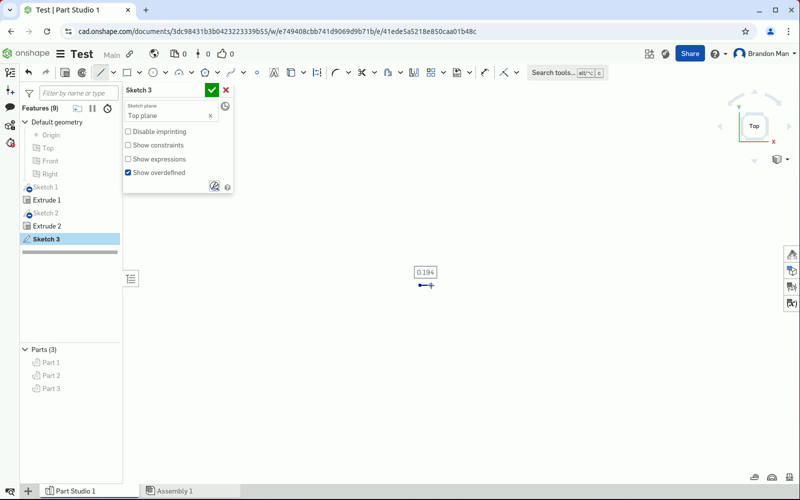
scroll(-6)
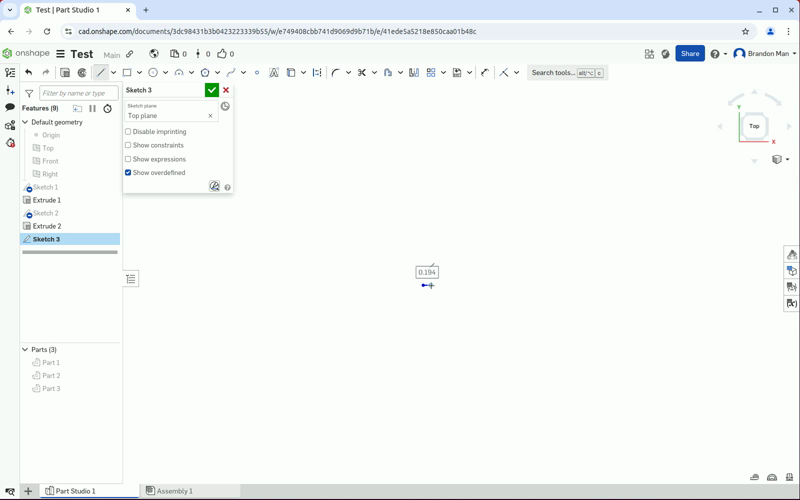
scroll(-6)
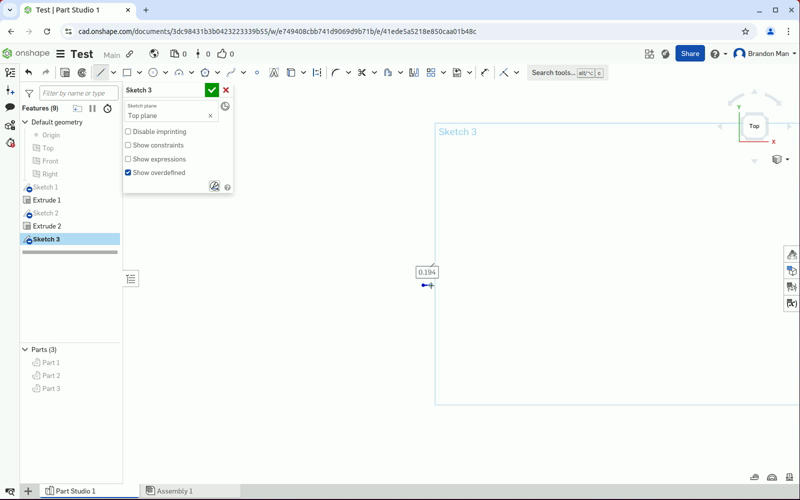
scroll(-6)
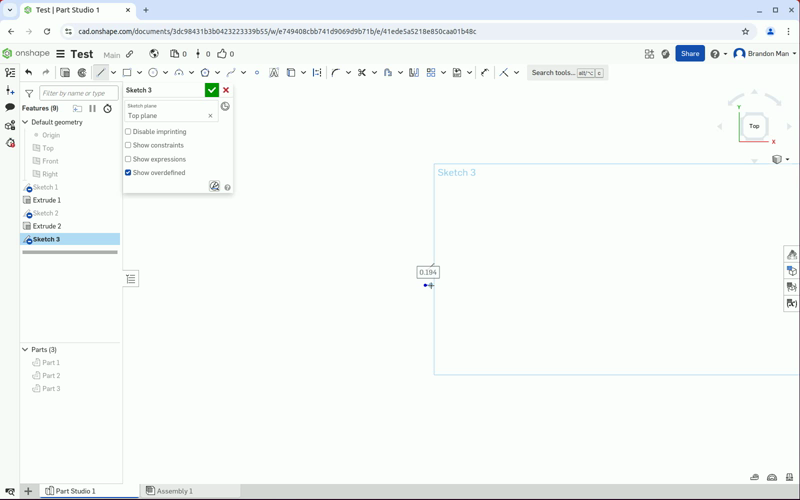
scroll(-6)
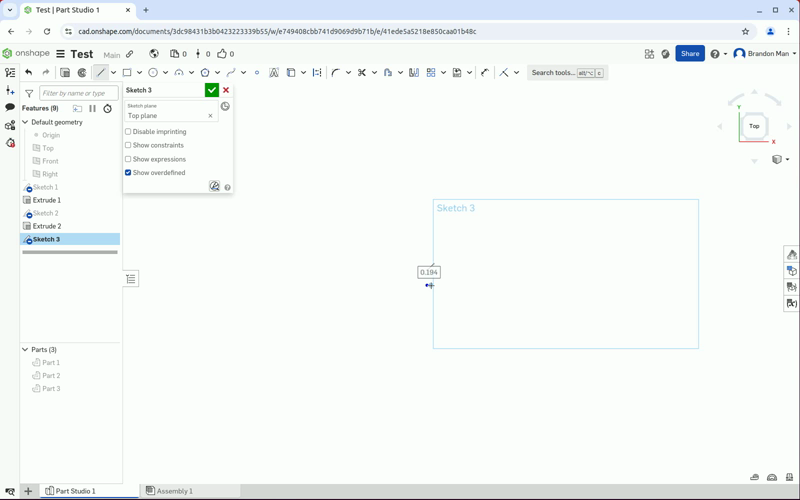
scroll(-6)
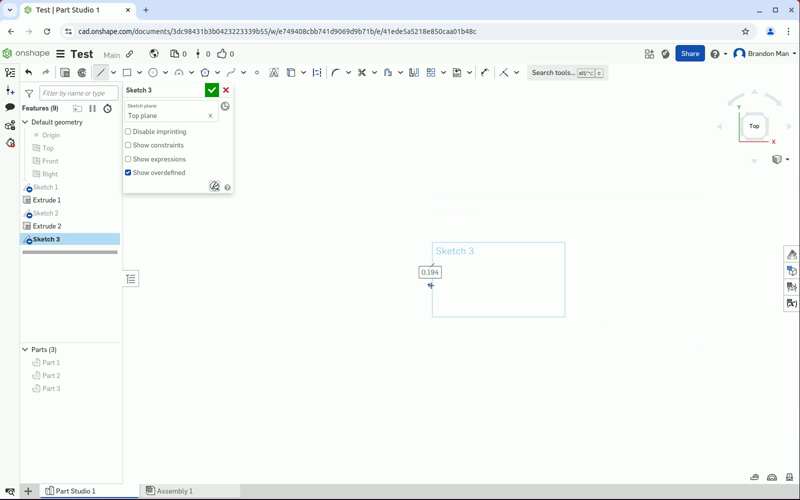
scroll(-6)
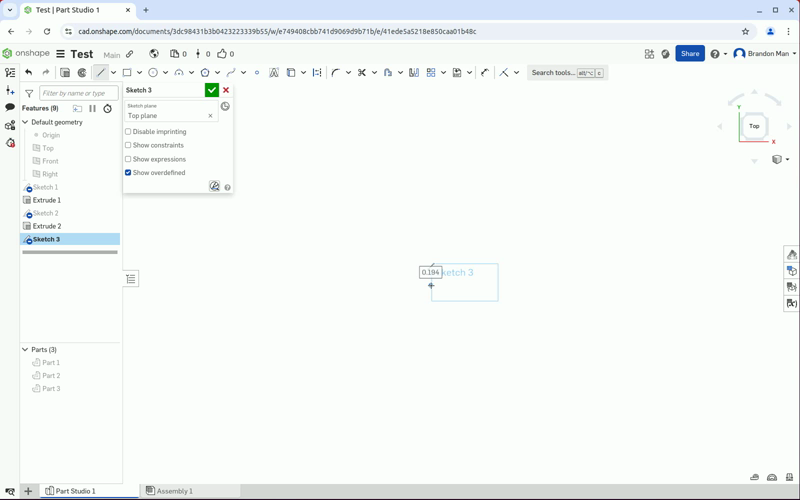
key_up(shift)
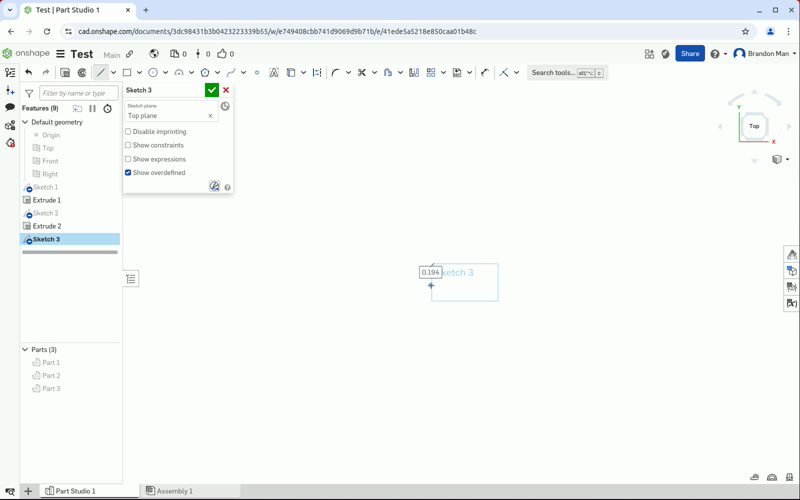
key_down(shift)
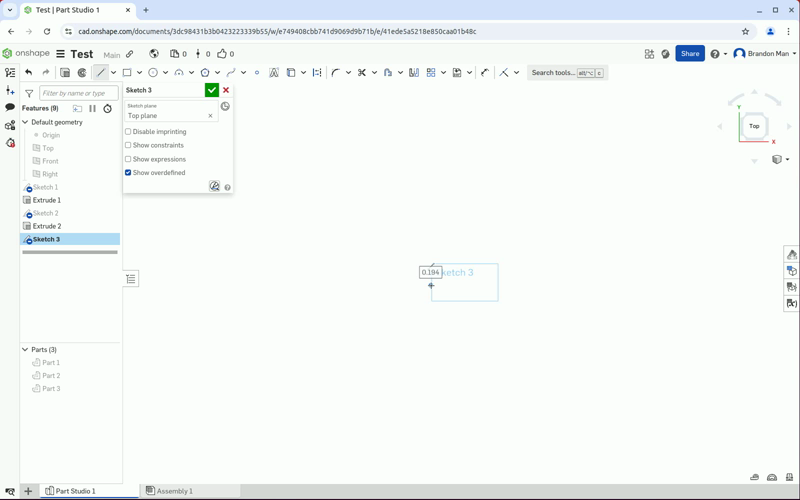
mouse_move(461, 285)
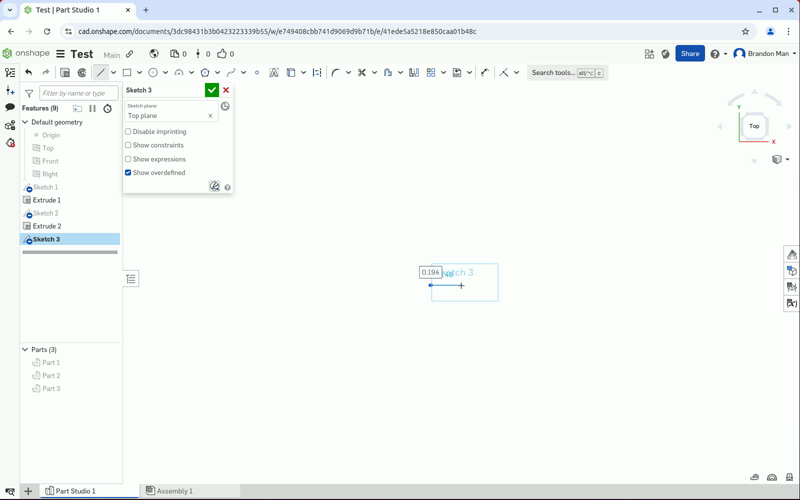
mouse_move(431, 282)
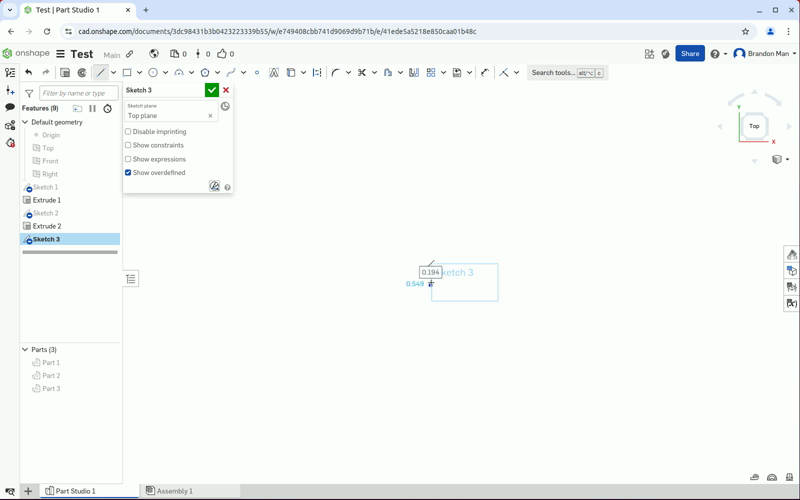
scroll(6)
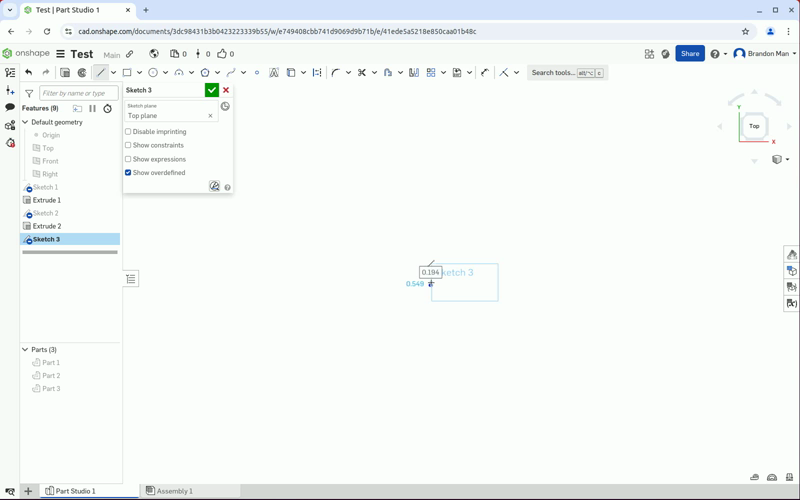
scroll(6)
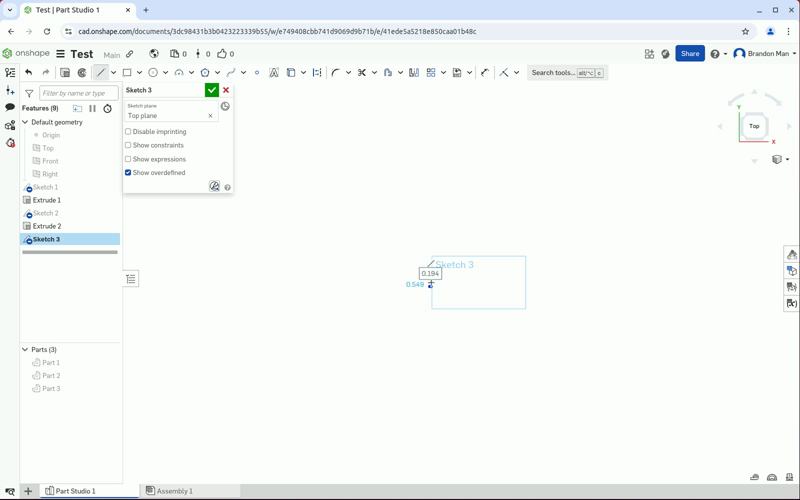
scroll(6)
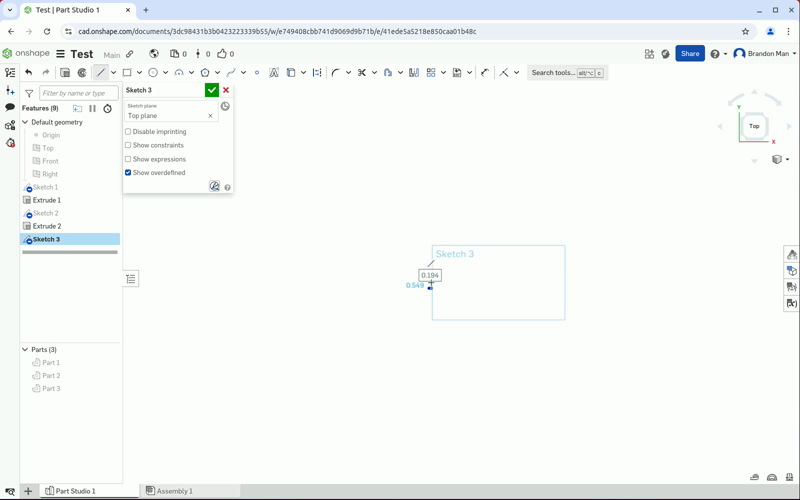
scroll(6)
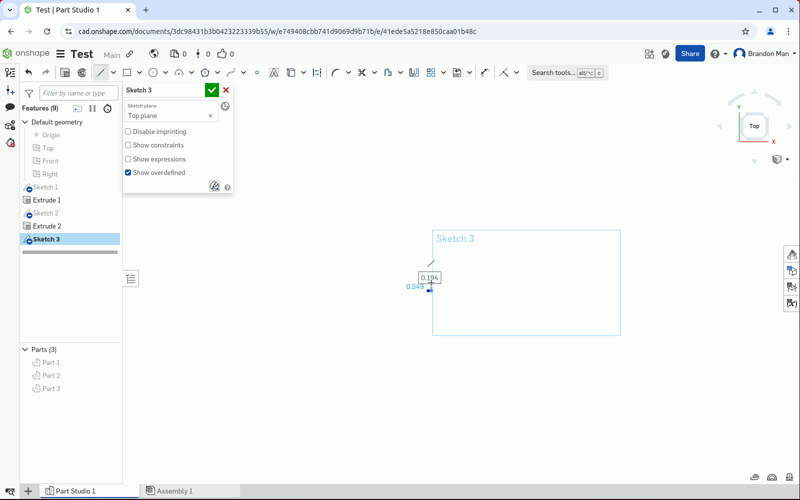
scroll(6)
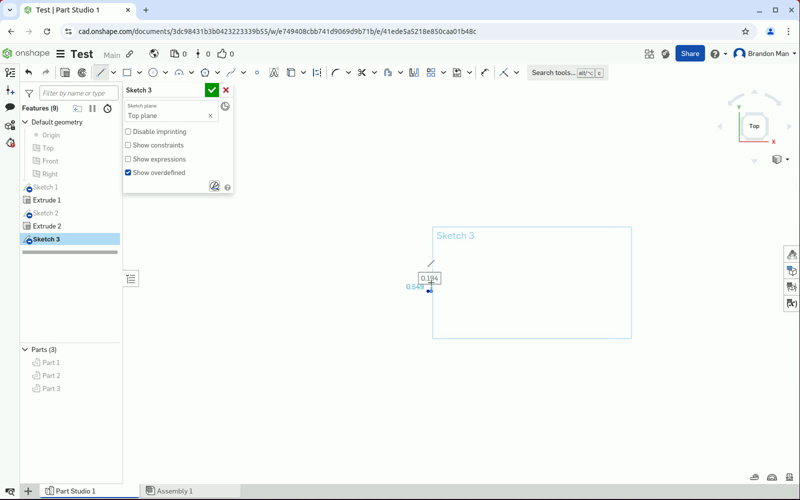
scroll(6)
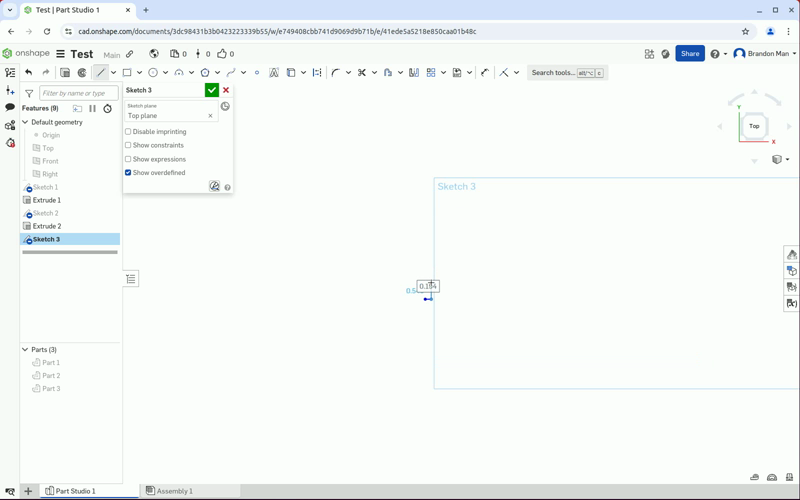
scroll(6)
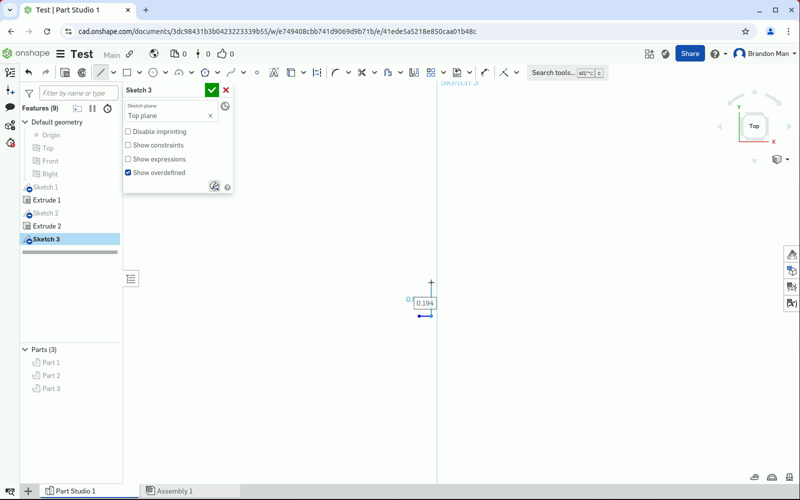
click(431, 282)
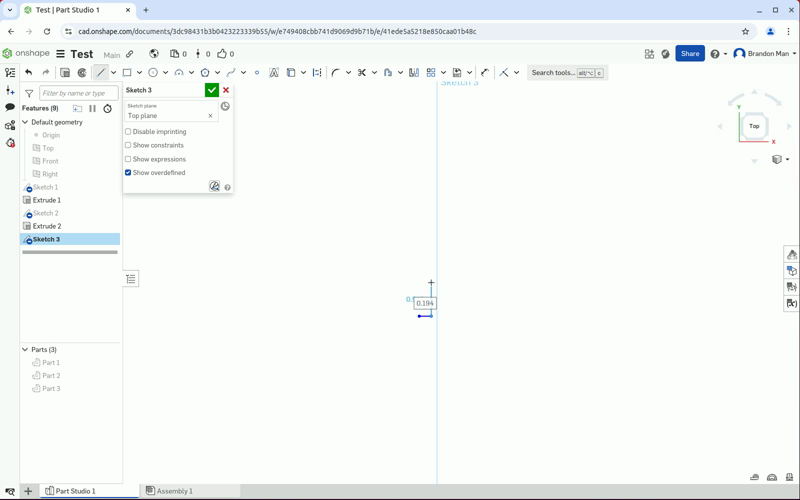
scroll(-6)
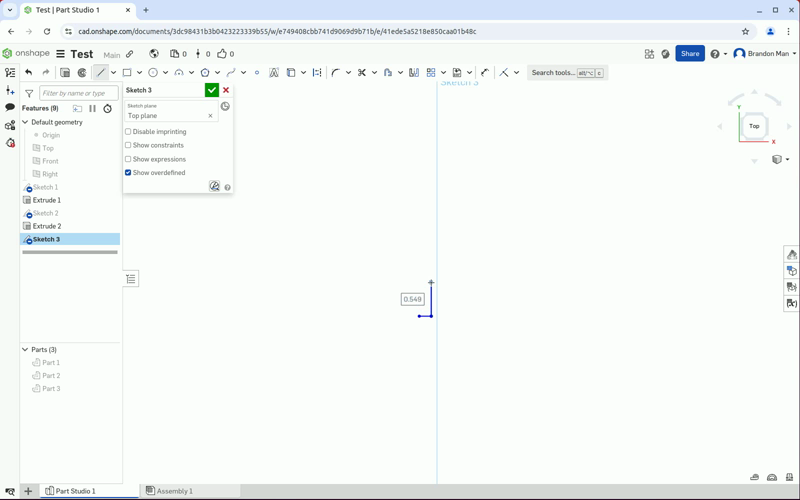
scroll(-6)
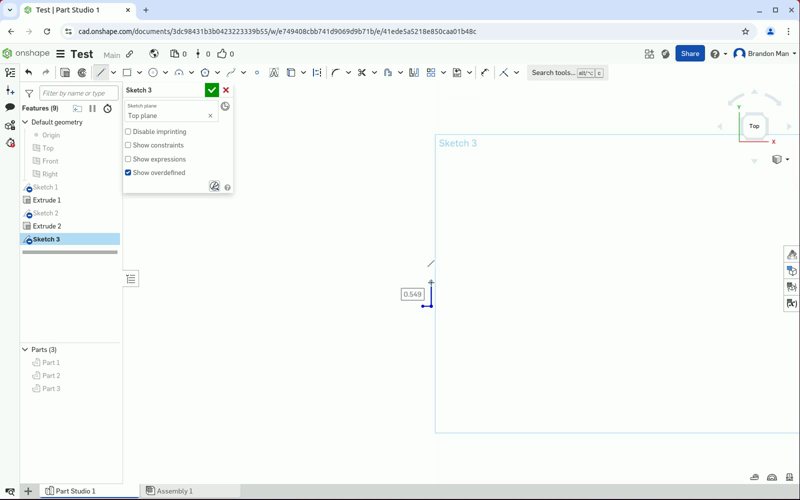
scroll(-6)
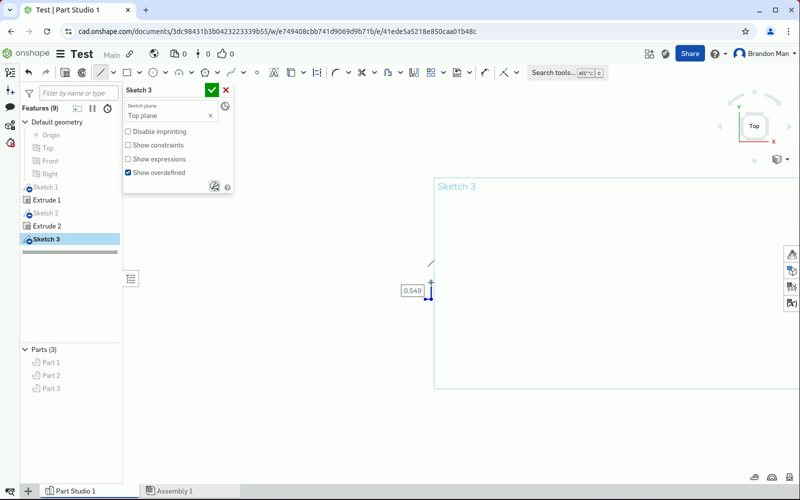
scroll(-6)
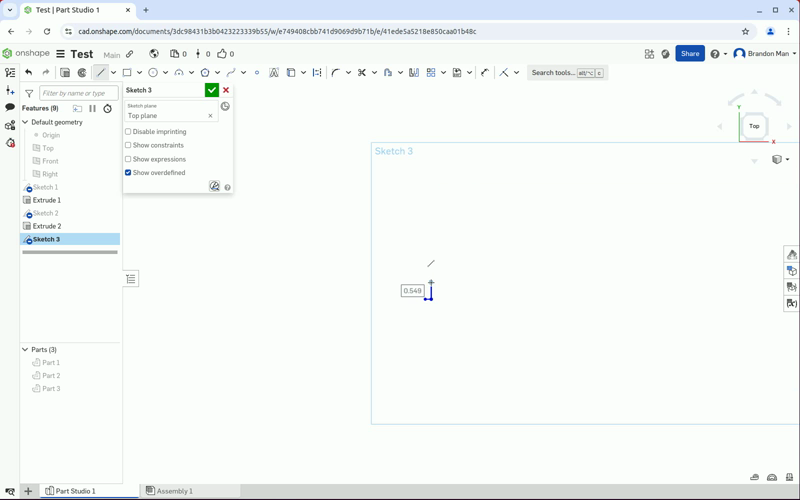
scroll(-6)
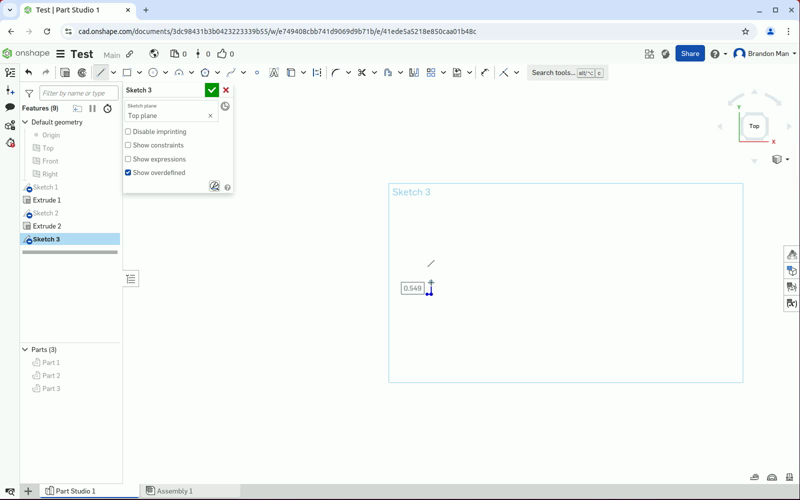
scroll(-6)
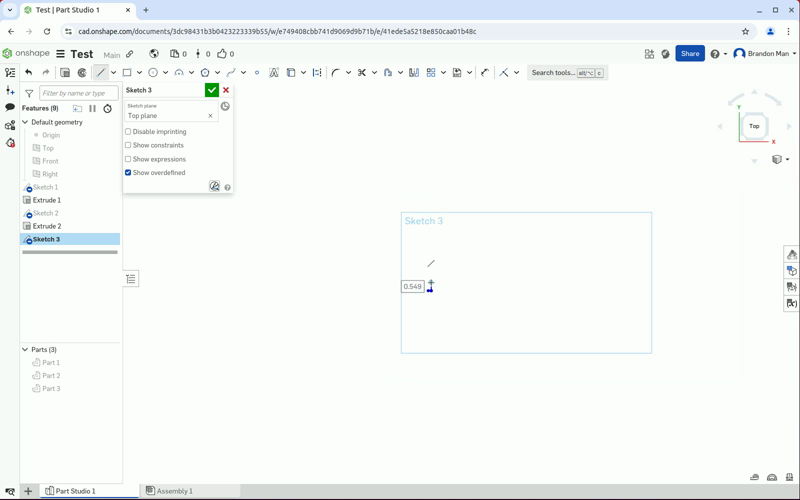
scroll(-6)
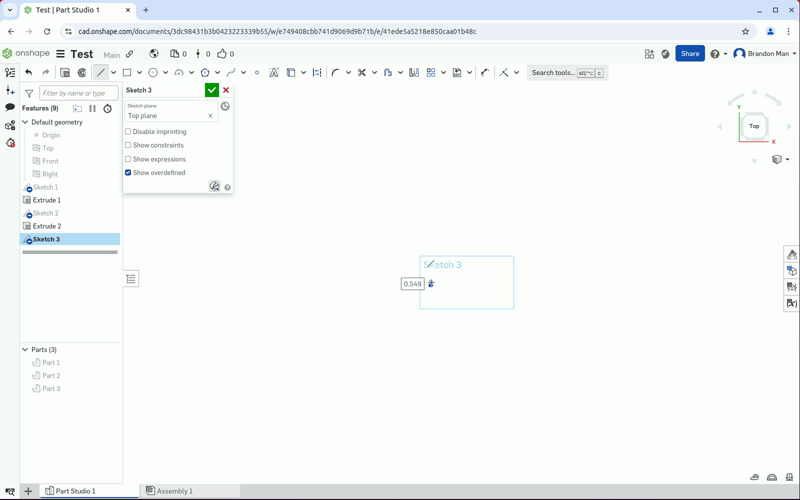
key_up(shift)
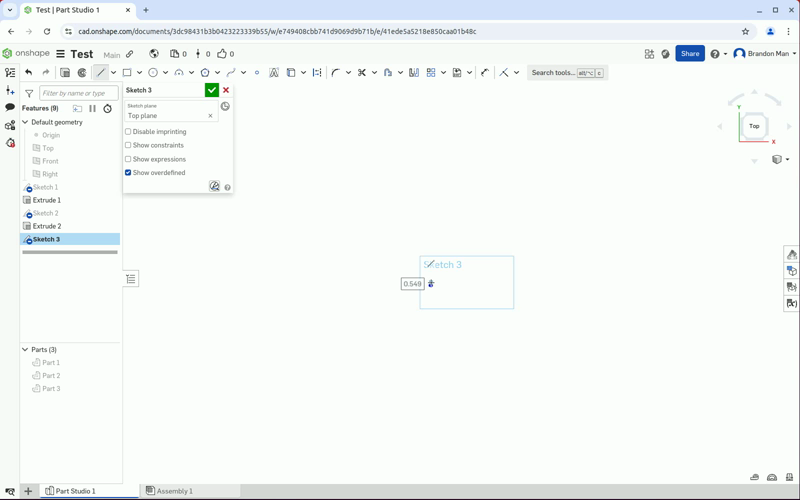
key_down(shift)
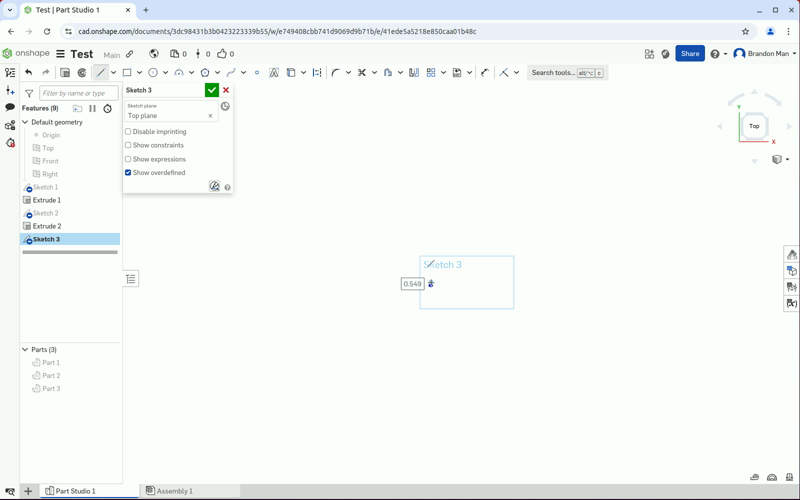
mouse_move(461, 282)
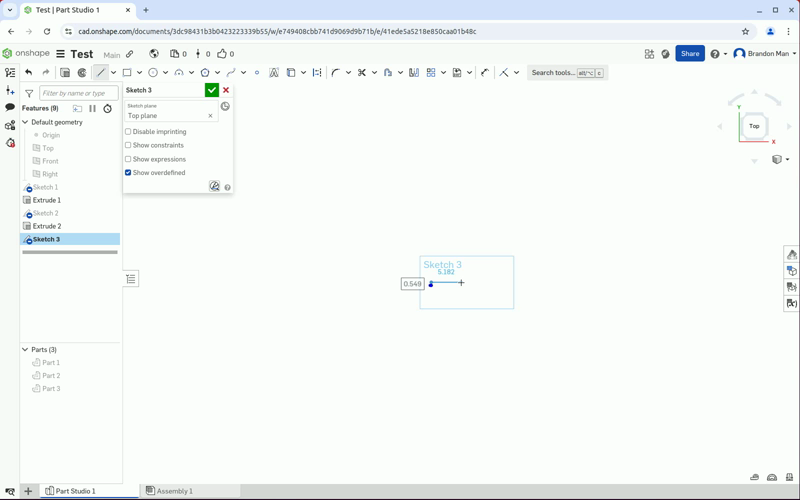
mouse_move(465, 282)
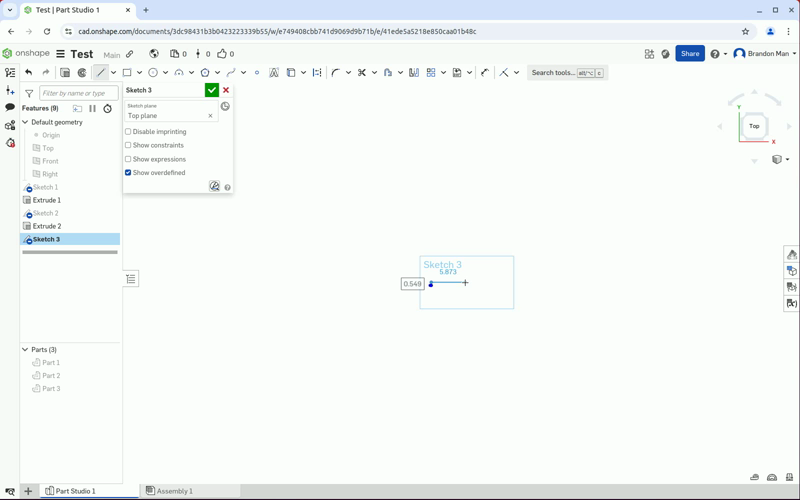
click(465, 282)
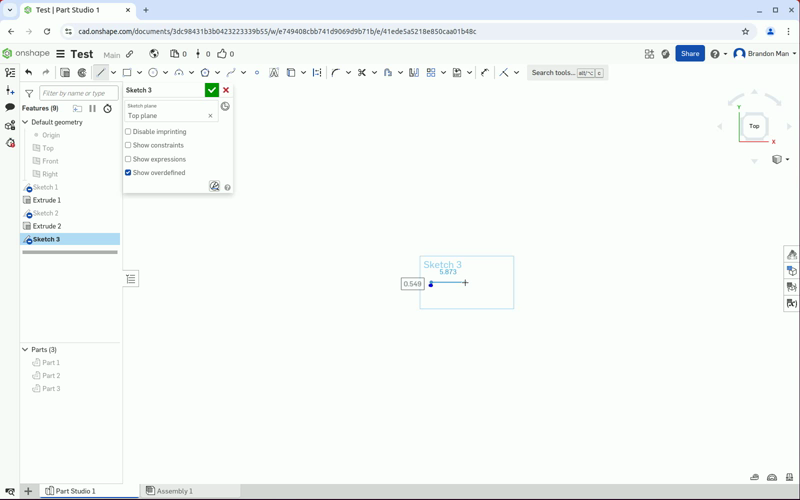
key_up(shift)
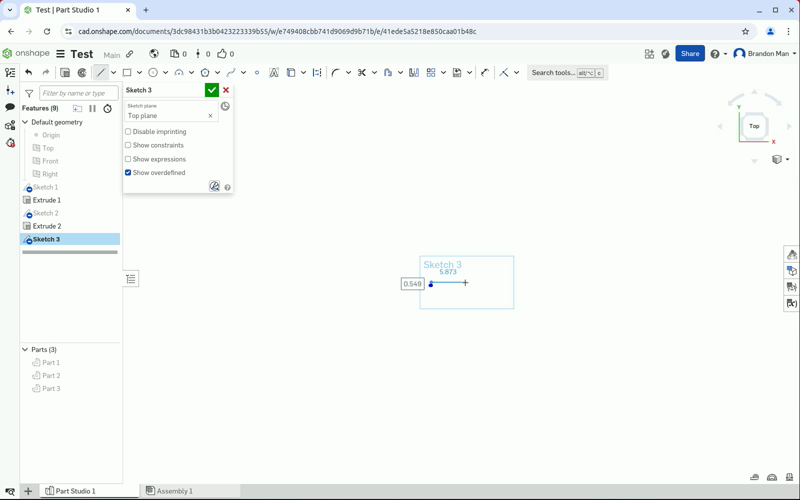
key_down(shift)
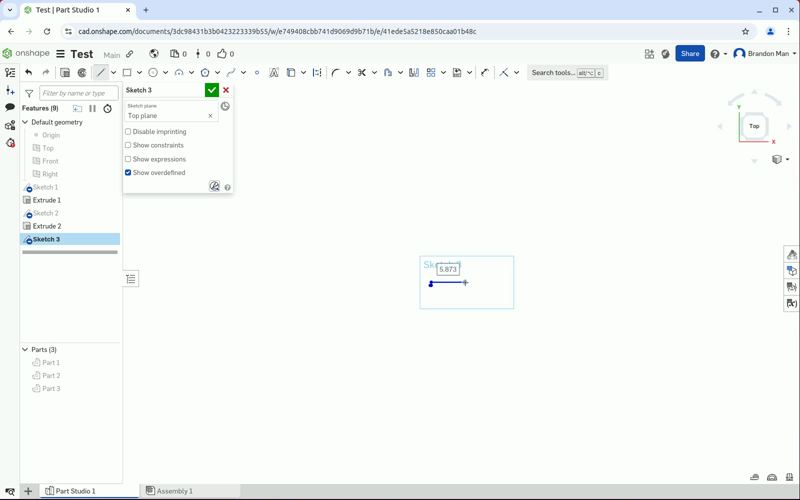
mouse_move(495, 282)
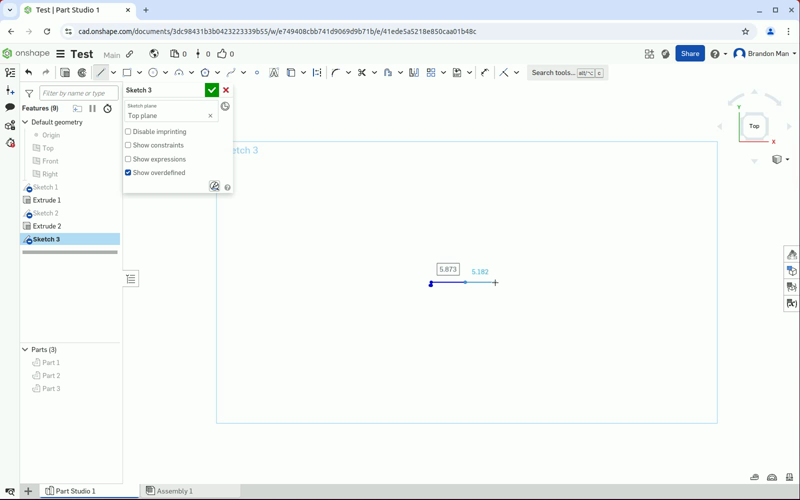
mouse_move(465, 285)
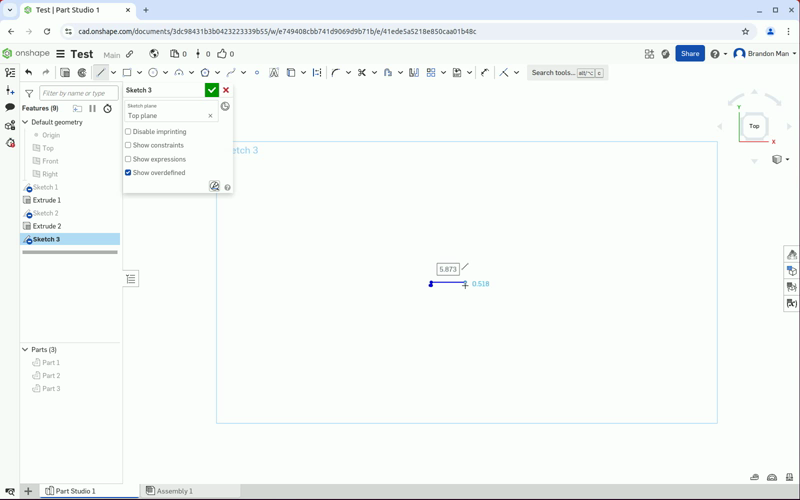
scroll(6)
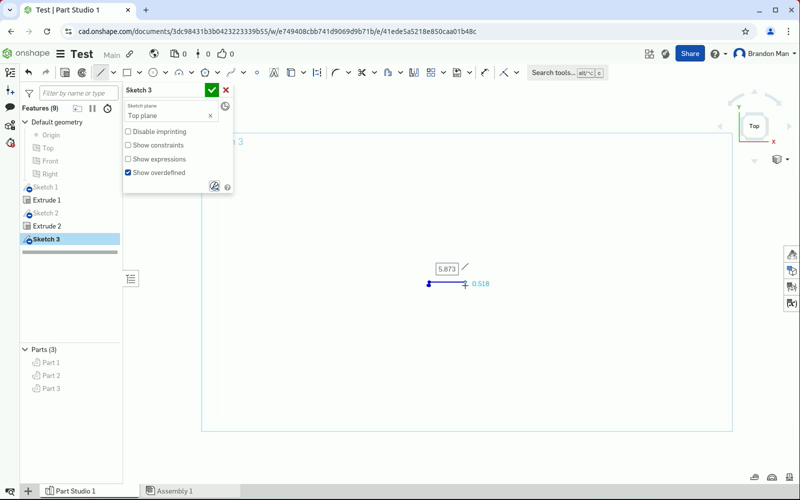
scroll(6)
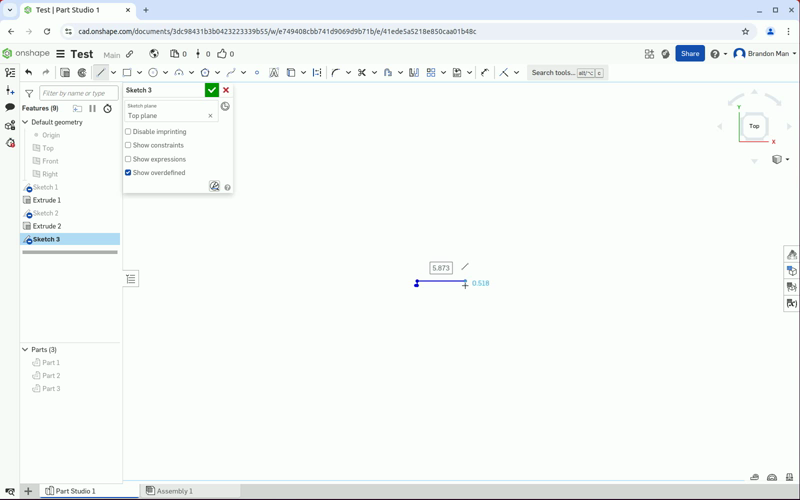
scroll(6)
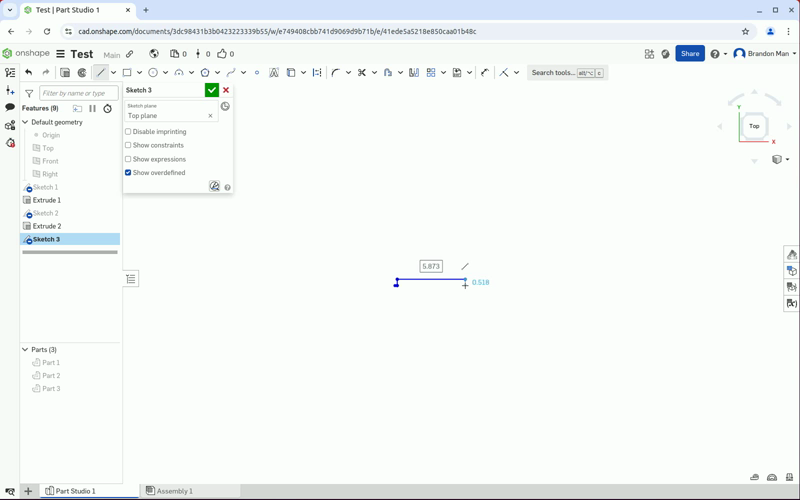
scroll(6)
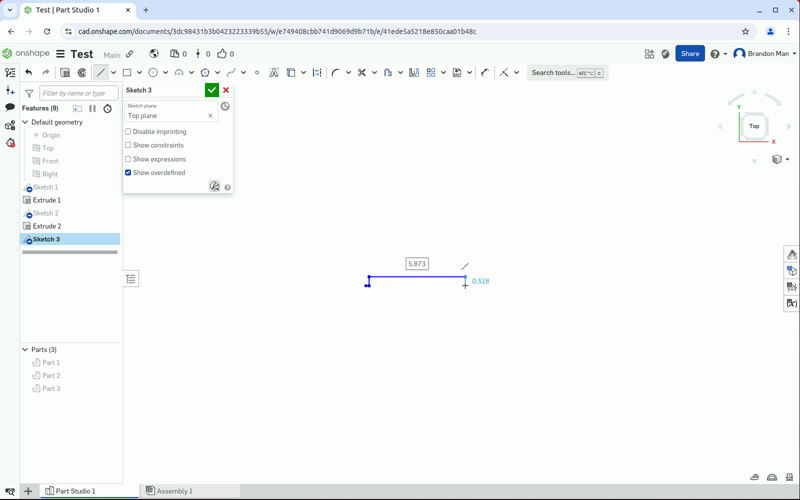
scroll(6)
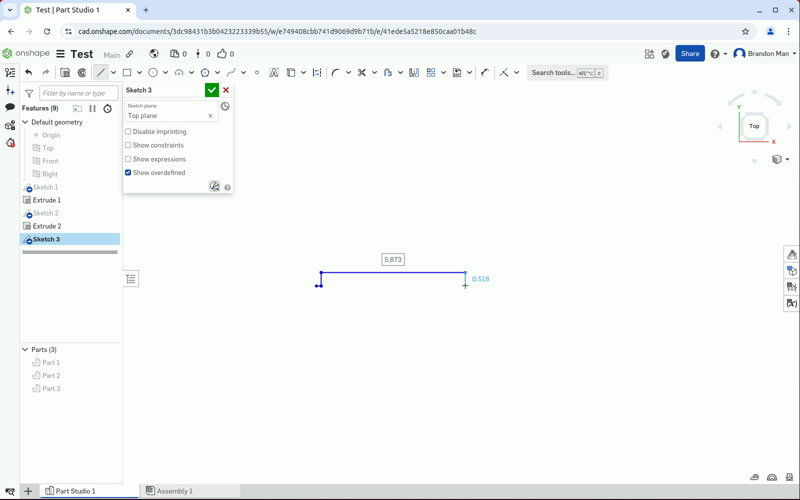
scroll(6)
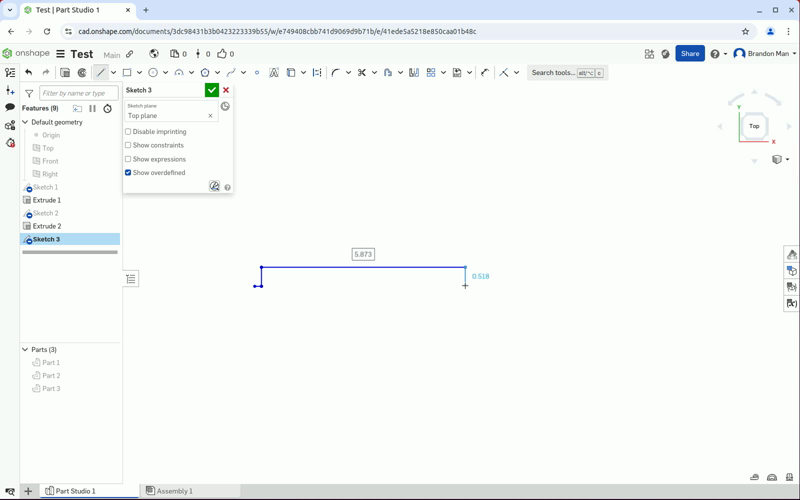
scroll(6)
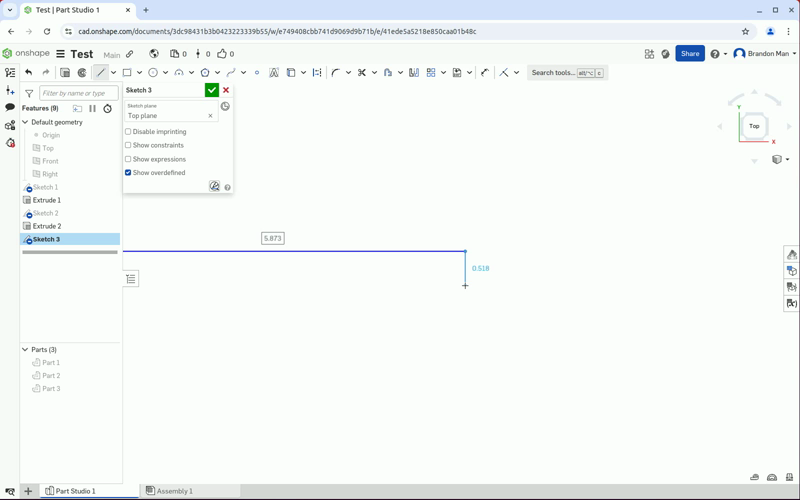
click(465, 285)
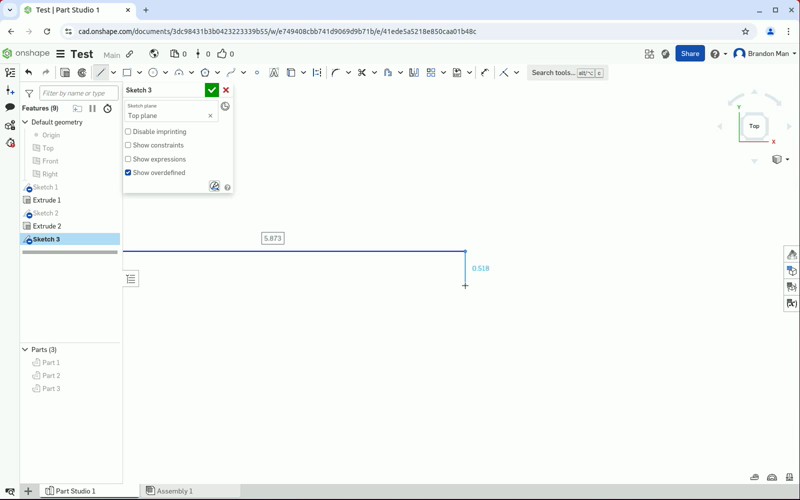
scroll(-6)
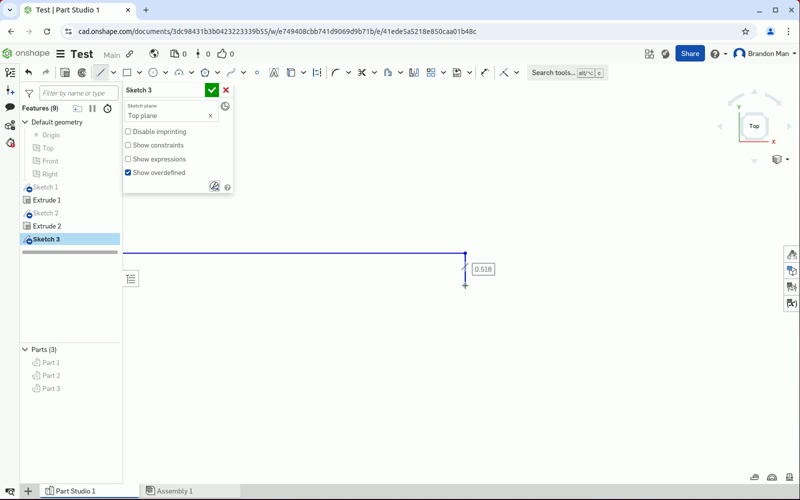
scroll(-6)
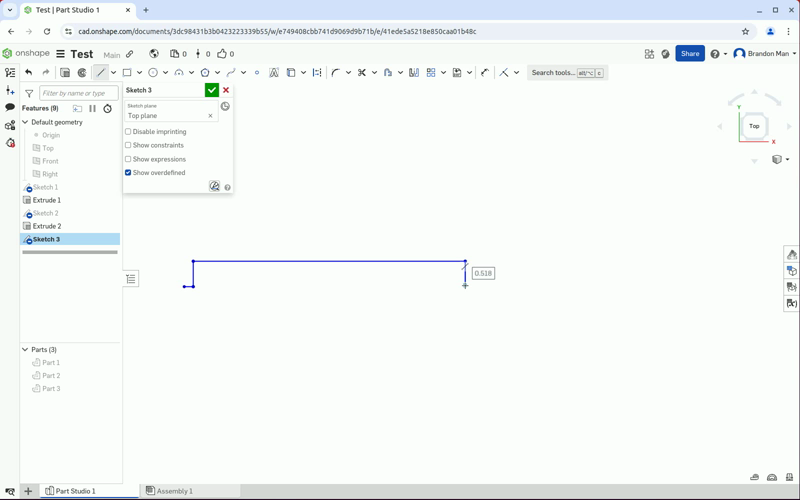
scroll(-6)
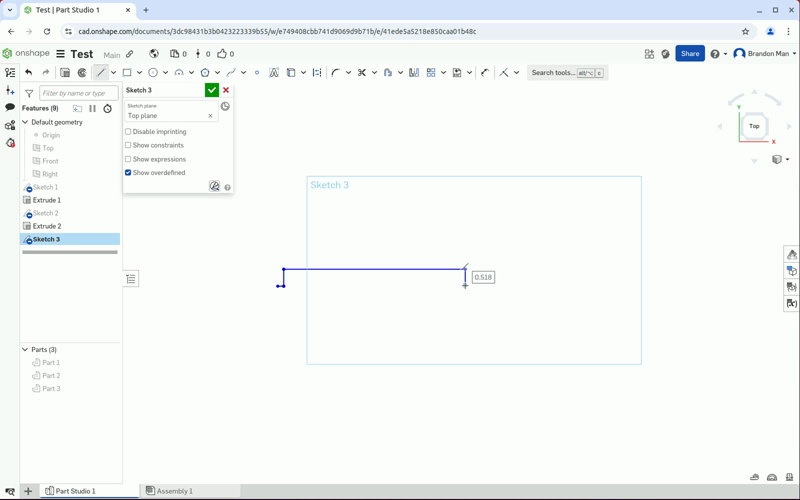
scroll(-6)
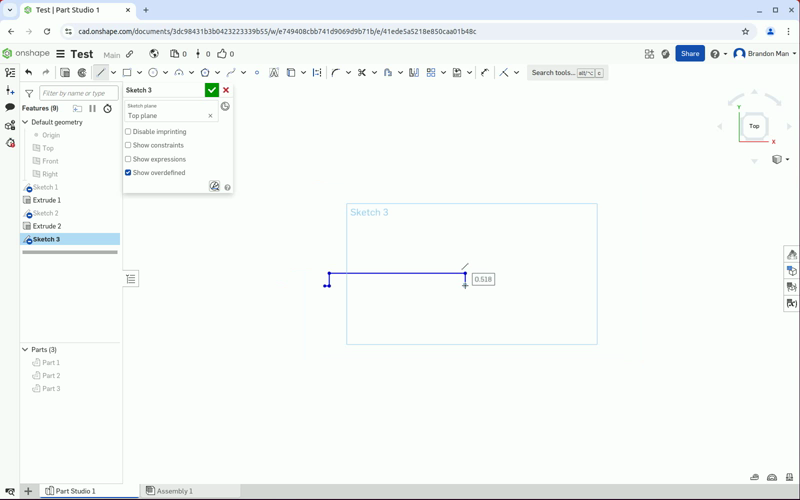
scroll(-6)
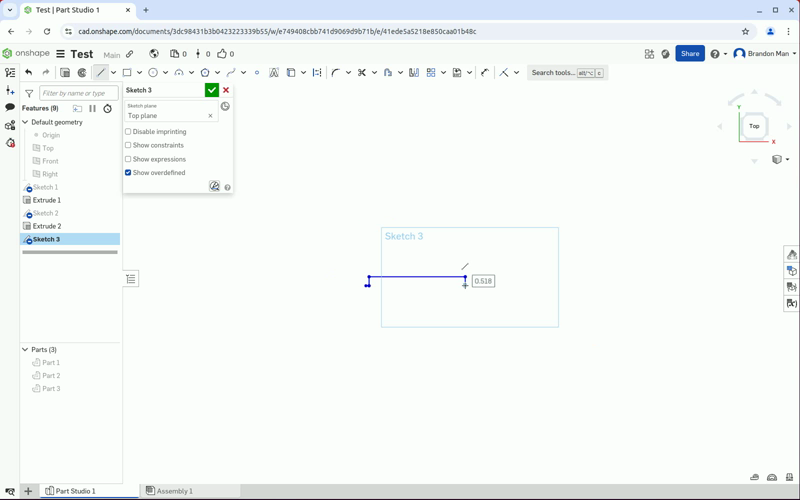
scroll(-6)
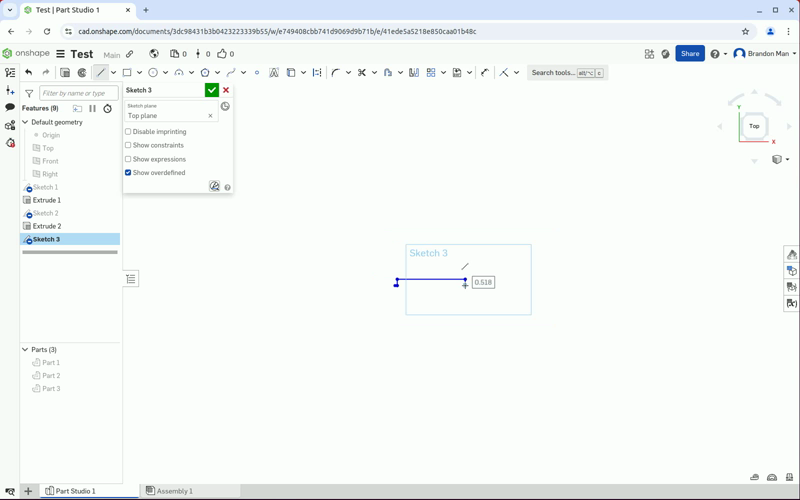
scroll(-6)
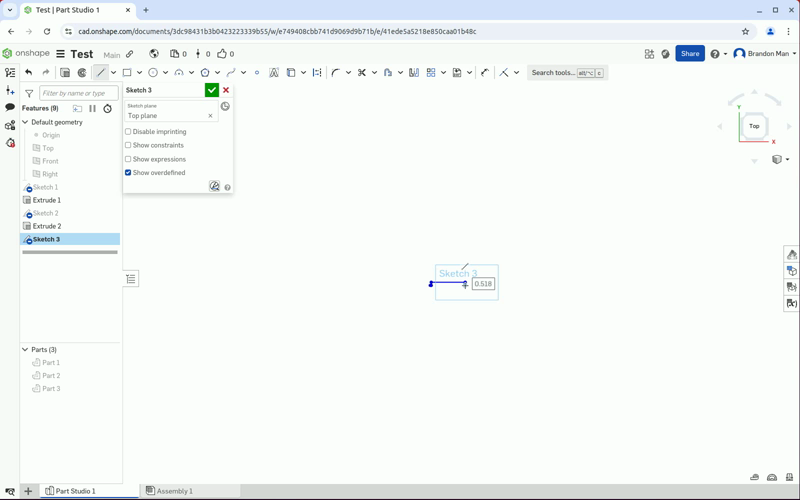
key_up(shift)
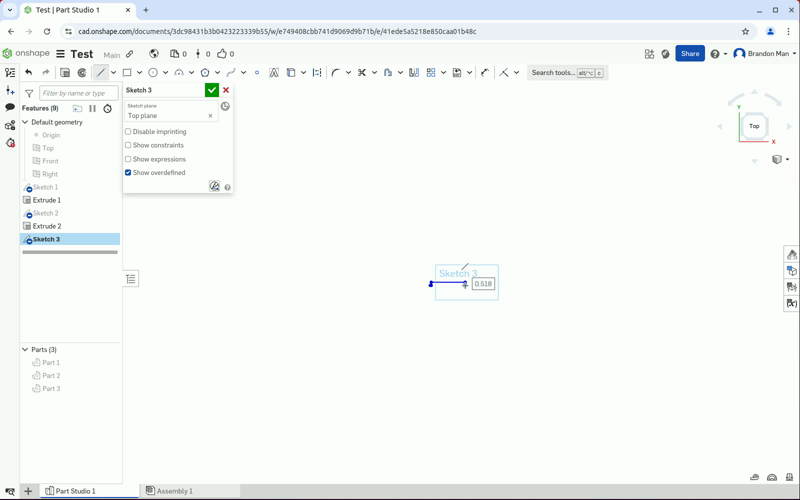
key_down(shift)
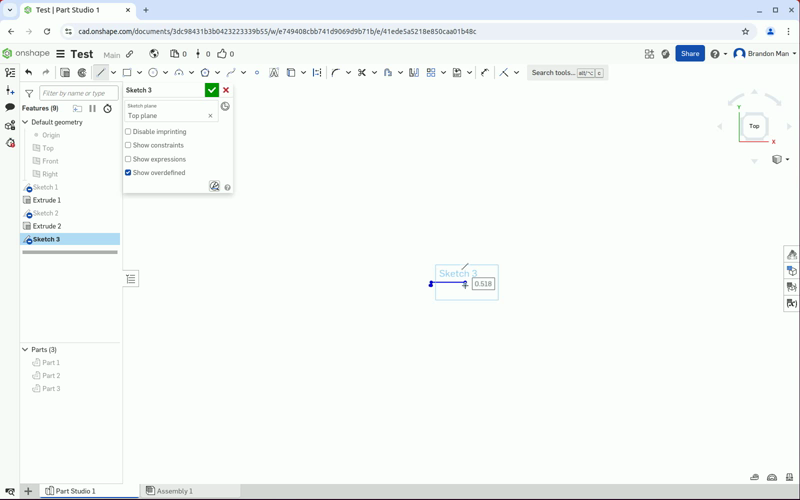
mouse_move(495, 285)
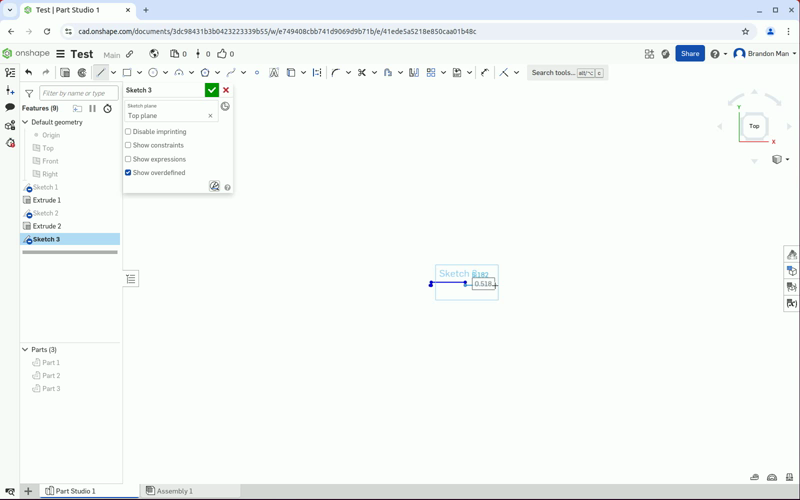
mouse_move(466, 285)
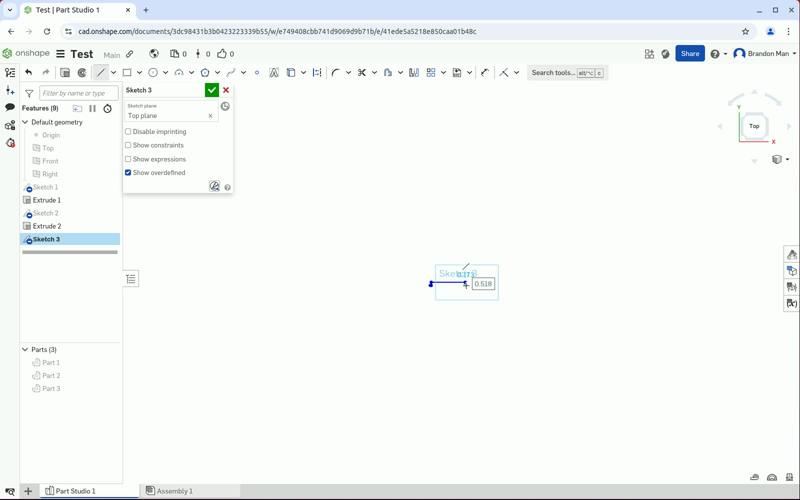
scroll(6)
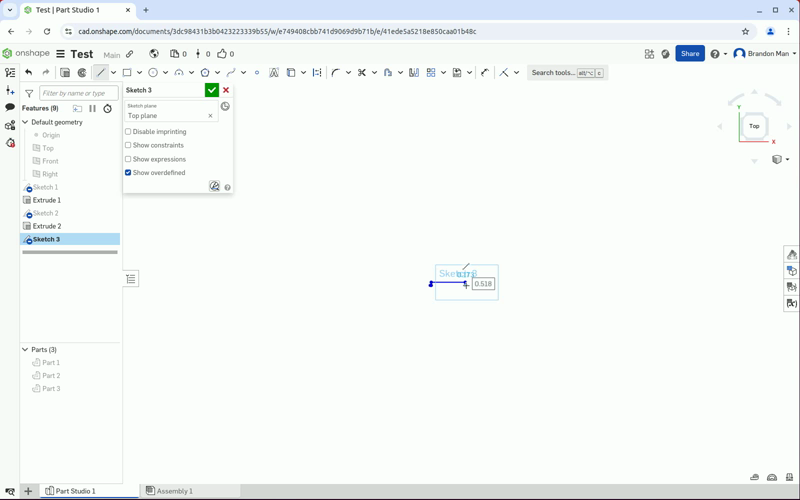
scroll(6)
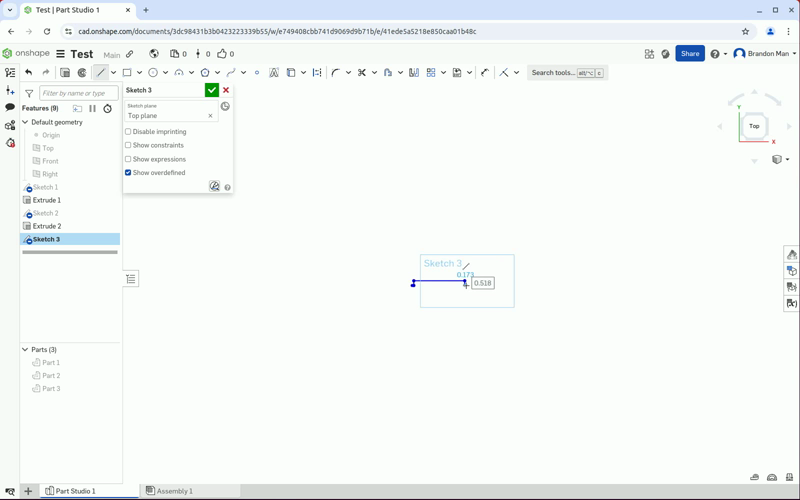
scroll(6)
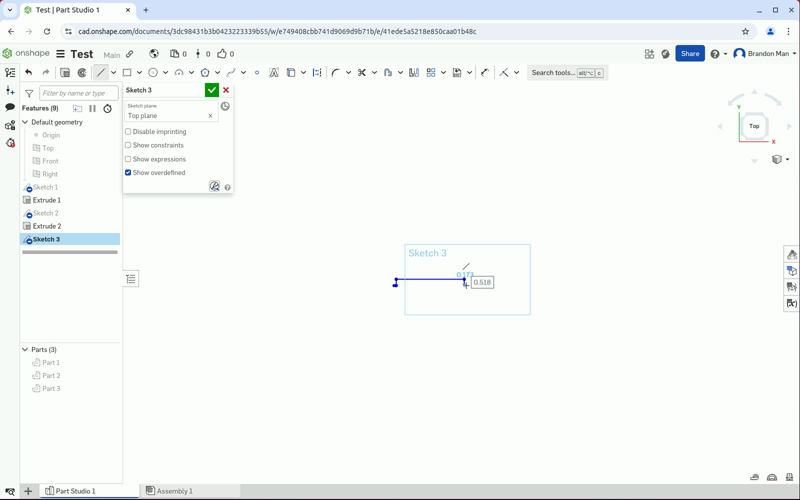
scroll(6)
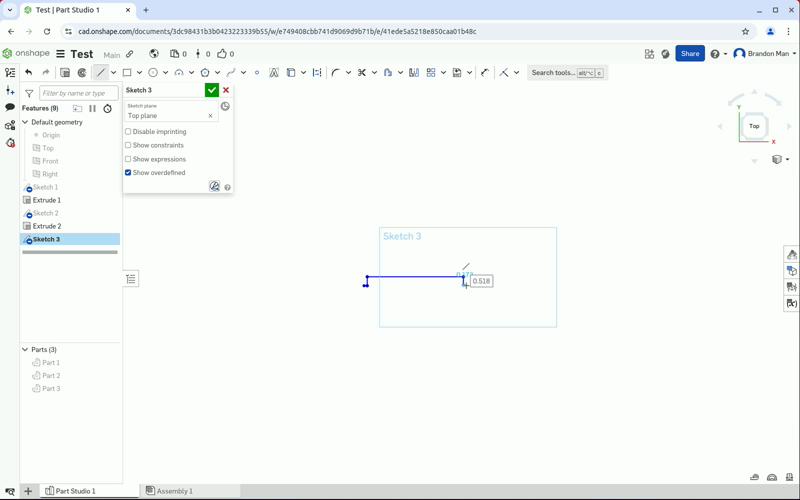
scroll(6)
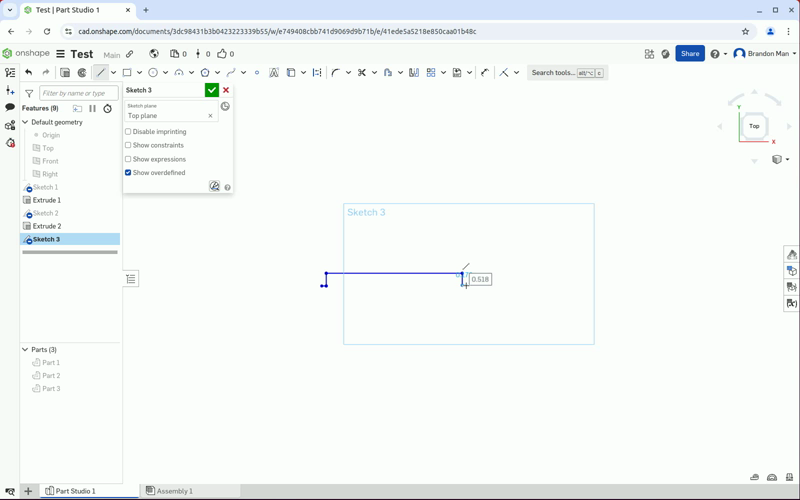
scroll(6)
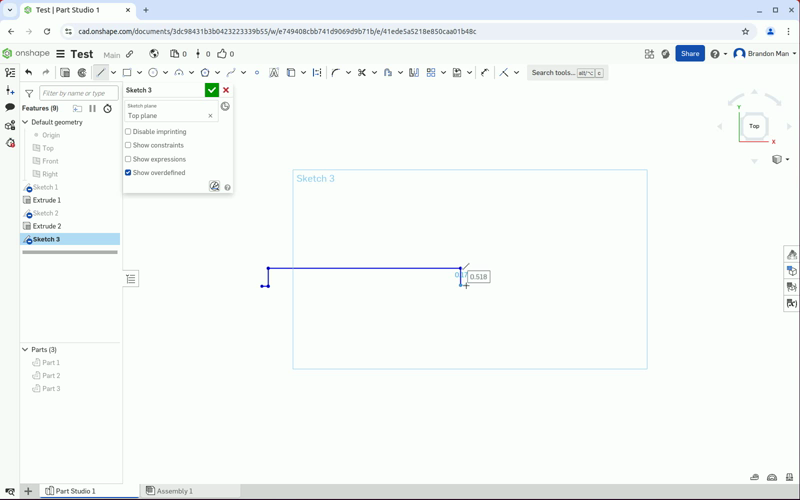
scroll(6)
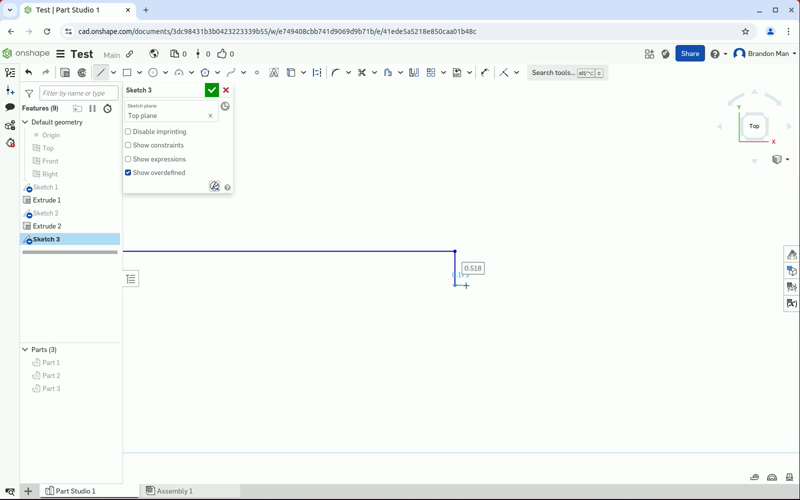
click(466, 285)
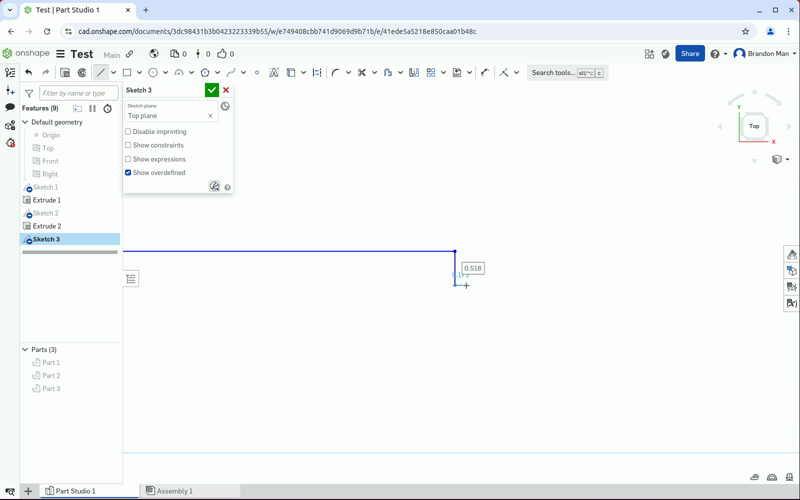
scroll(-6)
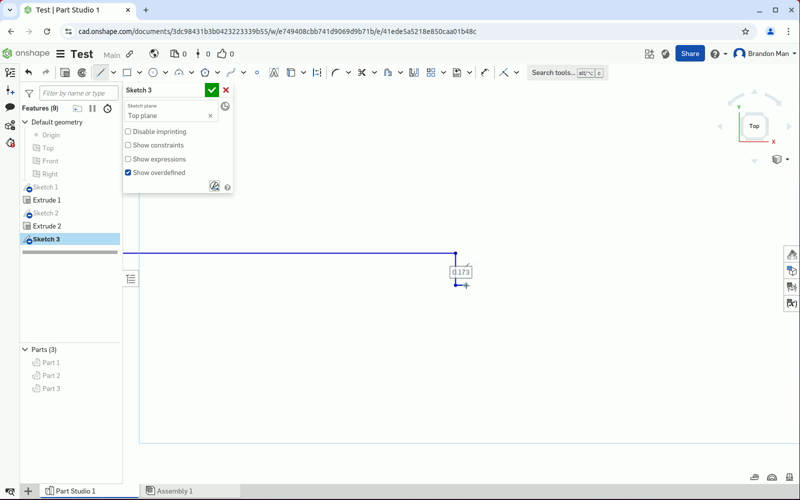
scroll(-6)
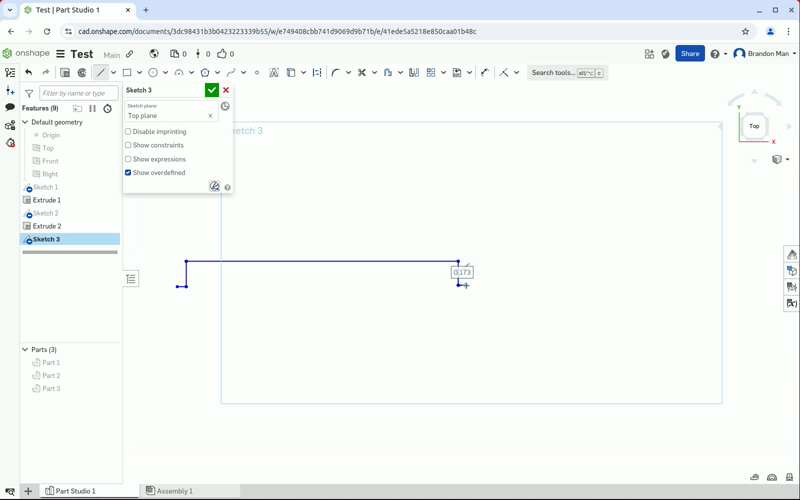
scroll(-6)
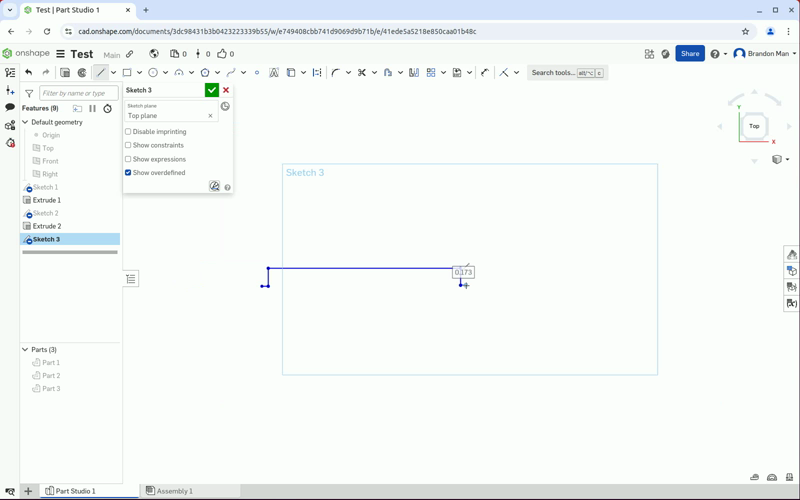
scroll(-6)
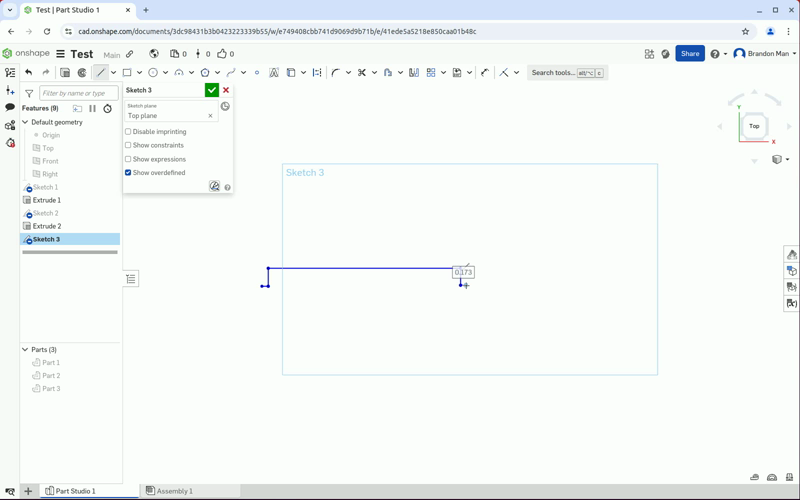
scroll(-6)
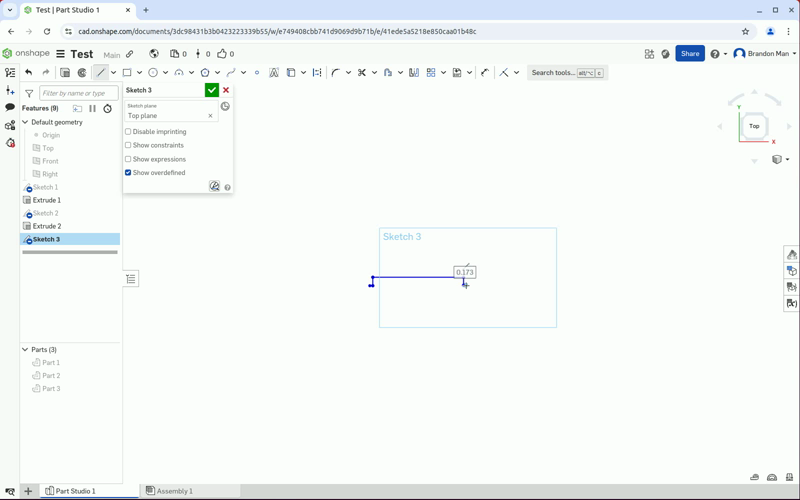
scroll(-6)
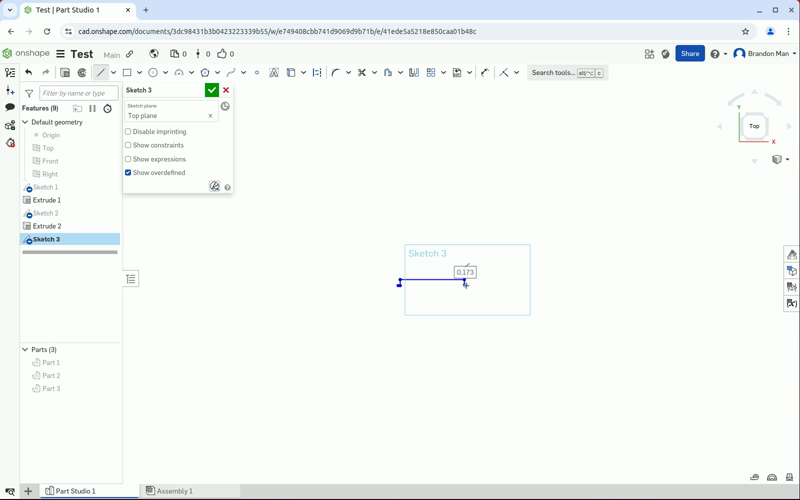
scroll(-6)
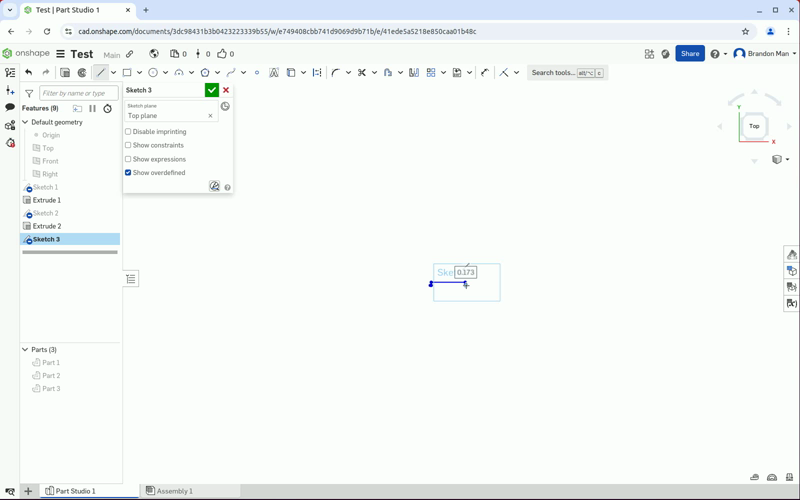
key_up(shift)
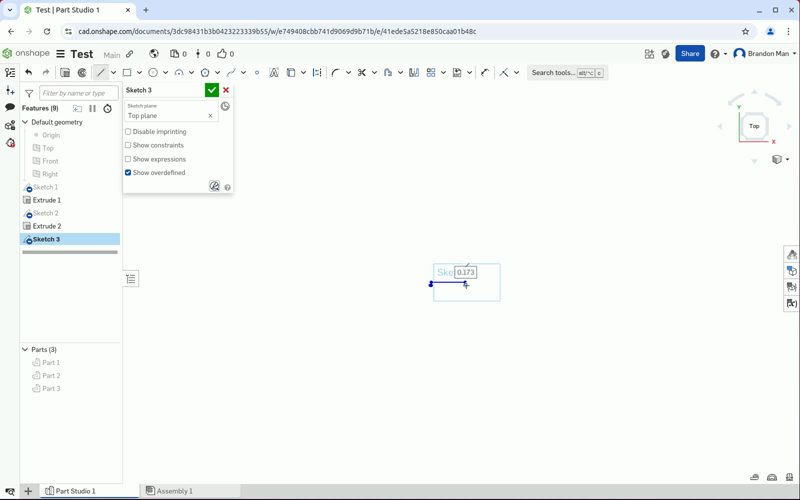
key_down(shift)
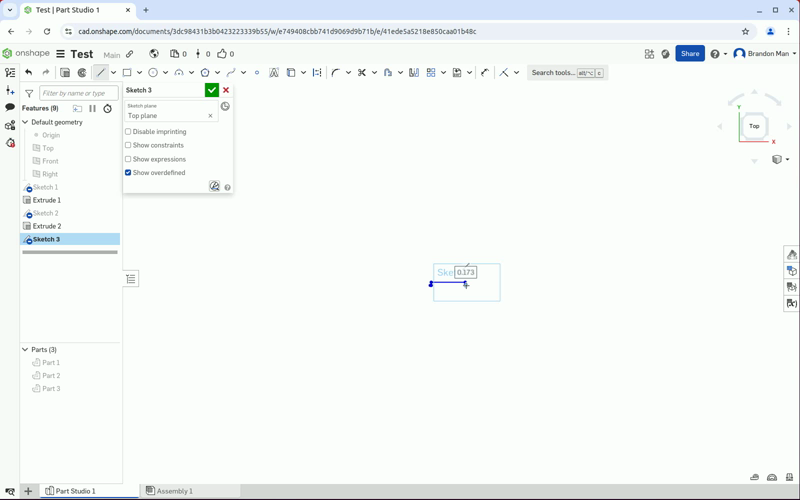
mouse_move(496, 285)
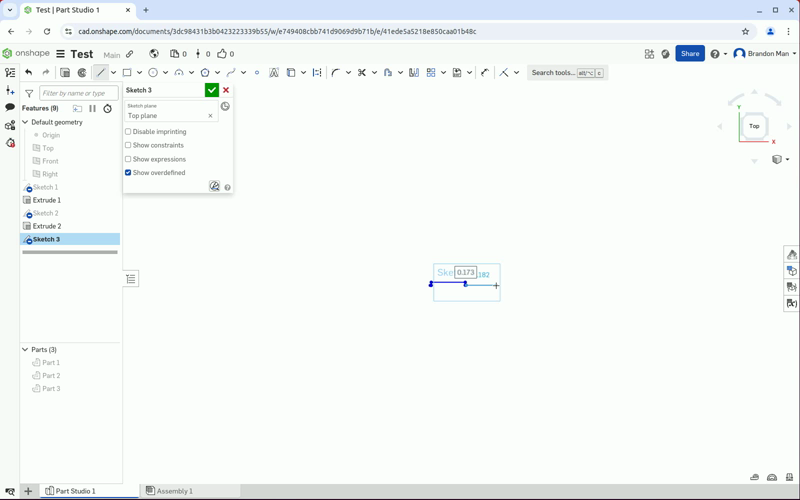
mouse_move(466, 252)
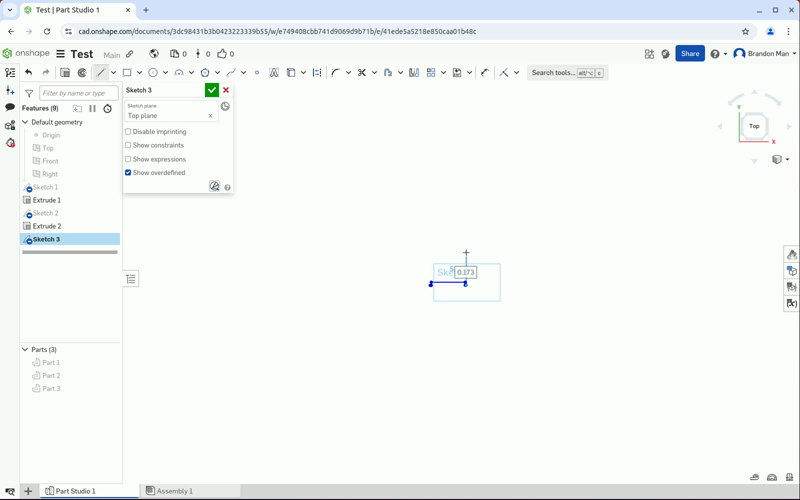
click(466, 252)
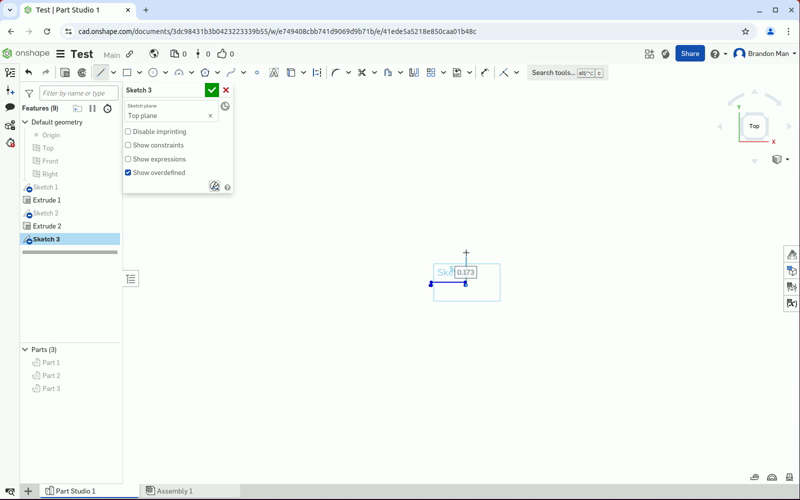
key_up(shift)
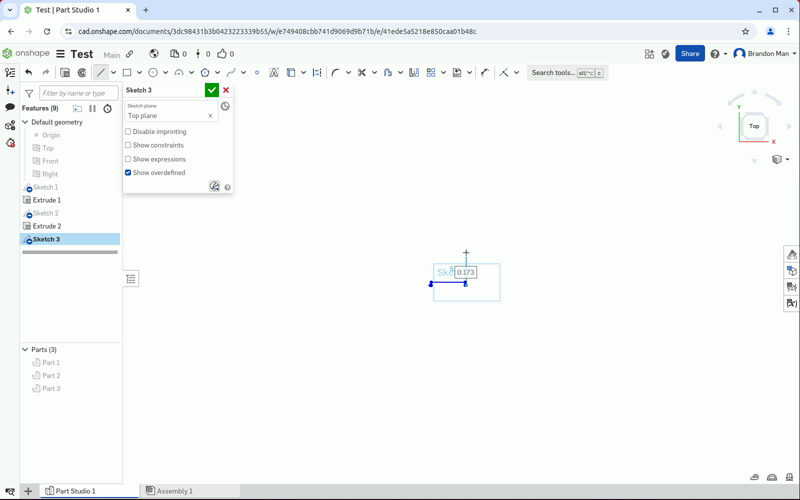
key_down(shift)
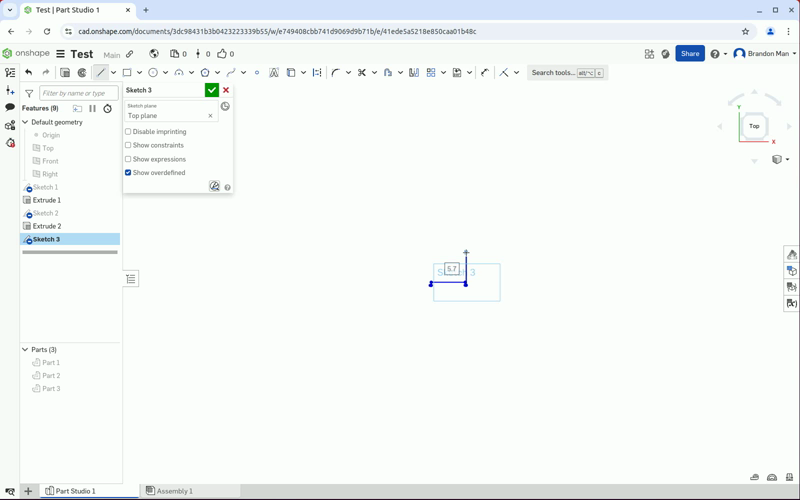
mouse_move(496, 252)
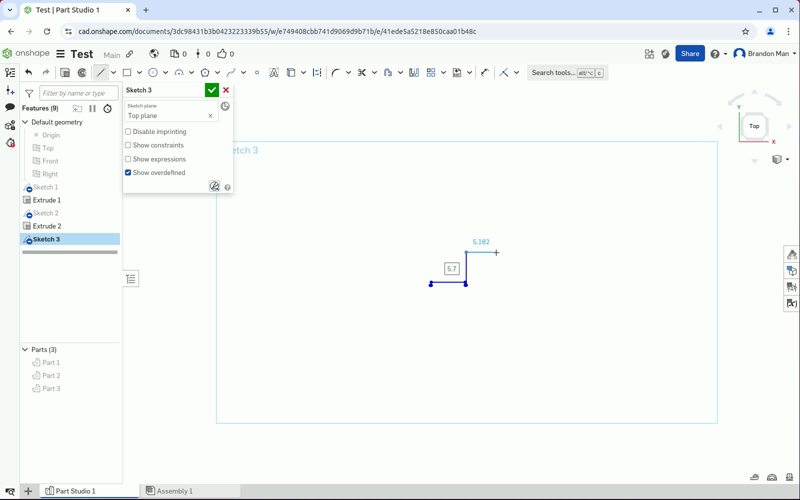
mouse_move(430, 252)
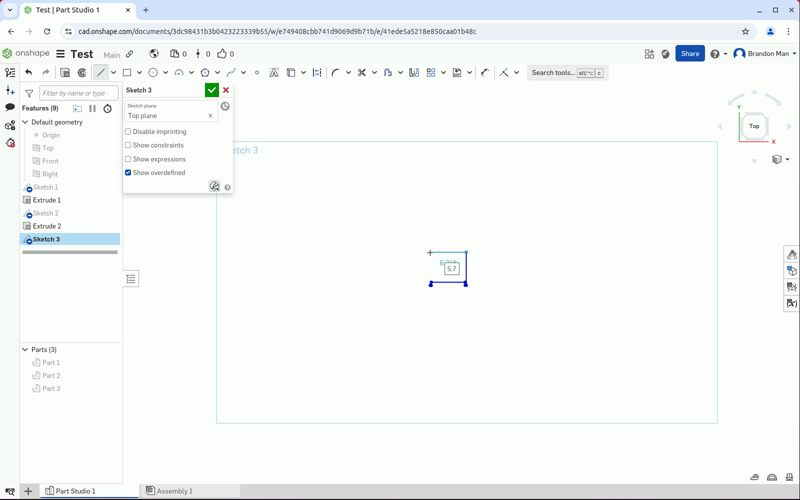
click(430, 252)
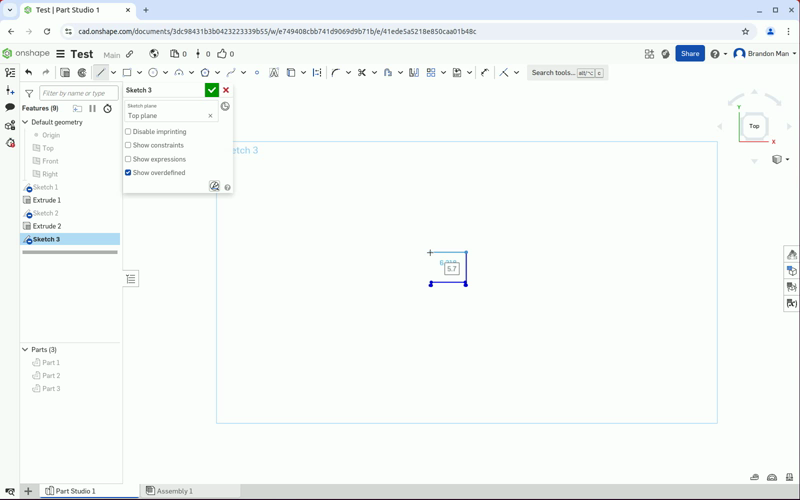
key_up(shift)
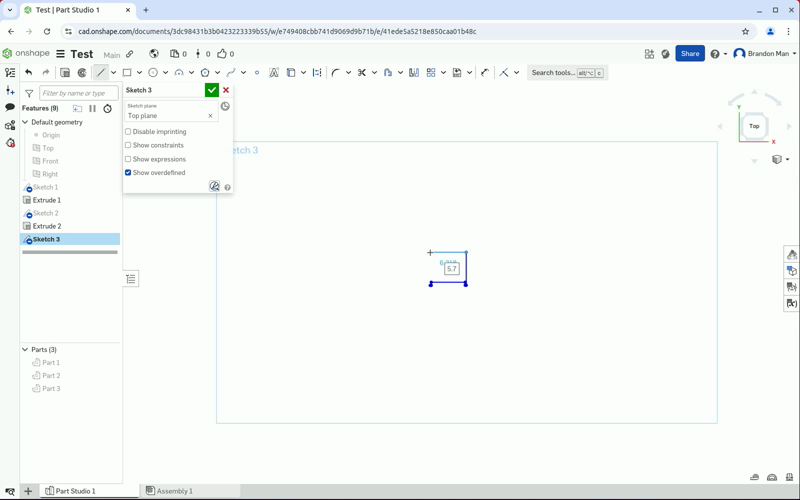
mouse_move(460, 252)
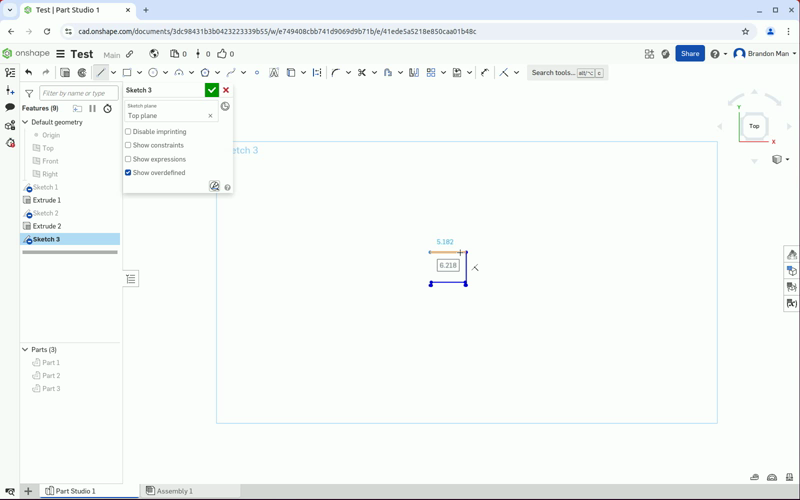
key_down(shift)
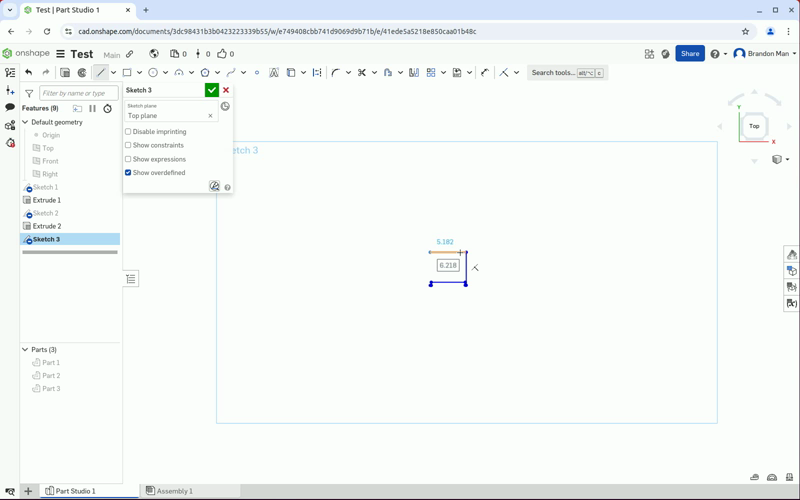
mouse_move(430, 285)
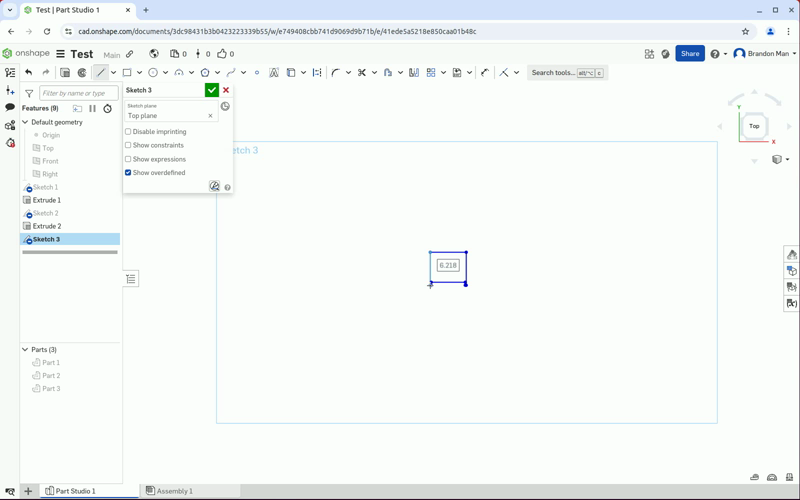
scroll(6)
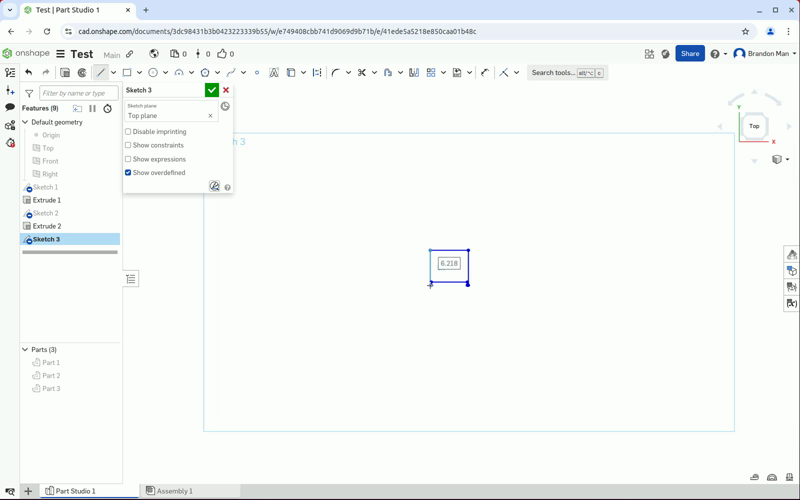
scroll(6)
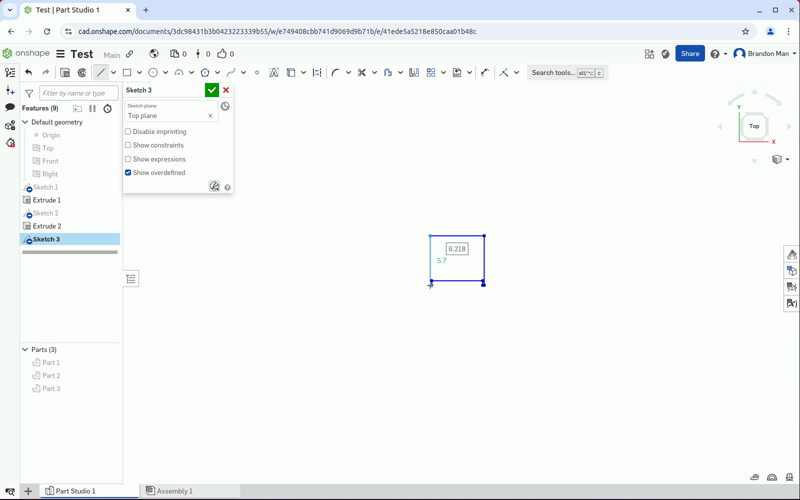
scroll(6)
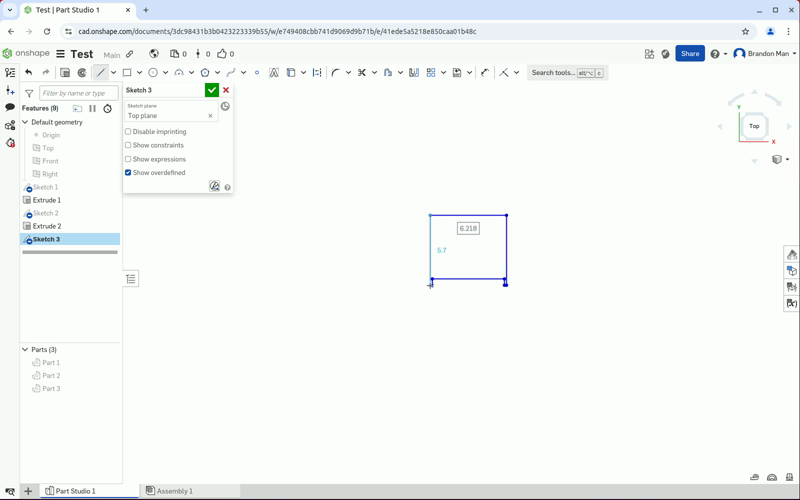
scroll(6)
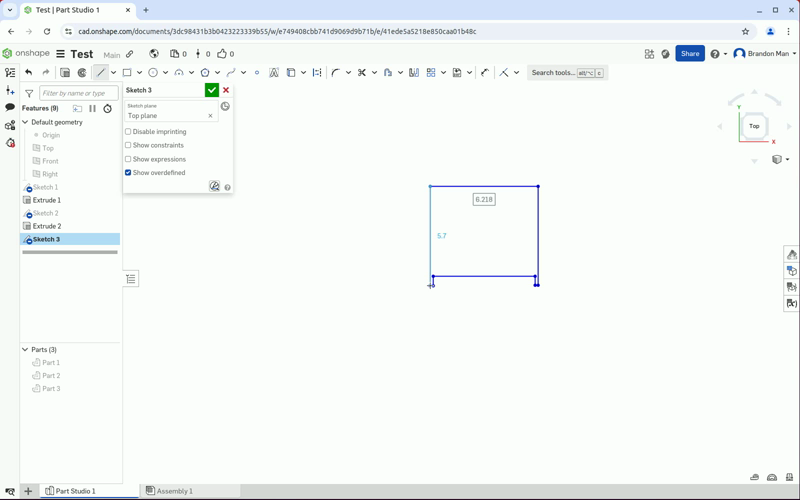
scroll(6)
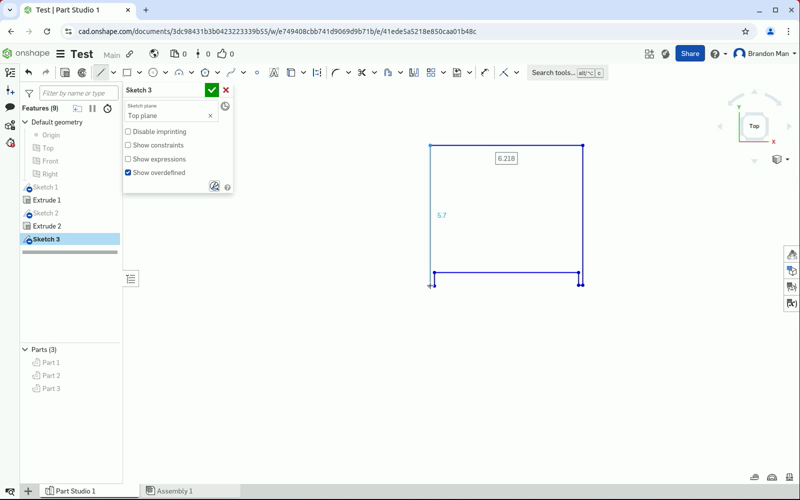
scroll(6)
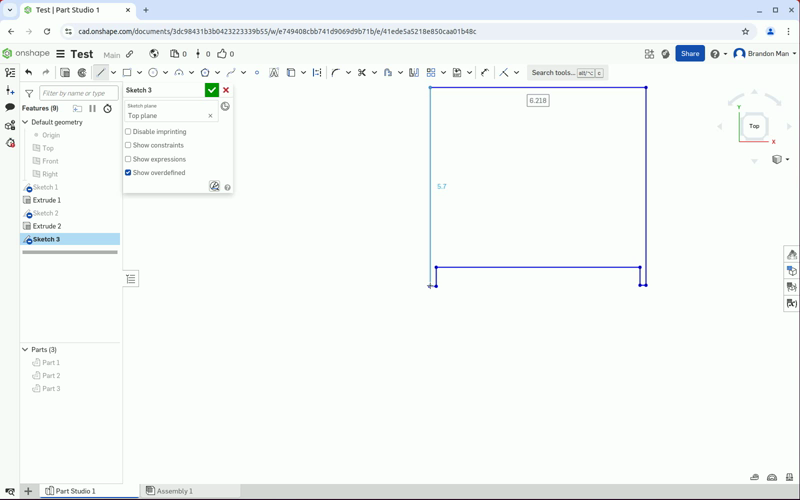
scroll(6)
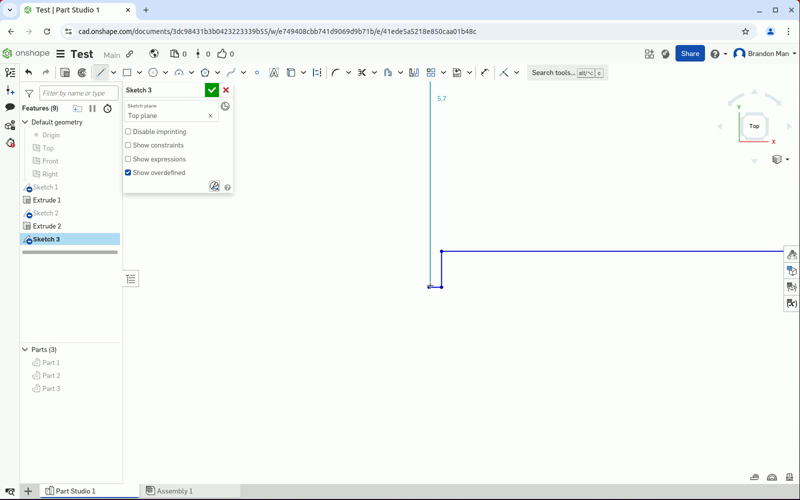
key_up(shift)
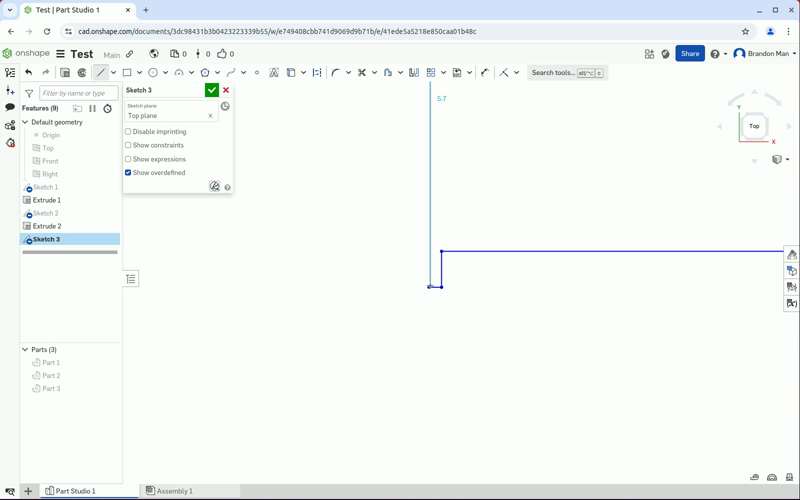
click(430, 285)
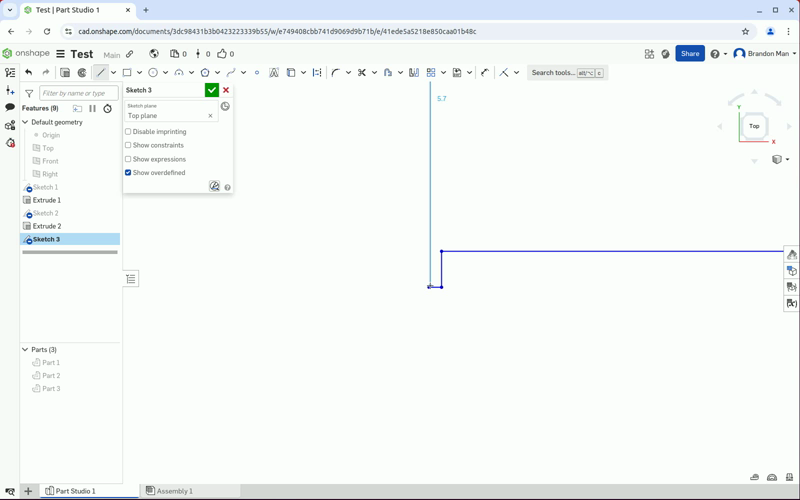
scroll(-6)
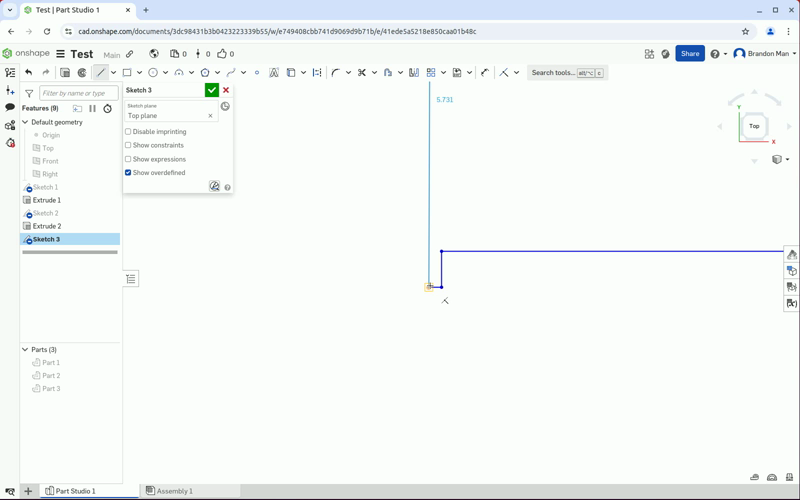
scroll(-6)
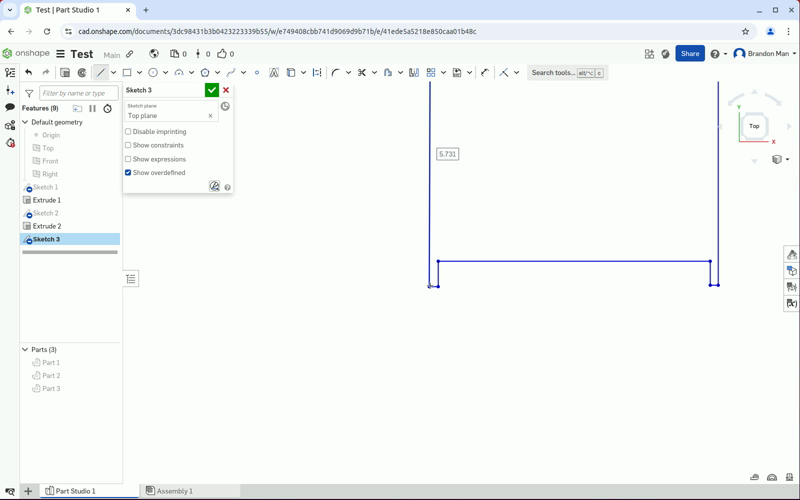
scroll(-6)
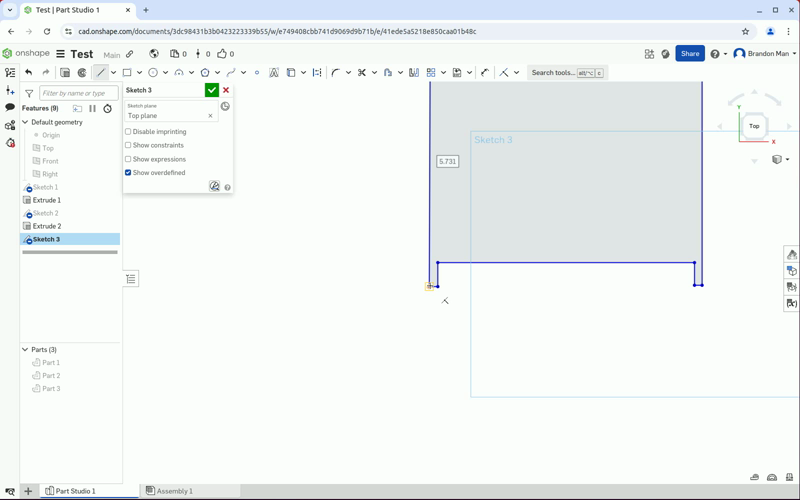
scroll(-6)
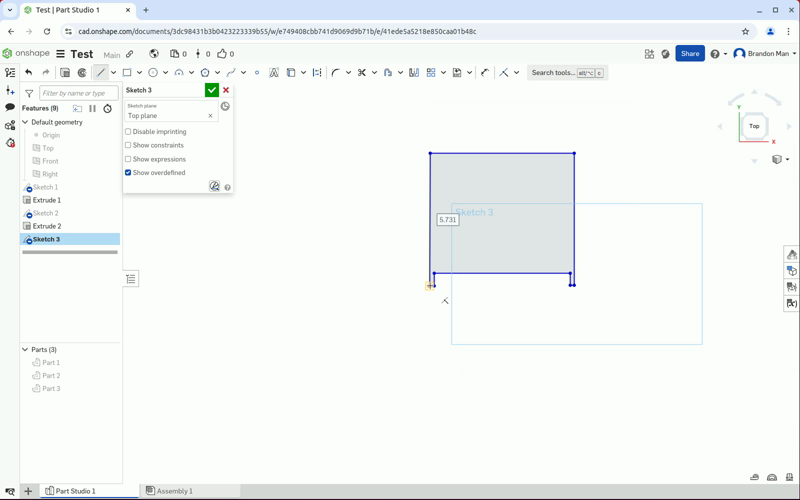
scroll(-6)
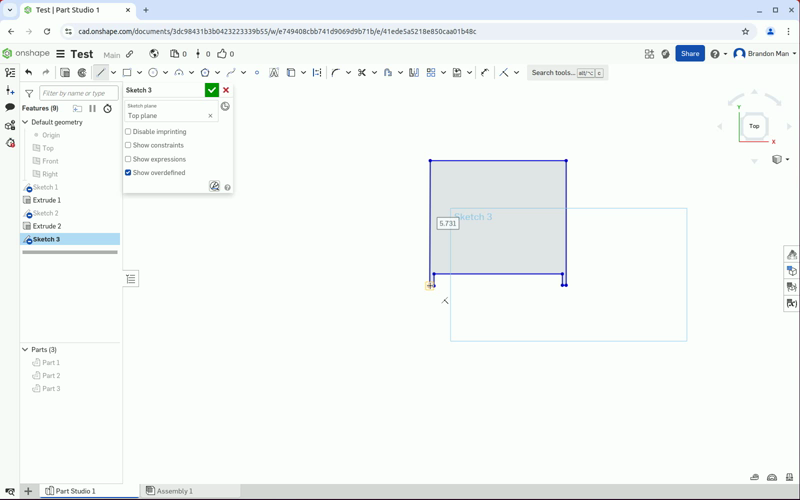
scroll(-6)
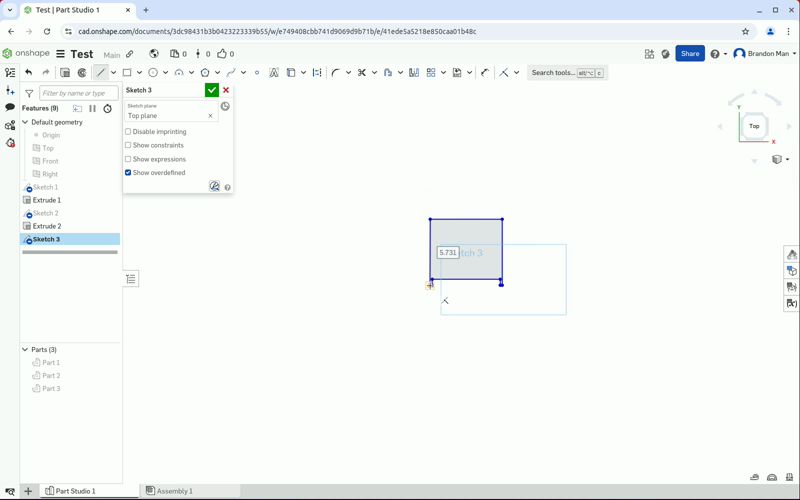
scroll(-6)
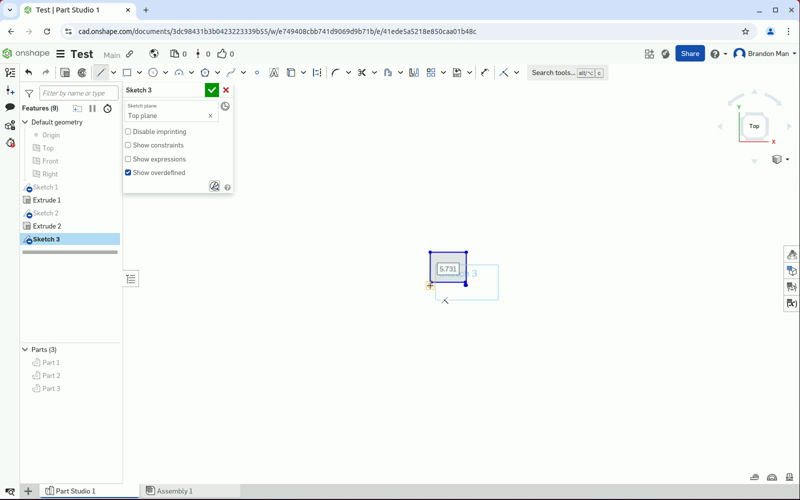
key(esc)
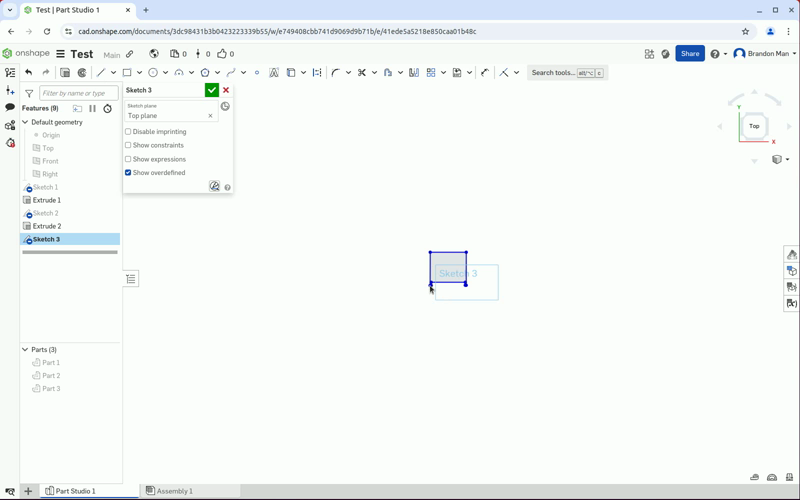
mouse_move(459, 279)
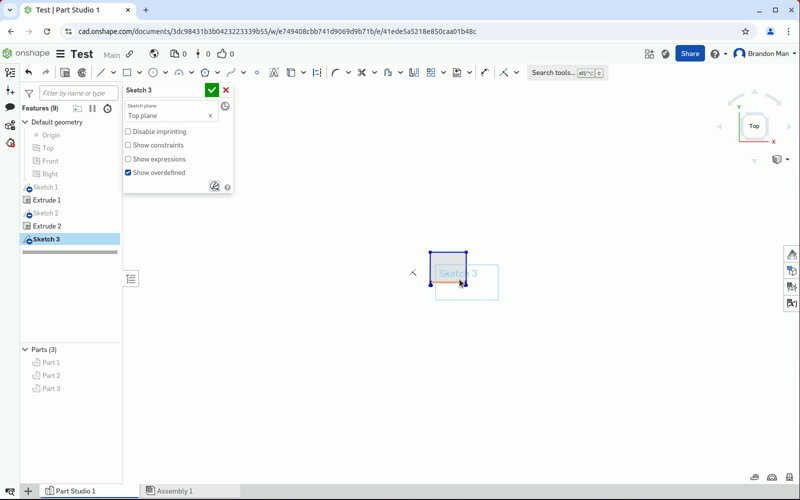
scroll(6)
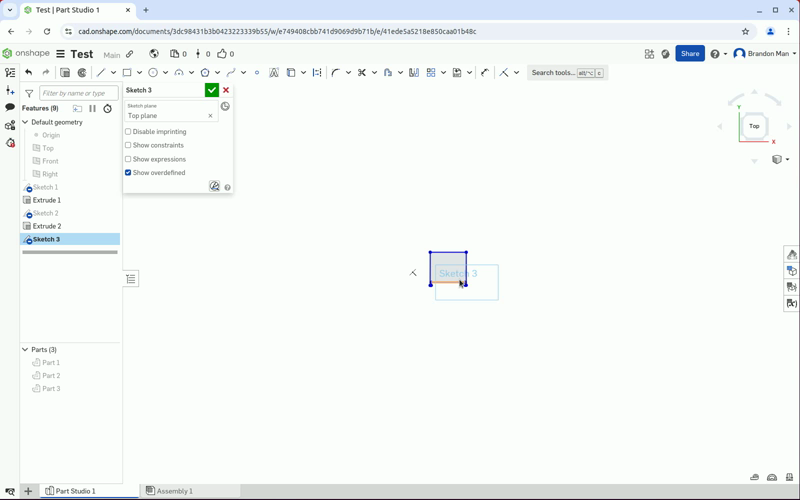
scroll(6)
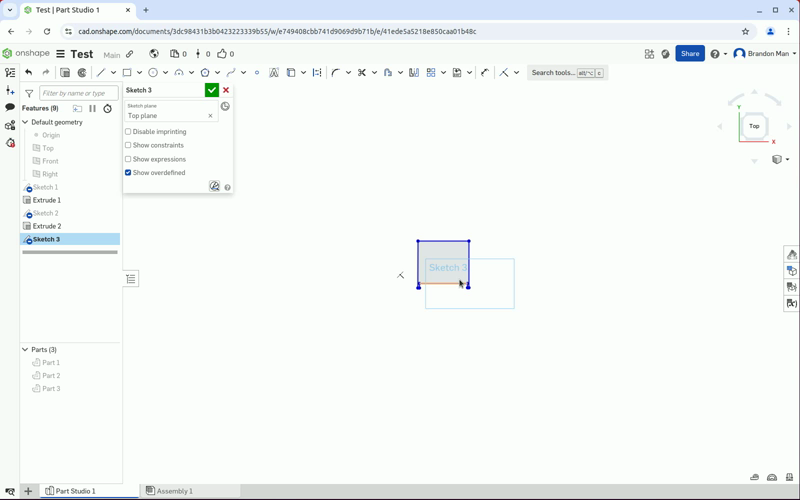
scroll(6)
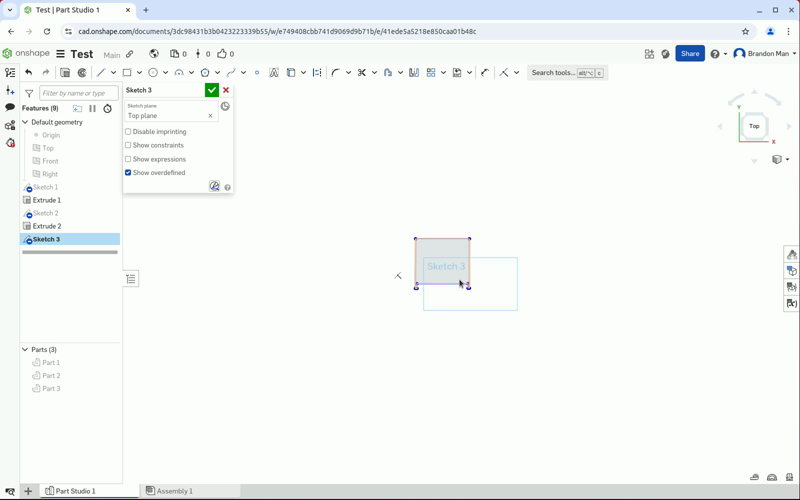
scroll(6)
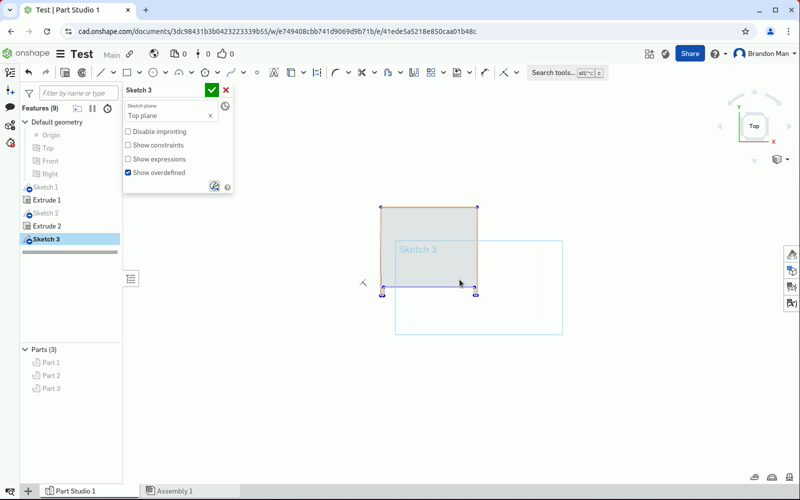
scroll(6)
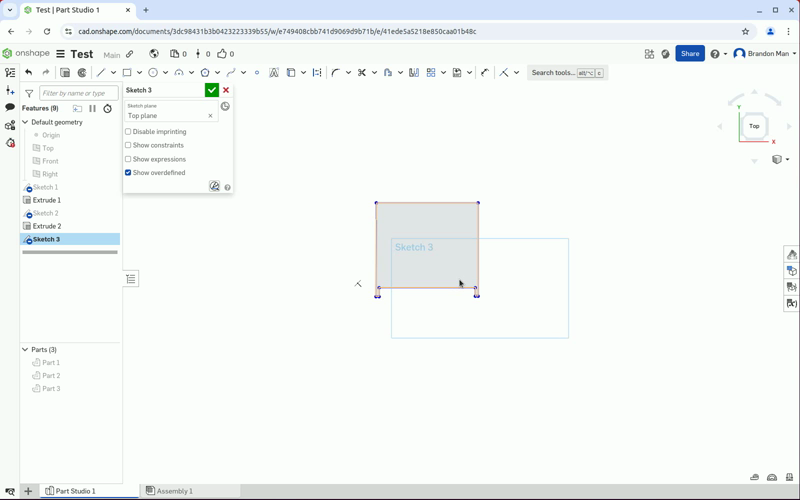
scroll(6)
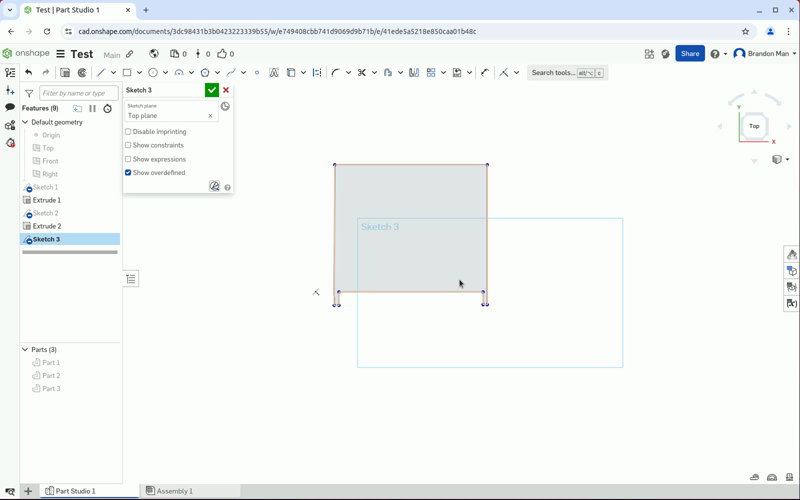
scroll(6)
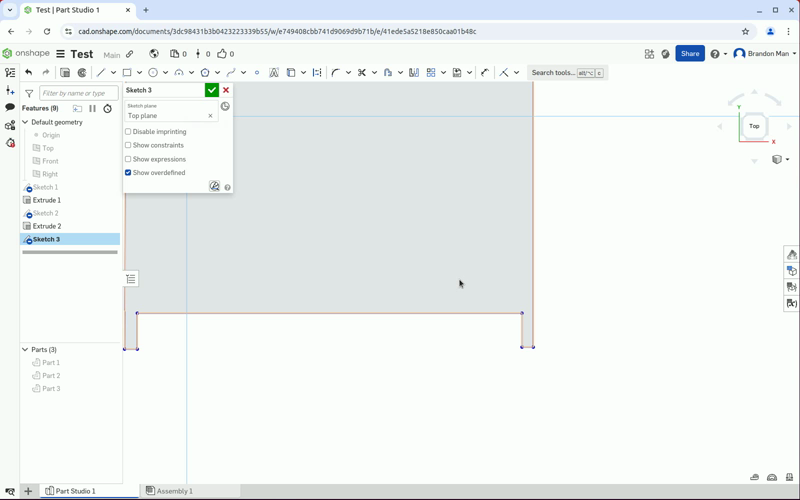
click(459, 279)
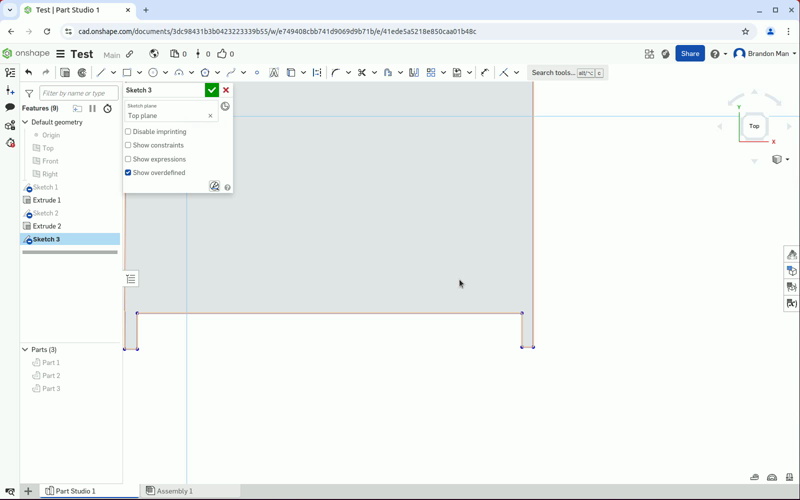
scroll(-6)
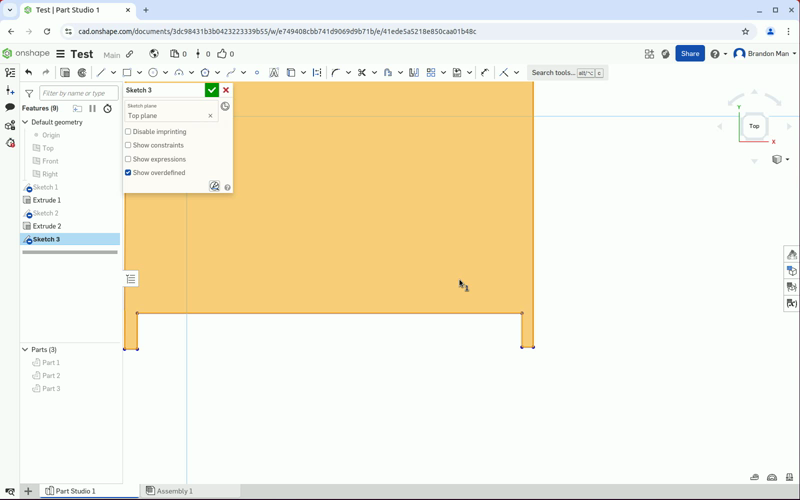
scroll(-6)
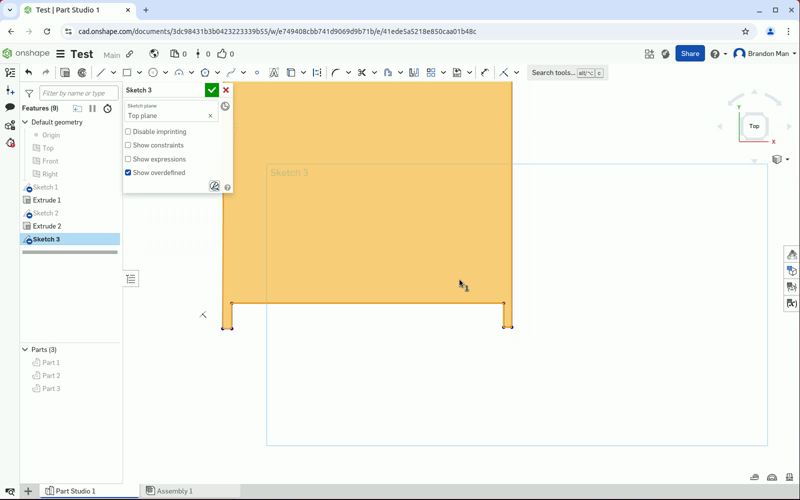
scroll(-6)
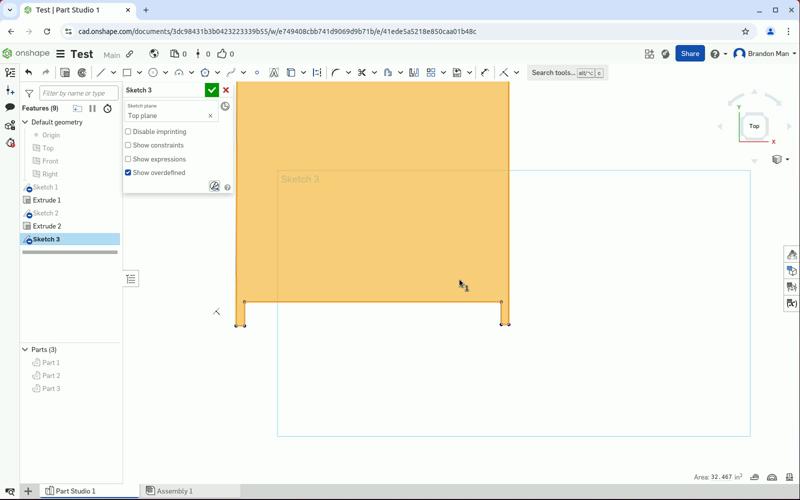
scroll(-6)
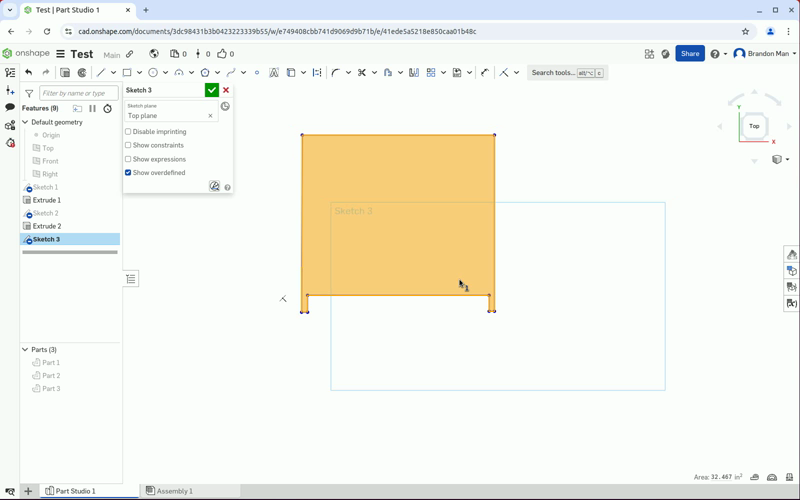
scroll(-6)
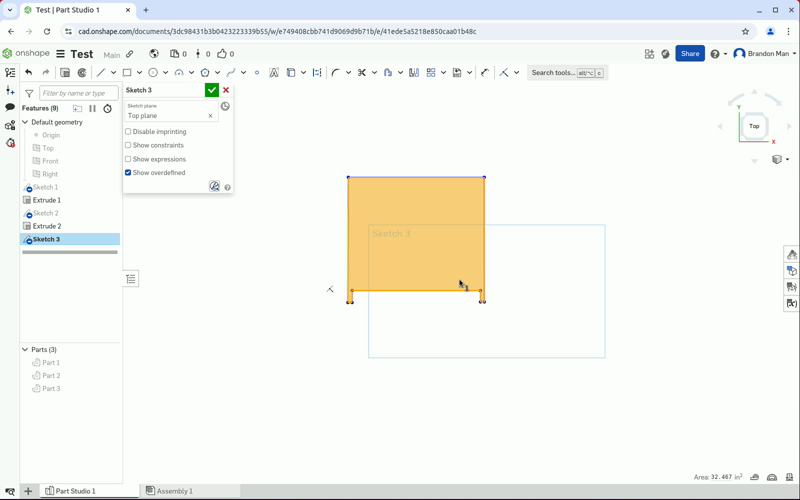
scroll(-6)
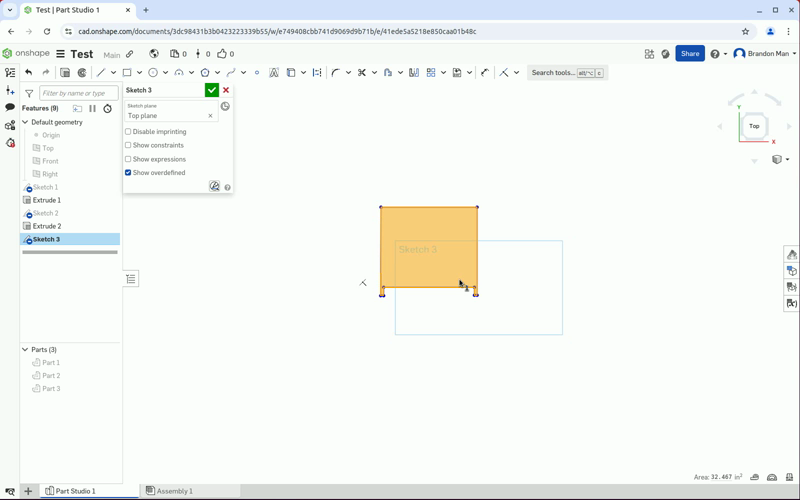
scroll(-6)
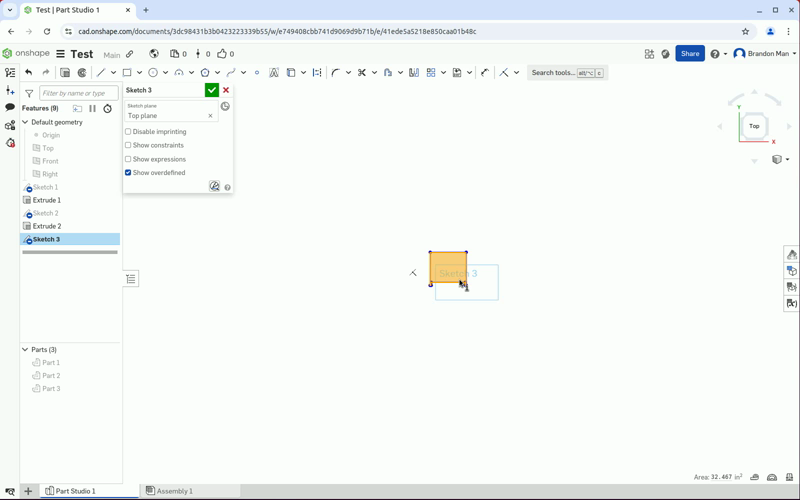
mouse_move(73, 352)
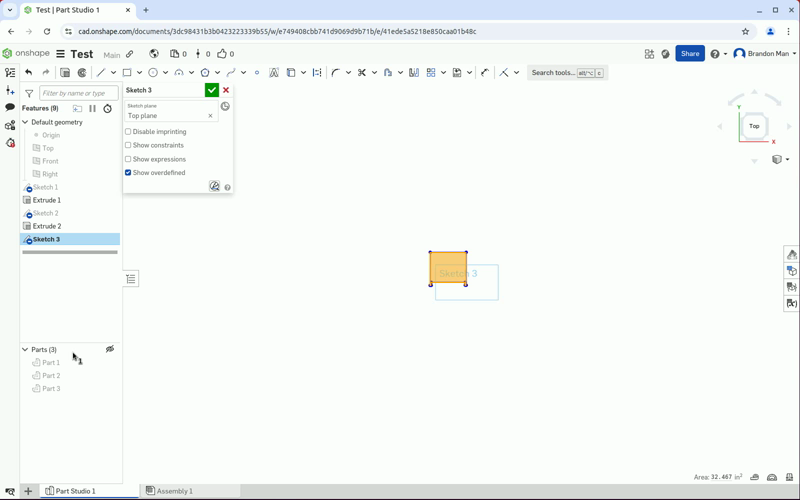
key(shift+y)
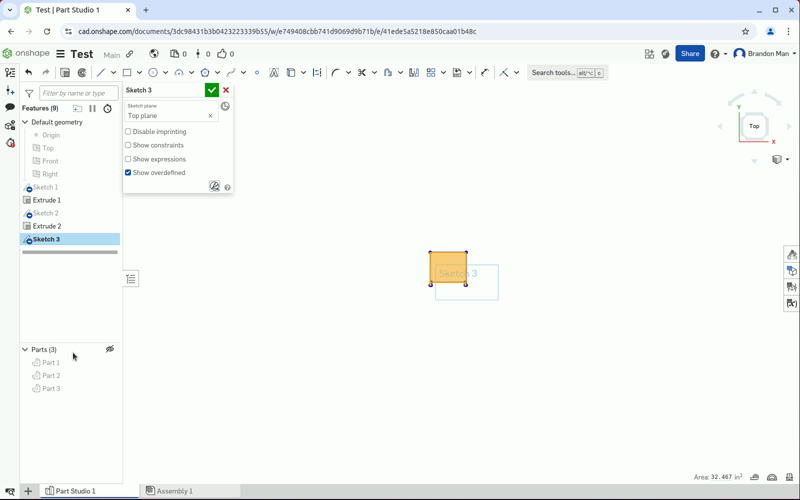
key(shift+e)
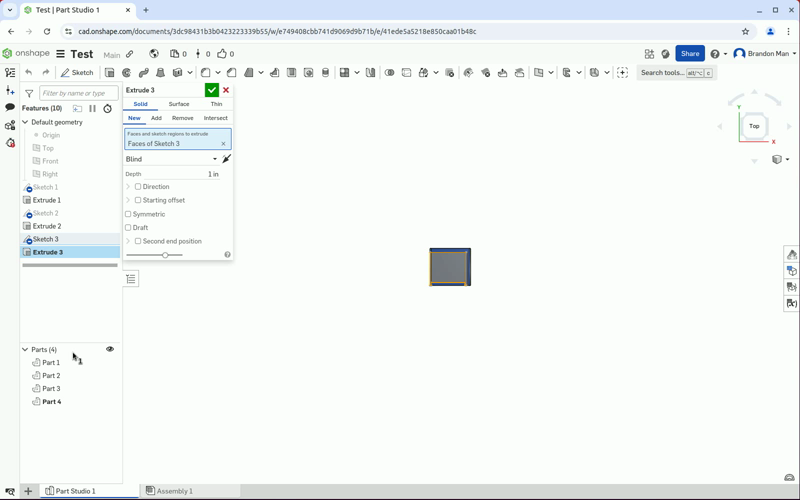
mouse_move(143, 106)
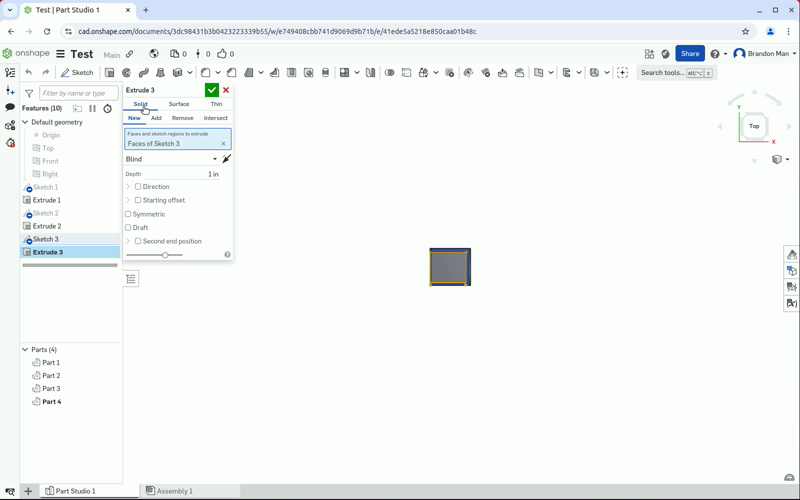
click(143, 106)
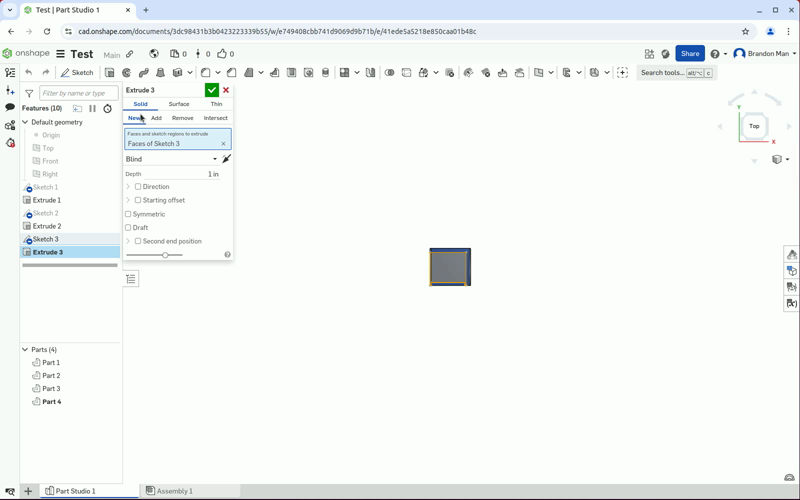
mouse_move(137, 120)
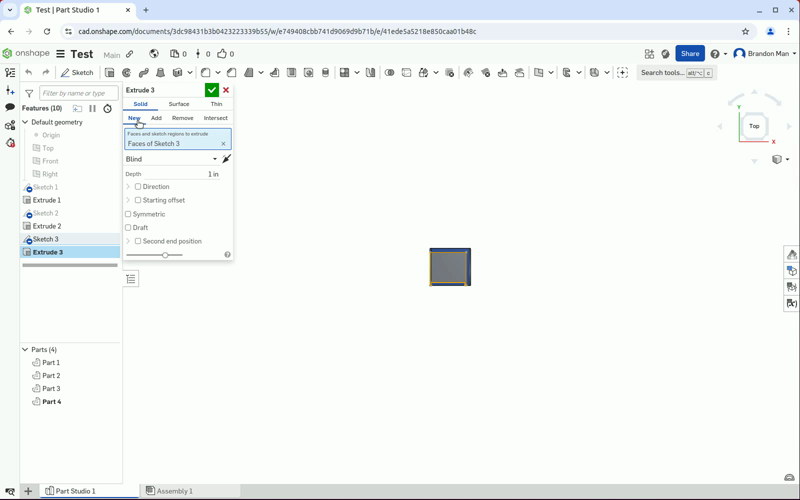
click(137, 120)
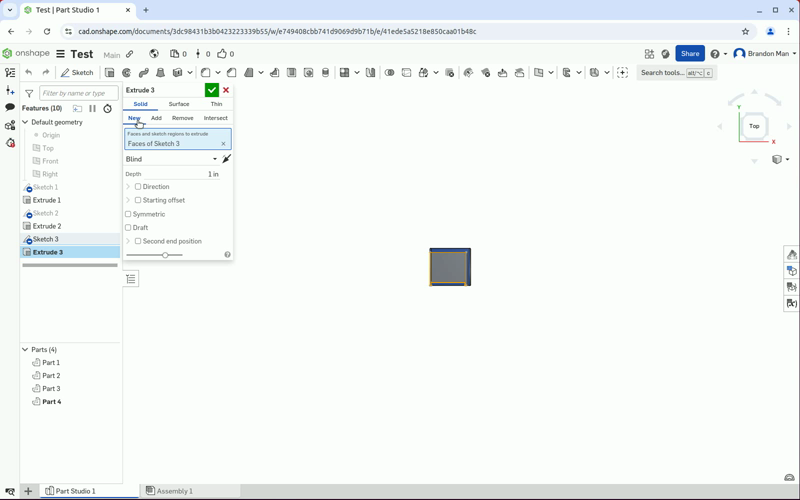
key(tab, 4)
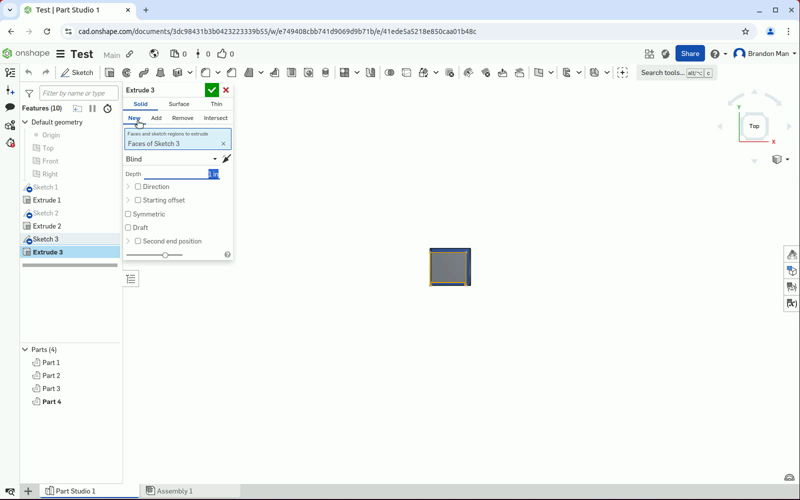
text(-1.685)
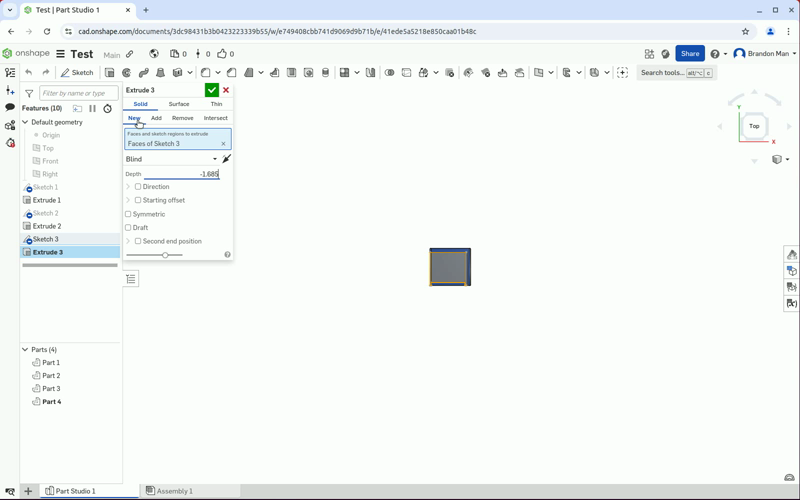
key(enter)
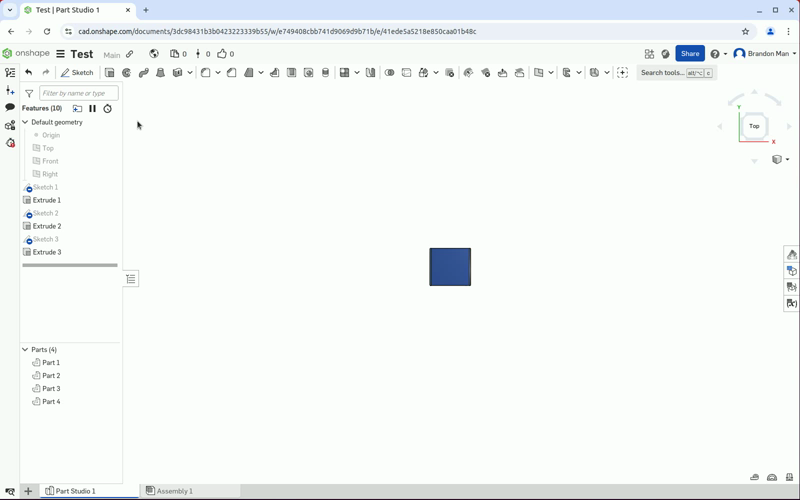
key(shift+h)
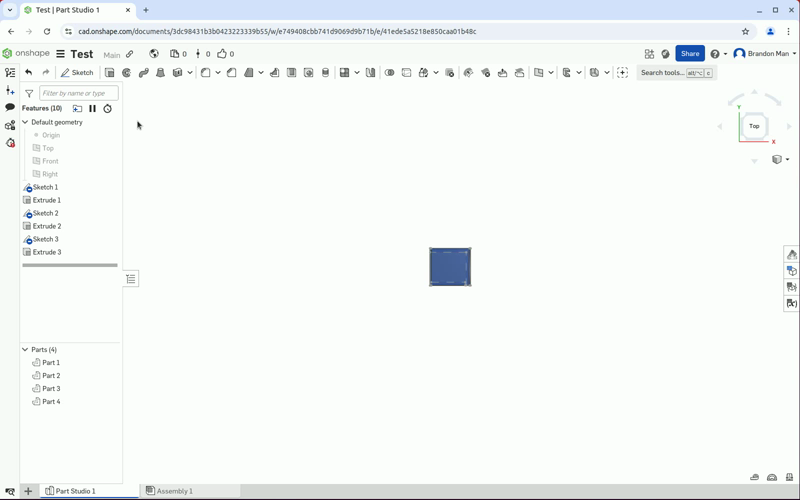
key(shift+h)
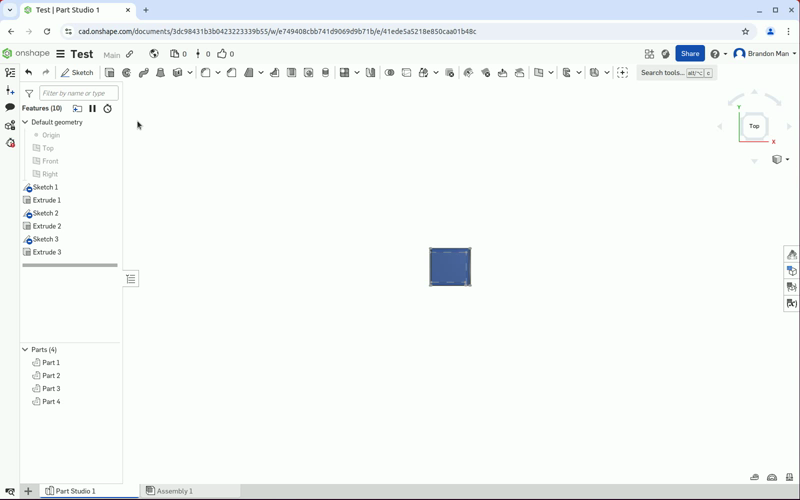
key(shift+7)
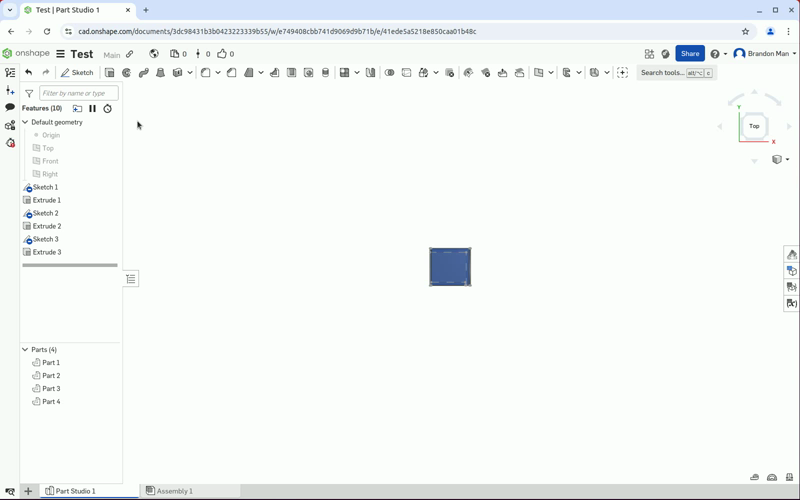
key(up, 3)
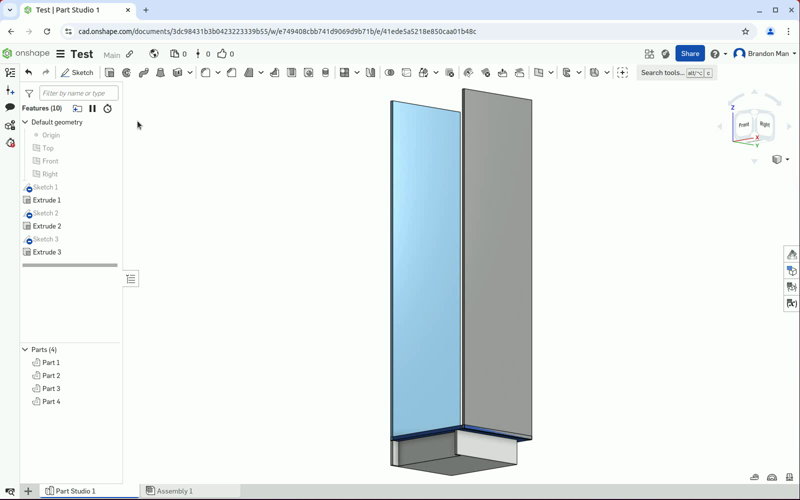
key(left, 3)
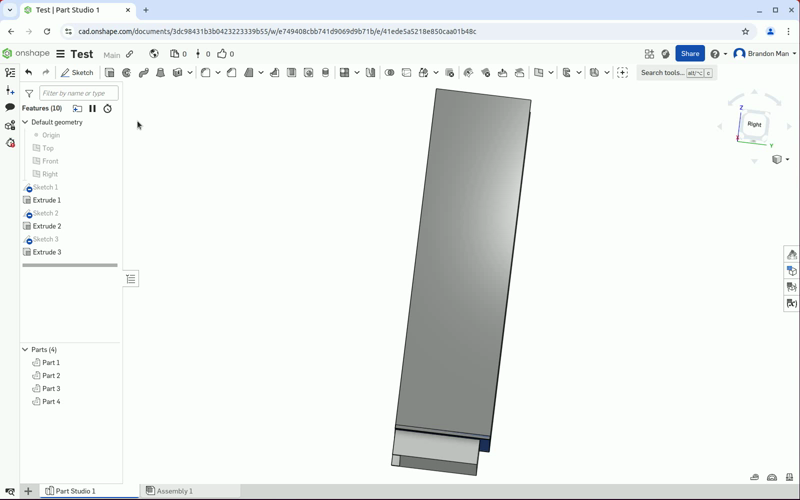
key(right, 3)
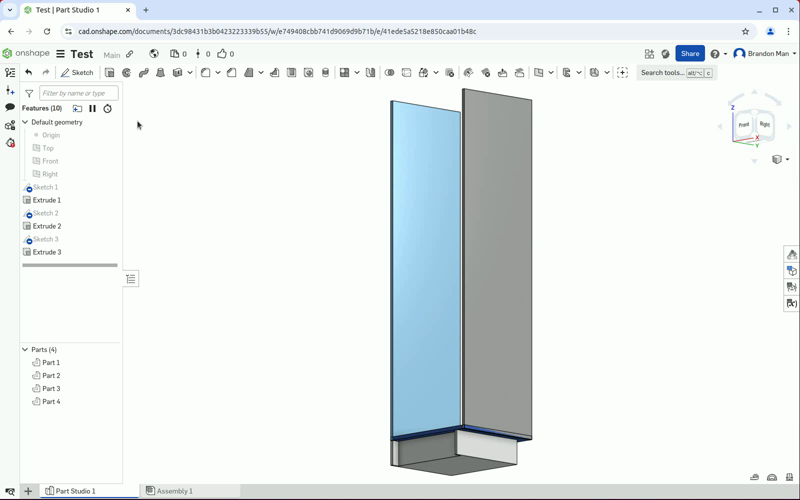
key(down, 3)
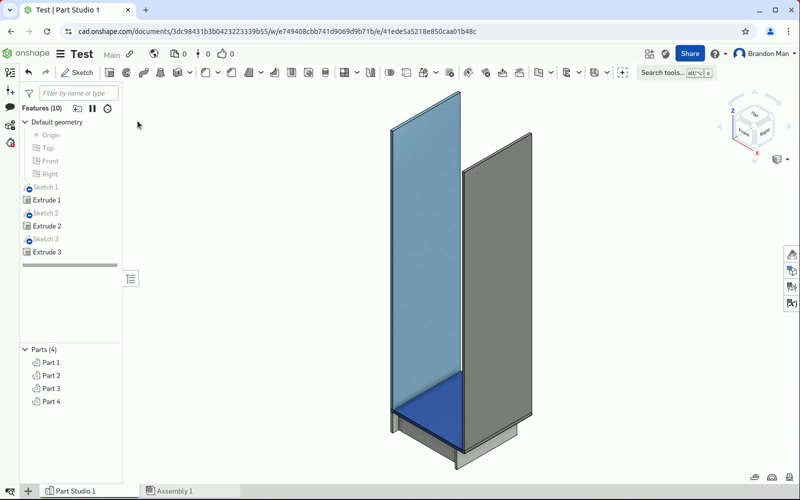
mouse_move(73, 189)
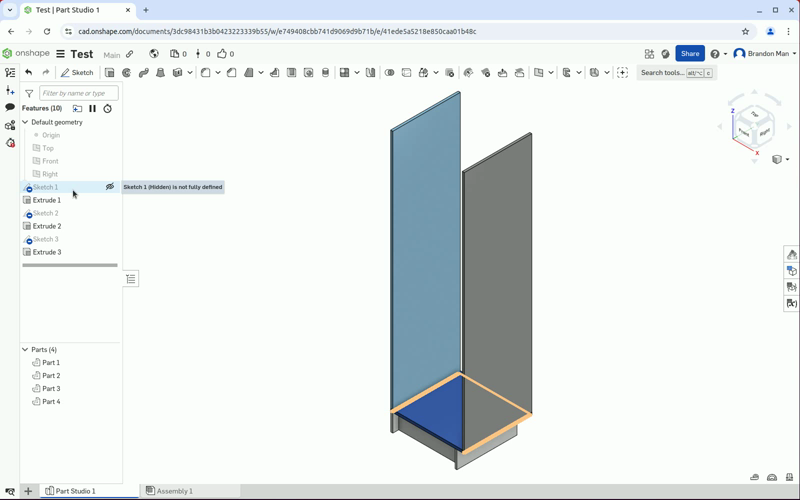
click(73, 189)